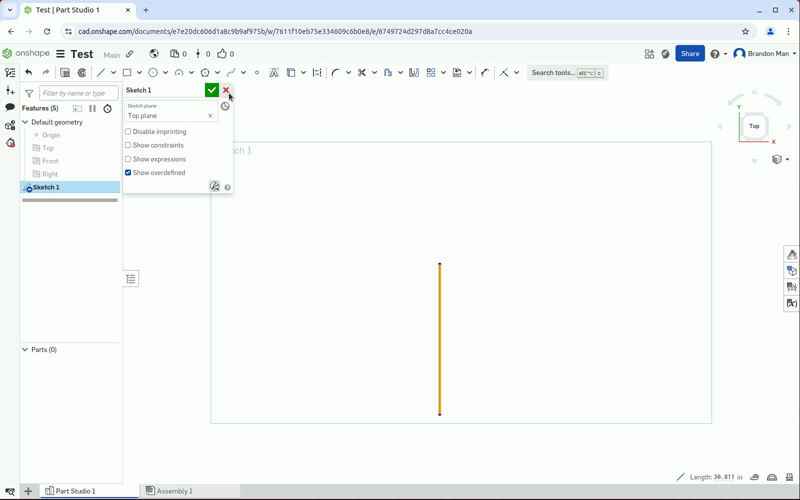
key(shift+h)
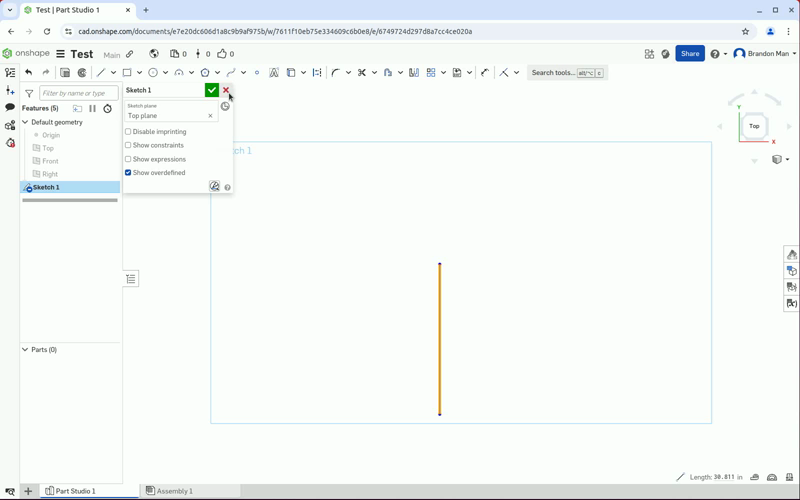
key(shift+s)
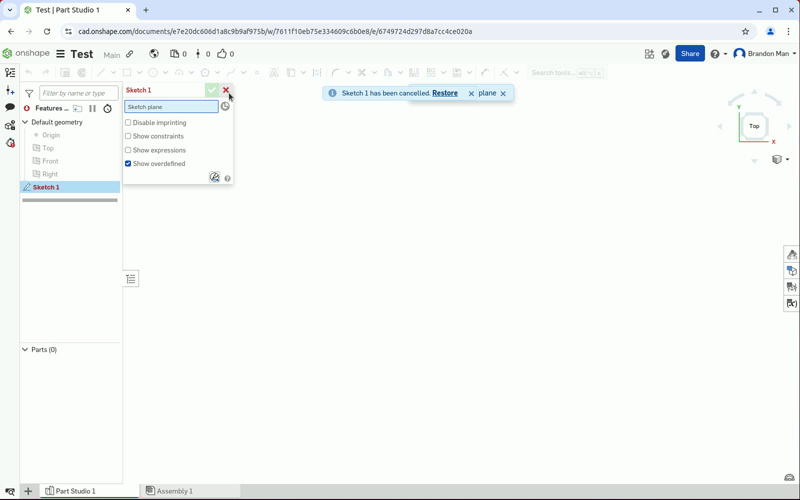
mouse_move(73, 150)
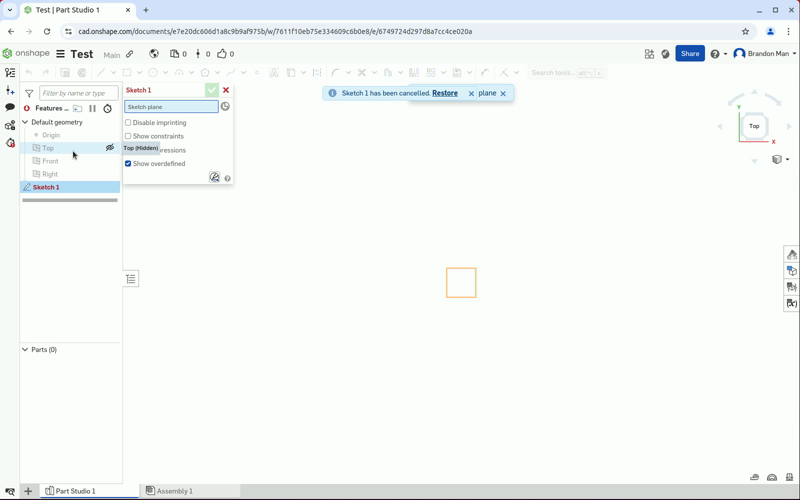
click(73, 150)
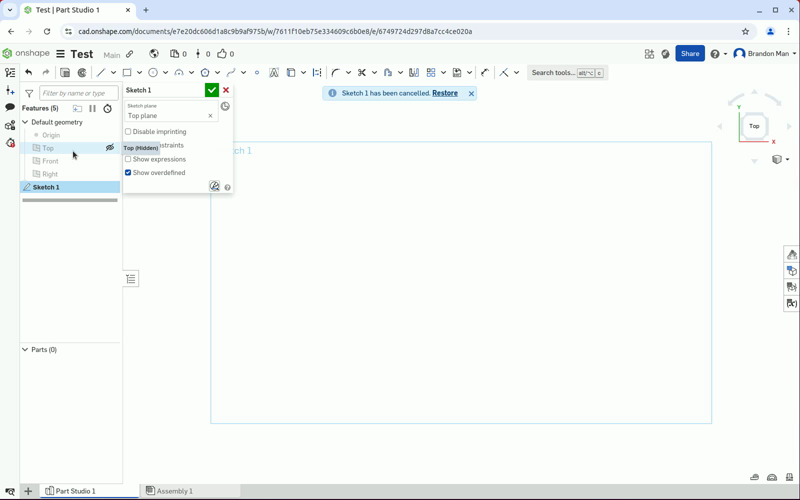
mouse_move(73, 352)
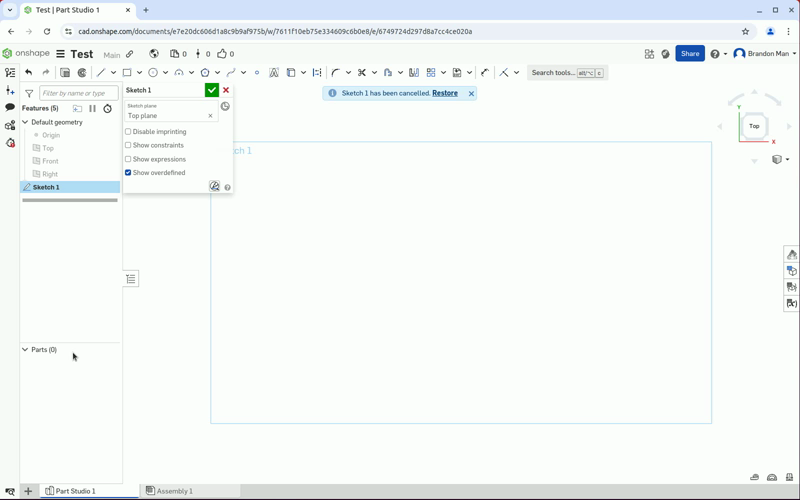
key(y)
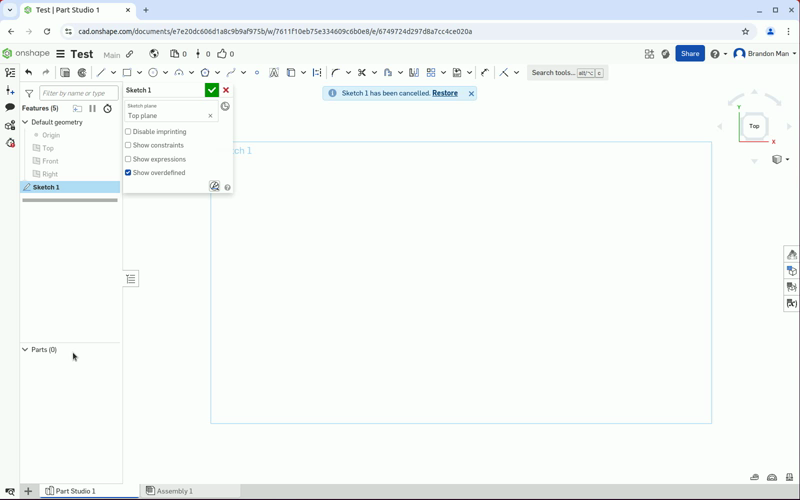
key(l)
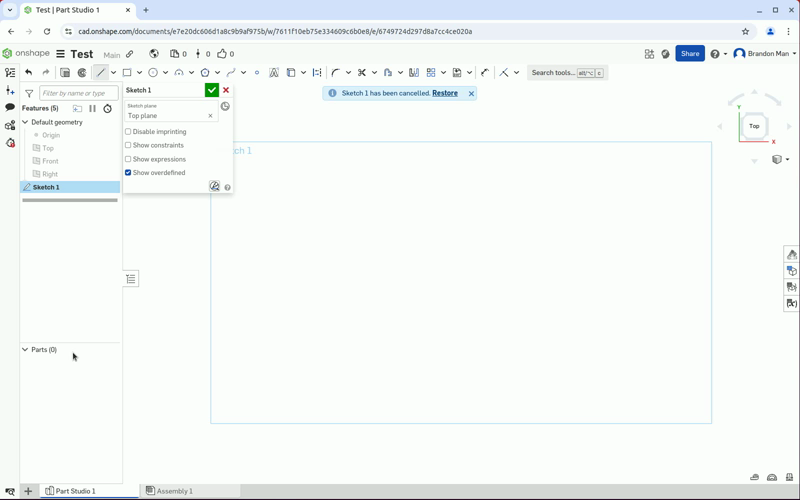
key_down(shift)
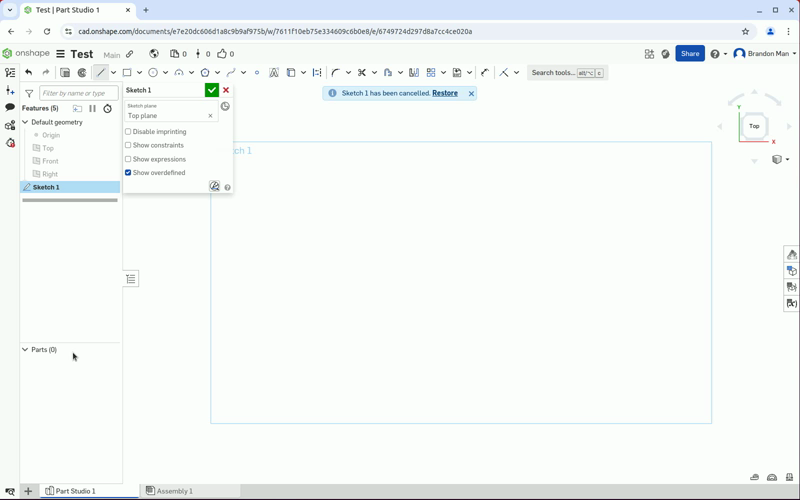
mouse_move(460, 376)
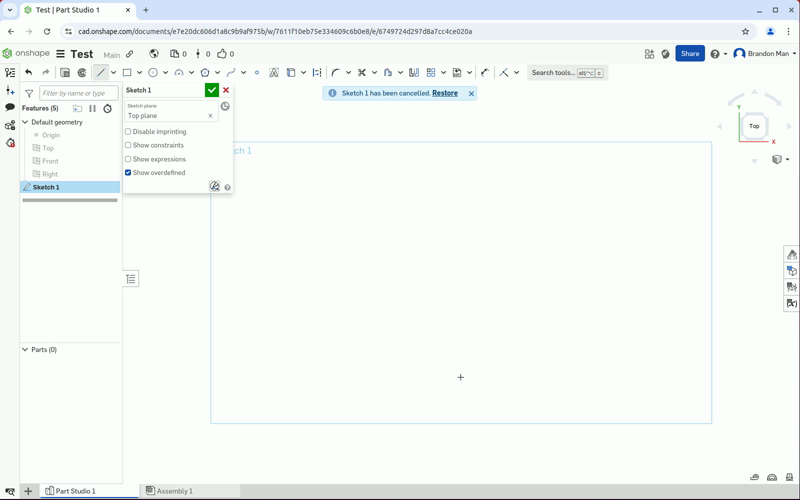
click(460, 376)
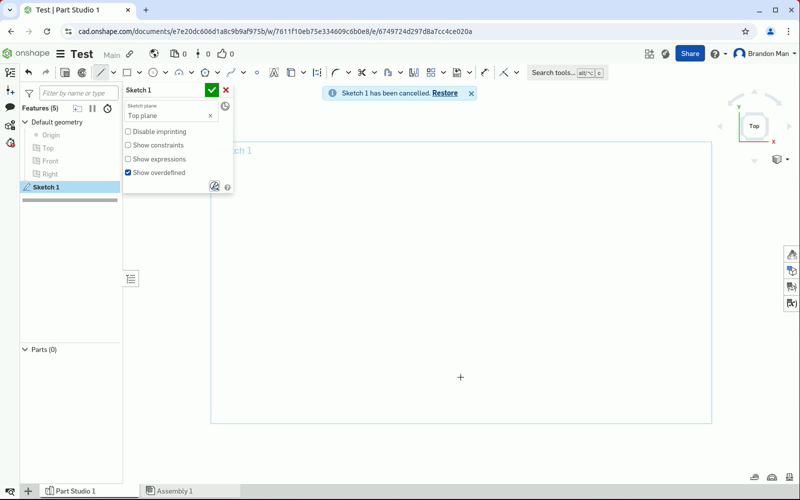
key_up(shift)
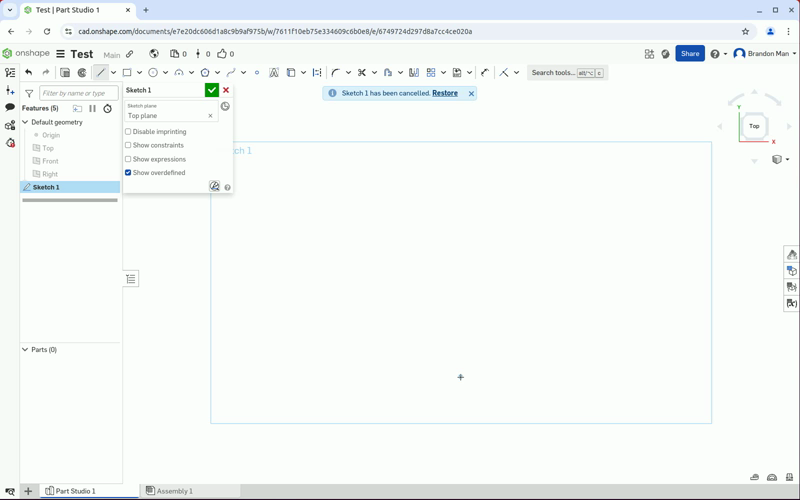
key_down(shift)
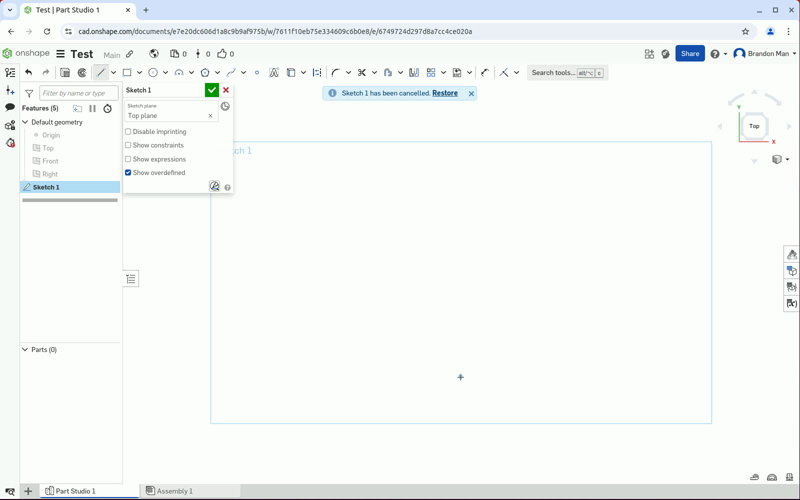
mouse_move(490, 376)
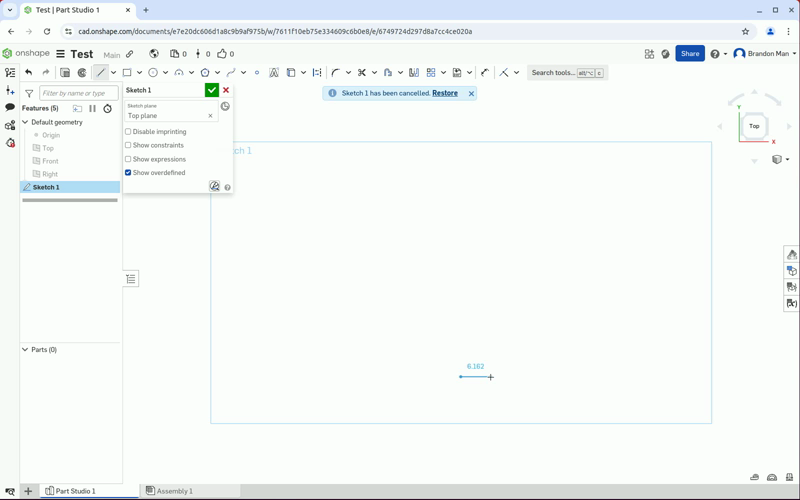
mouse_move(480, 395)
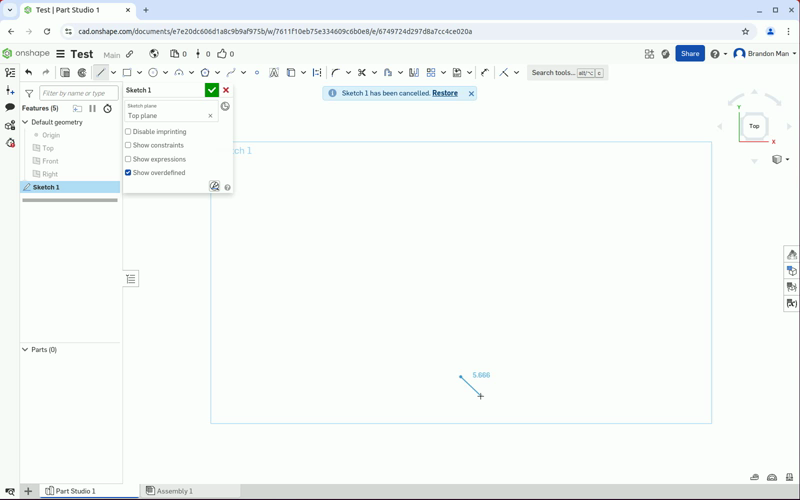
click(480, 395)
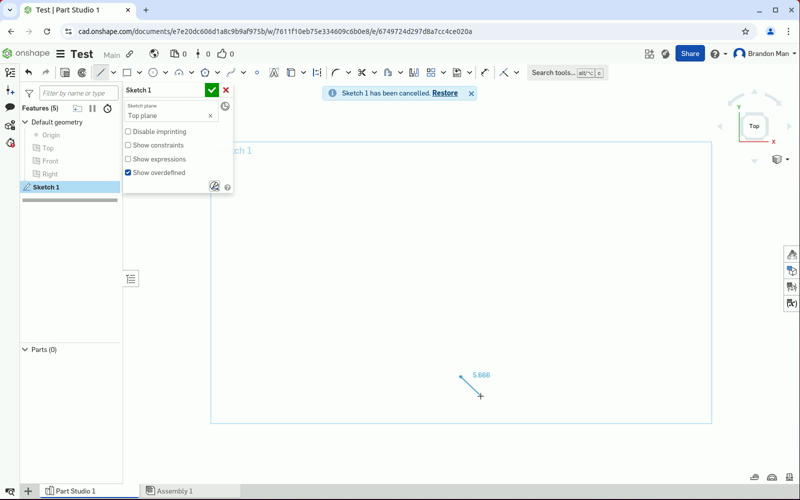
key_up(shift)
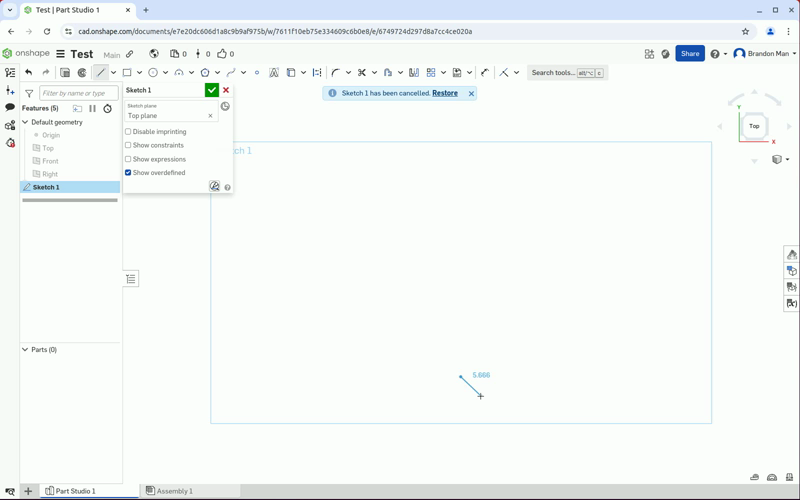
key_down(shift)
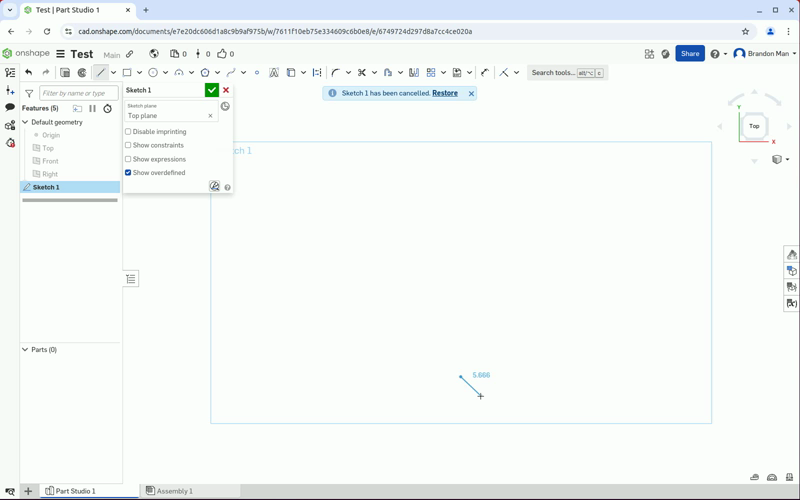
mouse_move(510, 395)
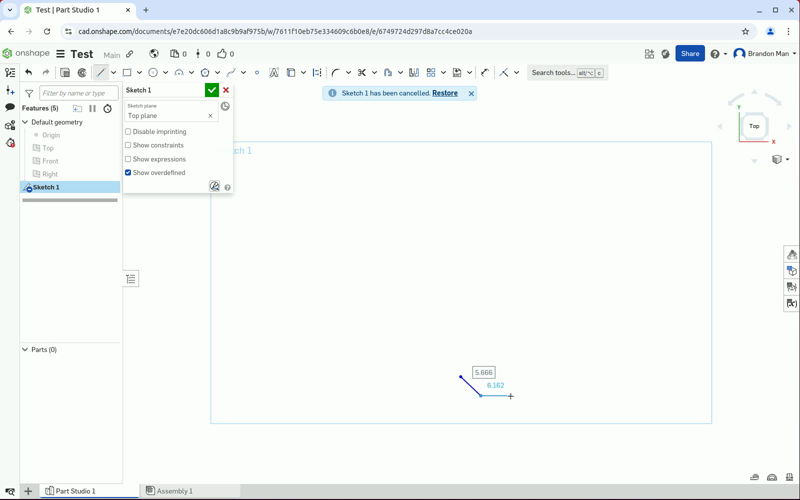
mouse_move(535, 395)
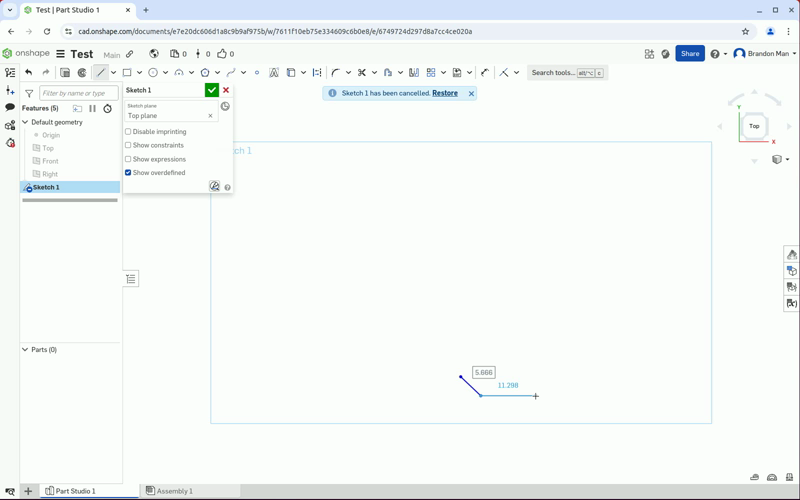
click(535, 395)
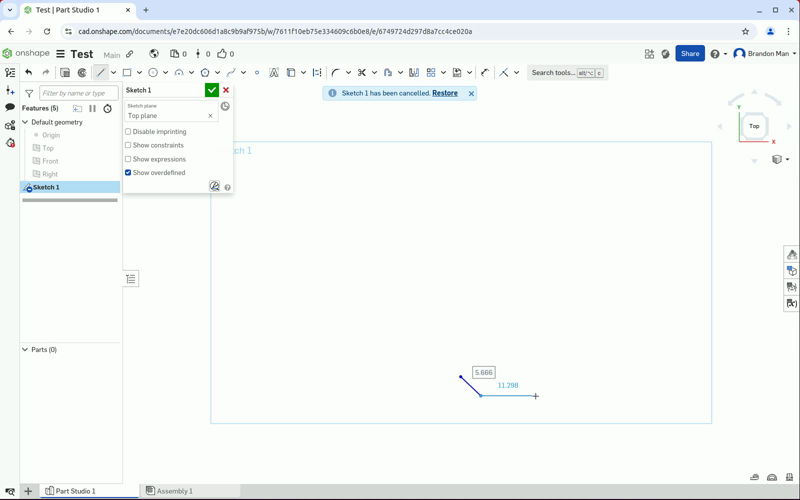
key_up(shift)
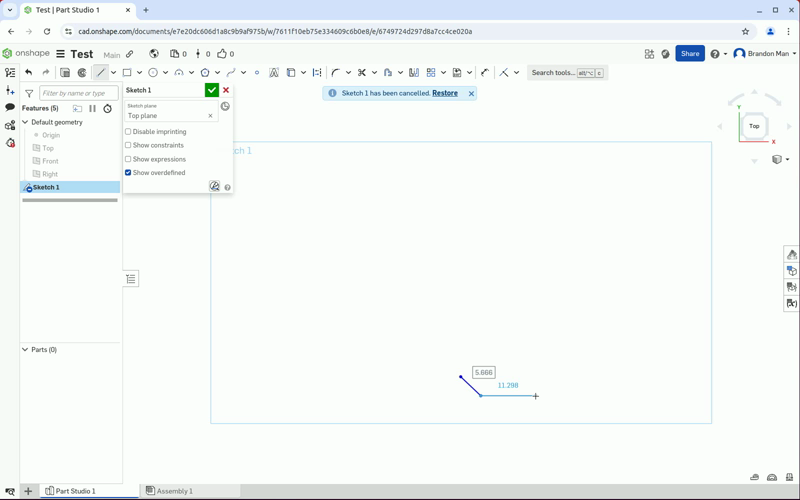
key_down(shift)
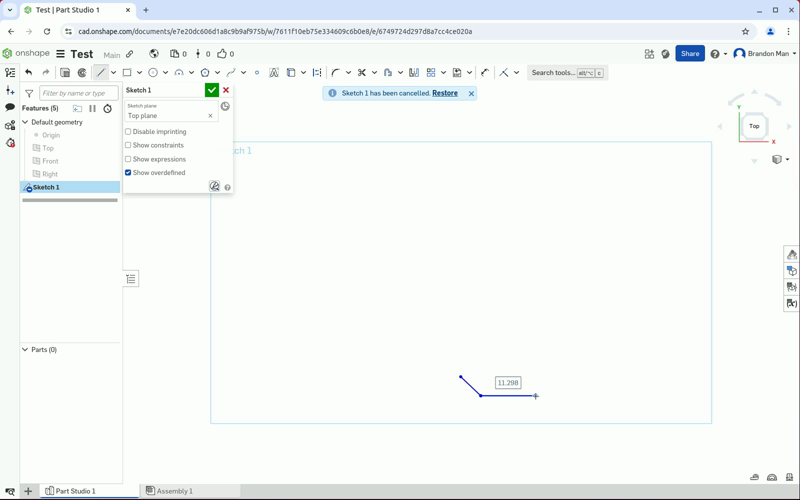
mouse_move(565, 395)
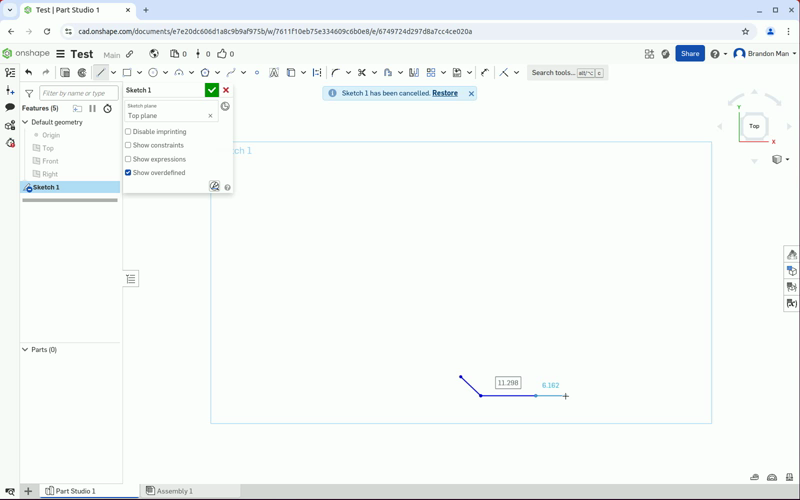
mouse_move(555, 376)
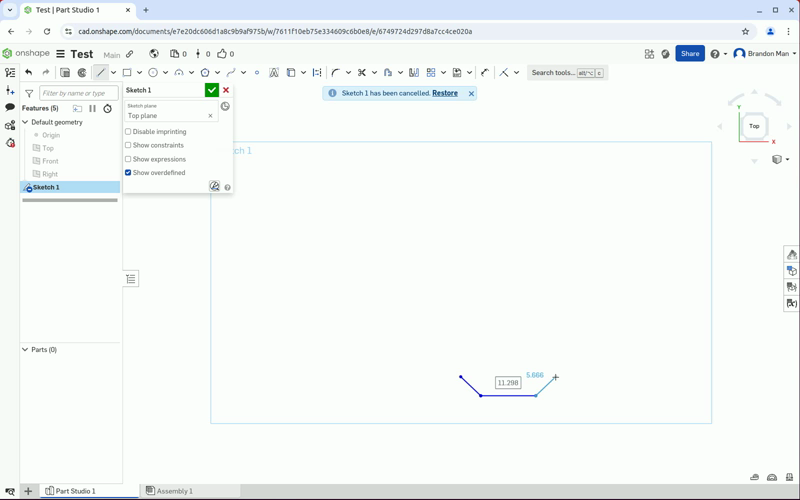
click(555, 376)
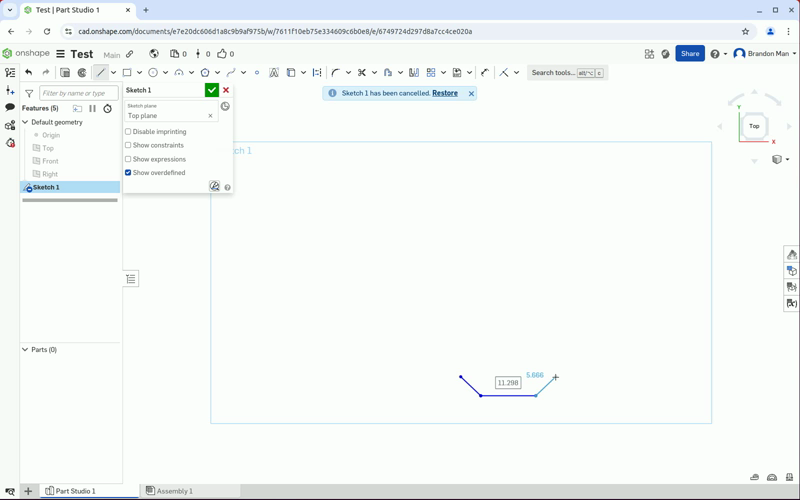
key_up(shift)
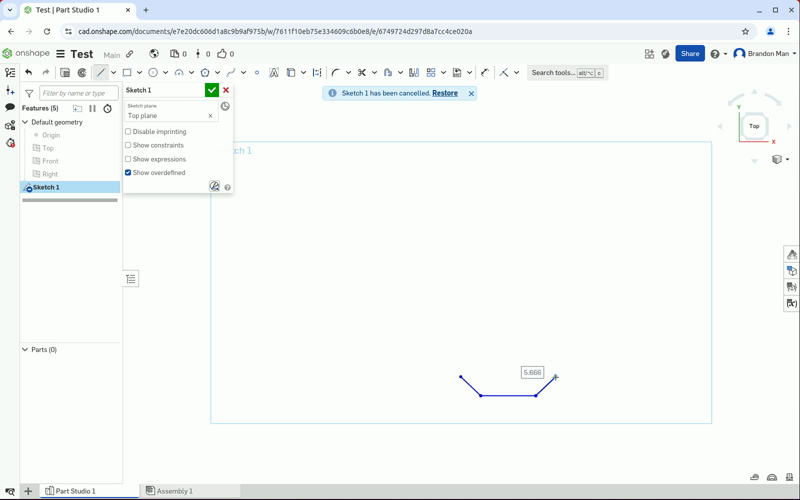
key_down(shift)
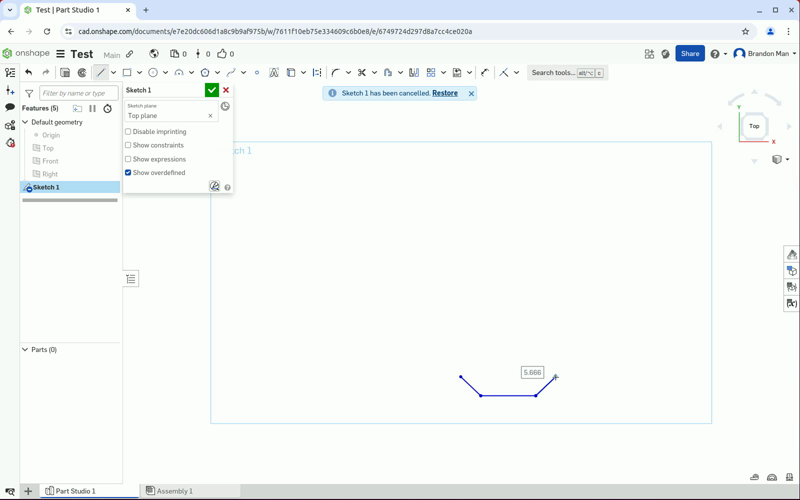
mouse_move(555, 282)
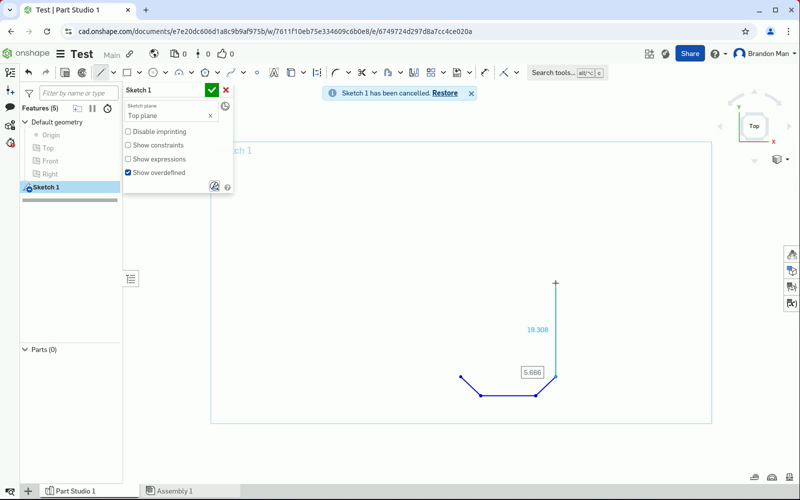
click(555, 282)
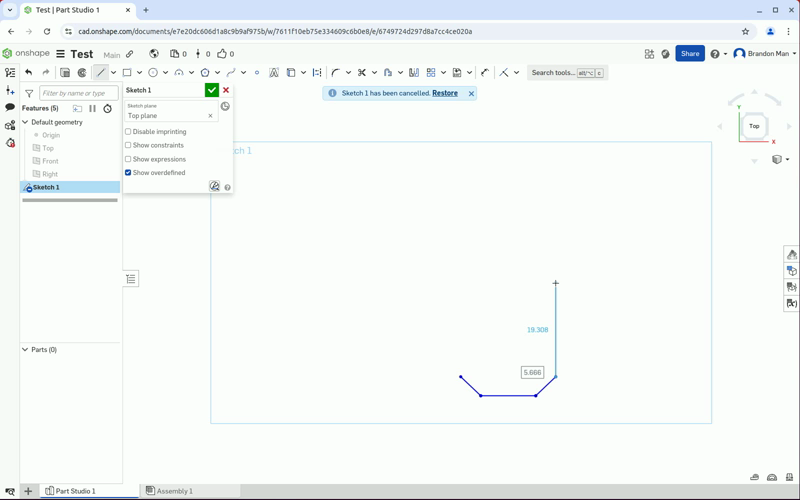
key_up(shift)
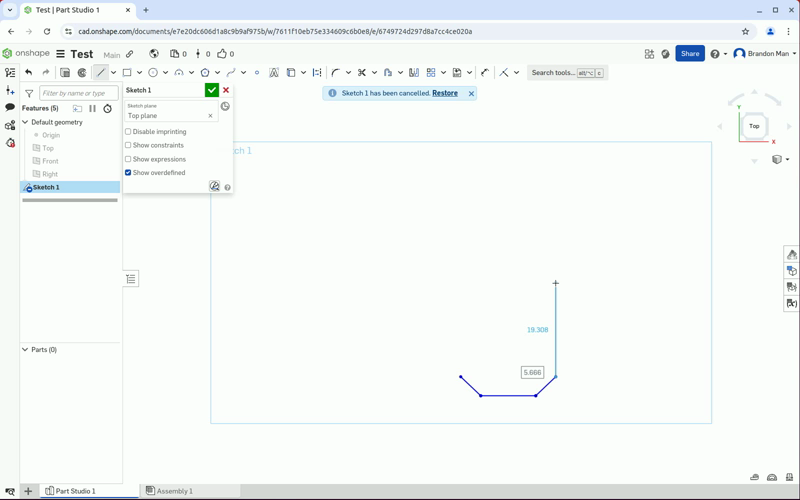
key_down(shift)
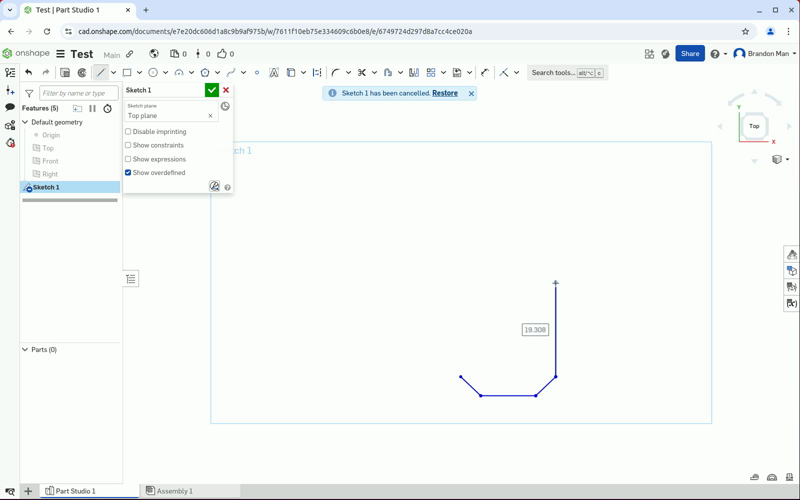
mouse_move(460, 282)
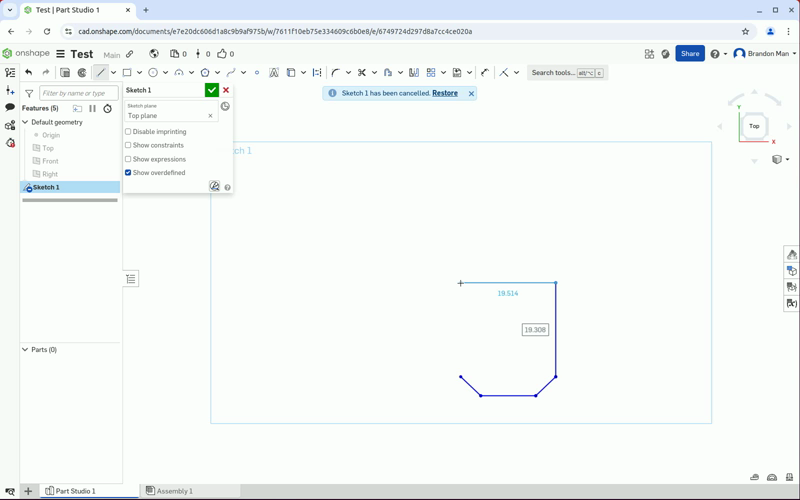
click(460, 282)
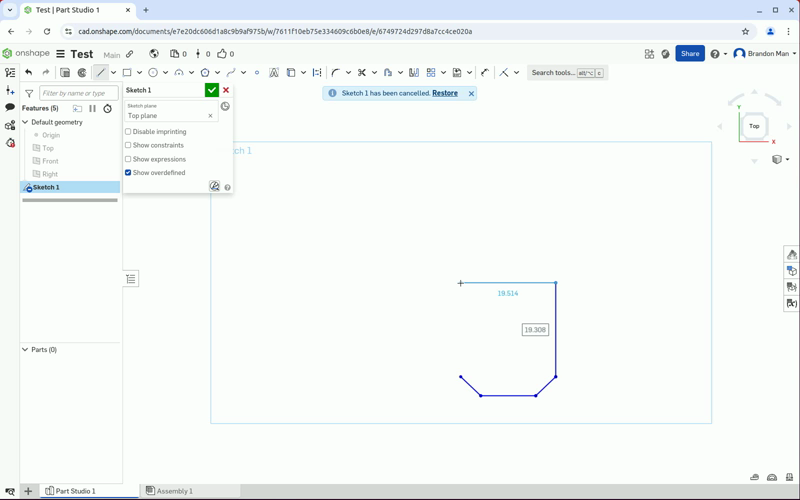
key_up(shift)
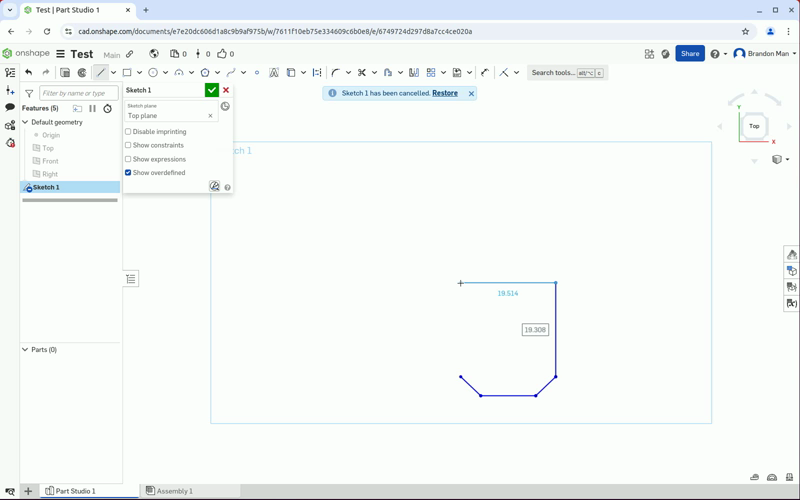
key_down(shift)
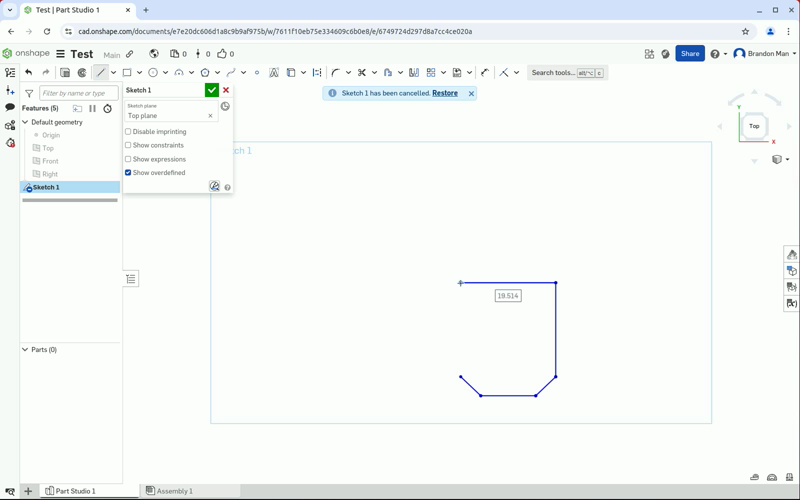
mouse_move(460, 376)
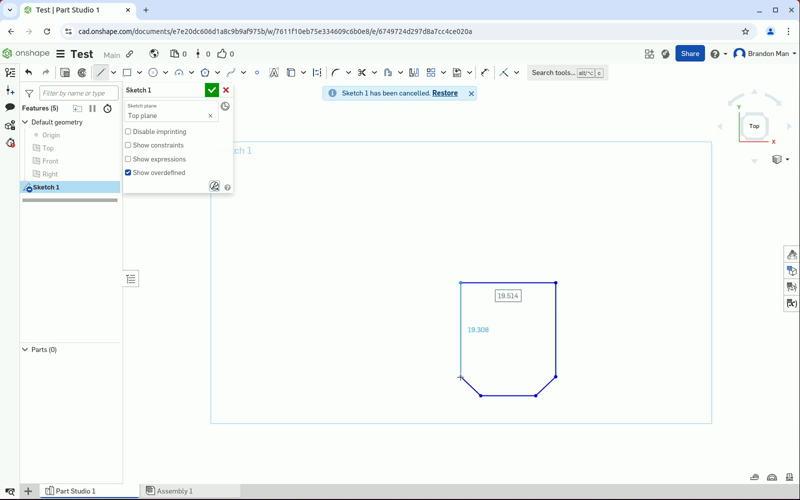
key_up(shift)
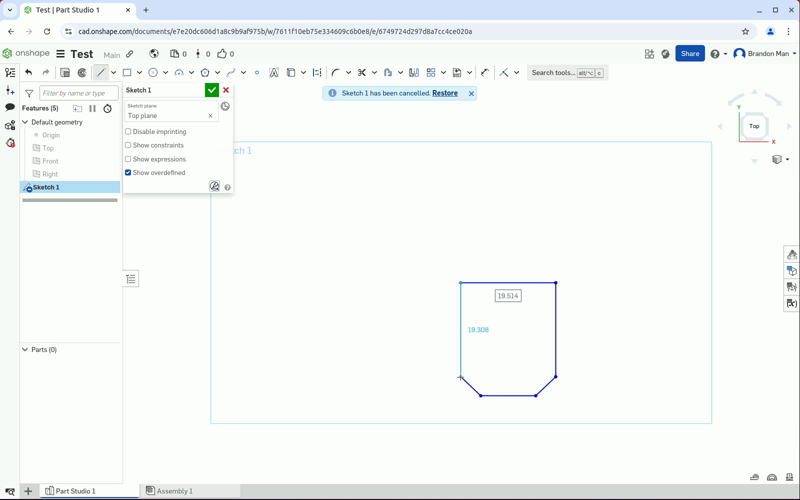
click(460, 376)
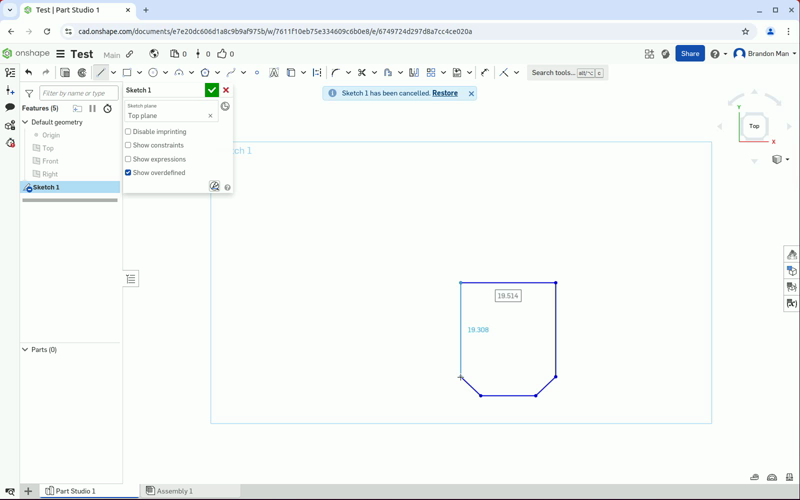
key(esc)
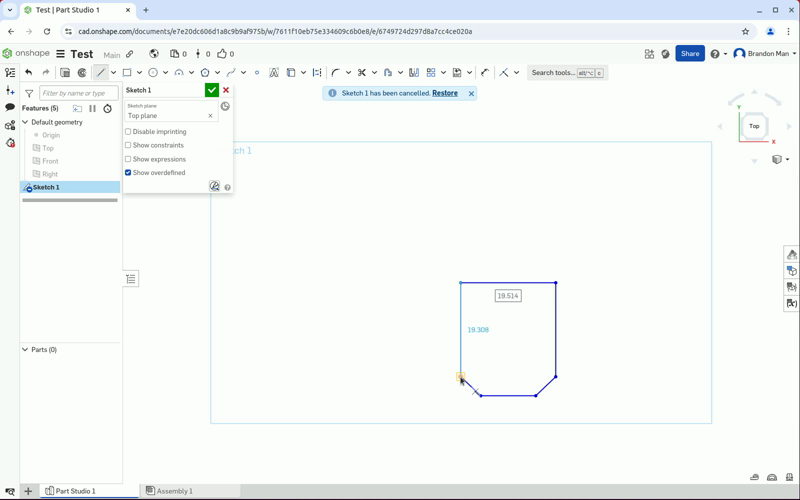
key(l)
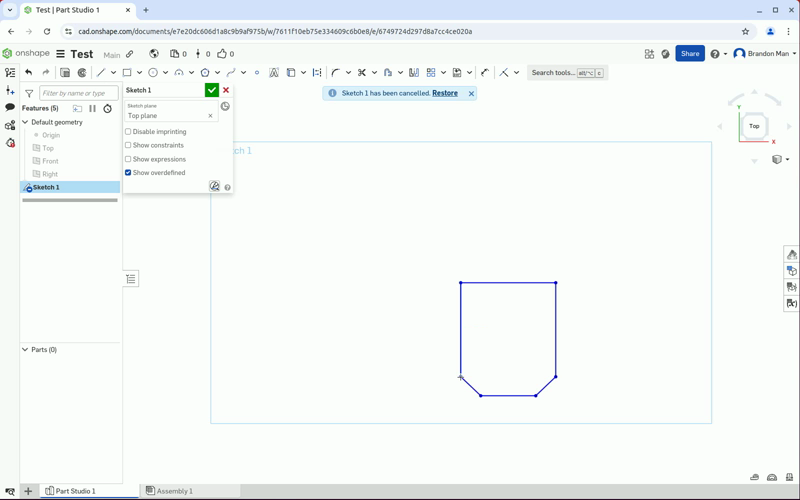
key_down(shift)
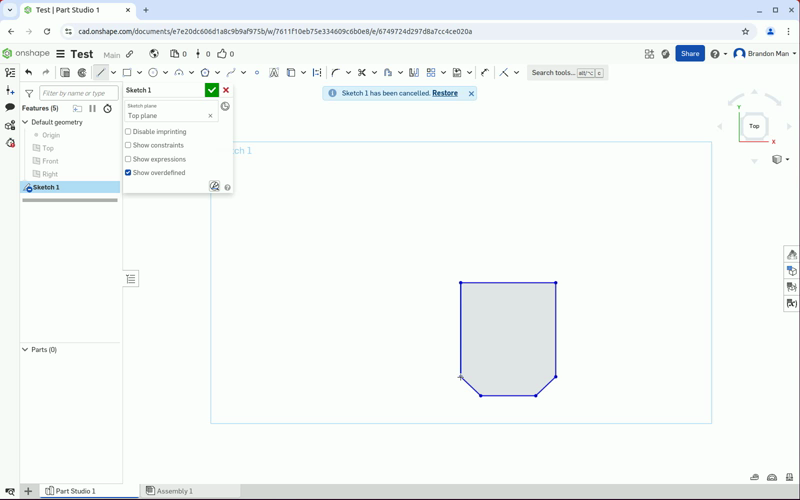
mouse_move(464, 374)
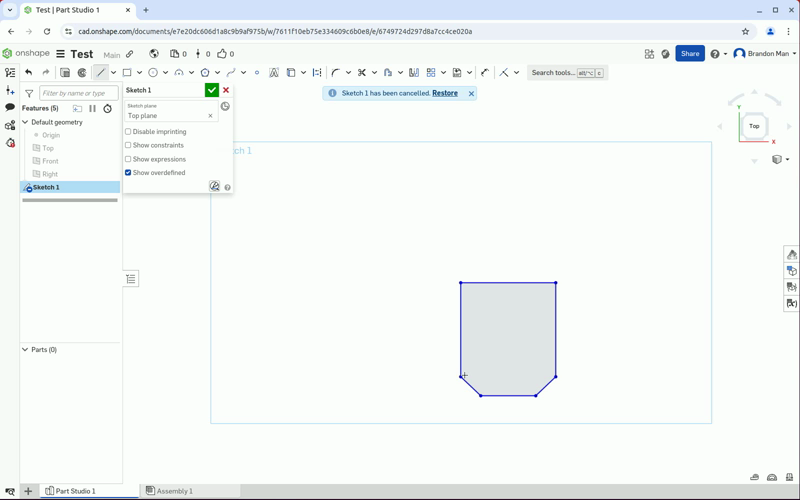
scroll(6)
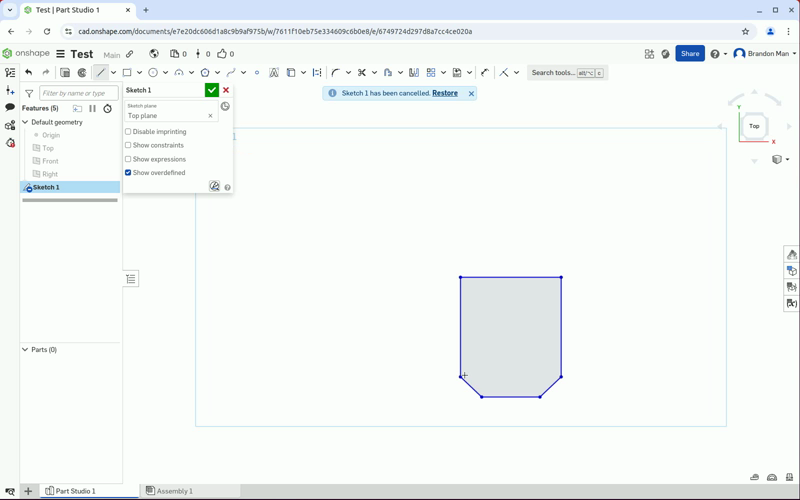
scroll(6)
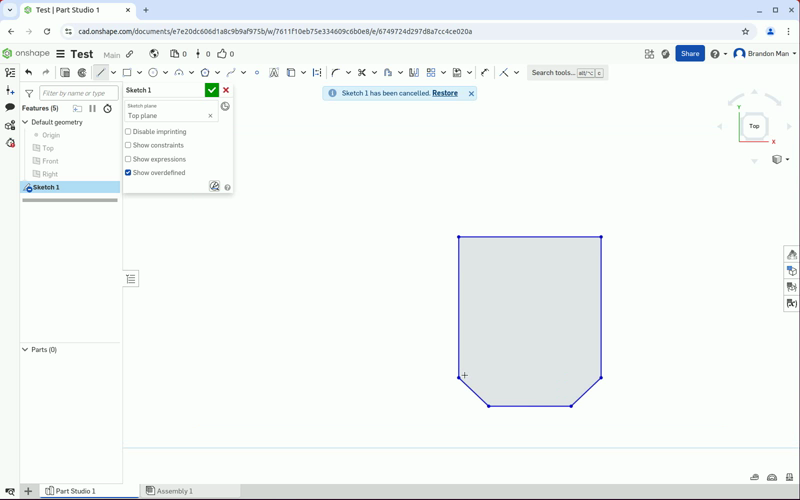
scroll(6)
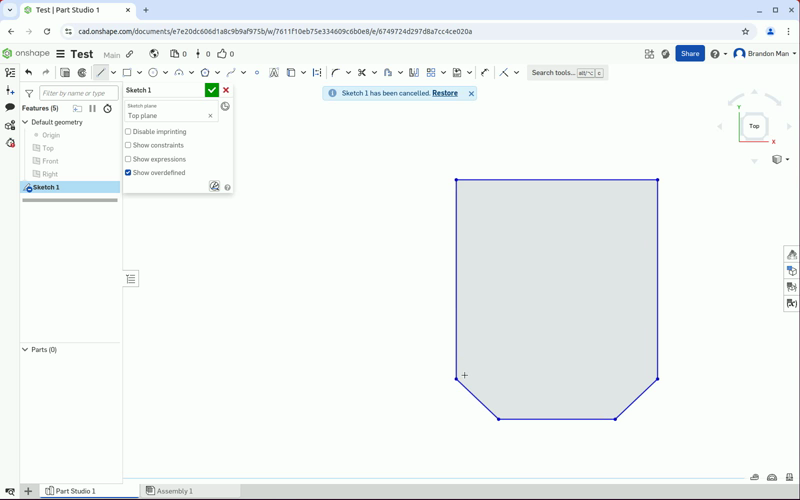
scroll(6)
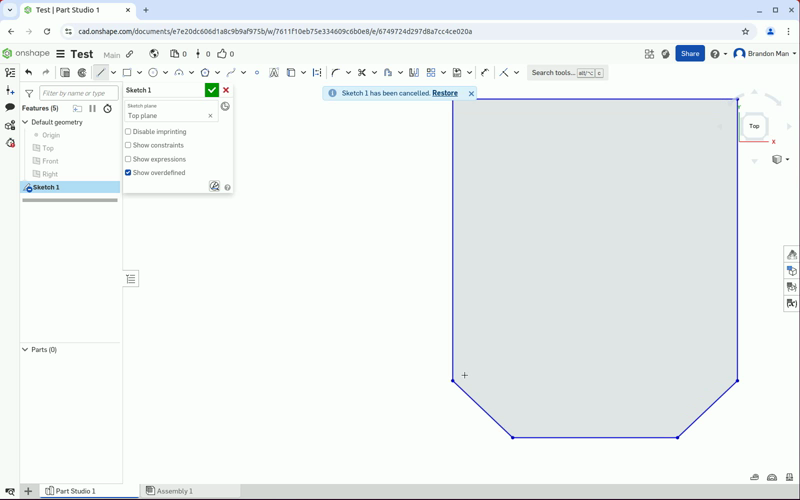
scroll(6)
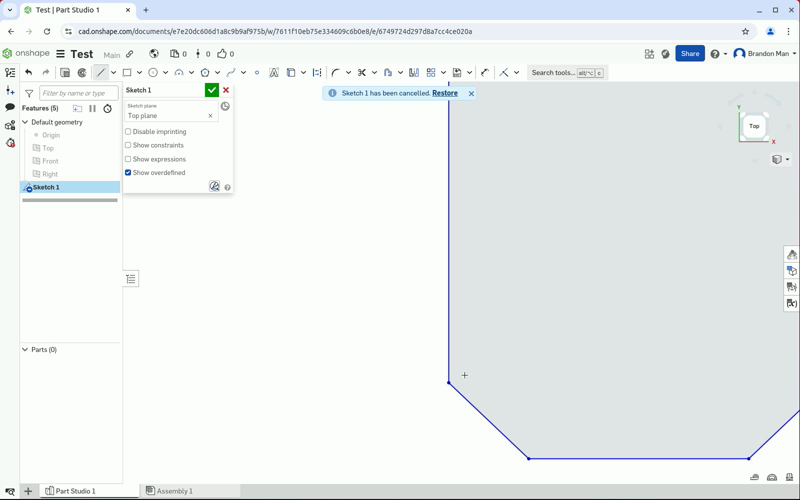
scroll(6)
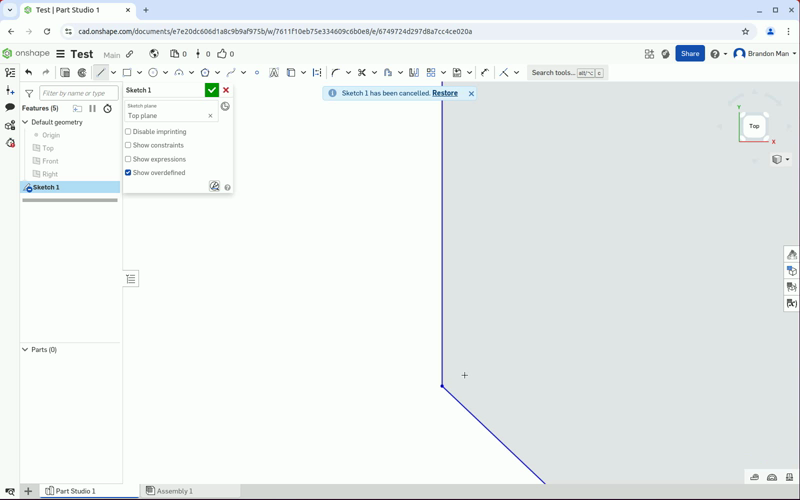
scroll(6)
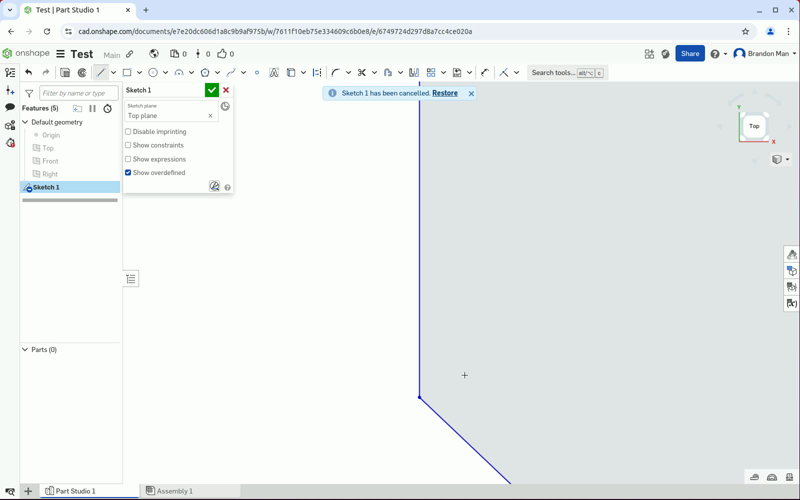
click(464, 374)
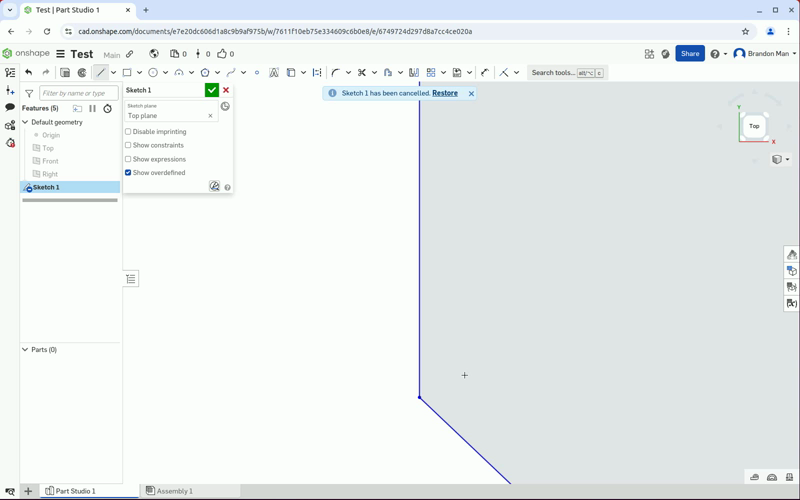
scroll(-6)
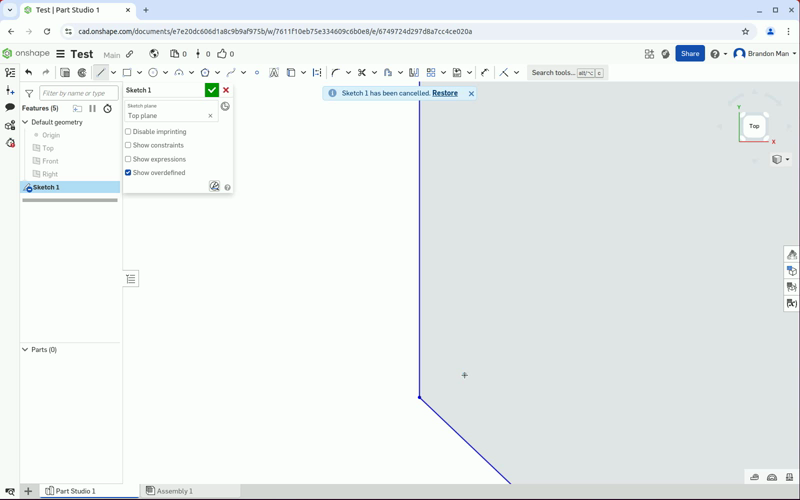
scroll(-6)
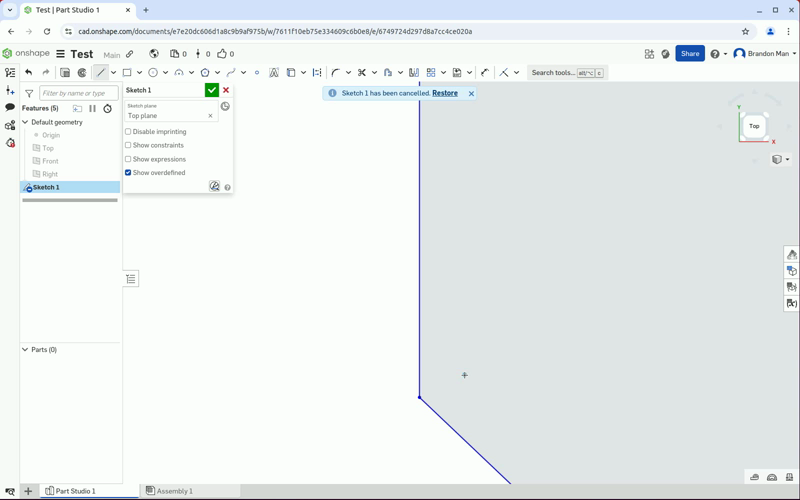
scroll(-6)
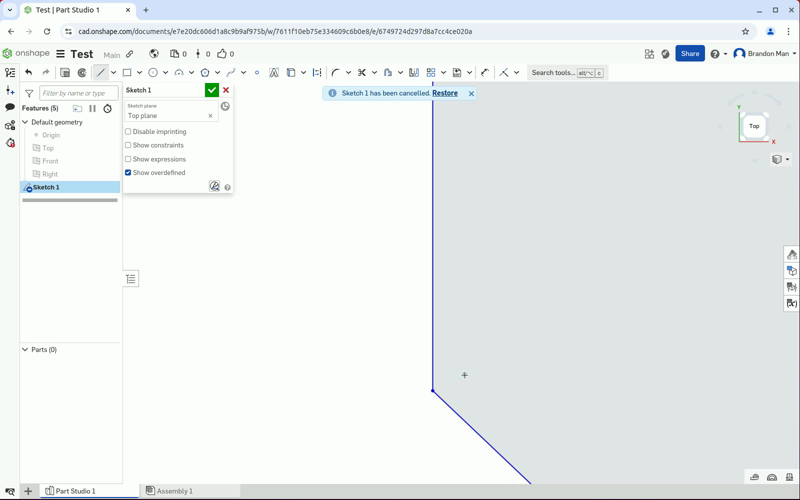
scroll(-6)
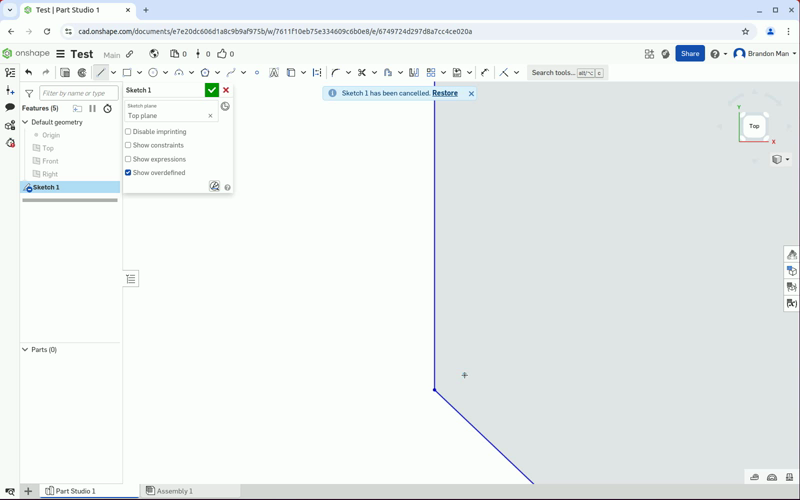
scroll(-6)
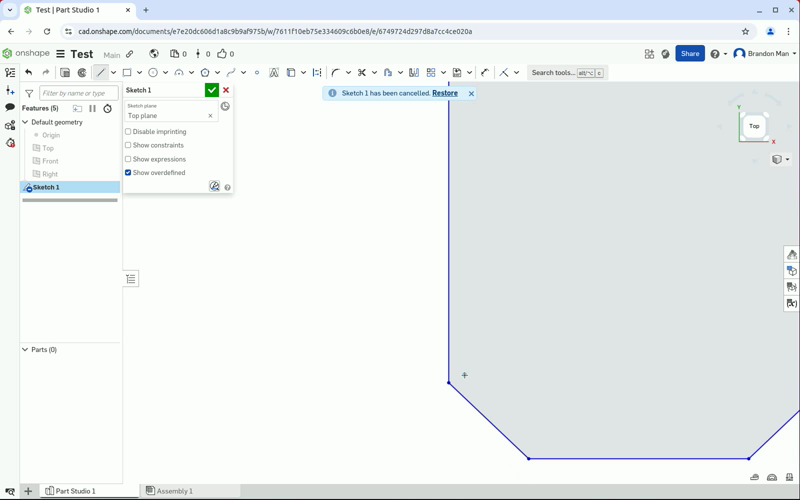
scroll(-6)
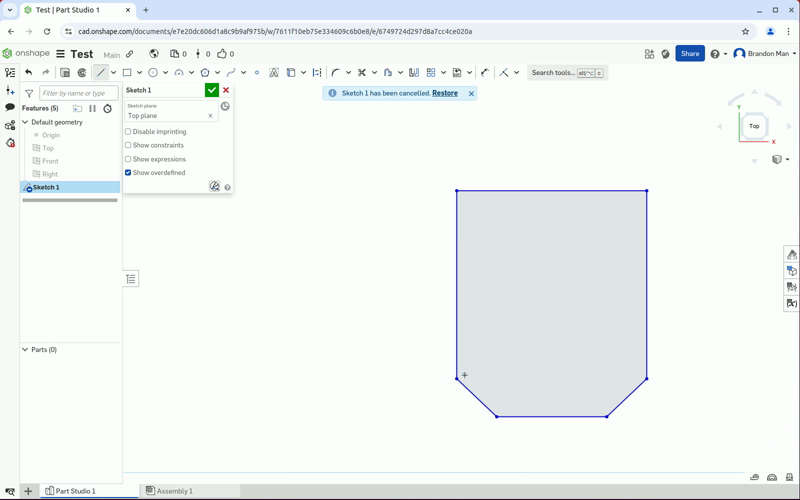
scroll(-6)
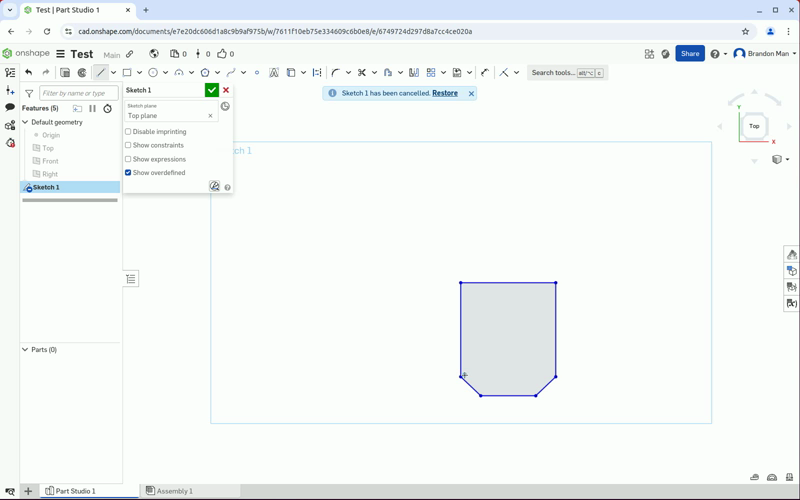
key_up(shift)
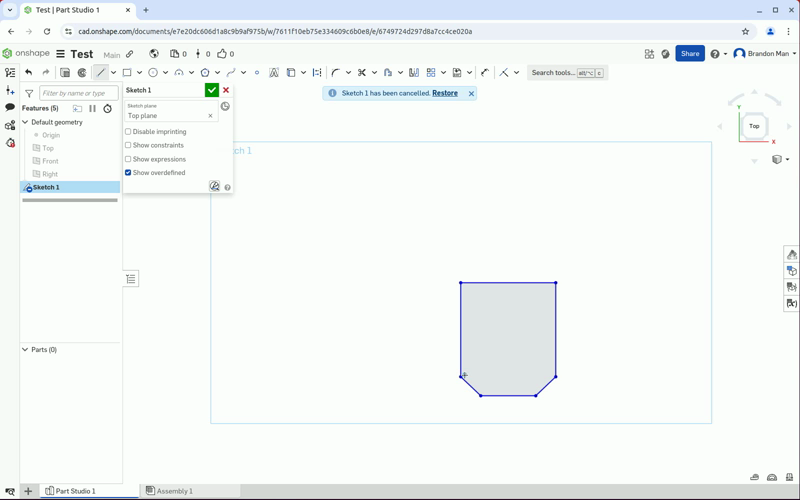
key_down(shift)
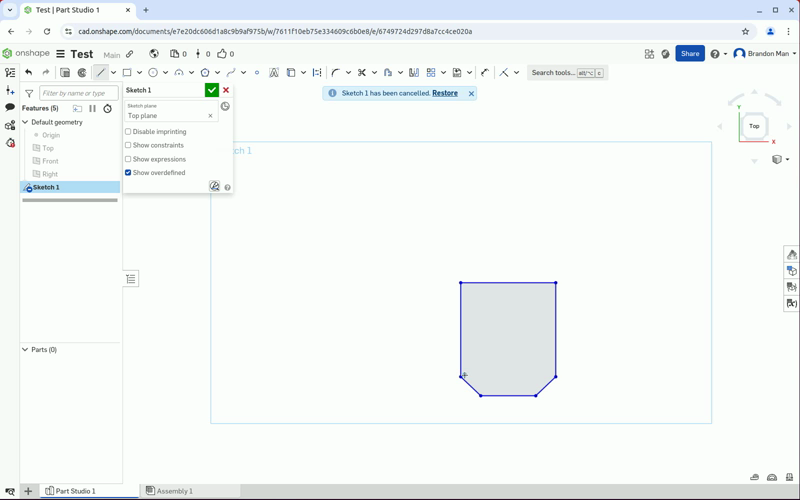
mouse_move(494, 374)
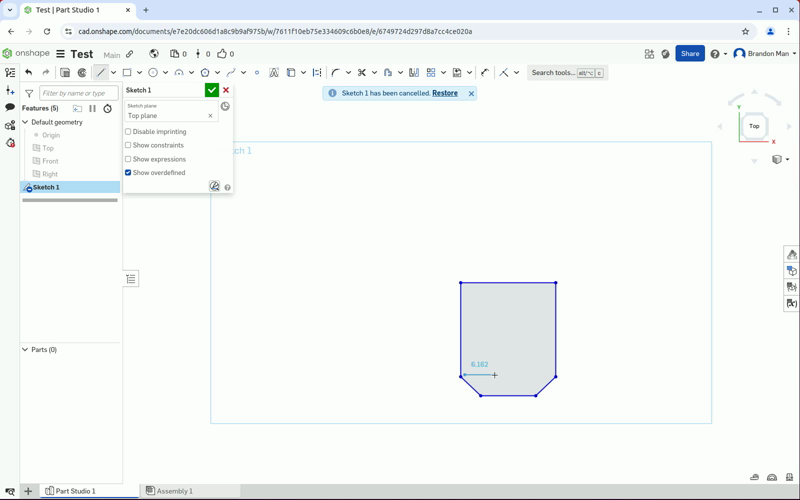
mouse_move(482, 391)
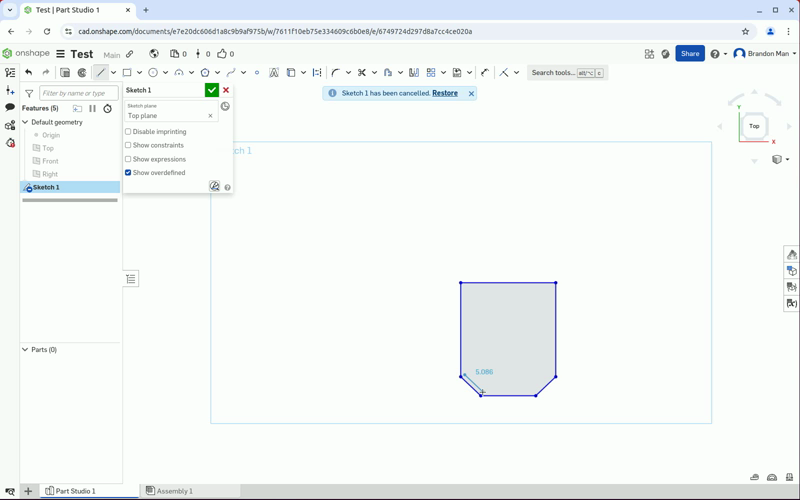
scroll(6)
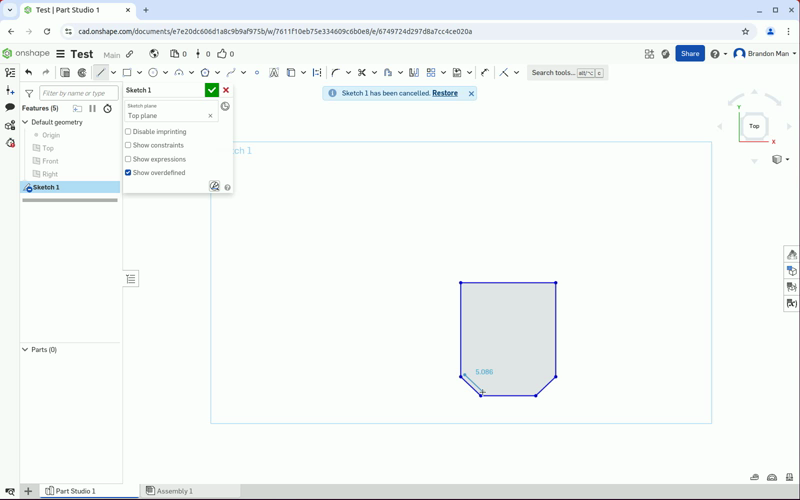
scroll(6)
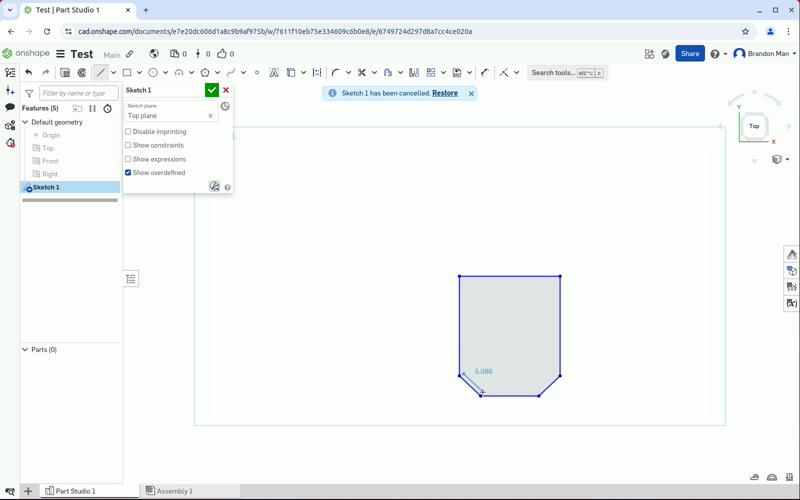
scroll(6)
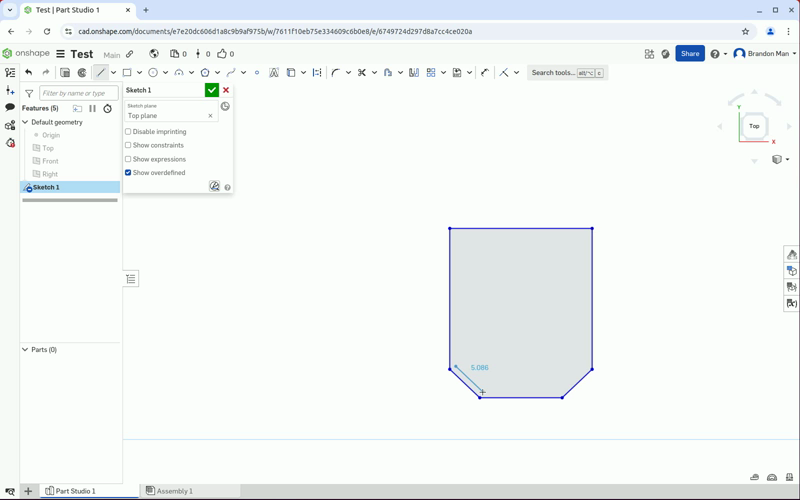
scroll(6)
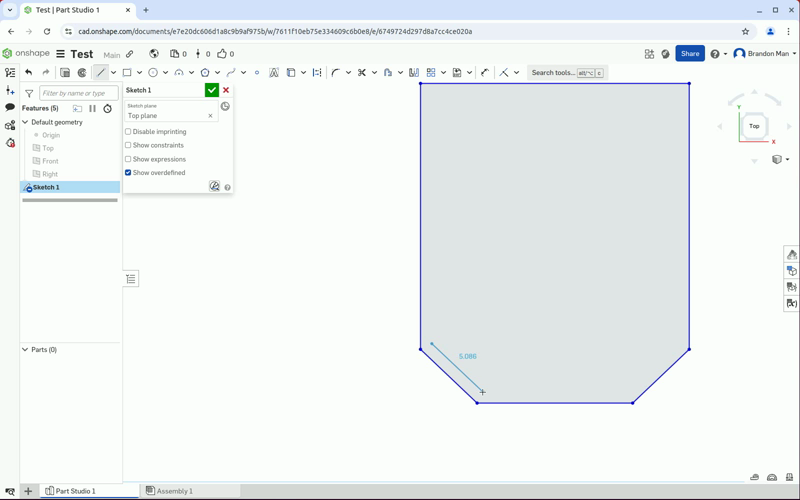
scroll(6)
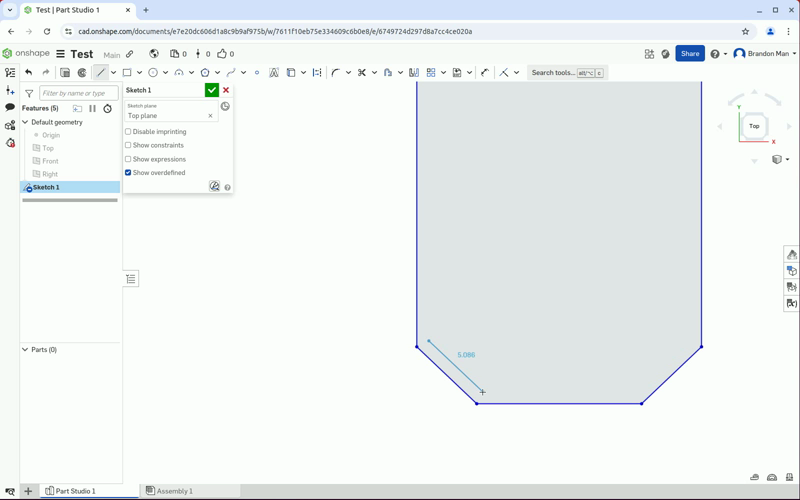
scroll(6)
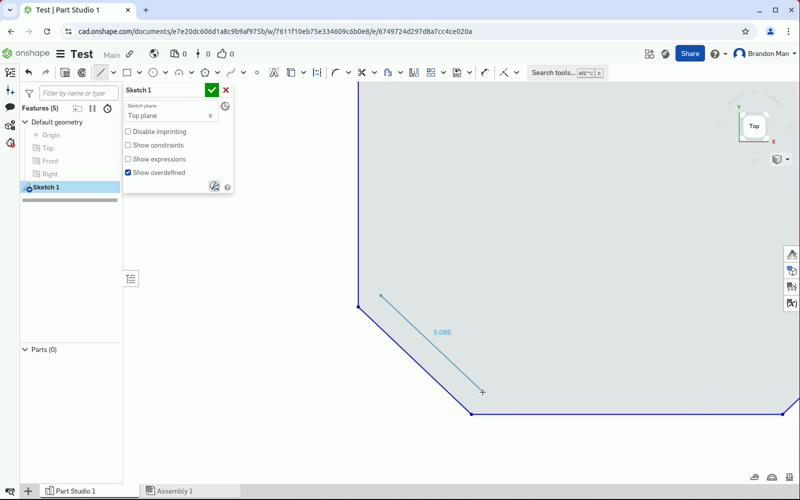
scroll(6)
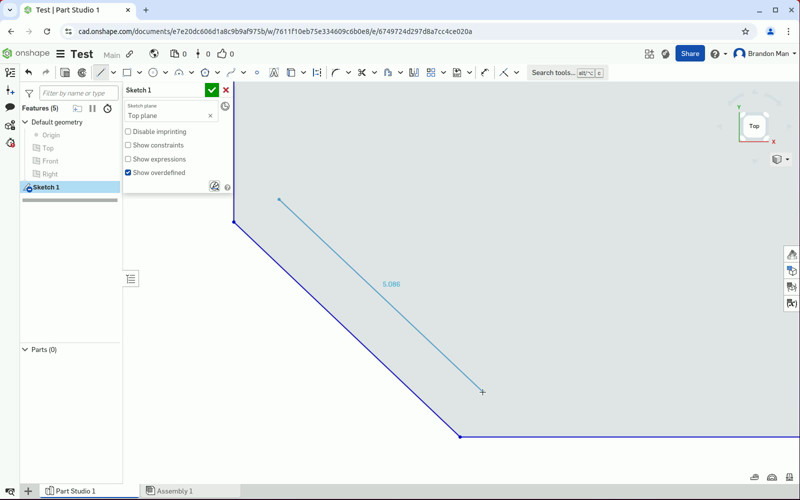
click(482, 391)
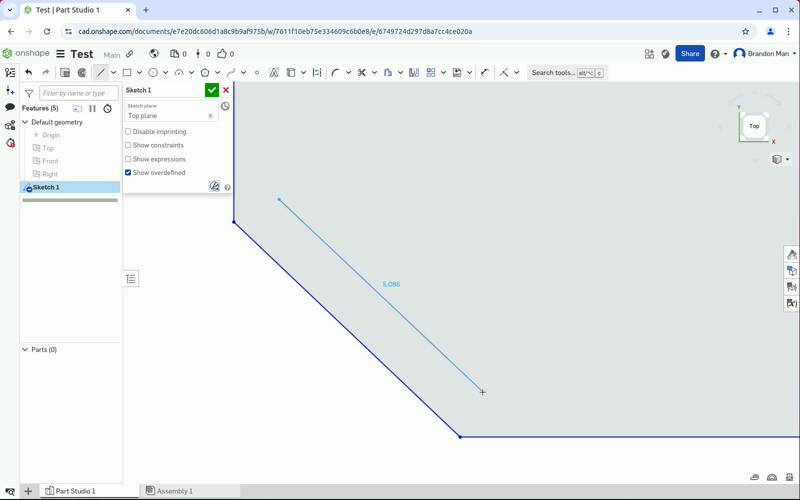
scroll(-6)
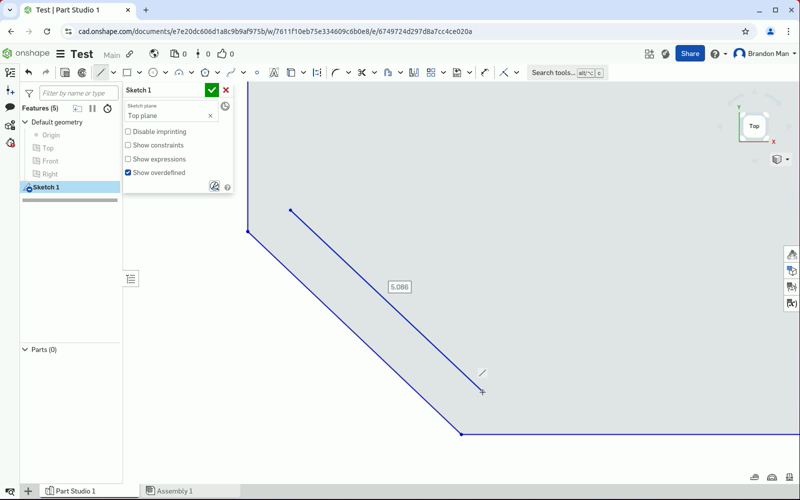
scroll(-6)
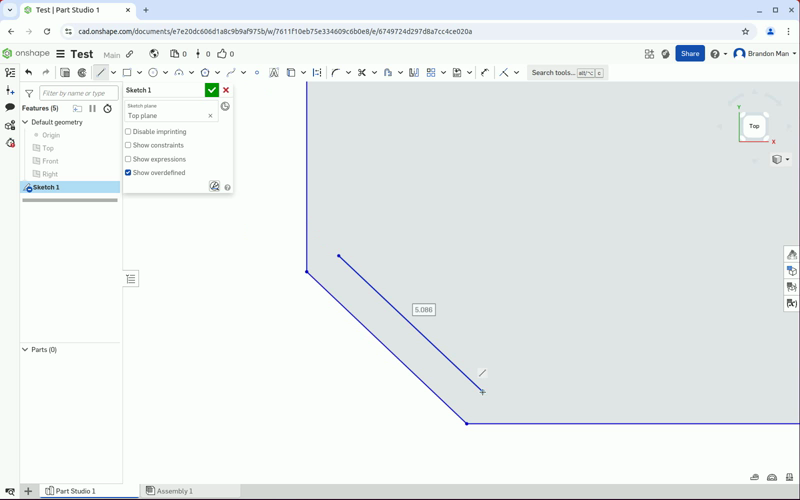
scroll(-6)
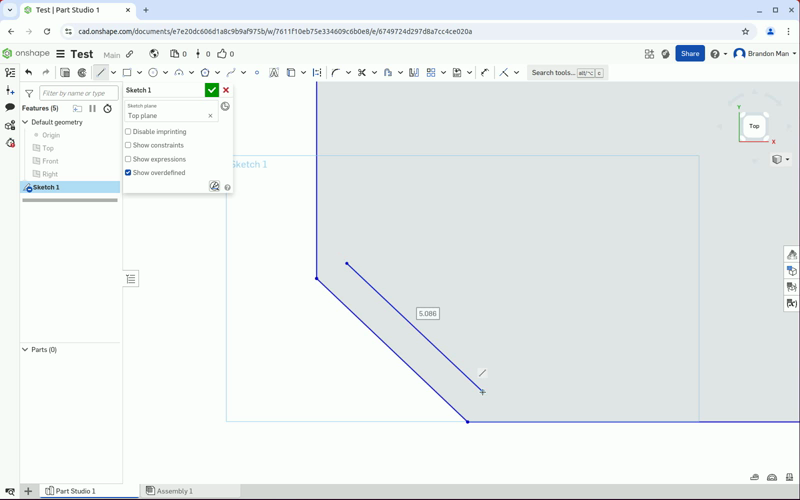
scroll(-6)
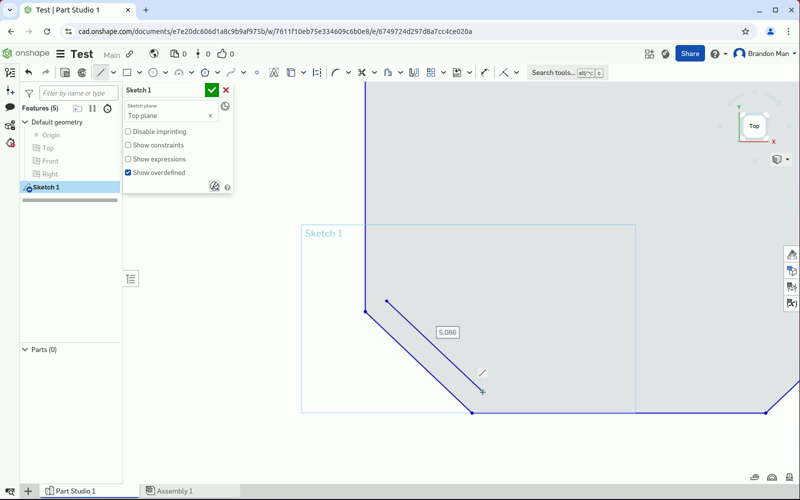
scroll(-6)
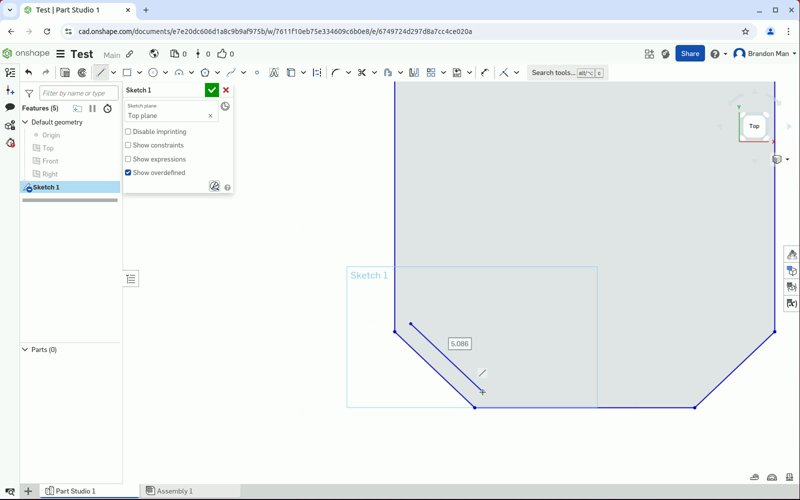
scroll(-6)
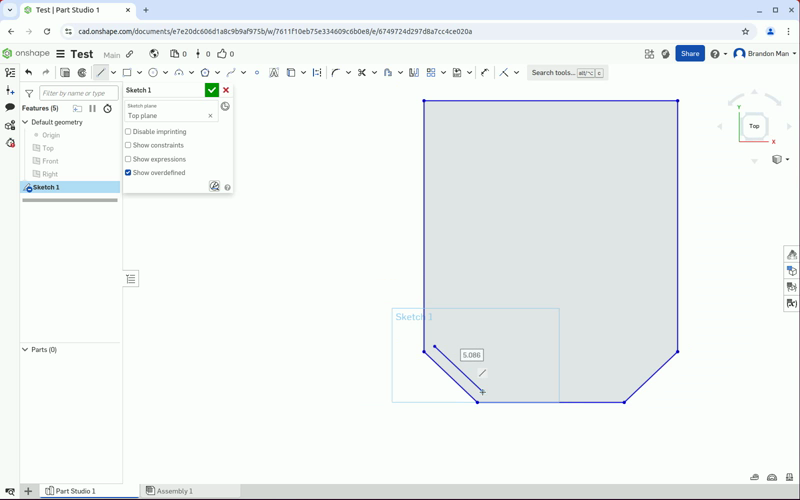
scroll(-6)
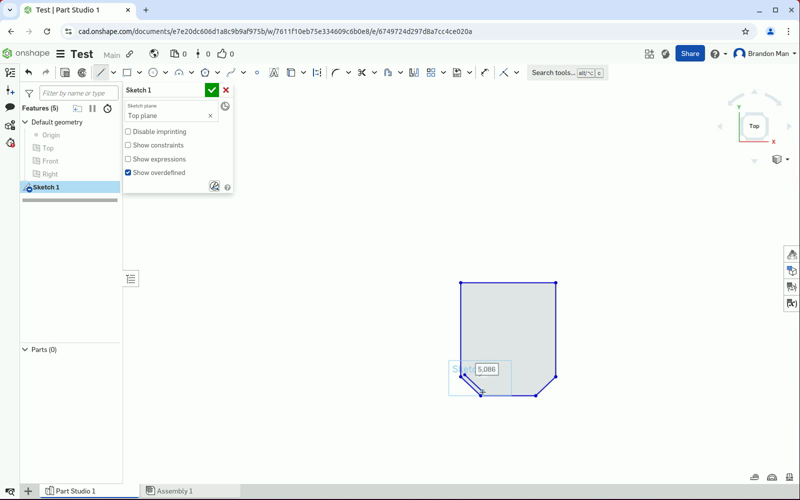
key_up(shift)
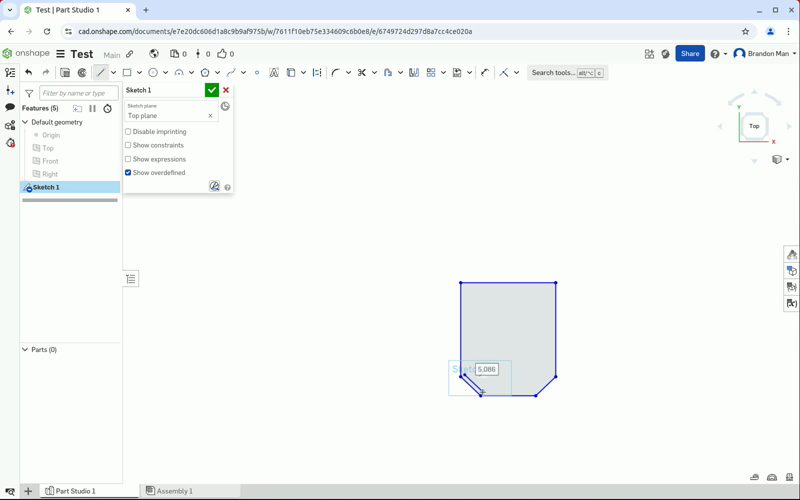
key_down(shift)
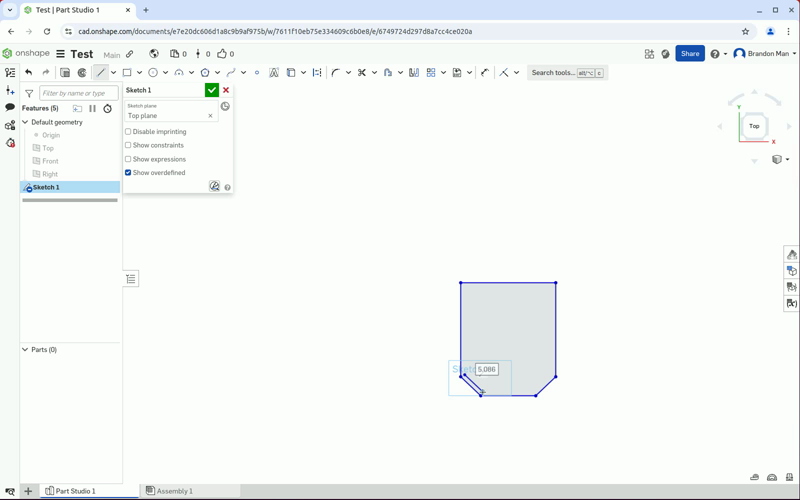
mouse_move(512, 391)
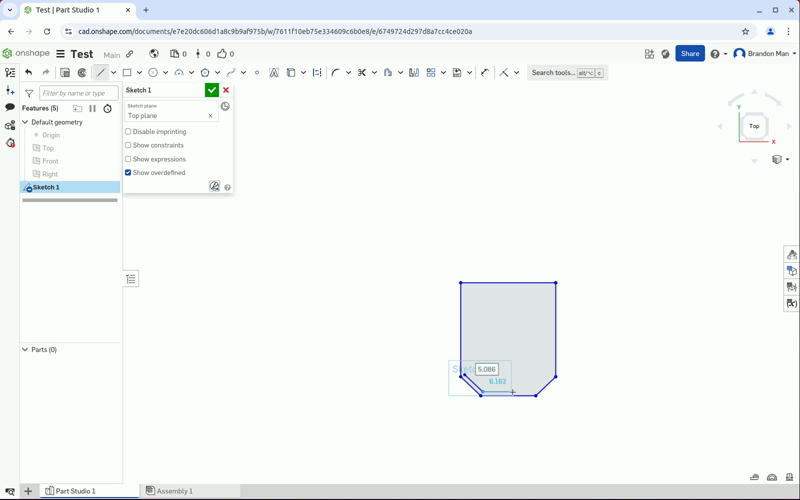
mouse_move(534, 391)
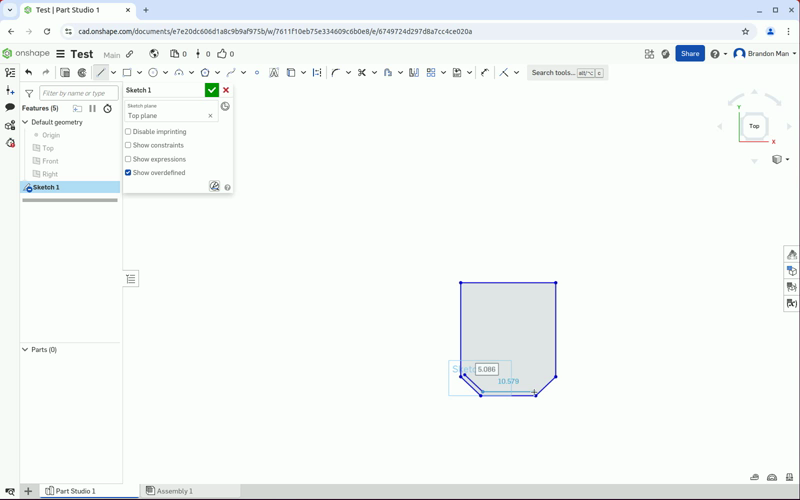
scroll(6)
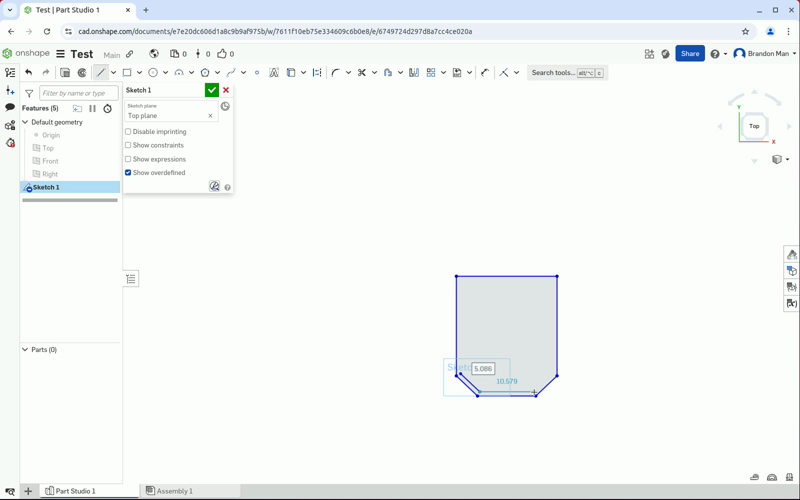
scroll(6)
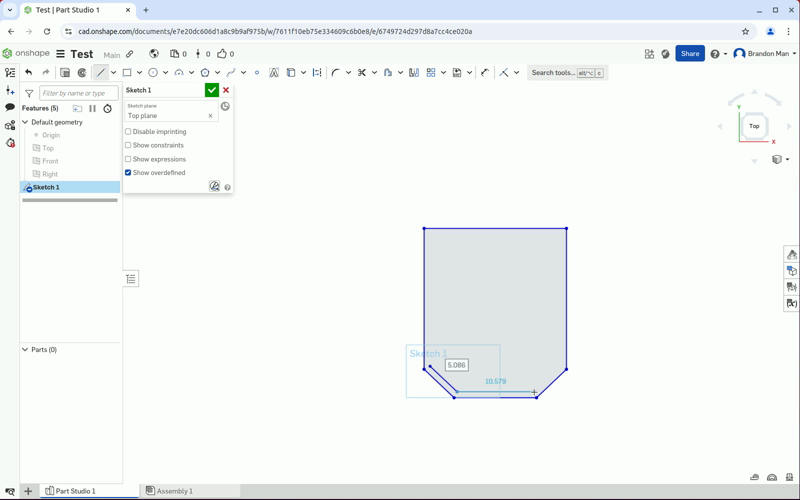
scroll(6)
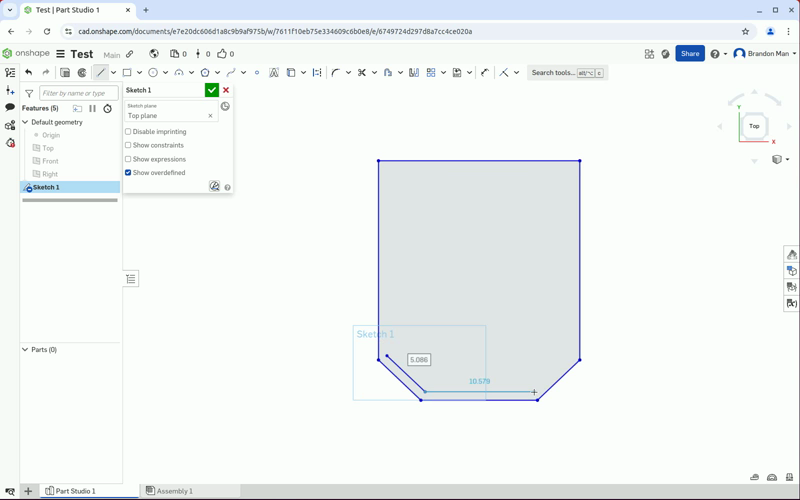
scroll(6)
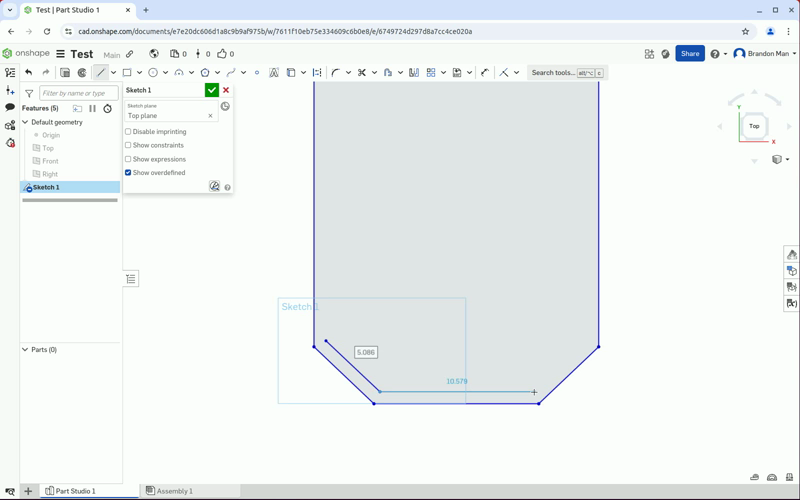
scroll(6)
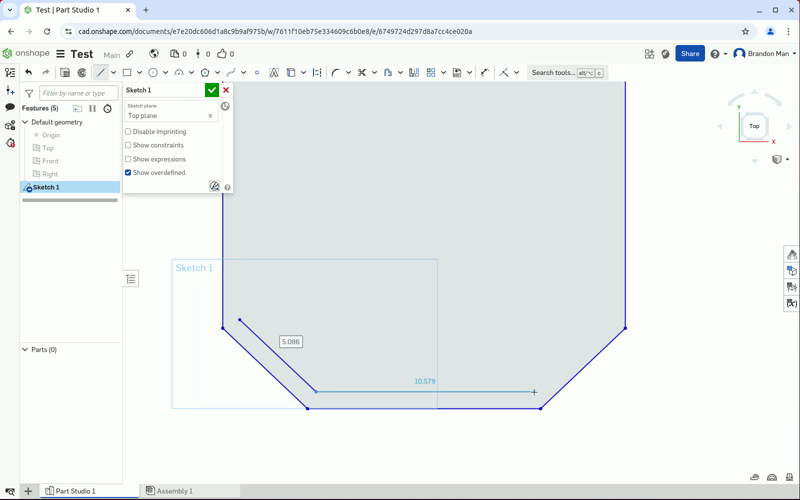
scroll(6)
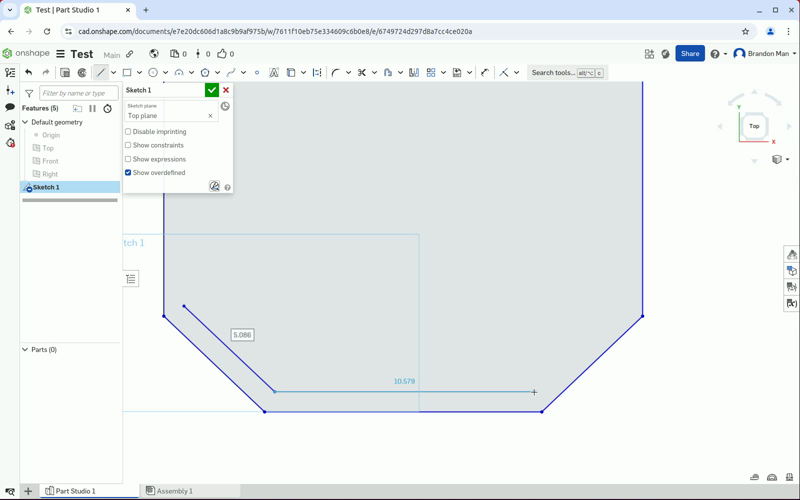
scroll(6)
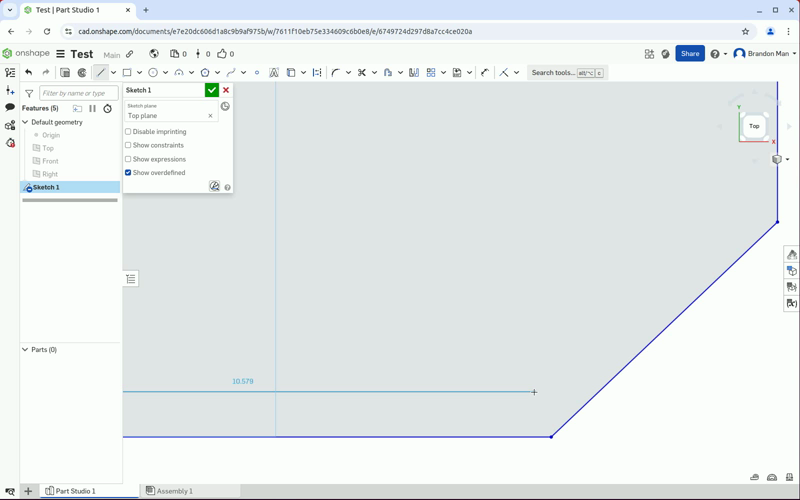
click(534, 391)
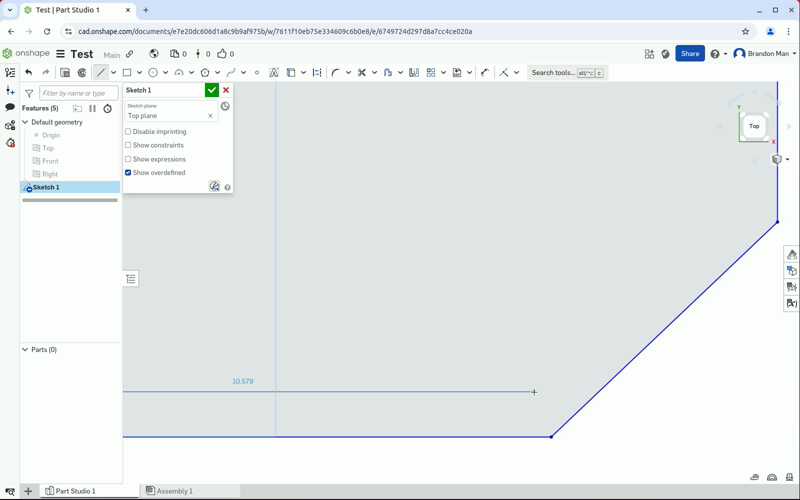
scroll(-6)
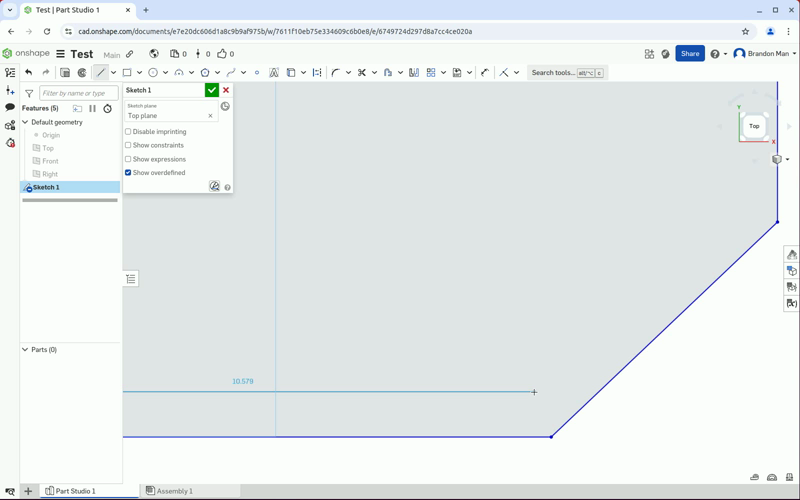
scroll(-6)
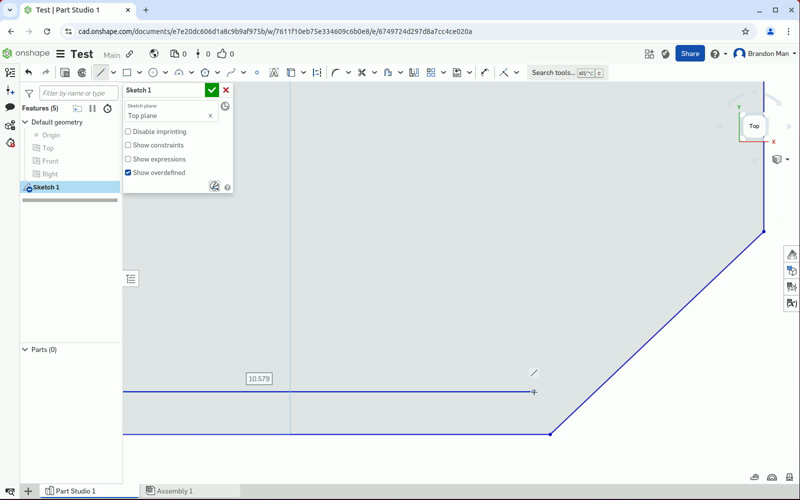
scroll(-6)
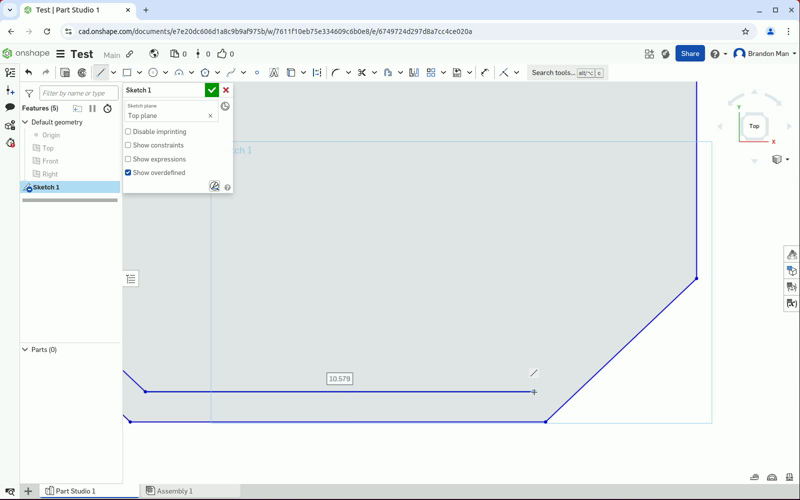
scroll(-6)
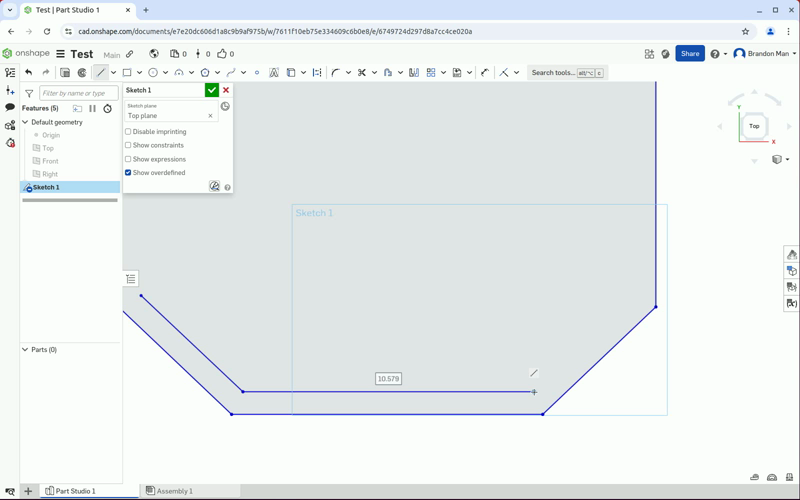
scroll(-6)
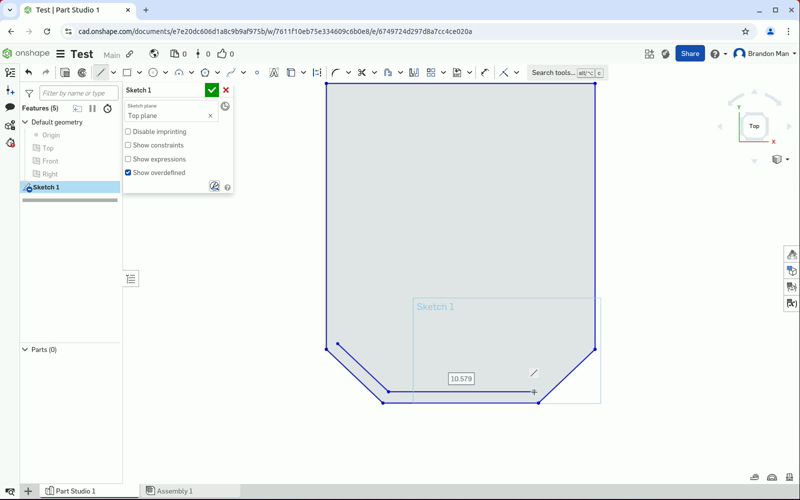
scroll(-6)
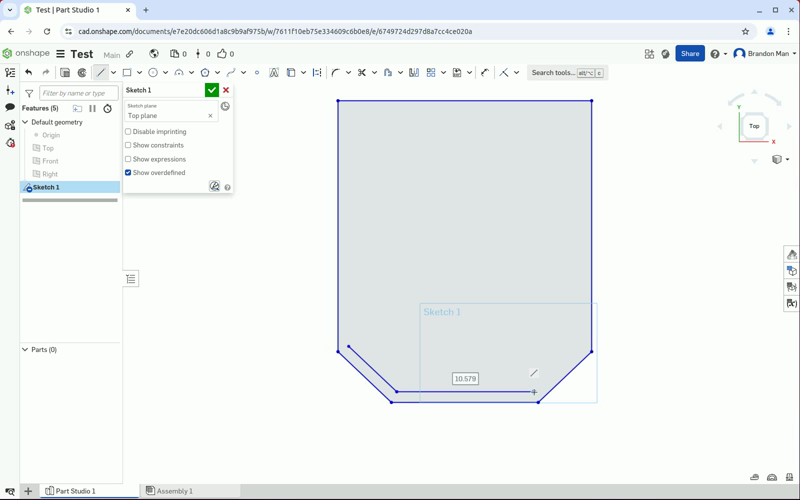
scroll(-6)
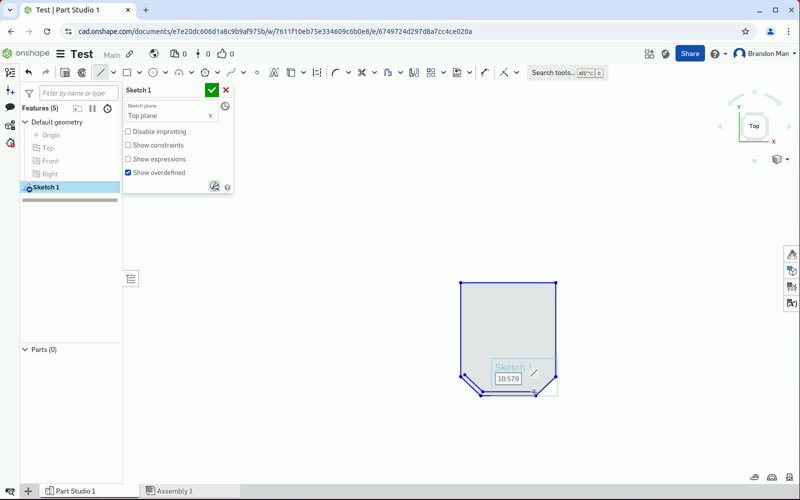
key_up(shift)
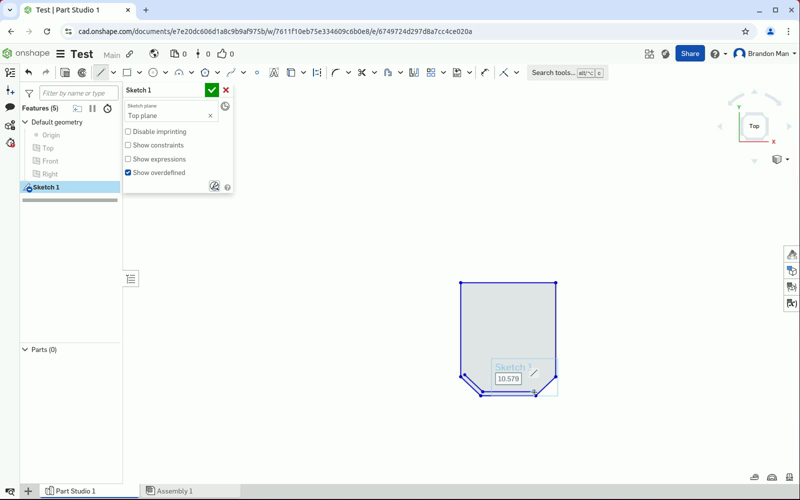
key_down(shift)
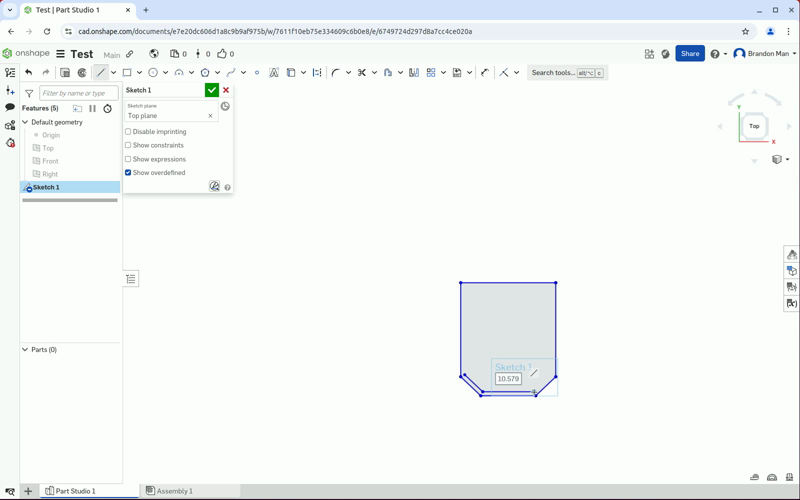
mouse_move(564, 391)
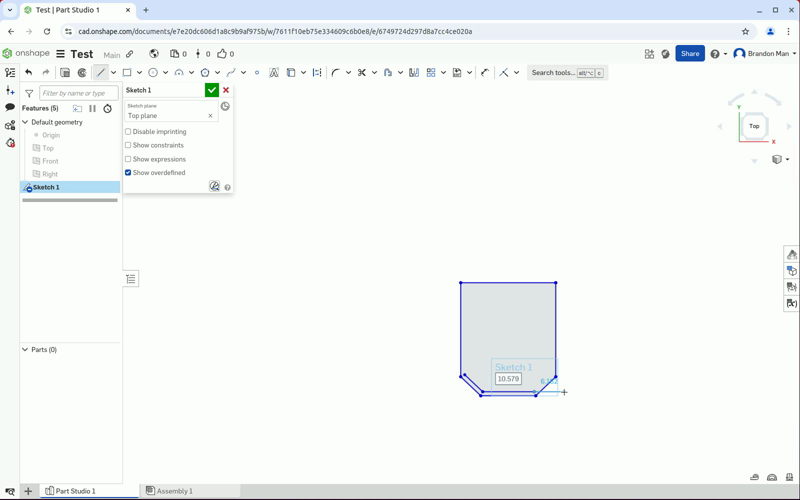
mouse_move(552, 374)
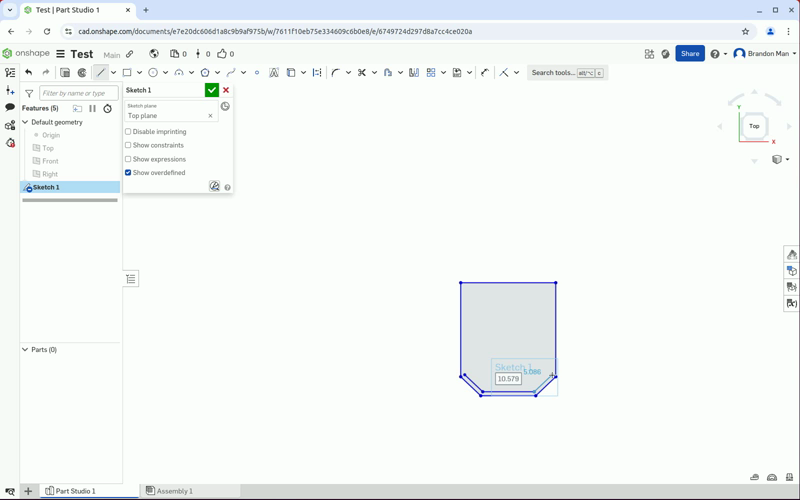
scroll(6)
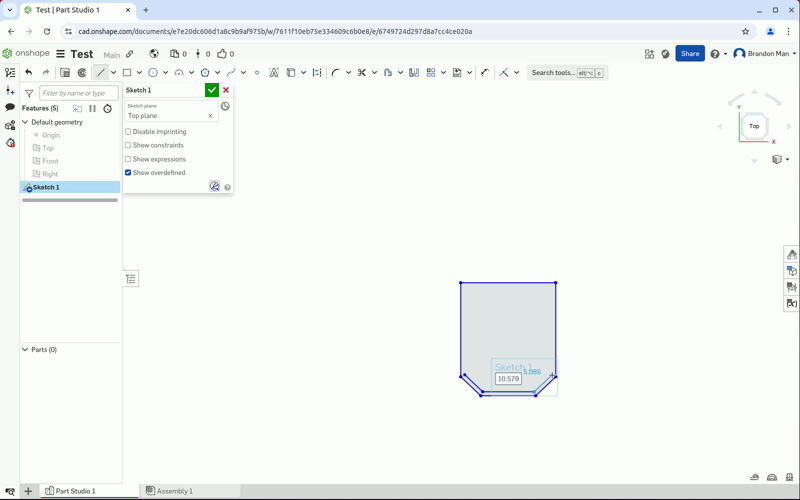
scroll(6)
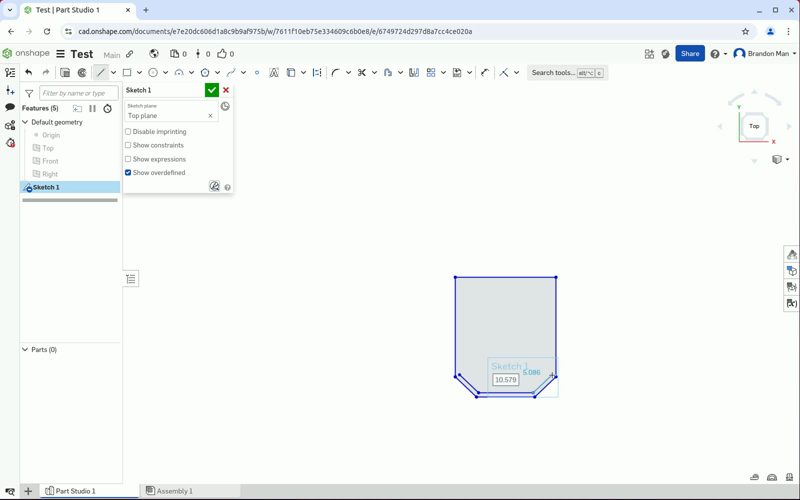
scroll(6)
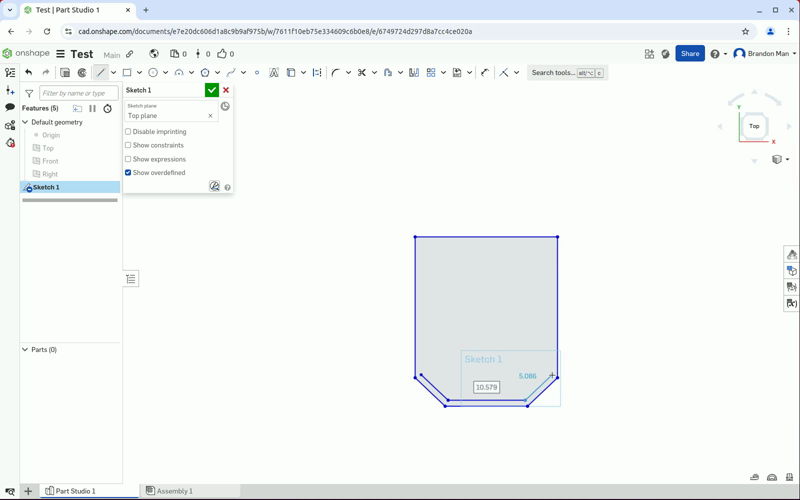
scroll(6)
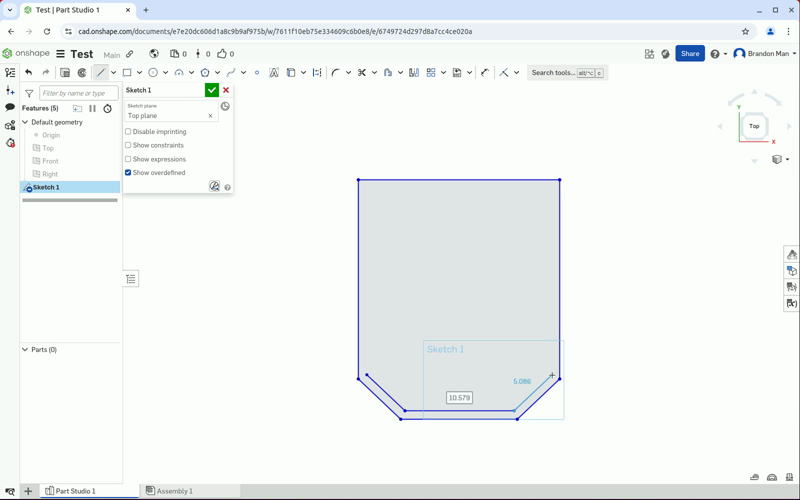
scroll(6)
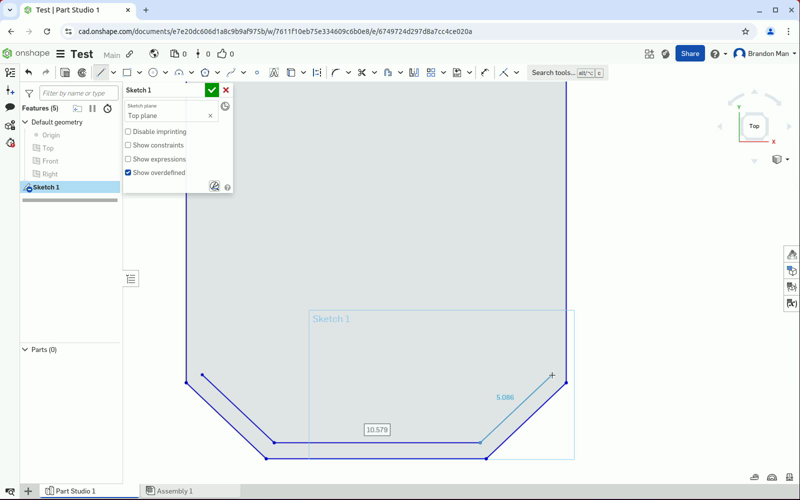
scroll(6)
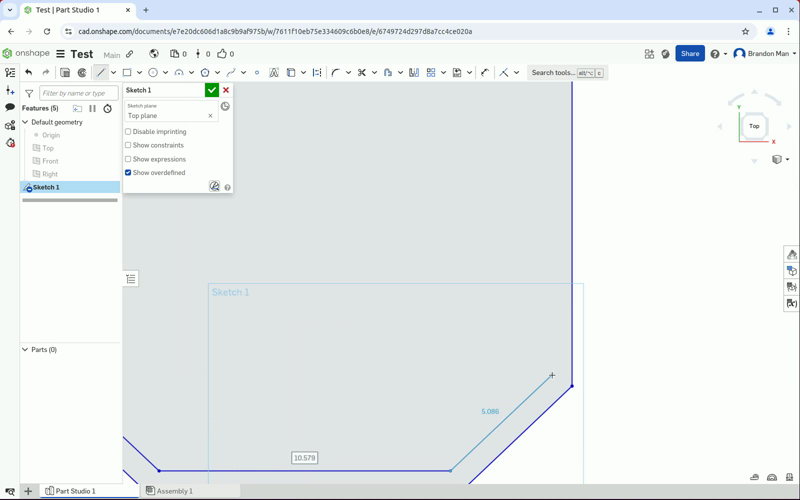
scroll(6)
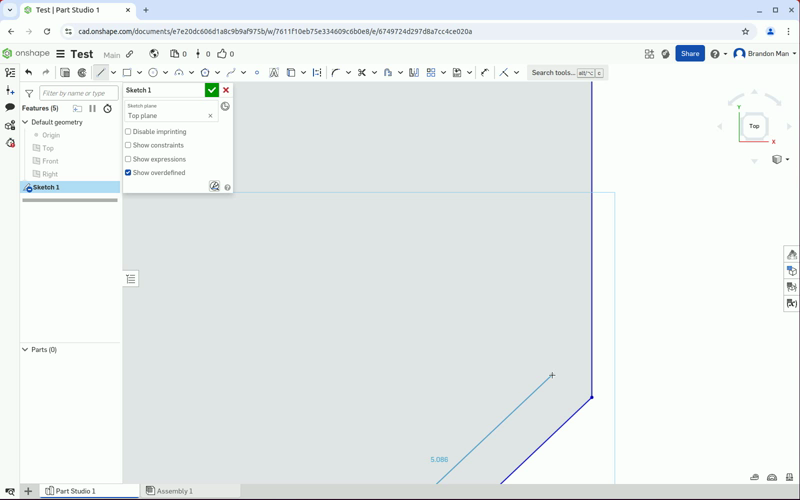
click(552, 374)
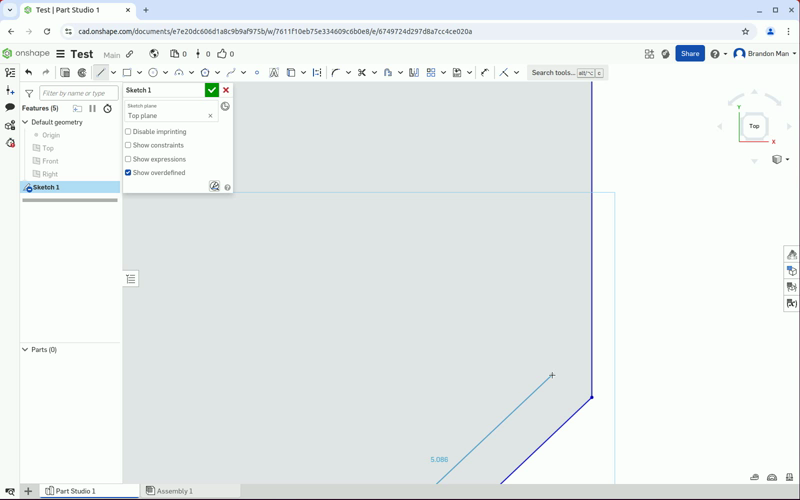
scroll(-6)
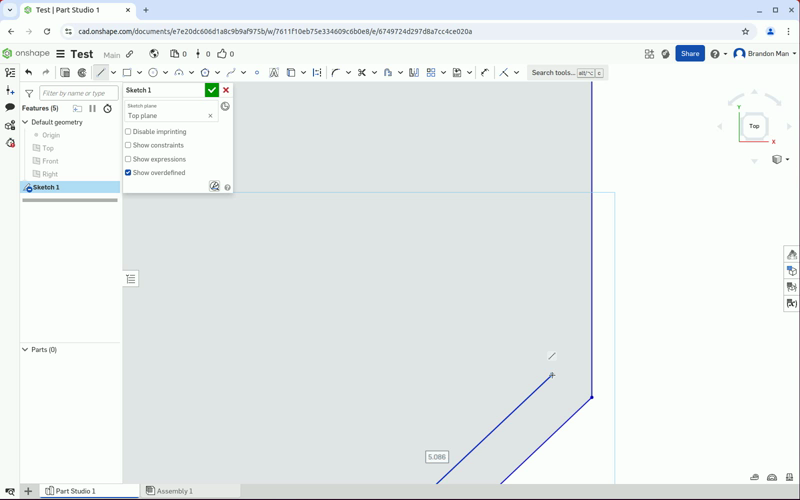
scroll(-6)
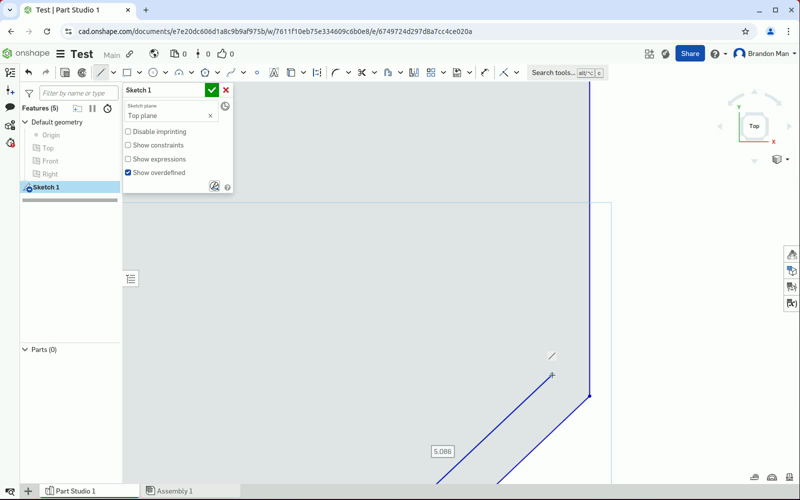
scroll(-6)
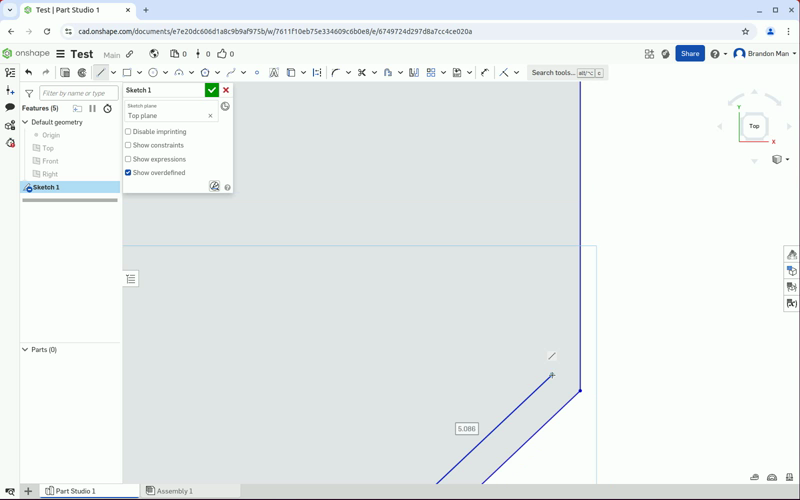
scroll(-6)
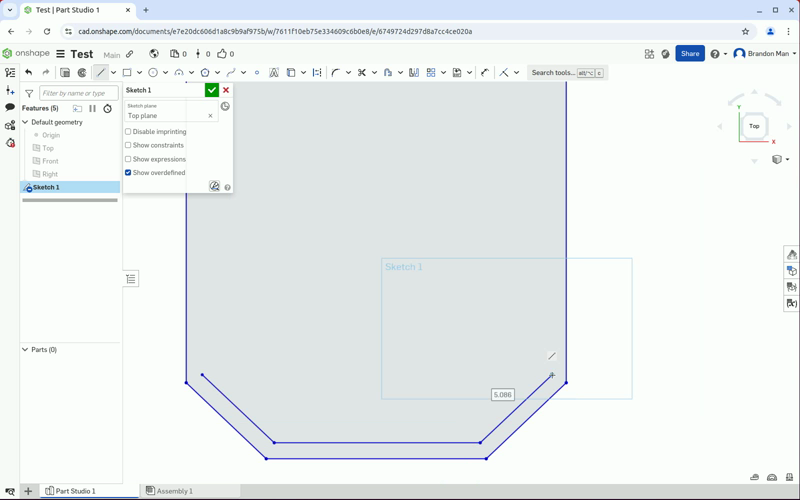
scroll(-6)
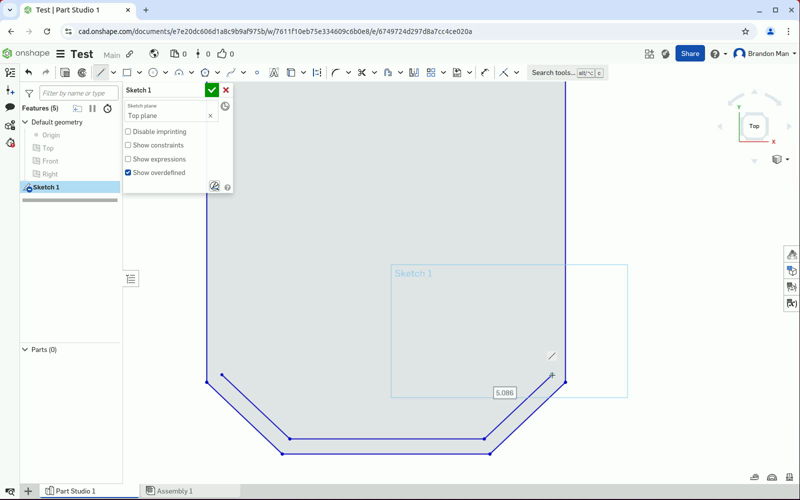
scroll(-6)
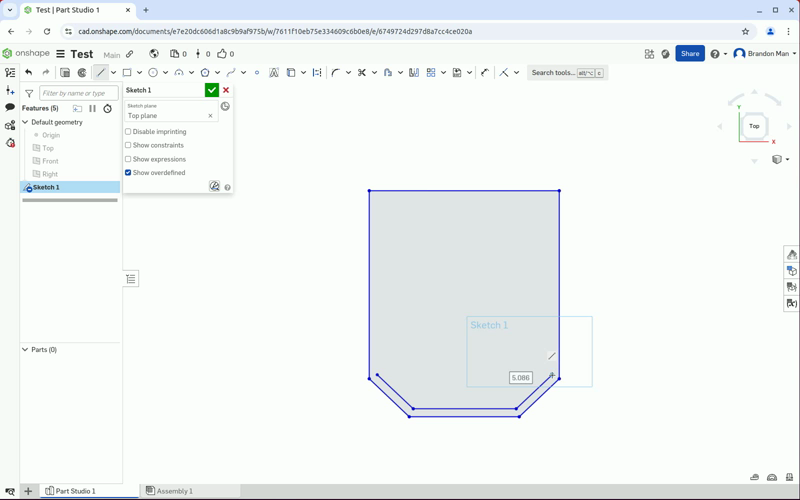
scroll(-6)
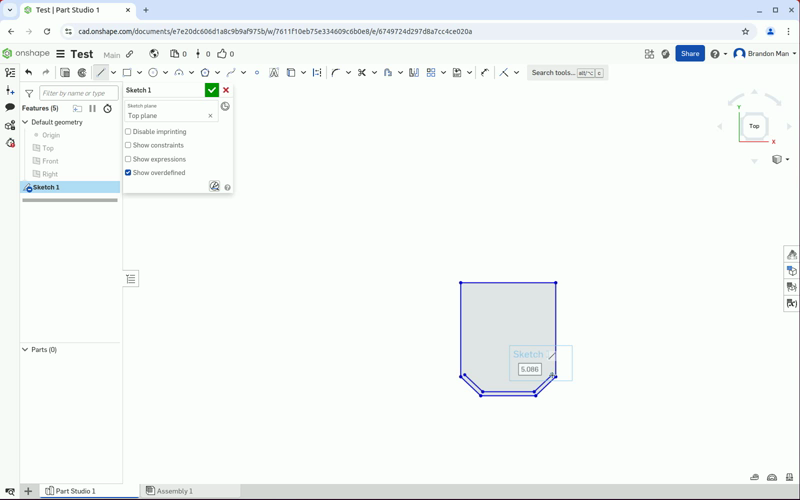
key_up(shift)
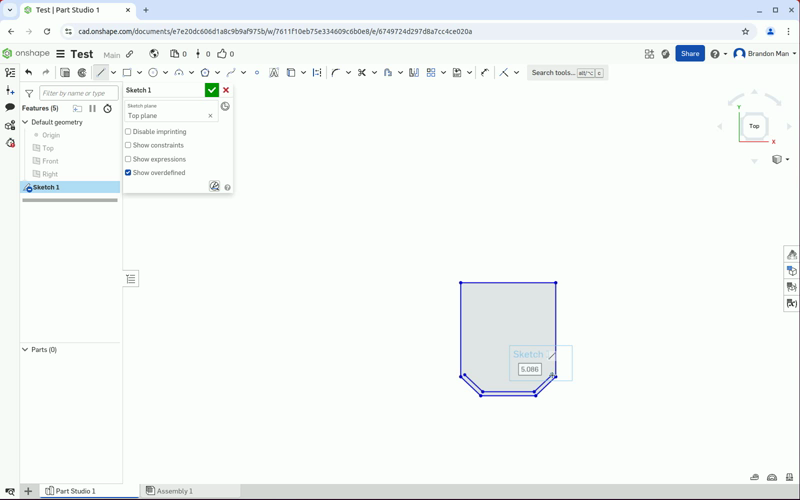
key_down(shift)
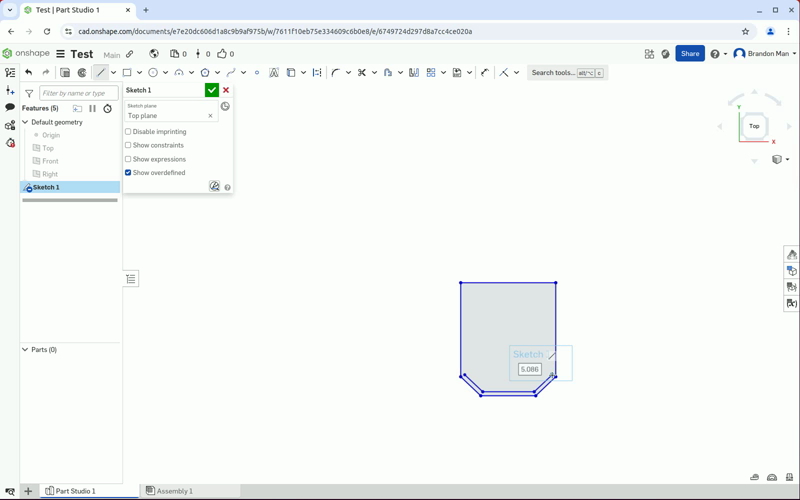
mouse_move(552, 286)
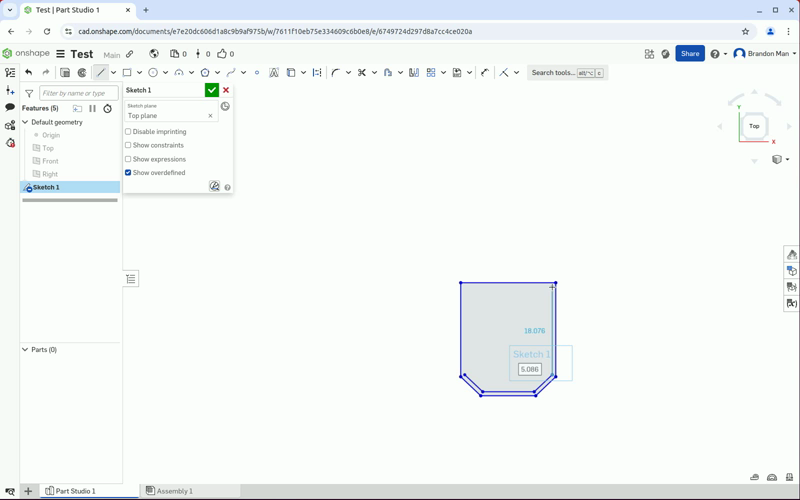
click(552, 286)
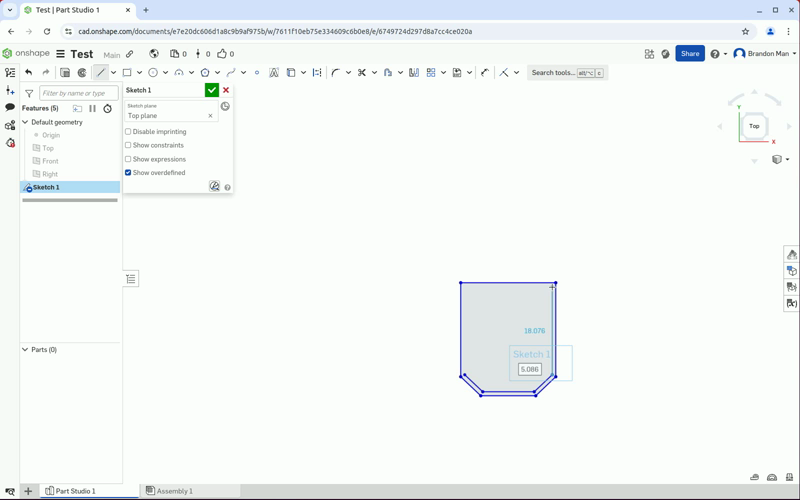
key_up(shift)
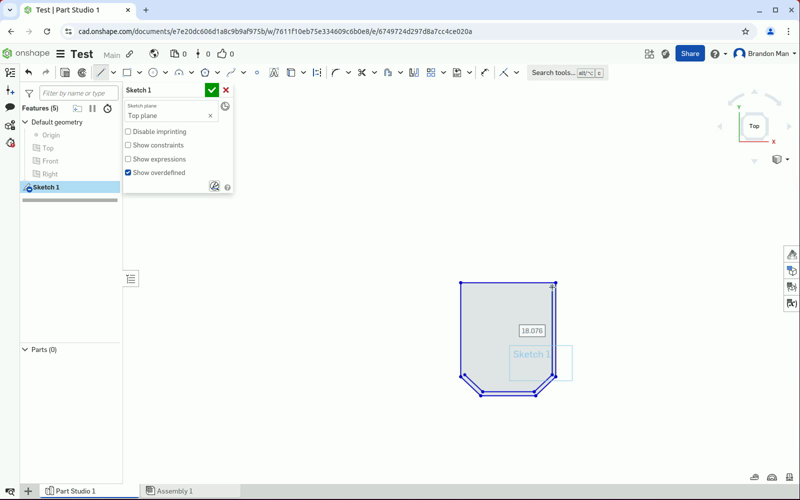
key_down(shift)
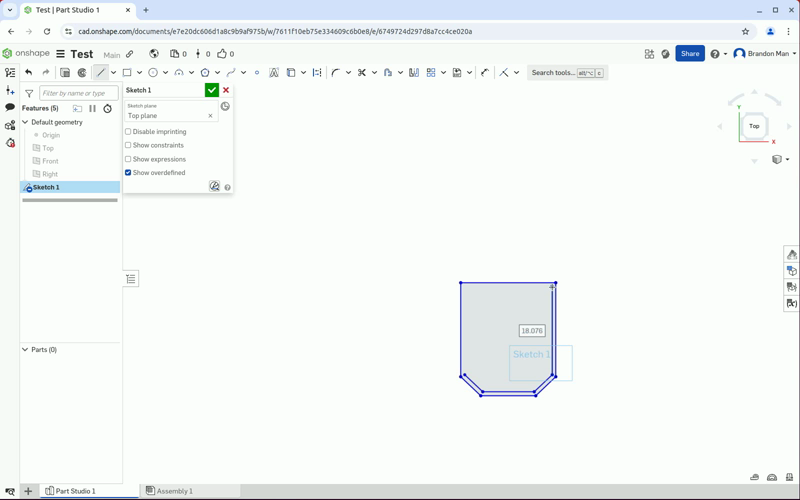
mouse_move(464, 286)
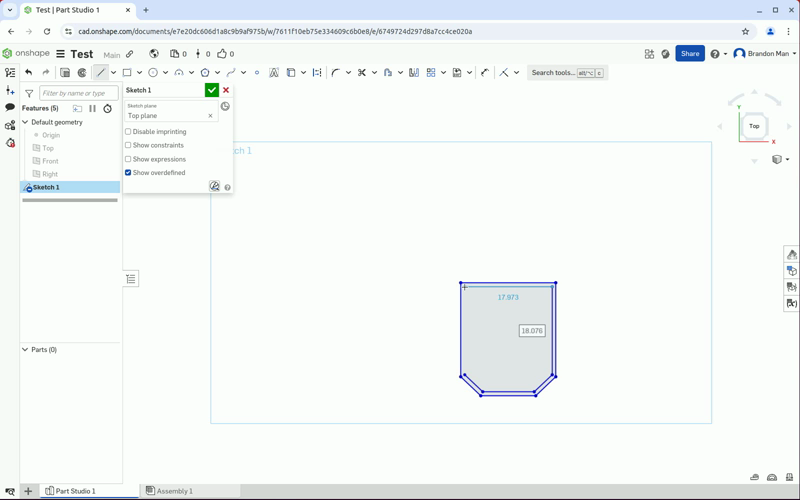
click(464, 286)
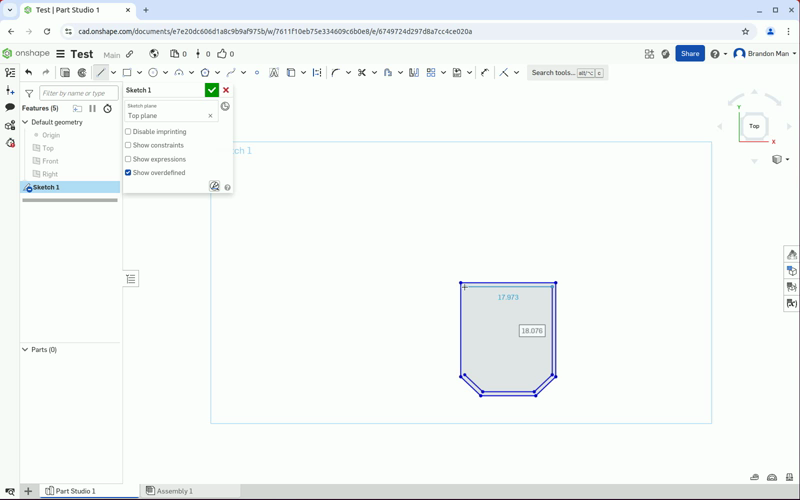
key_up(shift)
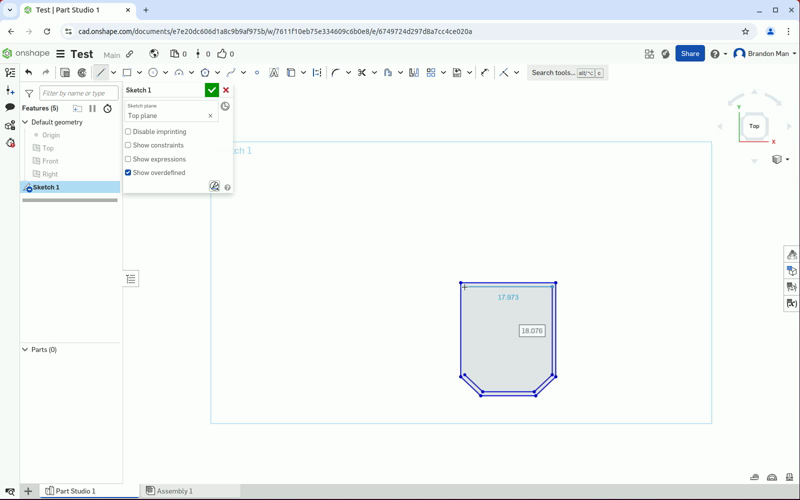
key_down(shift)
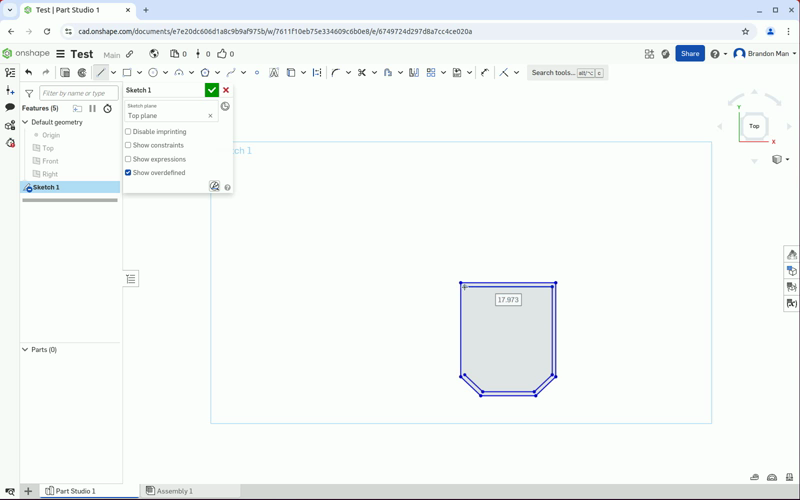
mouse_move(464, 374)
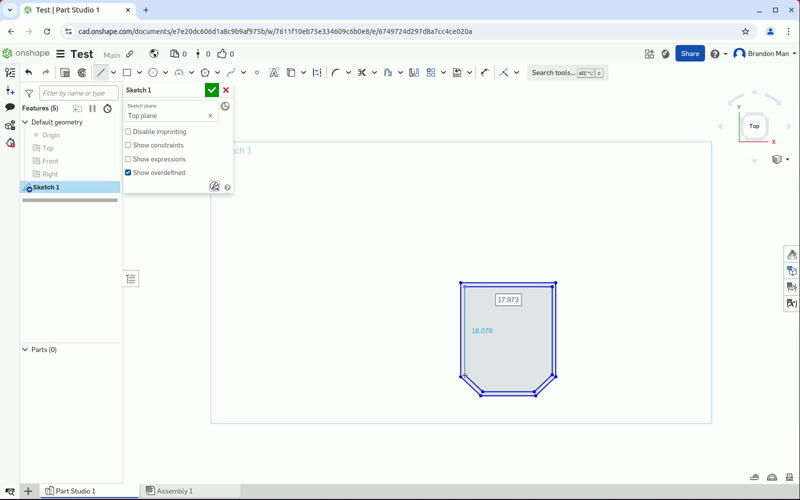
scroll(6)
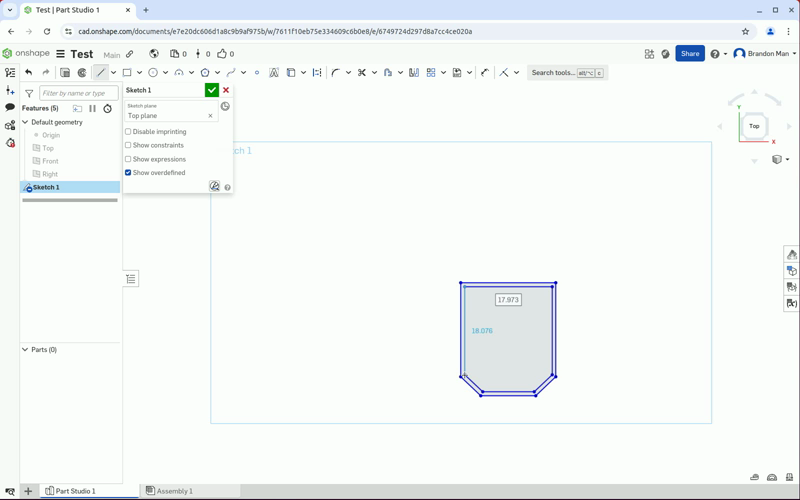
scroll(6)
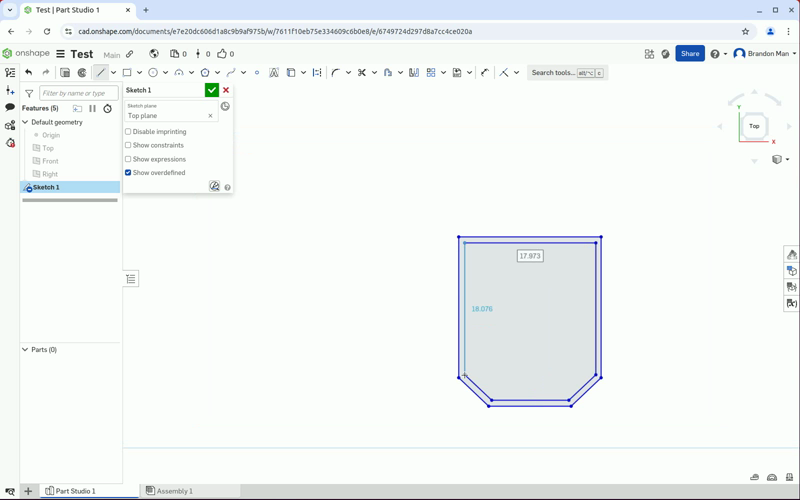
scroll(6)
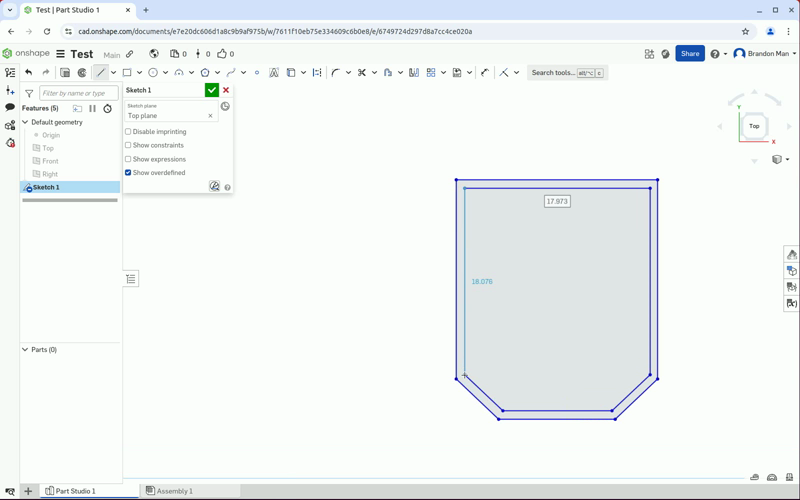
scroll(6)
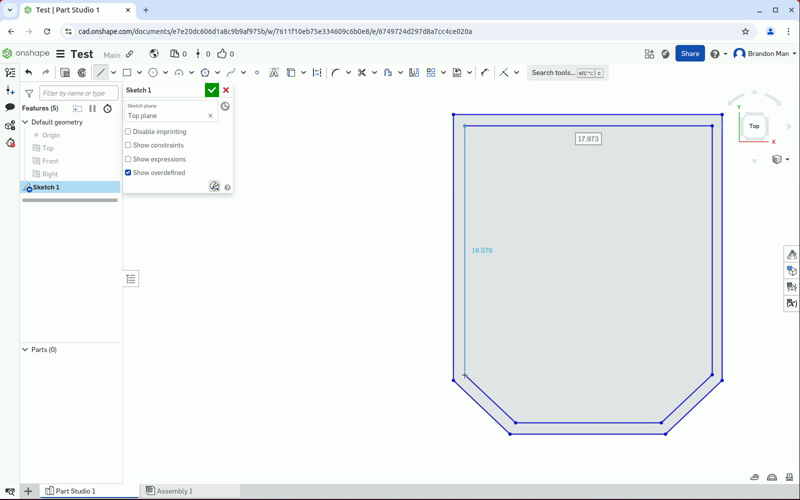
scroll(6)
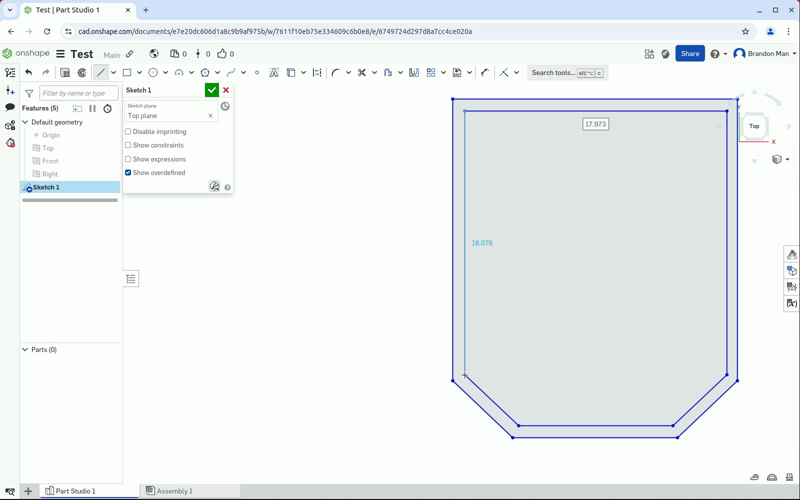
scroll(6)
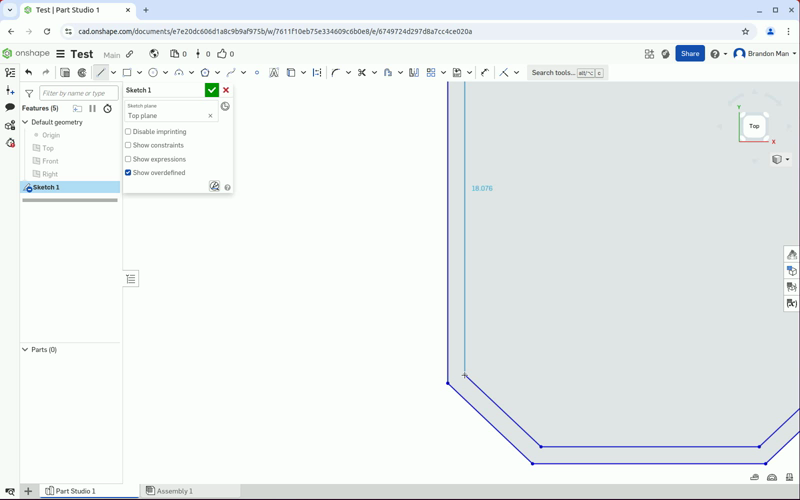
scroll(6)
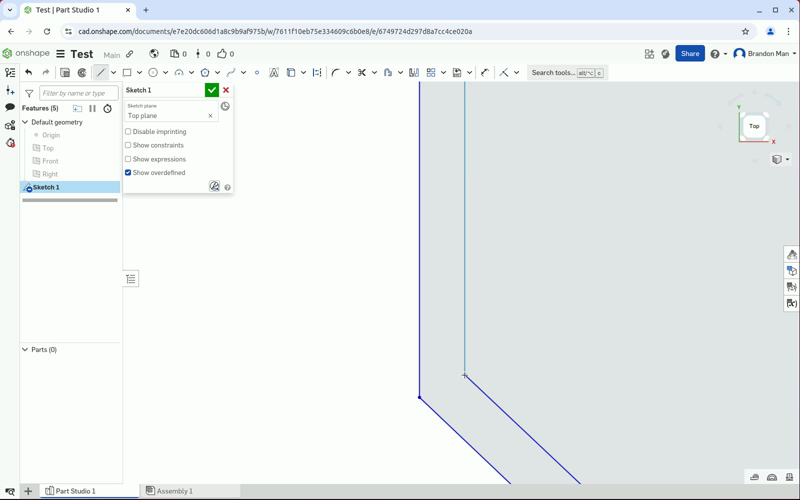
key_up(shift)
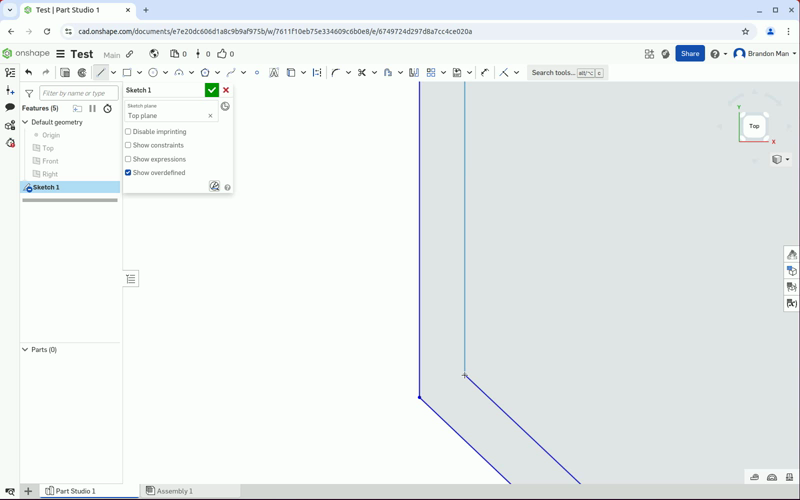
click(464, 374)
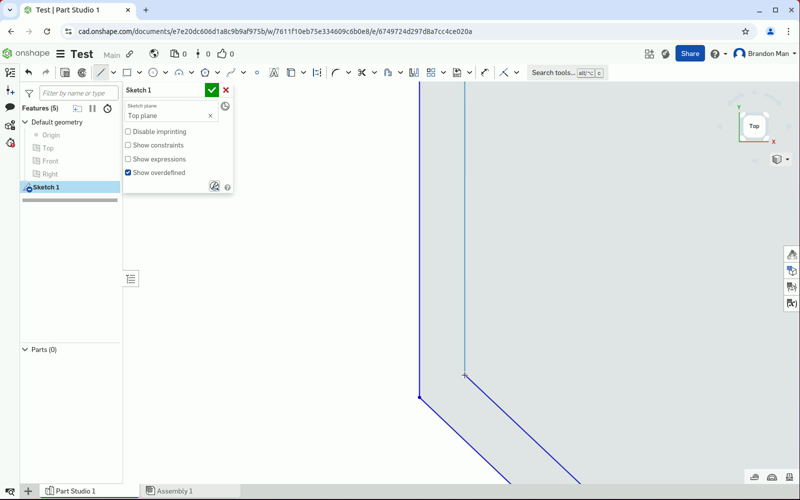
scroll(-6)
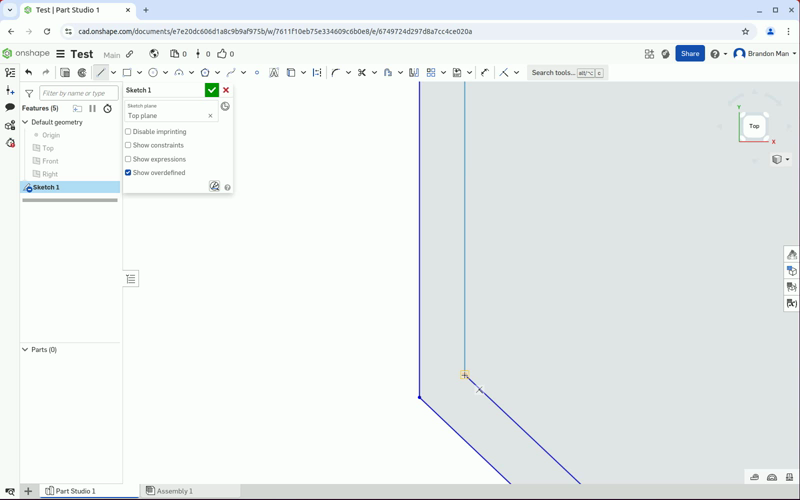
scroll(-6)
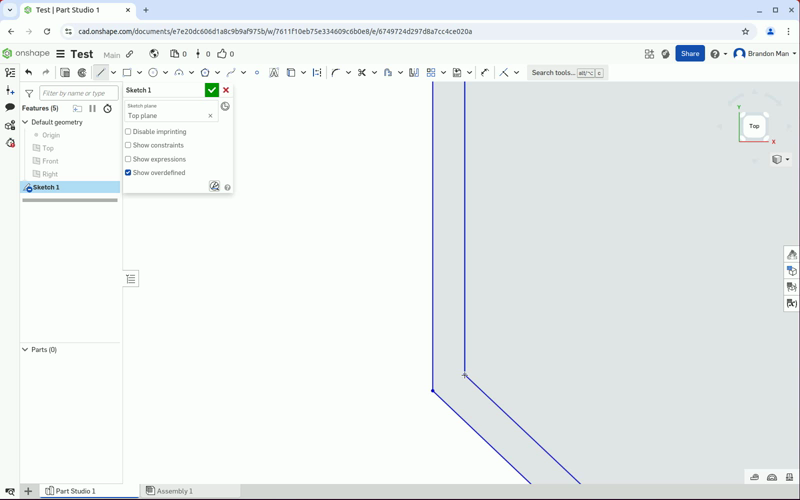
scroll(-6)
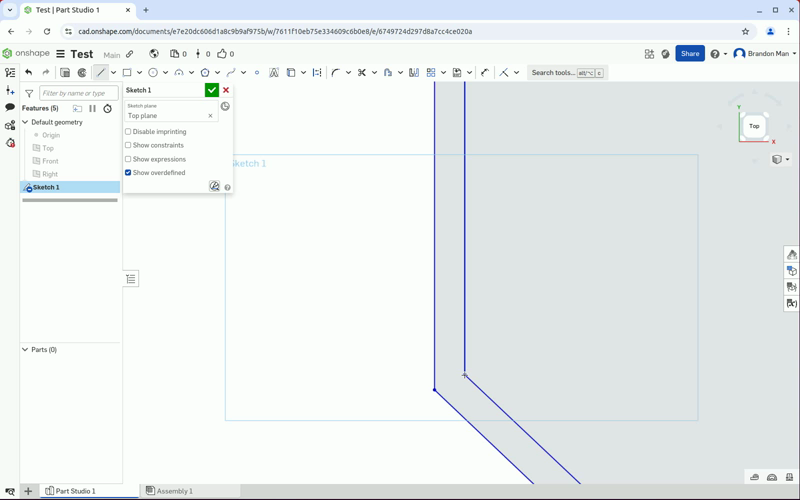
scroll(-6)
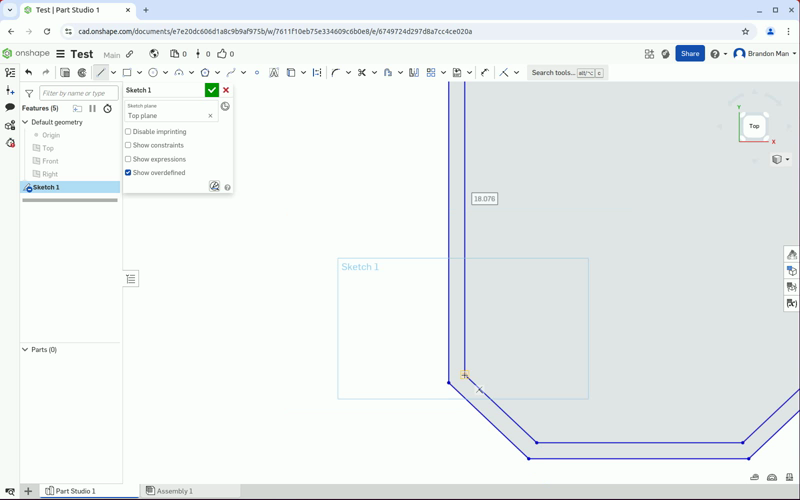
scroll(-6)
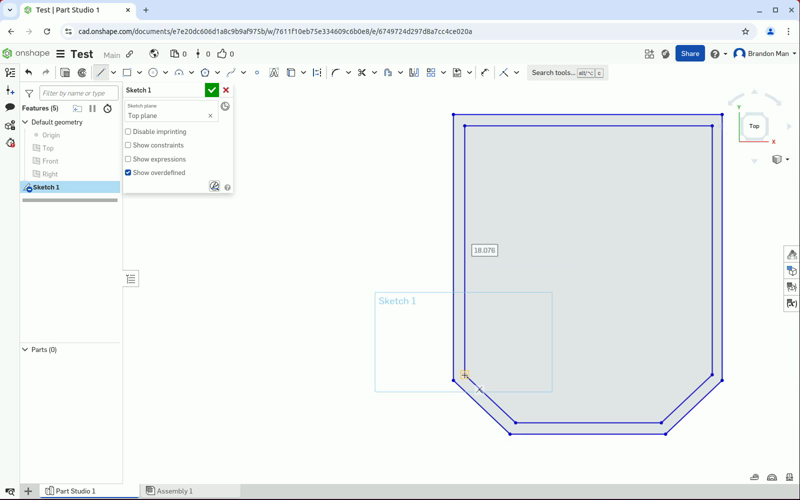
scroll(-6)
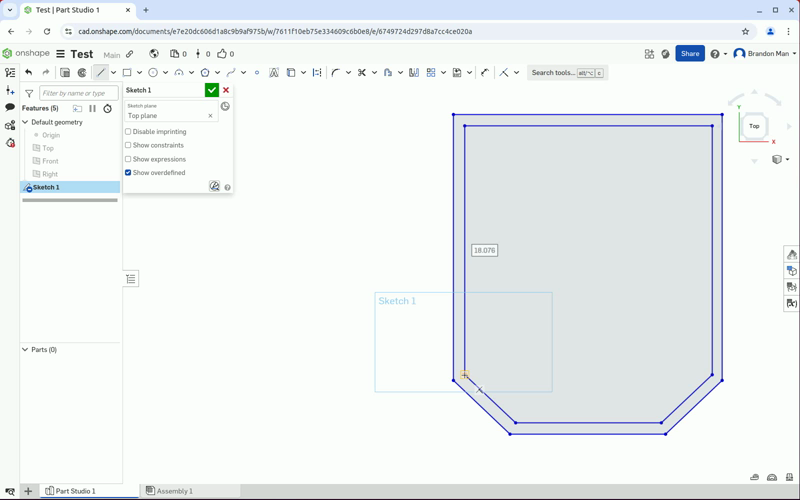
scroll(-6)
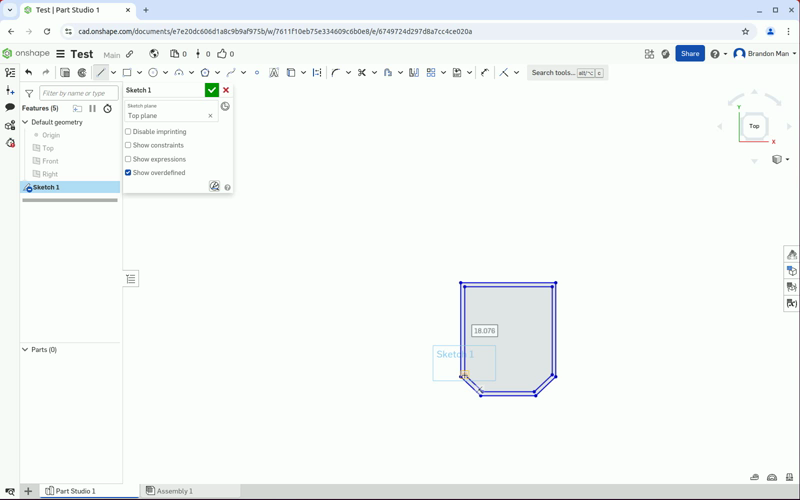
key(esc)
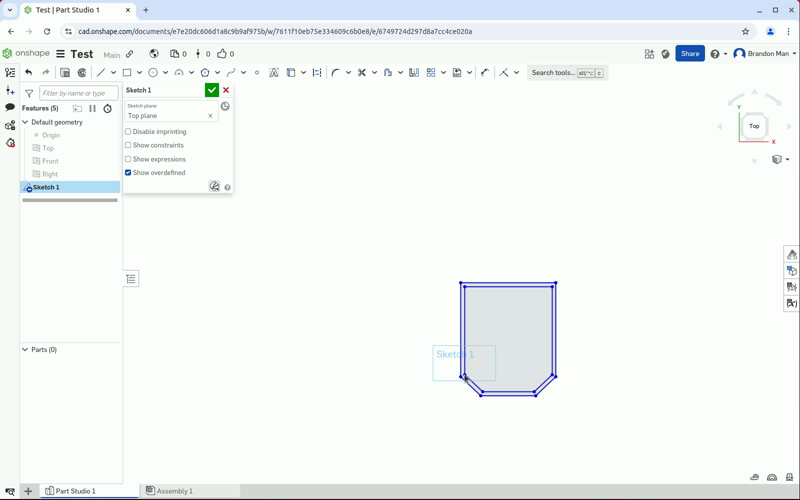
mouse_move(462, 293)
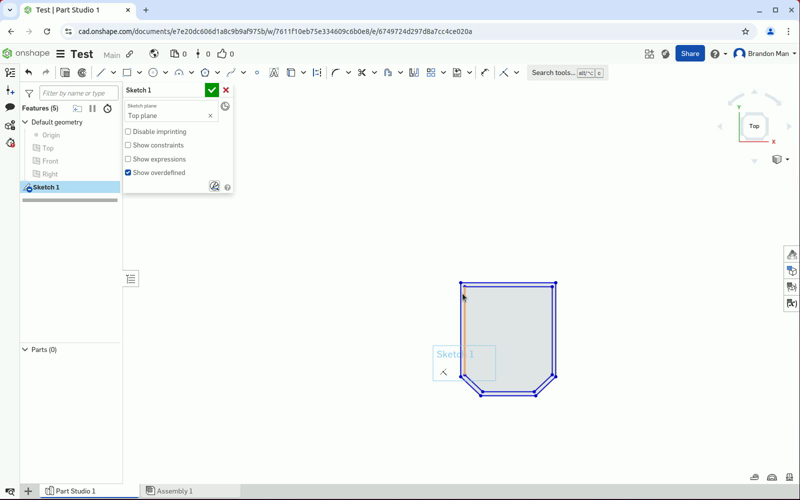
scroll(6)
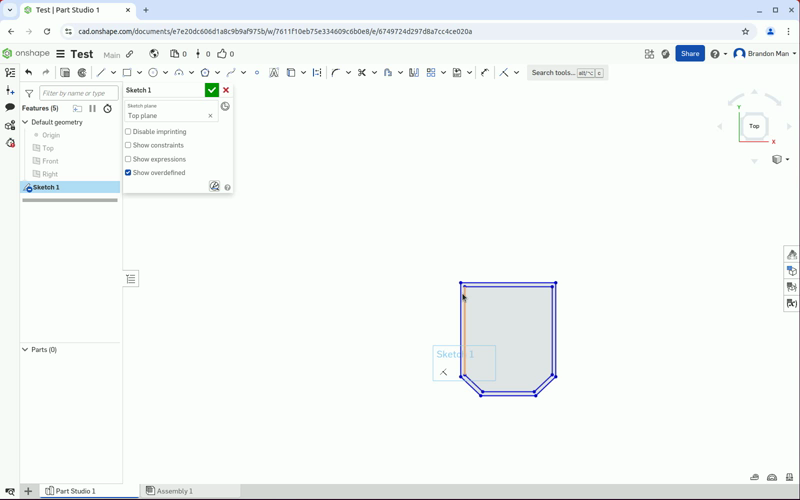
scroll(6)
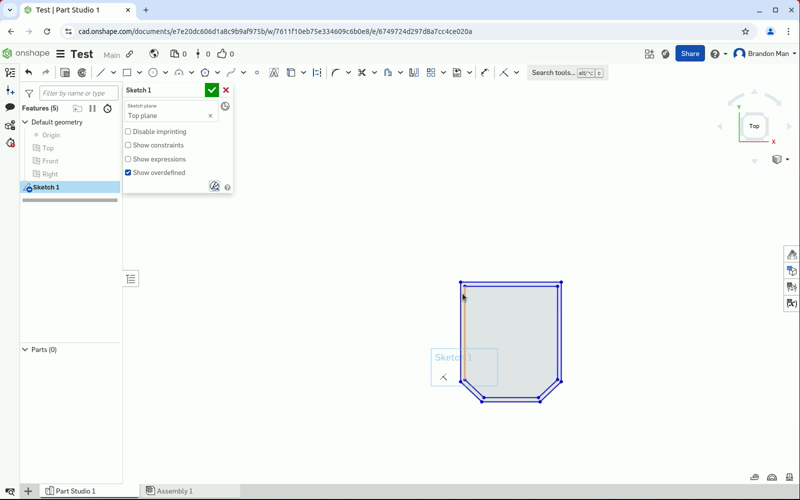
scroll(6)
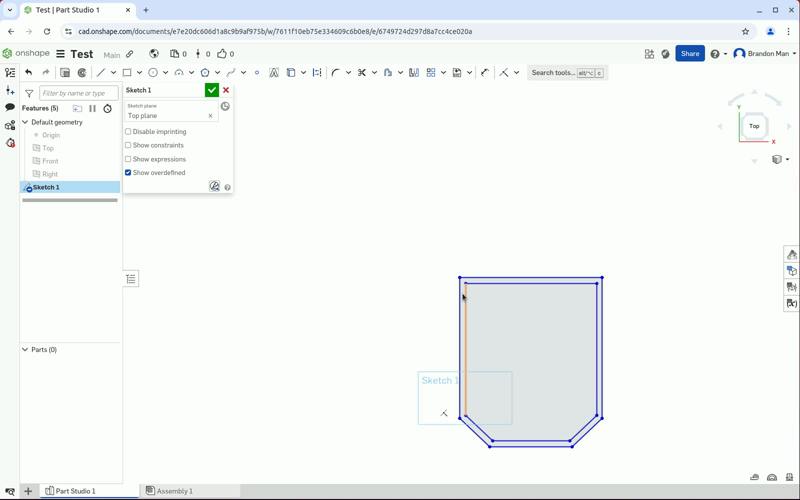
scroll(6)
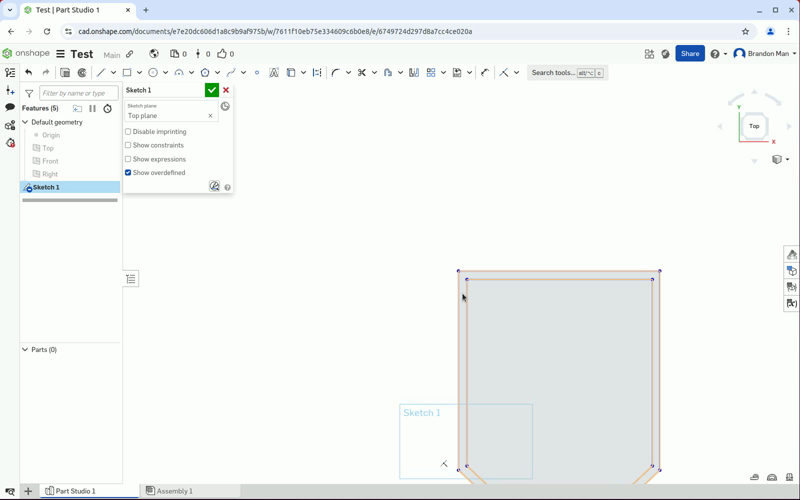
scroll(6)
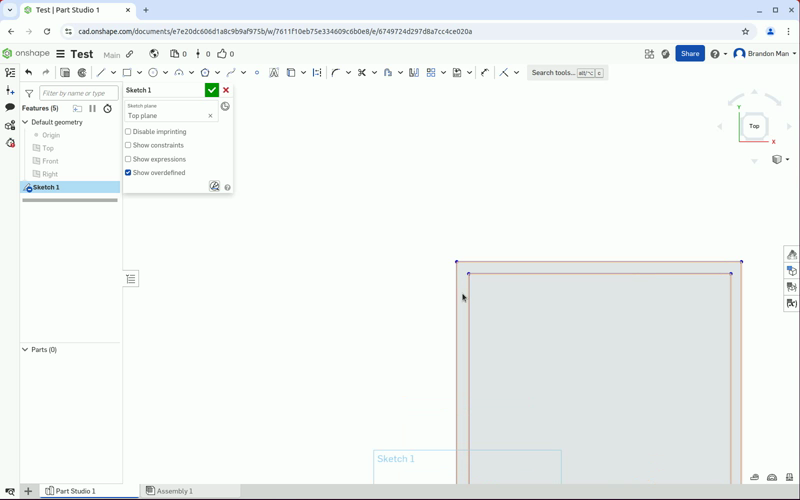
scroll(6)
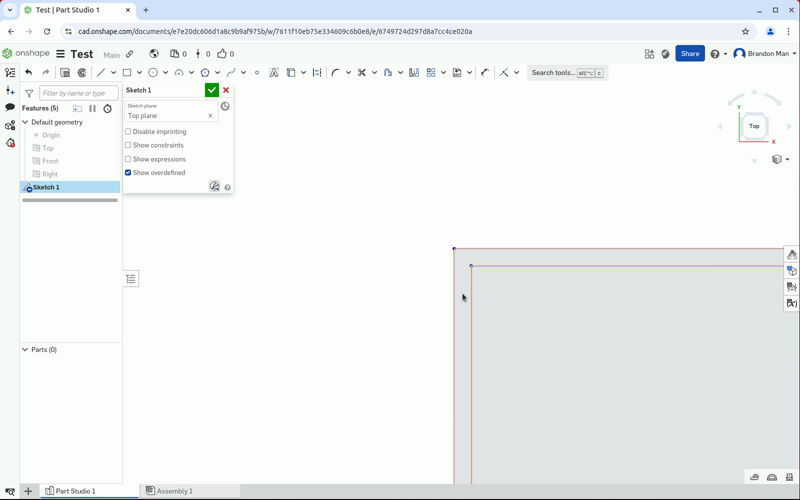
scroll(6)
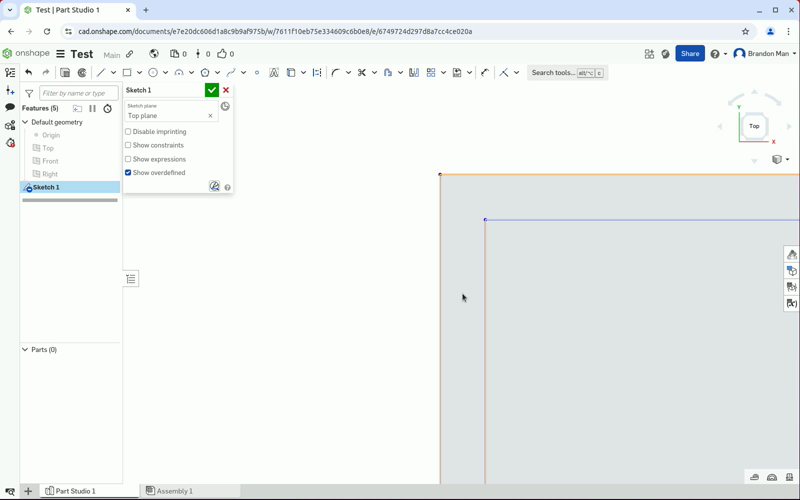
click(462, 293)
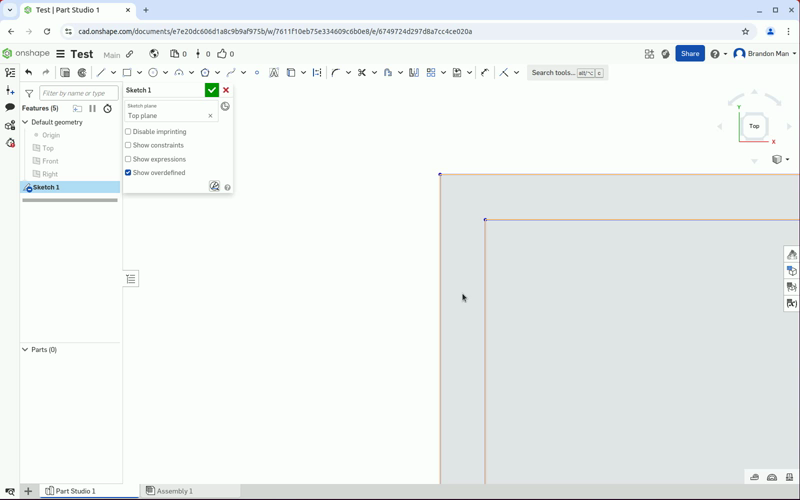
scroll(-6)
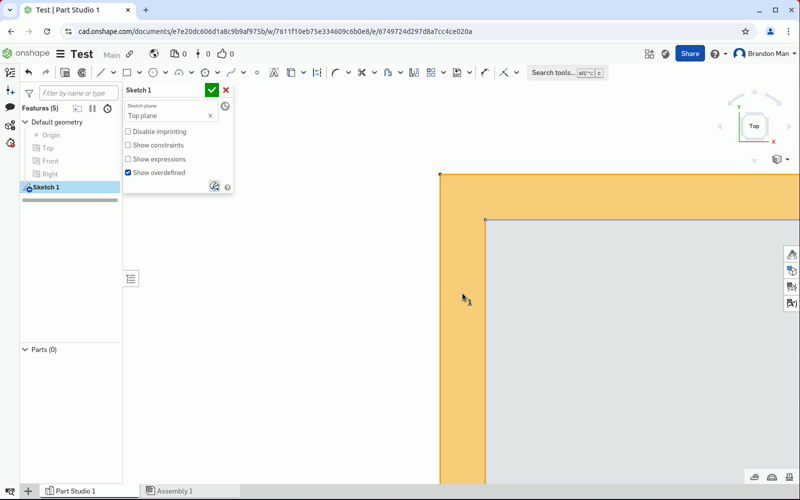
scroll(-6)
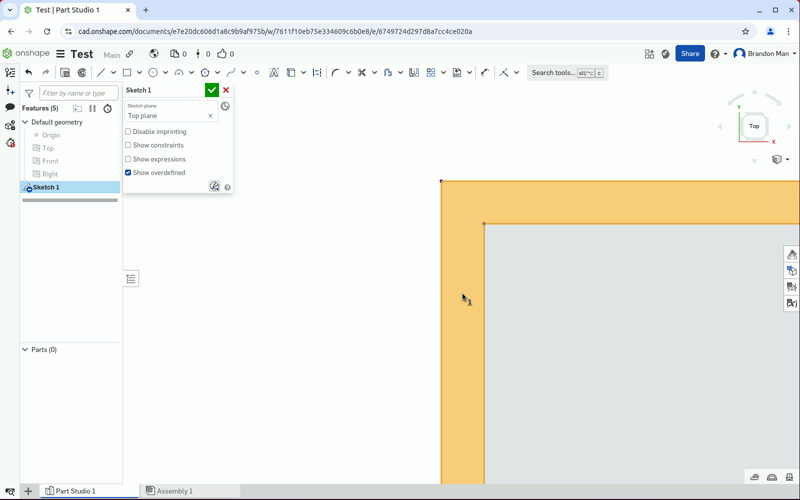
scroll(-6)
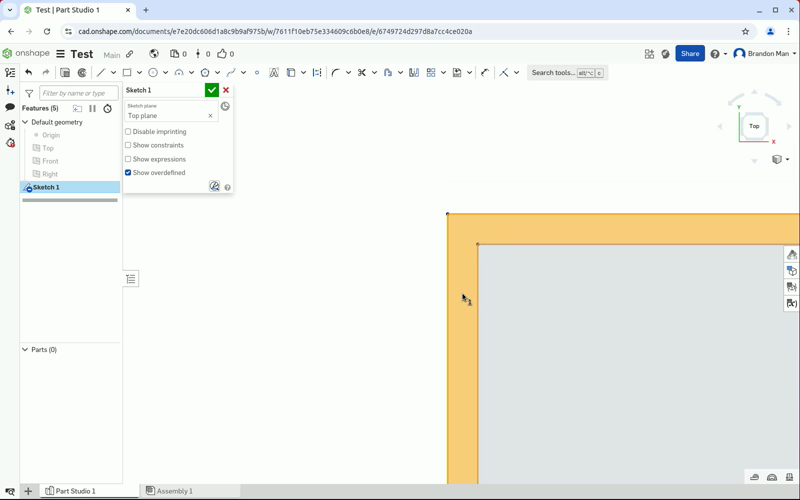
scroll(-6)
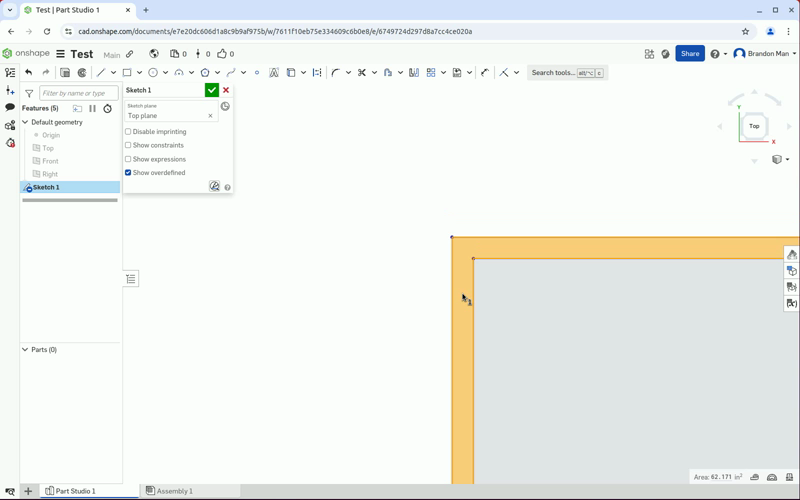
scroll(-6)
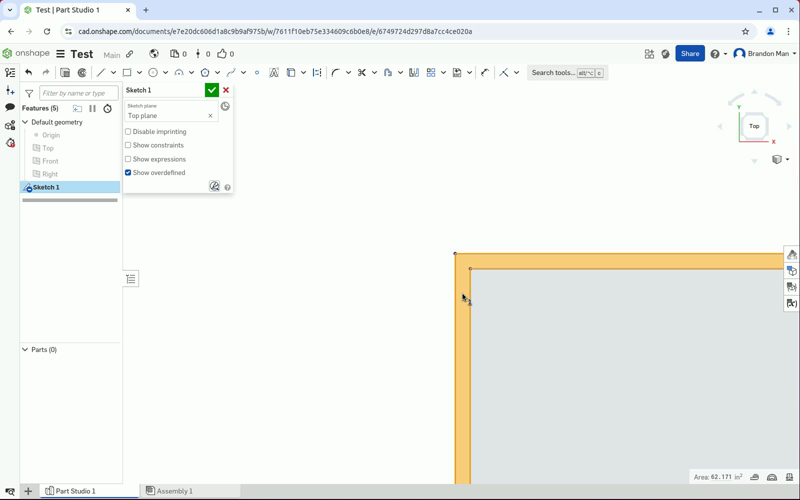
scroll(-6)
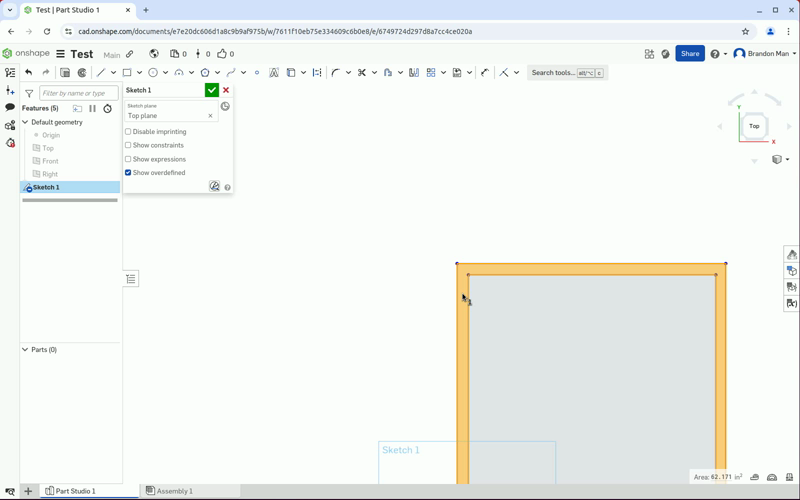
scroll(-6)
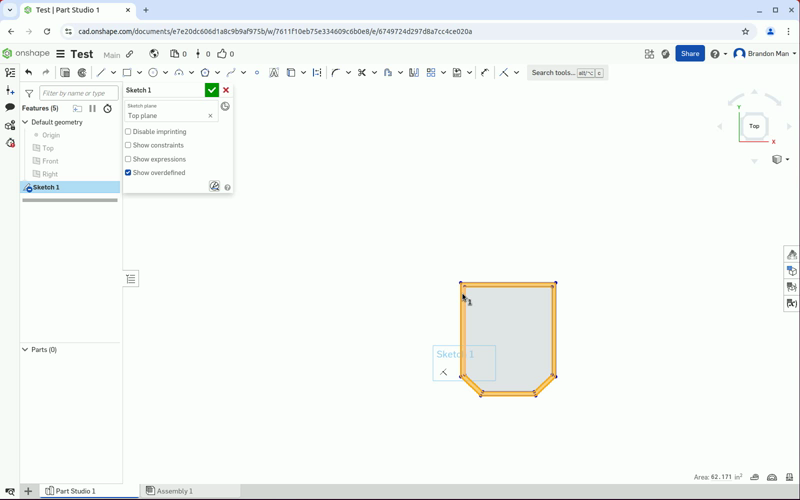
mouse_move(73, 352)
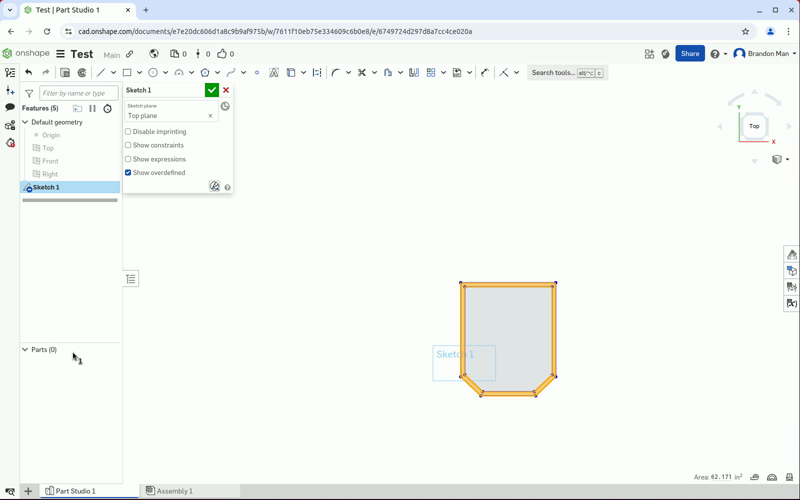
key(shift+y)
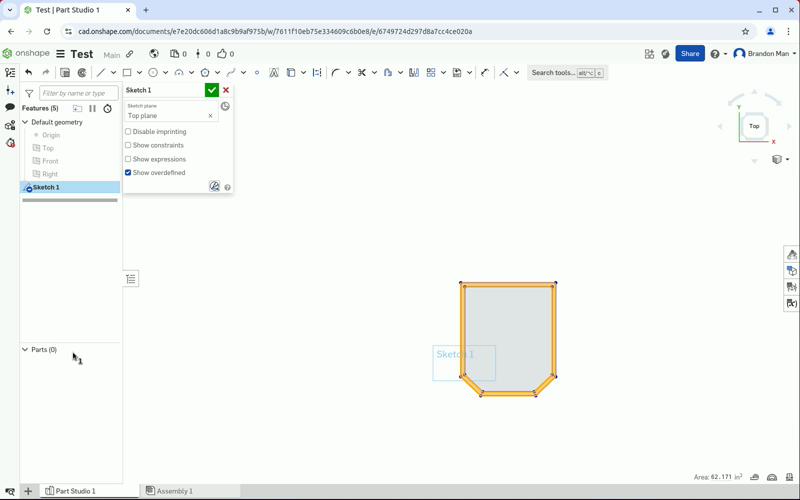
key(shift+e)
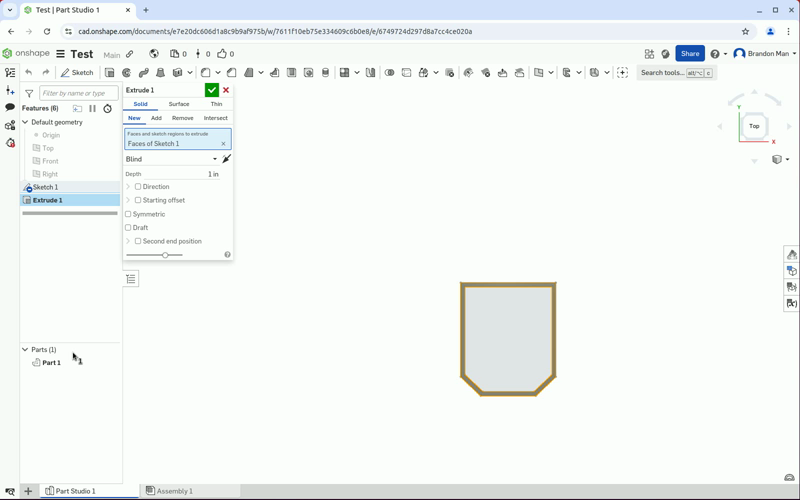
mouse_move(143, 106)
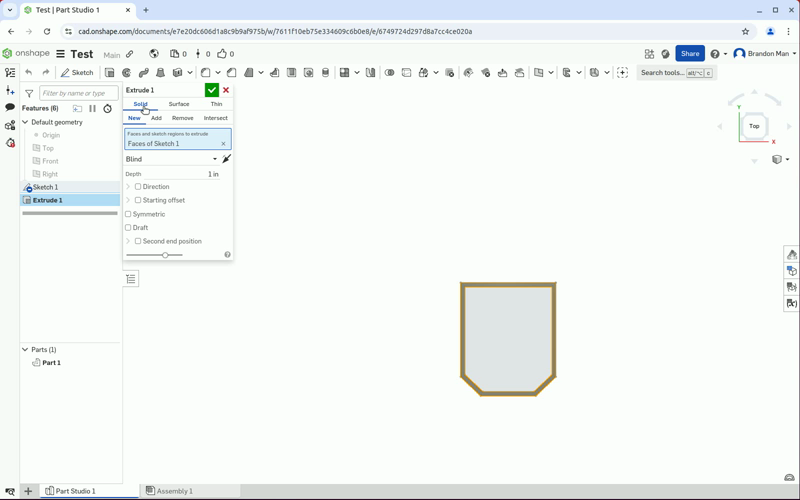
click(143, 106)
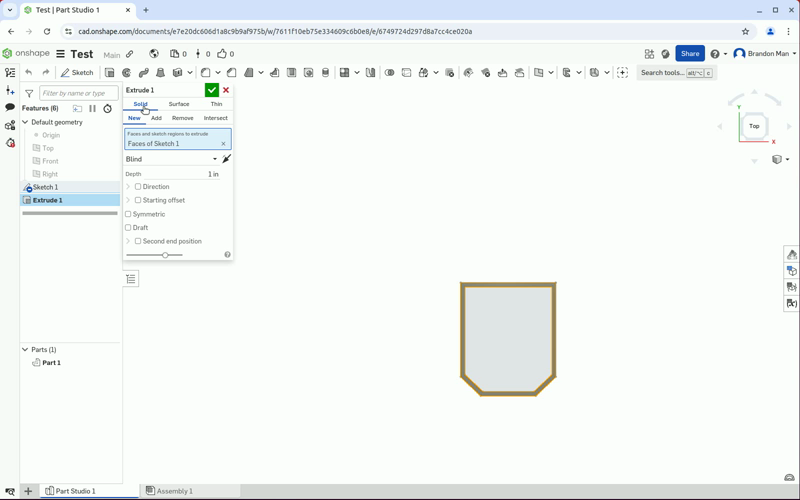
mouse_move(137, 120)
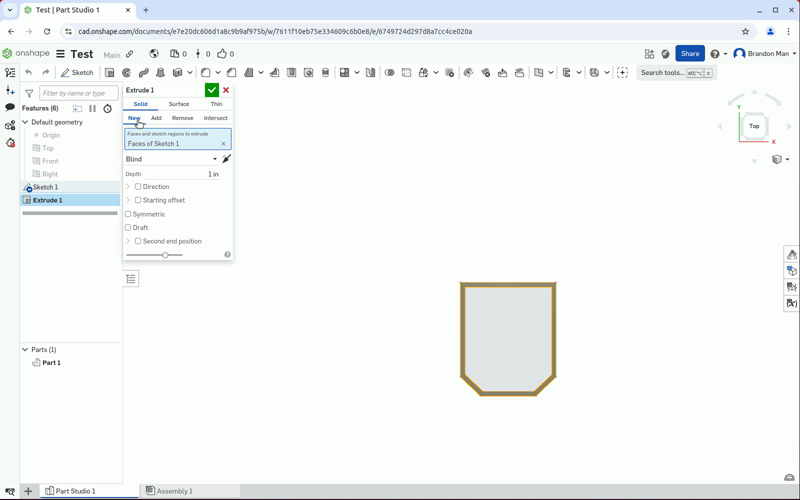
click(137, 120)
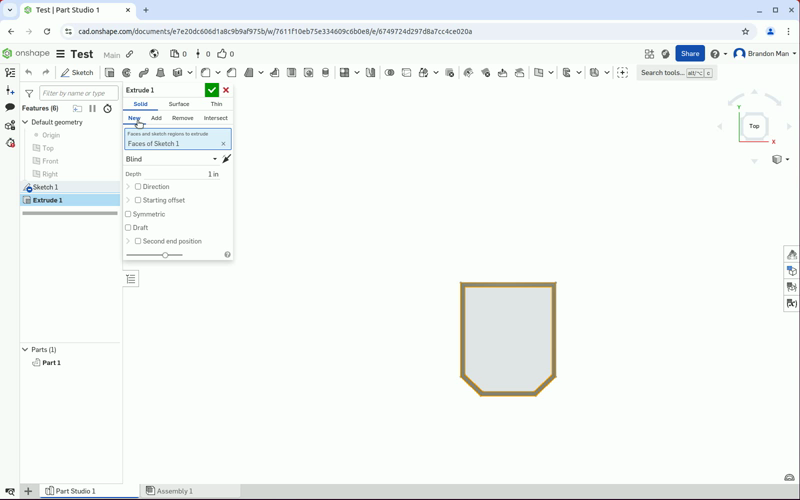
key(tab, 4)
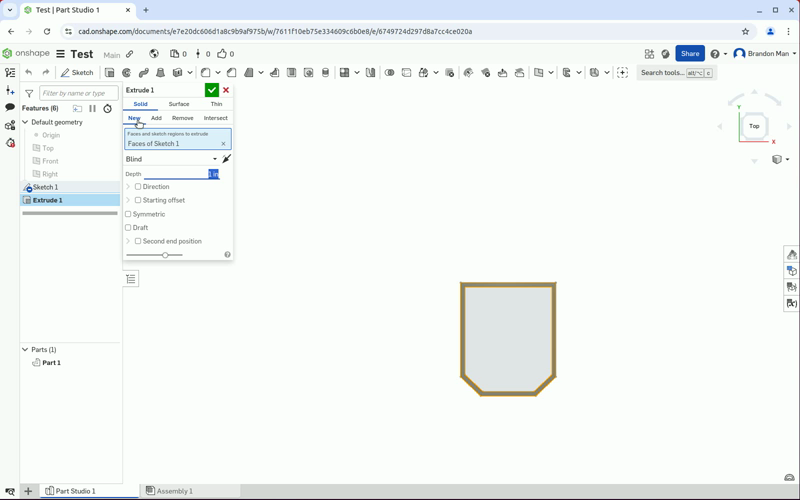
text(-0.481)
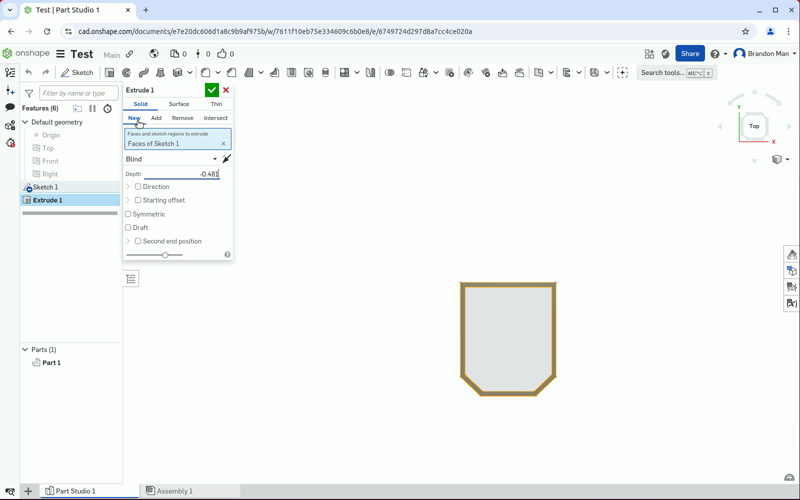
key(enter)
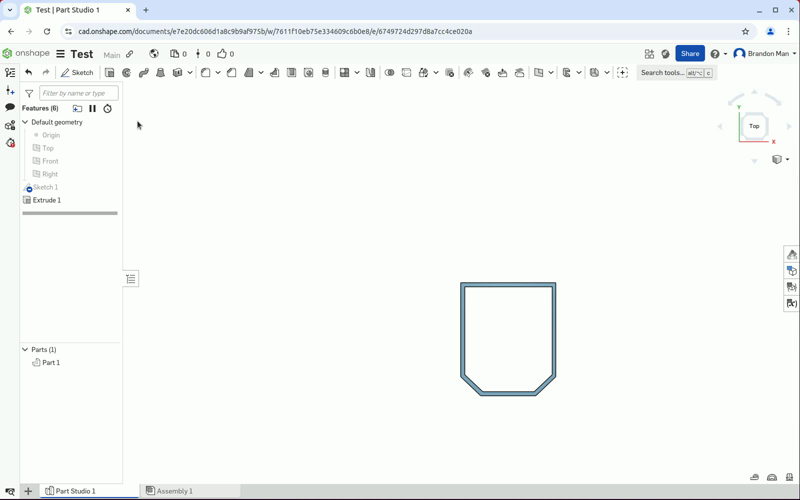
key(shift+h)
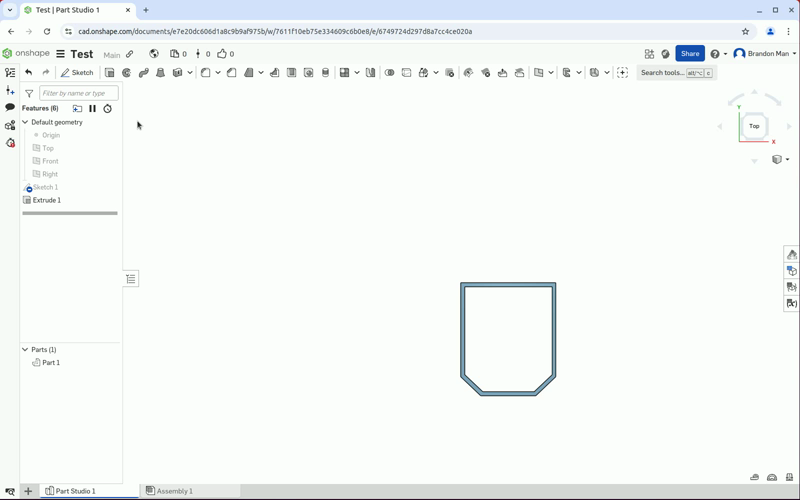
key(shift+h)
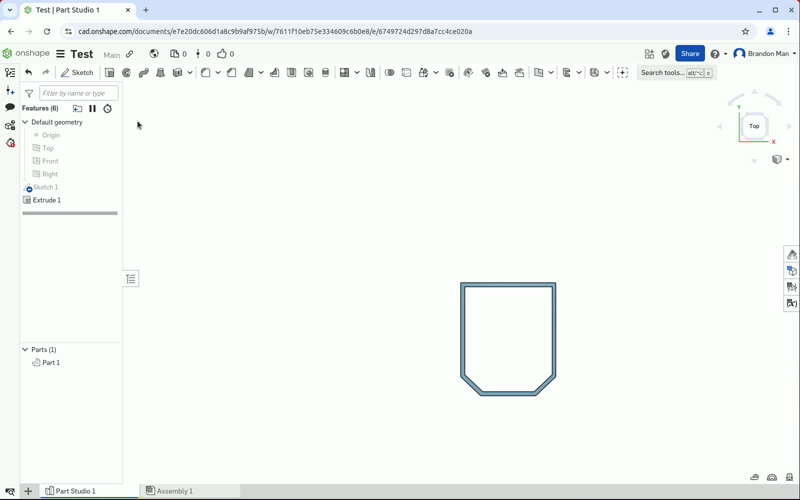
mouse_move(73, 189)
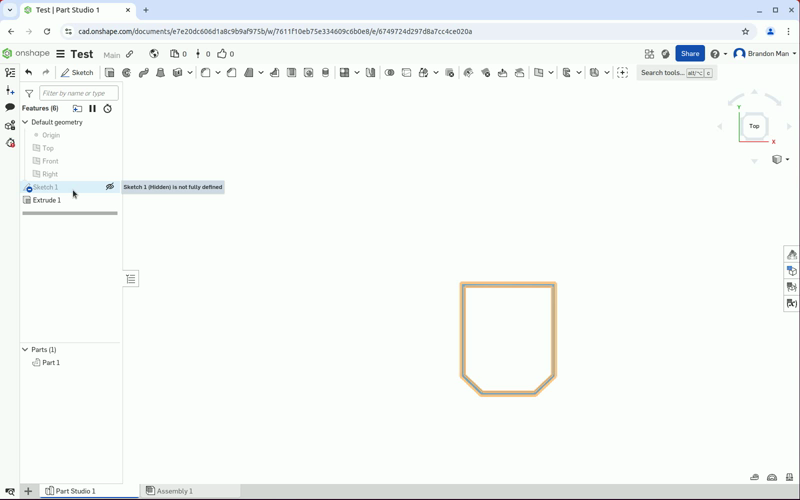
click(73, 189)
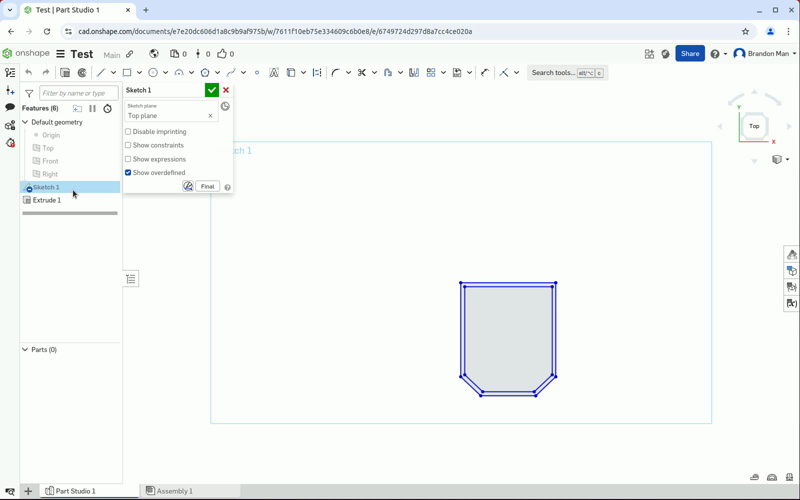
mouse_move(229, 92)
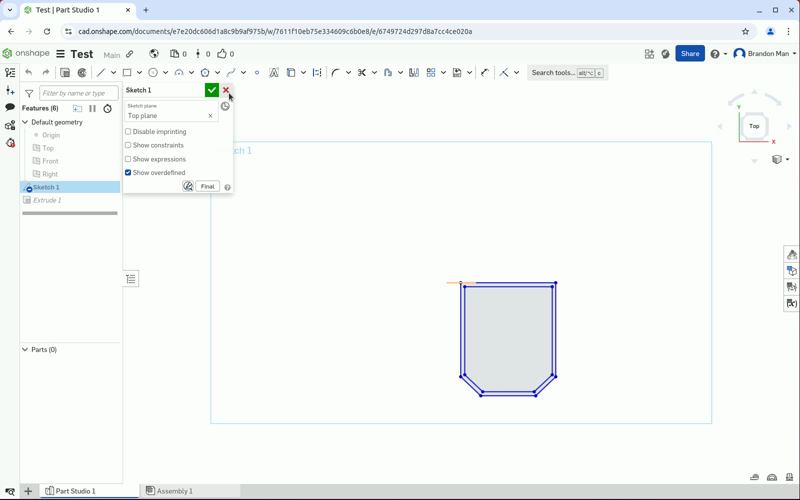
click(229, 92)
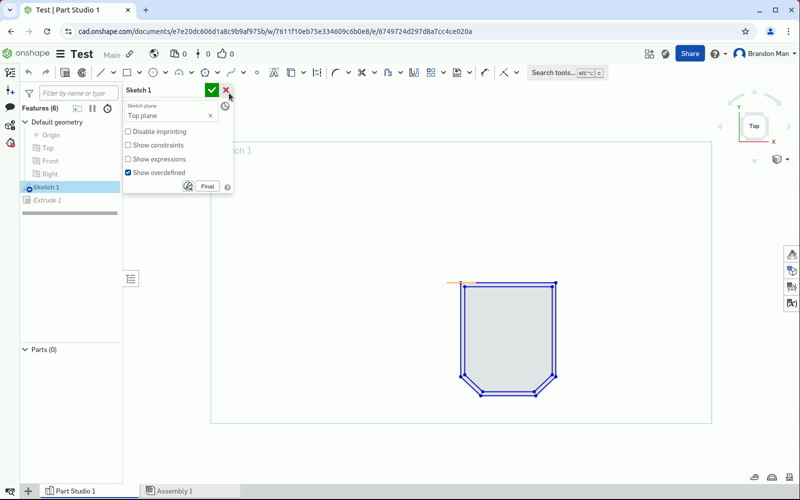
key(shift+s)
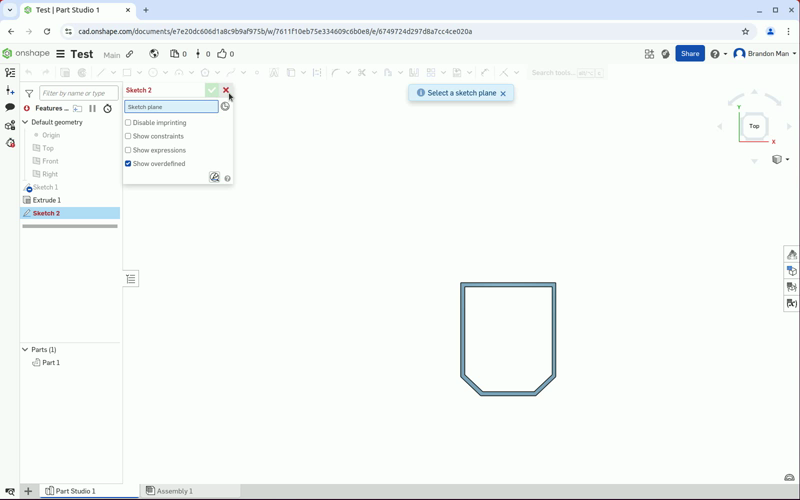
mouse_move(73, 150)
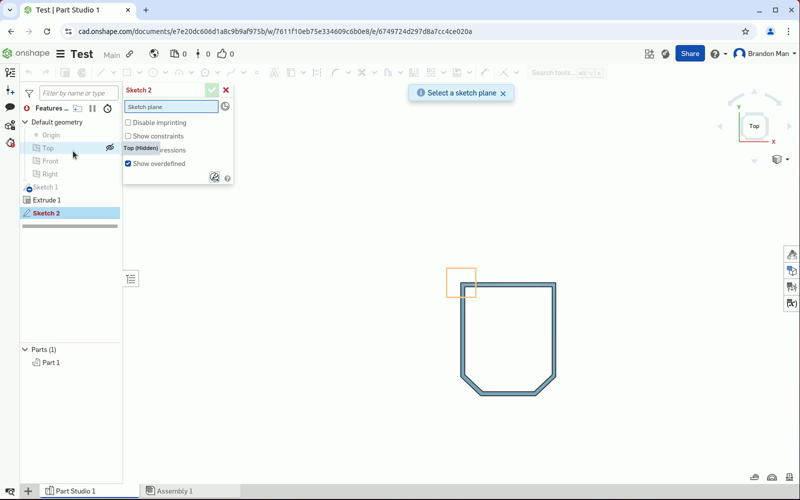
click(73, 150)
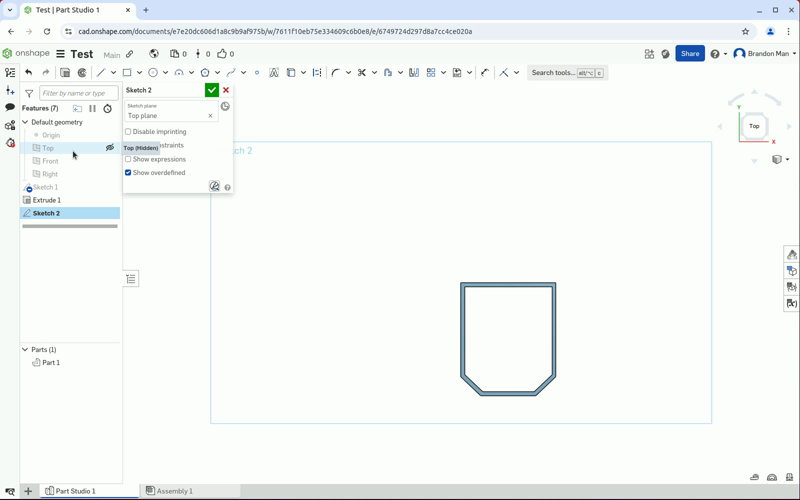
mouse_move(73, 352)
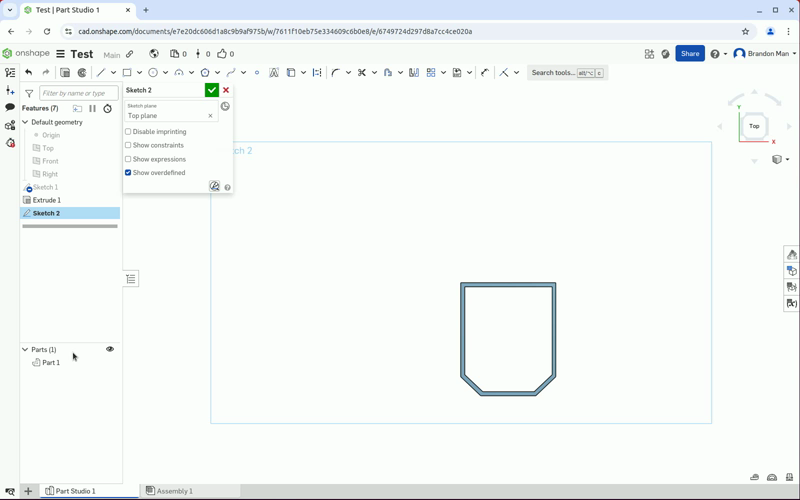
key(y)
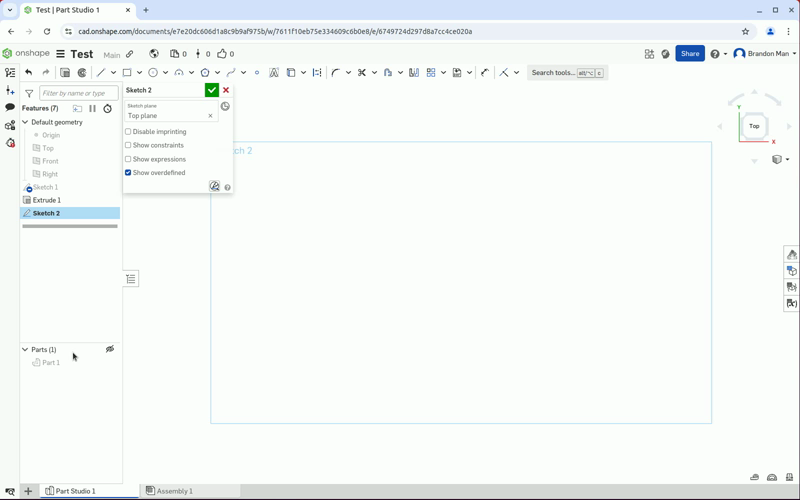
key(l)
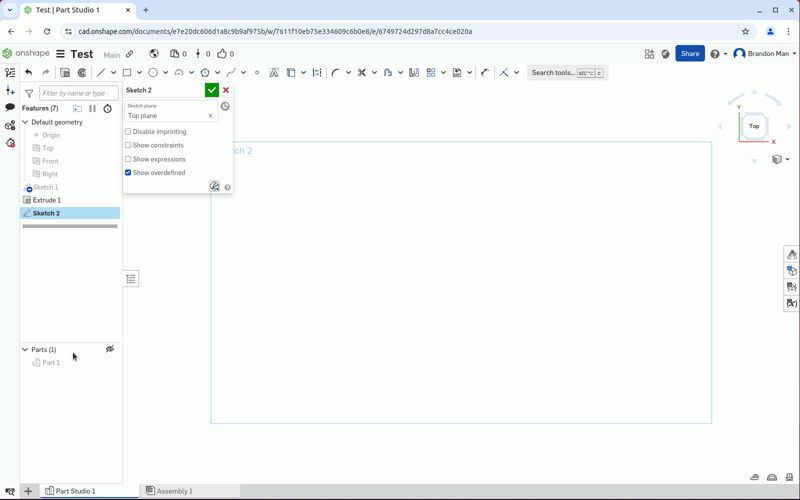
key_down(shift)
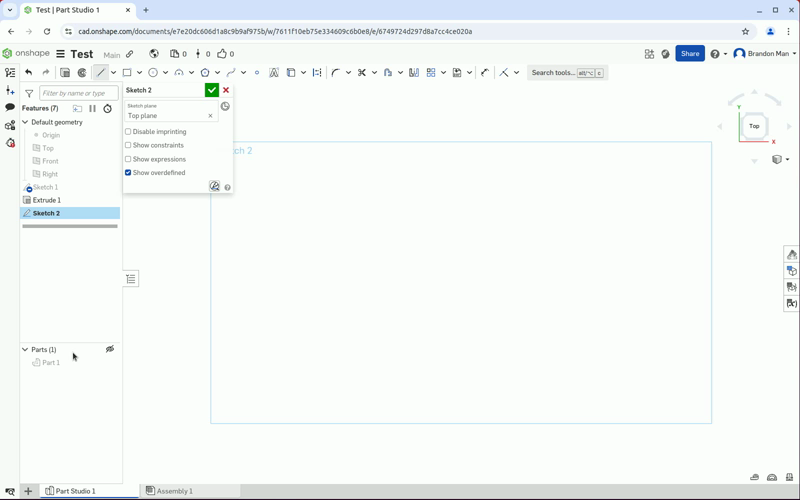
mouse_move(465, 375)
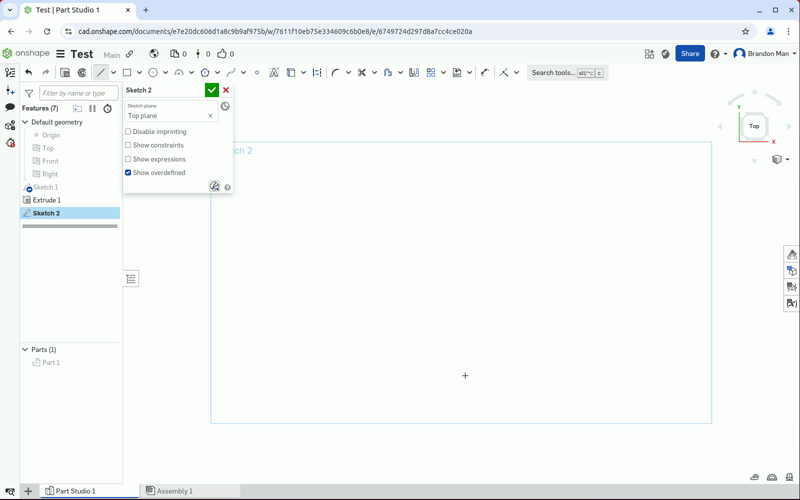
click(465, 375)
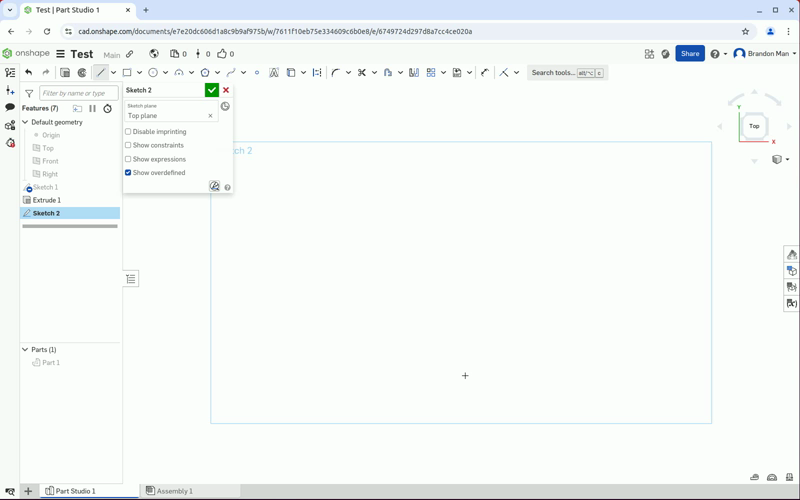
key_up(shift)
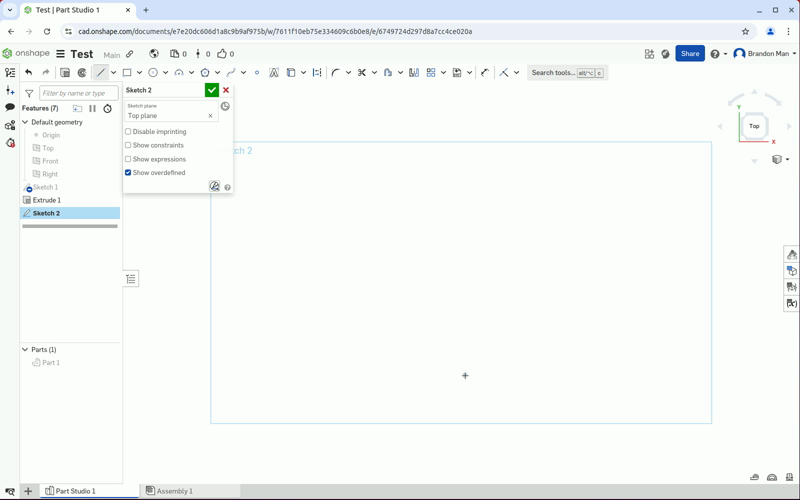
key_down(shift)
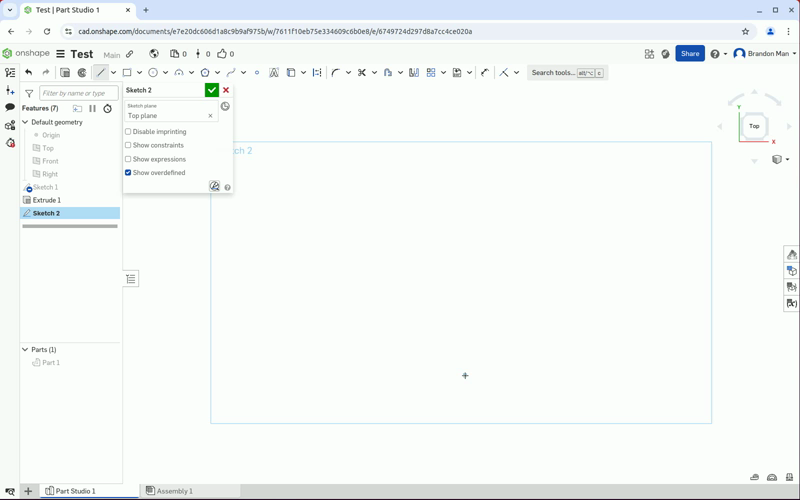
mouse_move(495, 375)
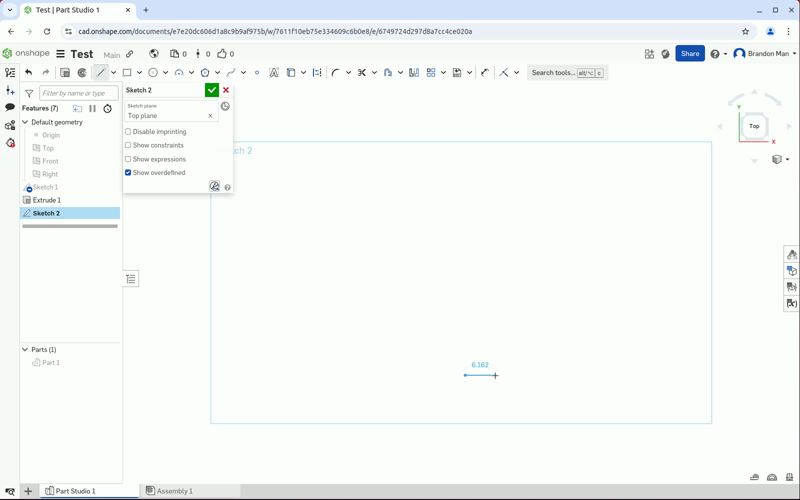
mouse_move(483, 392)
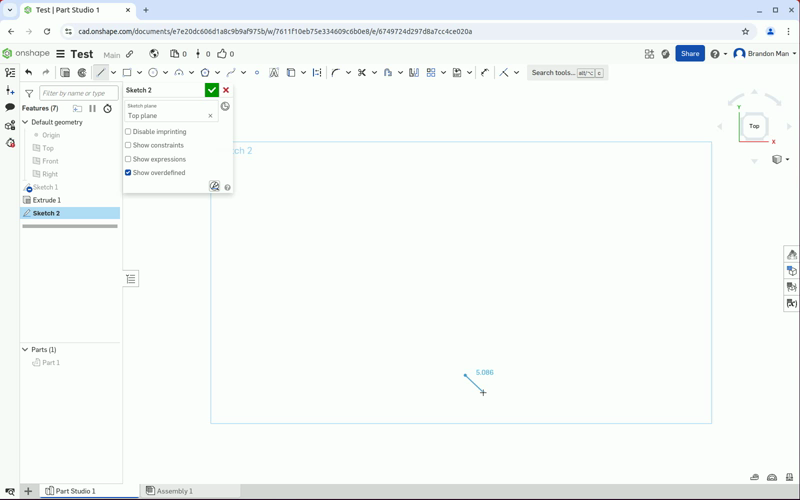
click(483, 392)
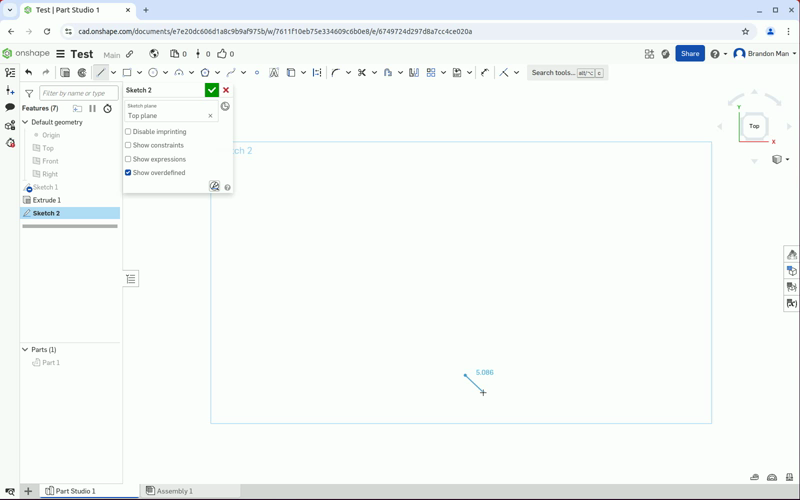
key_up(shift)
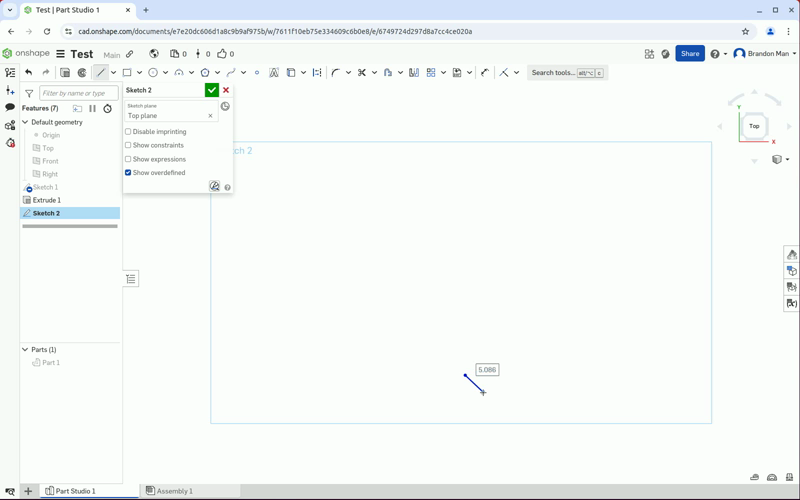
key_down(shift)
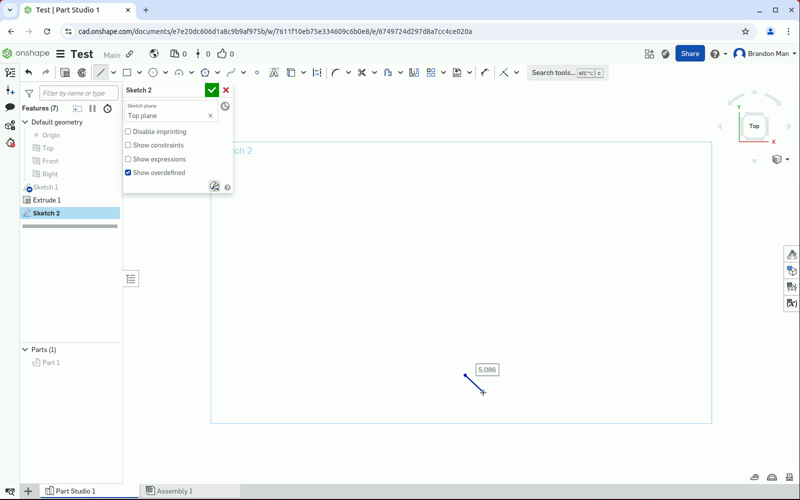
mouse_move(513, 392)
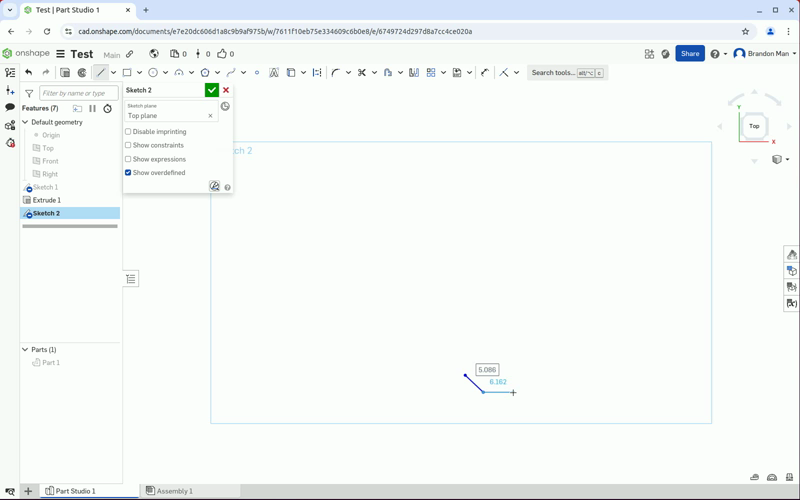
mouse_move(534, 392)
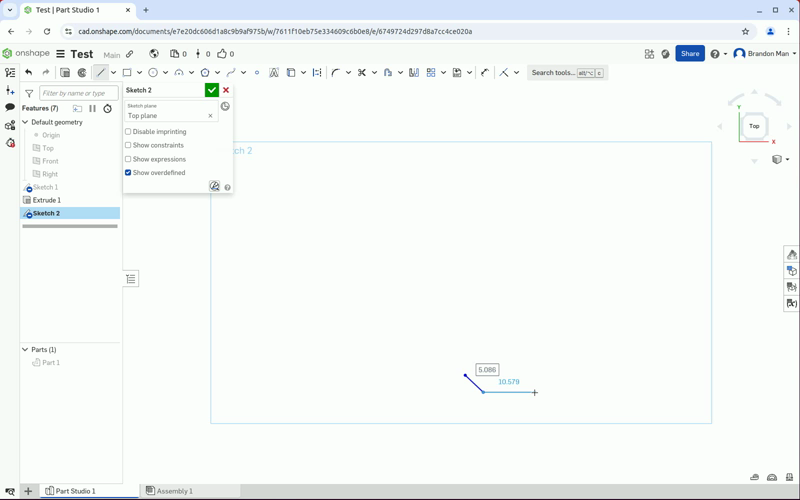
click(534, 392)
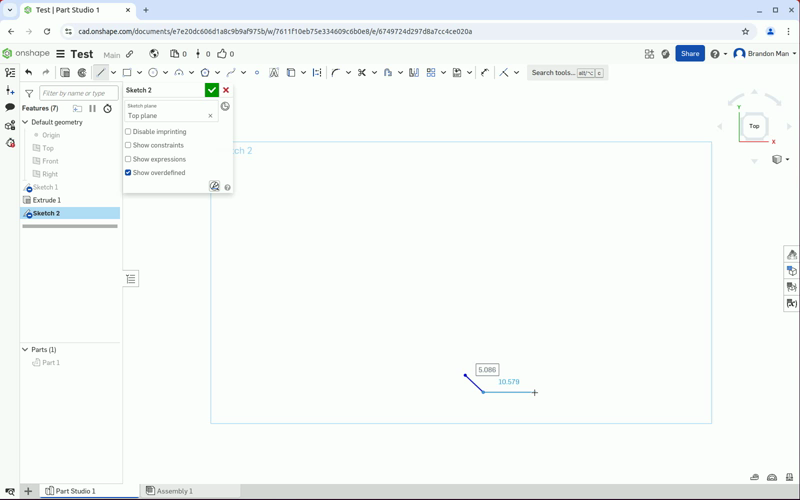
key_up(shift)
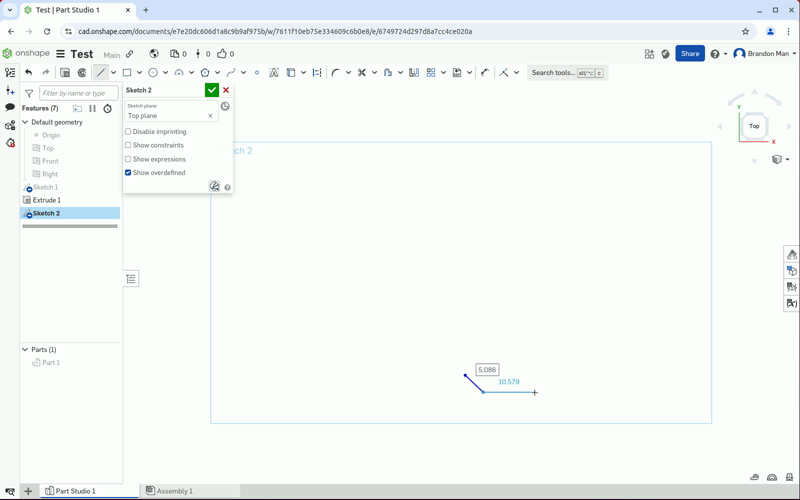
key_down(shift)
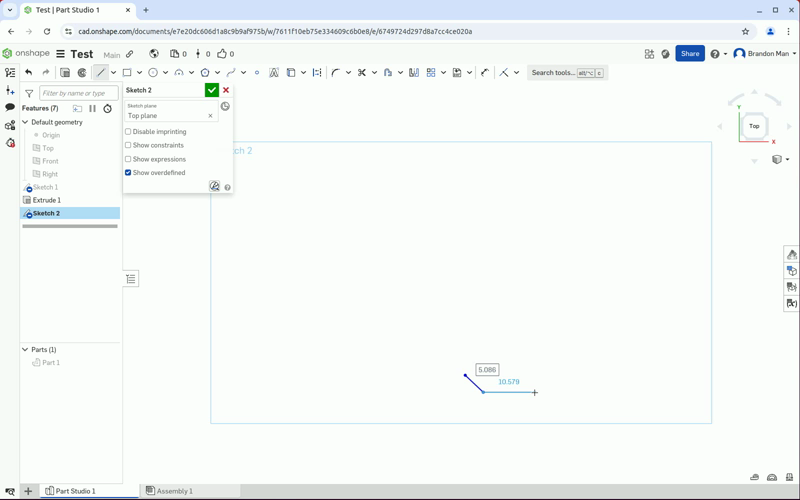
mouse_move(564, 392)
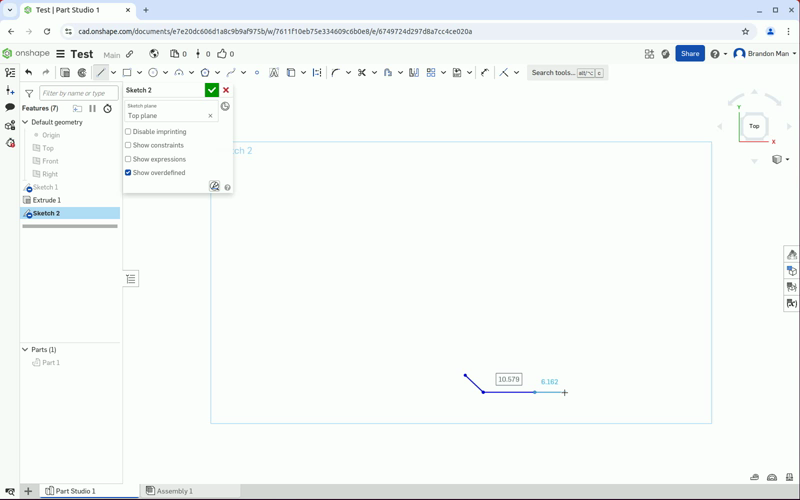
mouse_move(552, 375)
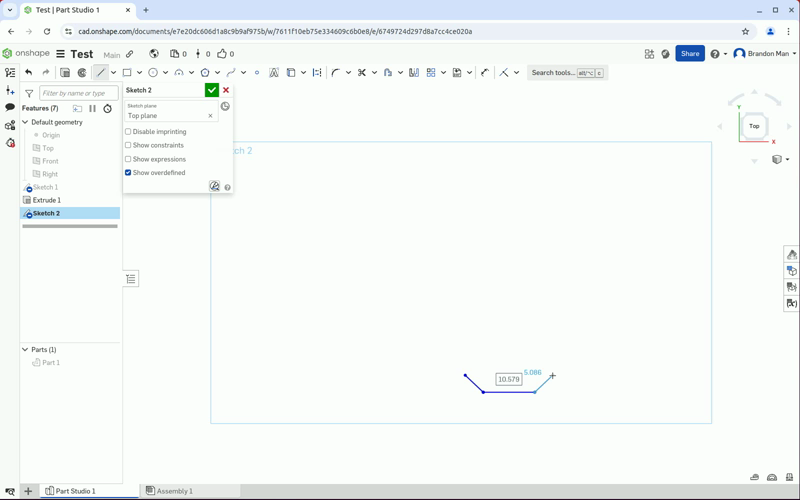
click(552, 375)
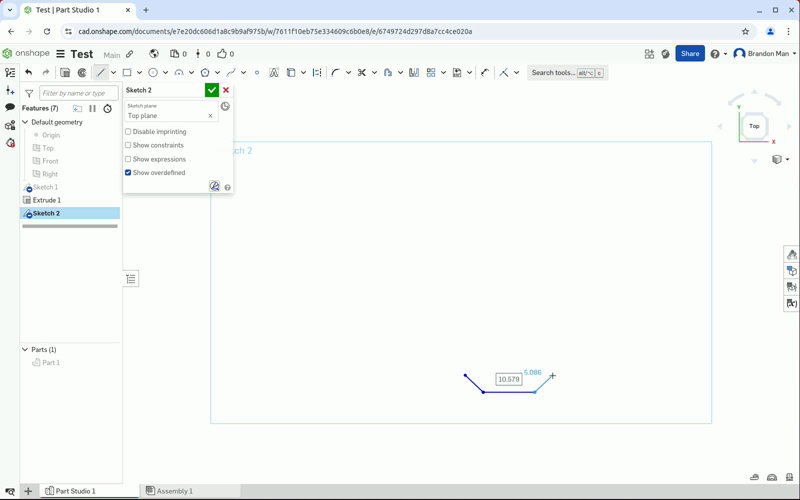
key_up(shift)
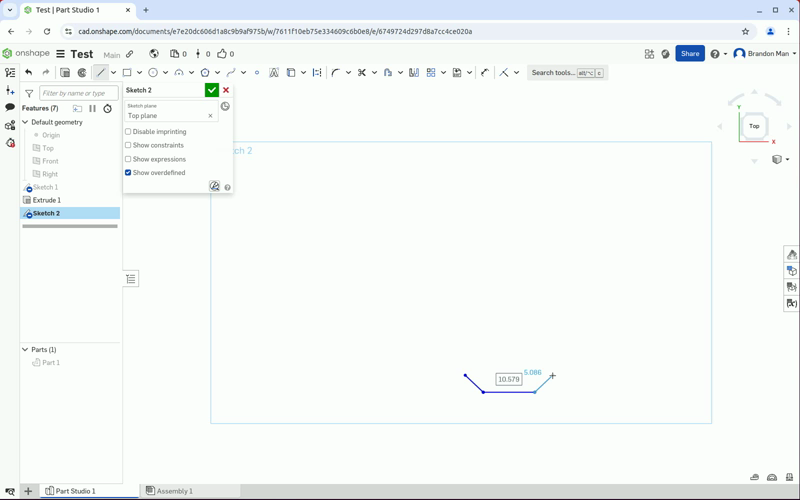
key_down(shift)
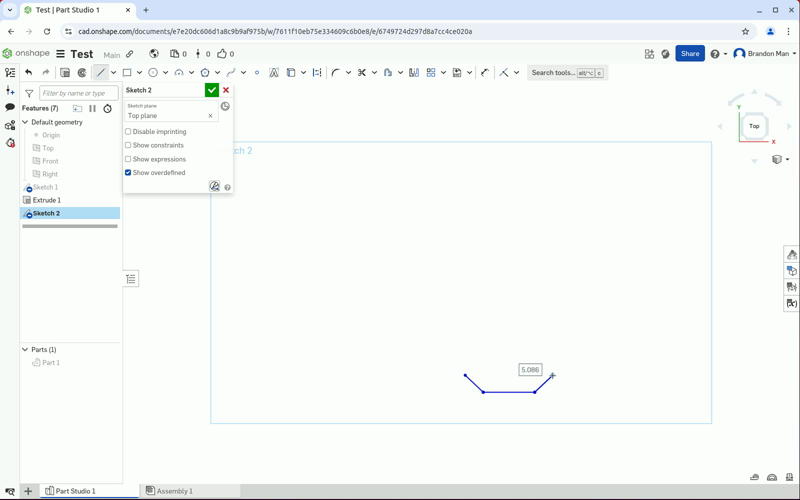
mouse_move(552, 287)
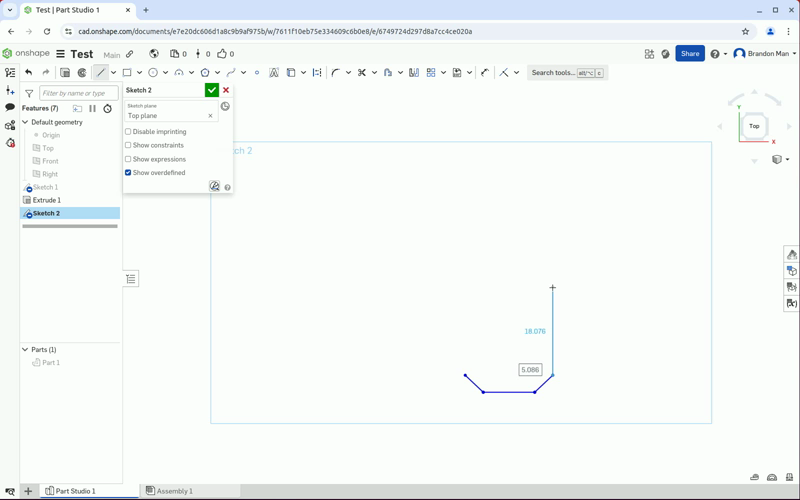
click(552, 287)
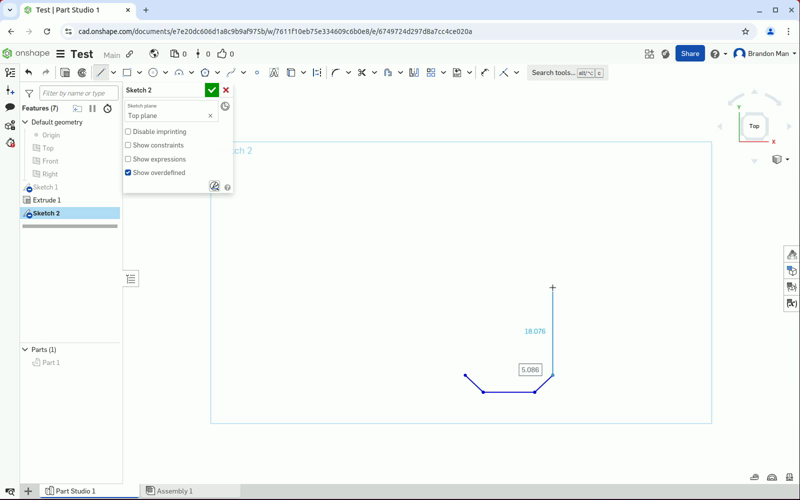
key_up(shift)
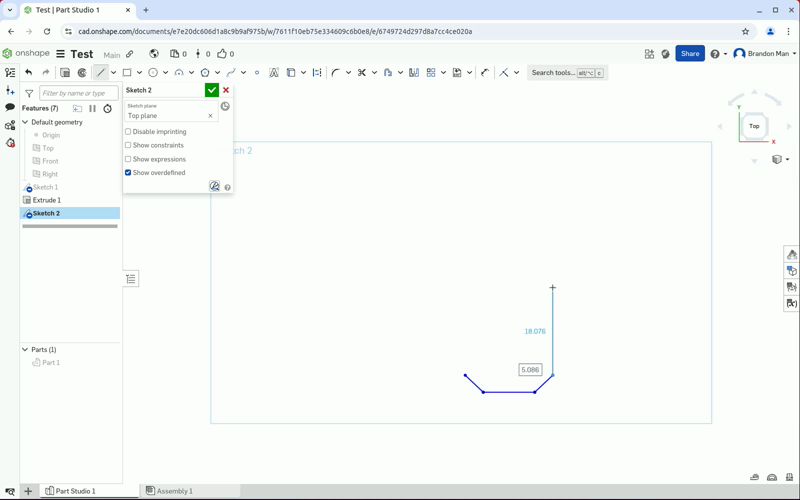
key_down(shift)
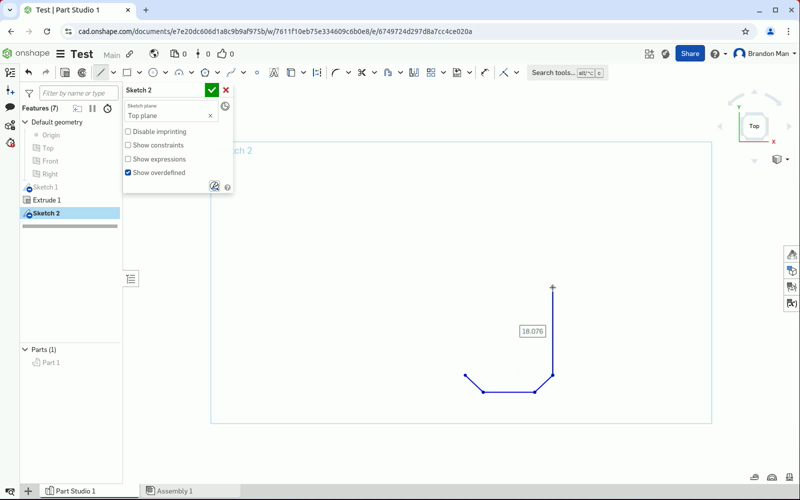
mouse_move(465, 287)
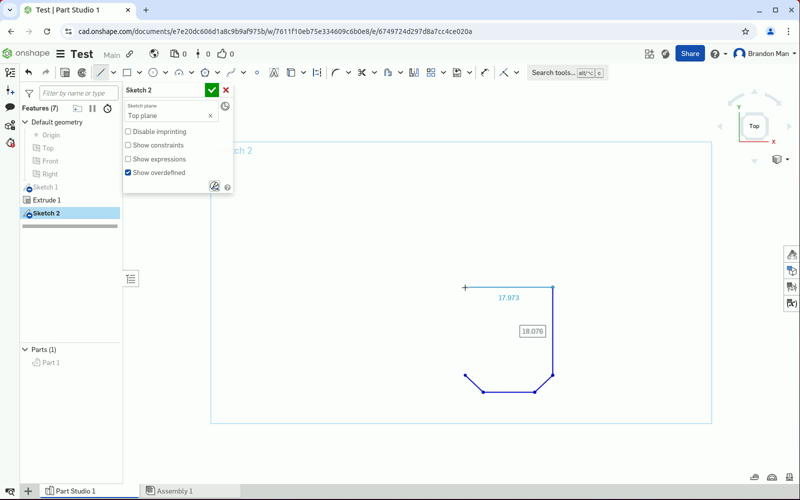
click(465, 287)
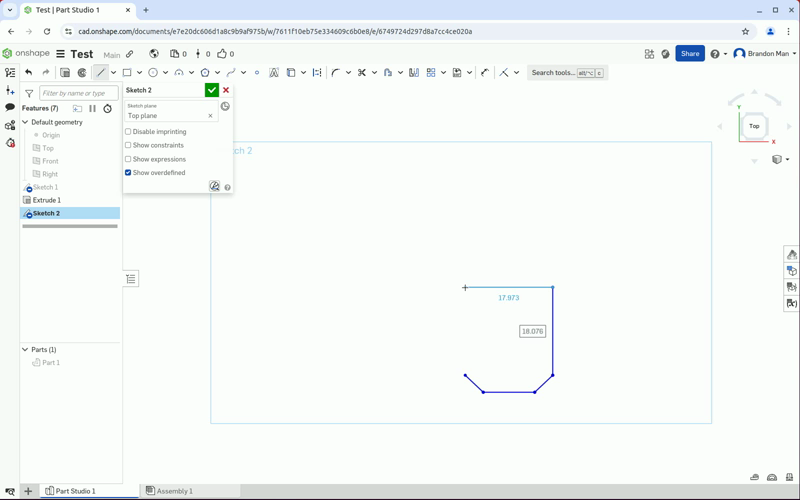
key_up(shift)
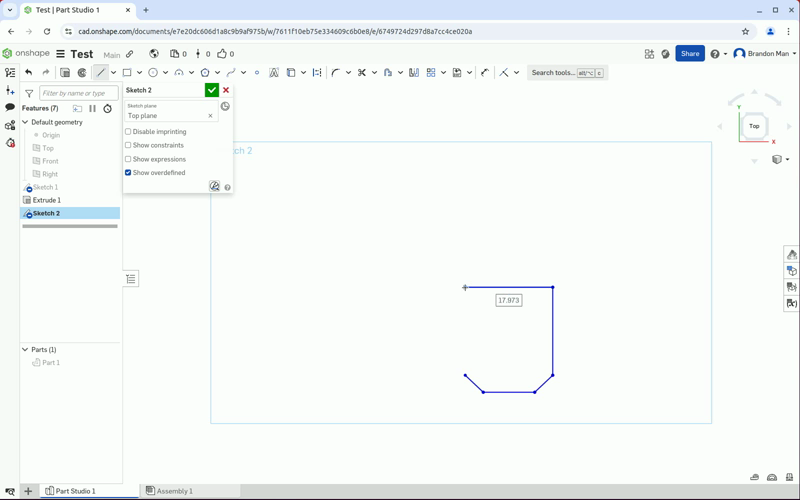
key_down(shift)
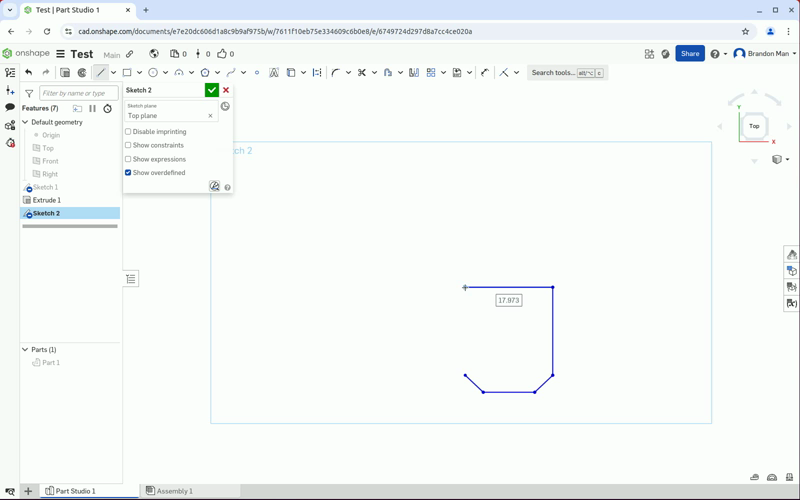
mouse_move(465, 375)
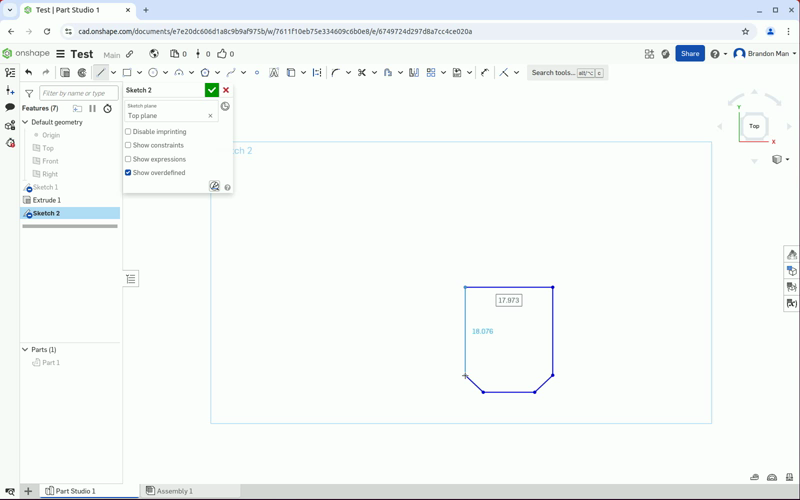
key_up(shift)
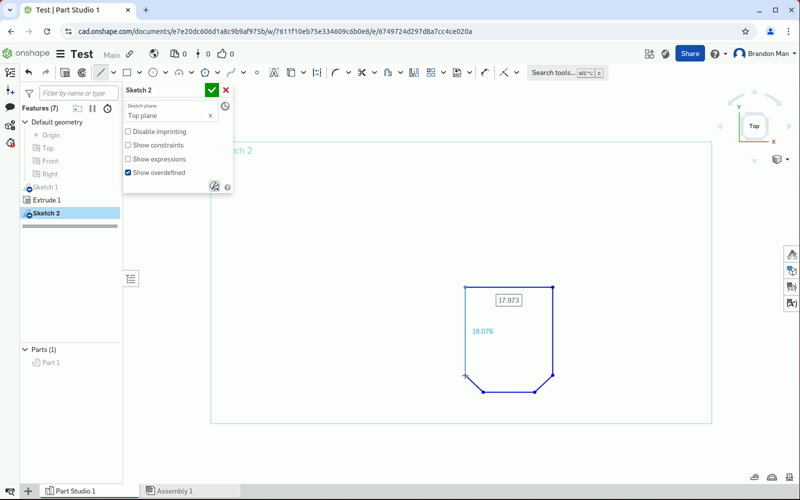
click(465, 375)
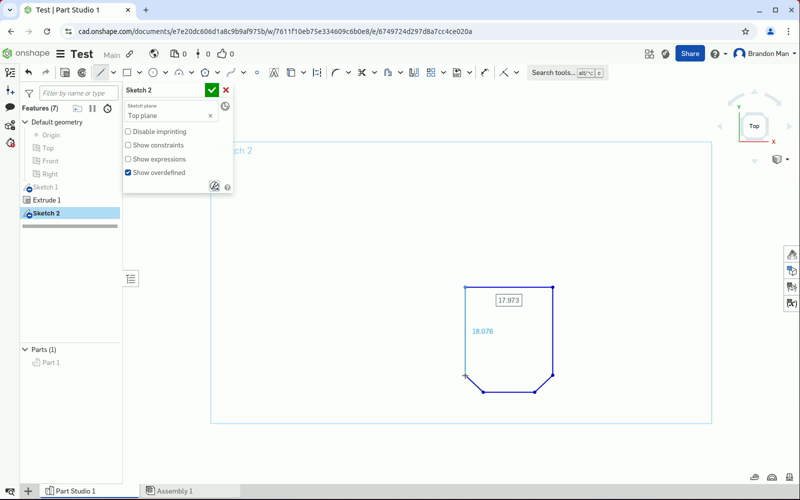
key(esc)
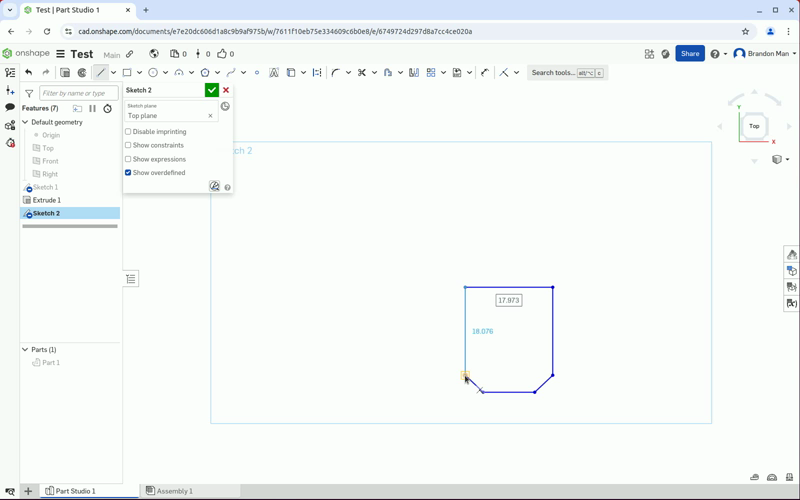
mouse_move(516, 329)
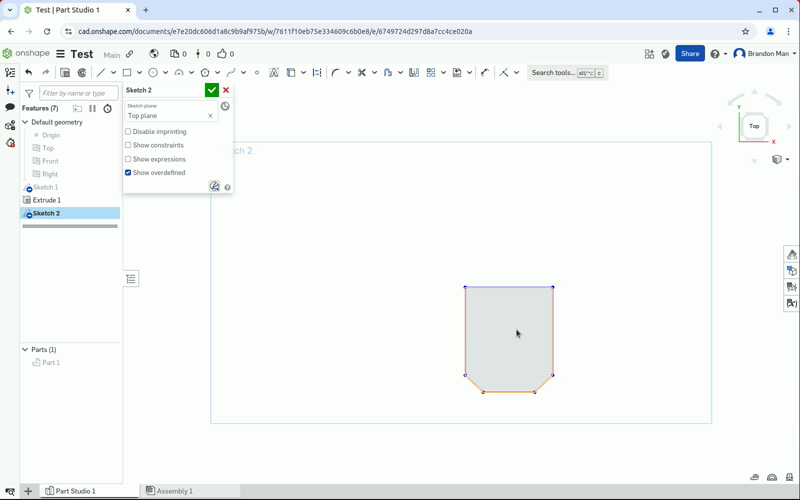
click(516, 329)
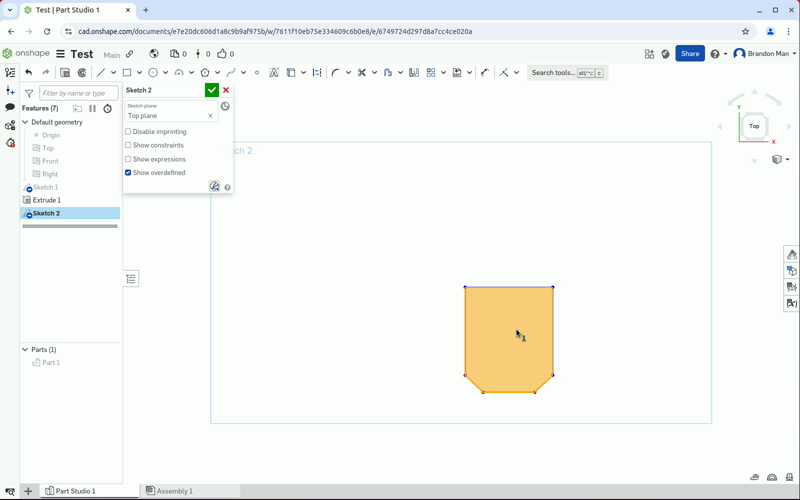
mouse_move(73, 352)
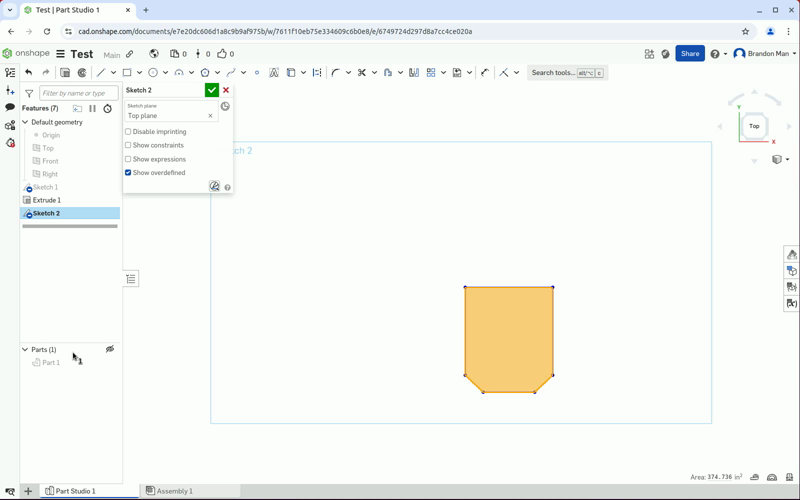
key(shift+y)
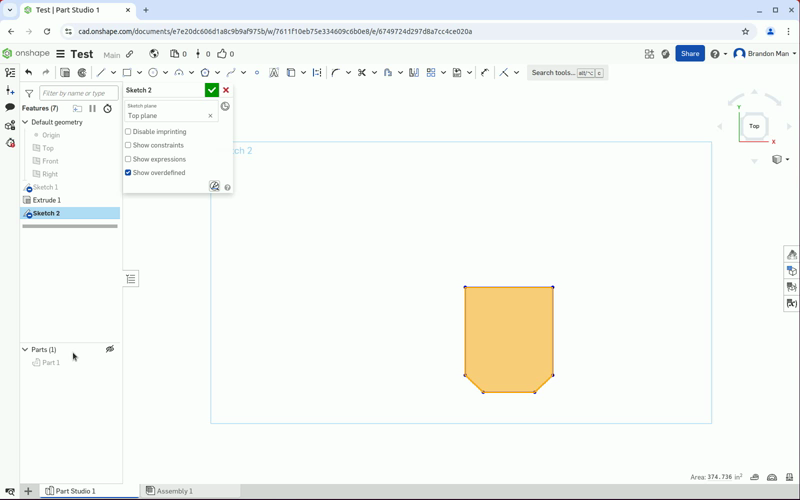
key(shift+e)
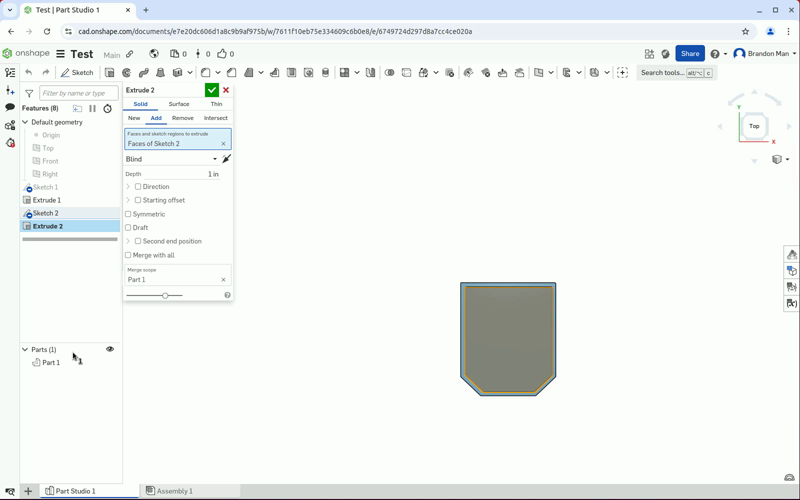
mouse_move(143, 106)
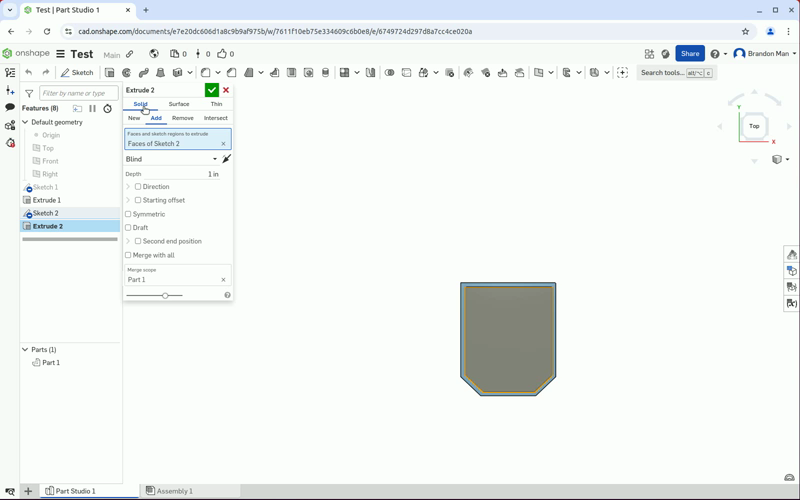
click(143, 106)
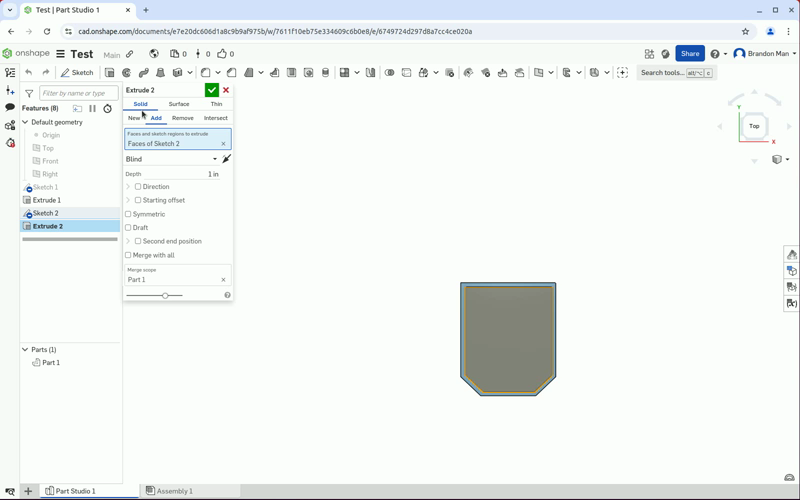
mouse_move(137, 120)
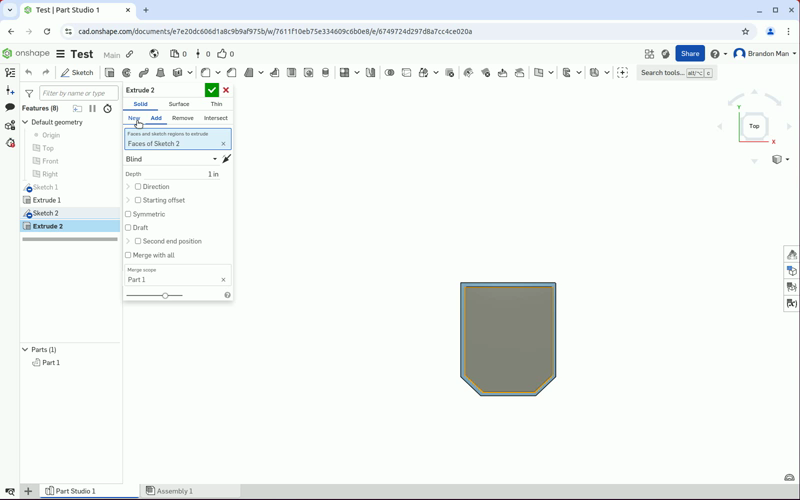
click(137, 120)
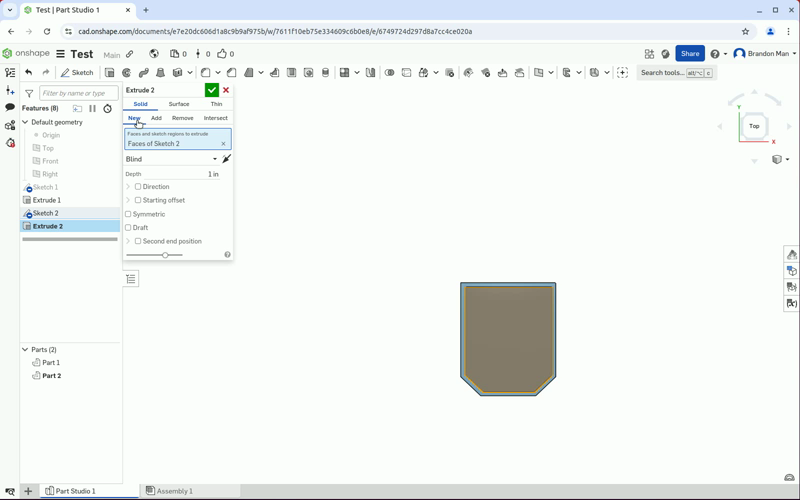
key(tab, 4)
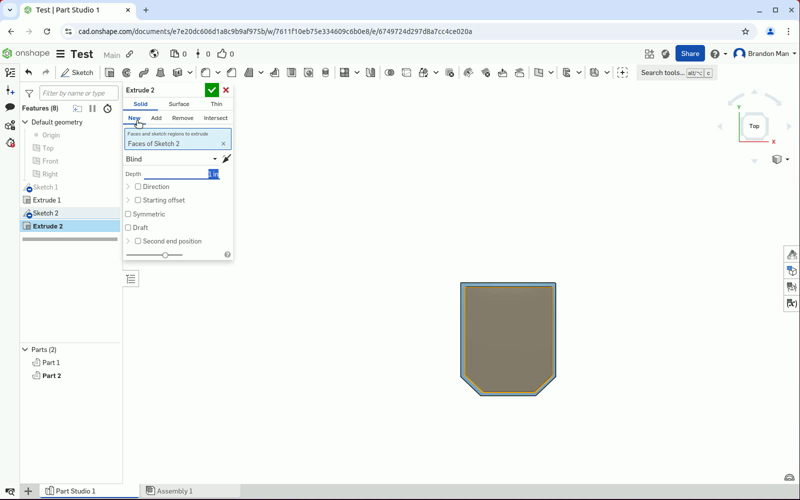
text(-0.481)
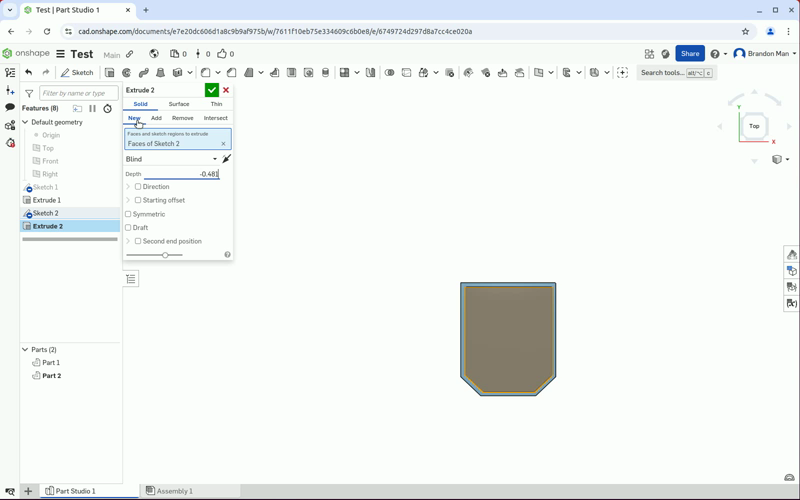
key(enter)
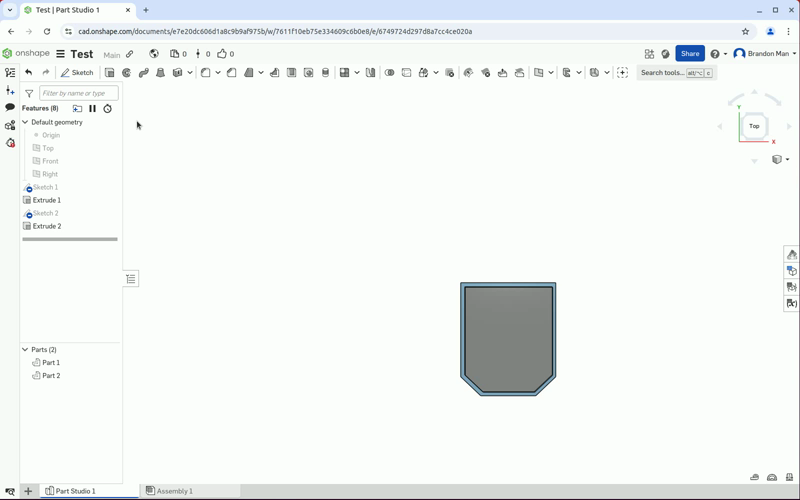
key(shift+h)
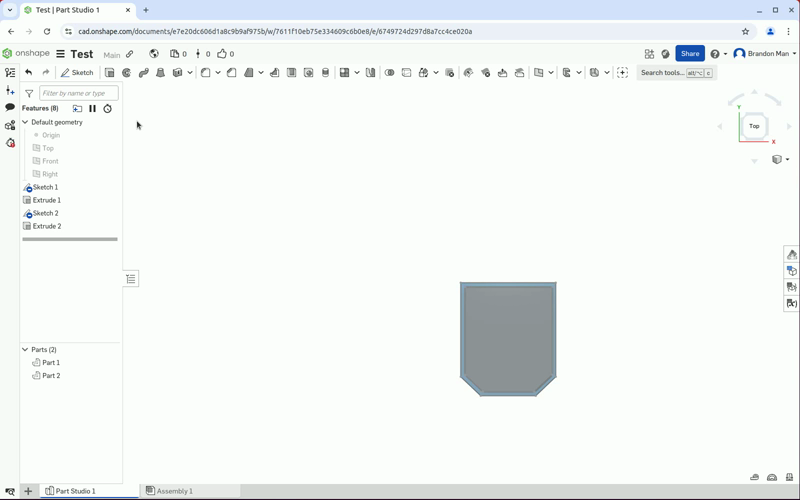
key(shift+h)
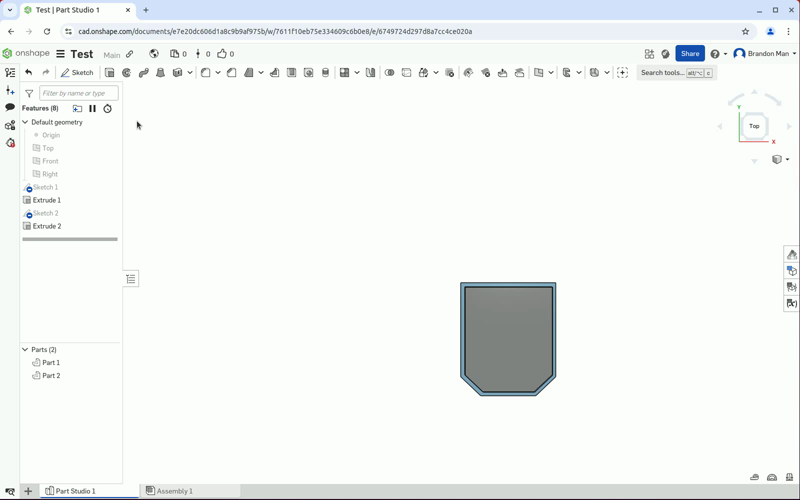
mouse_move(73, 189)
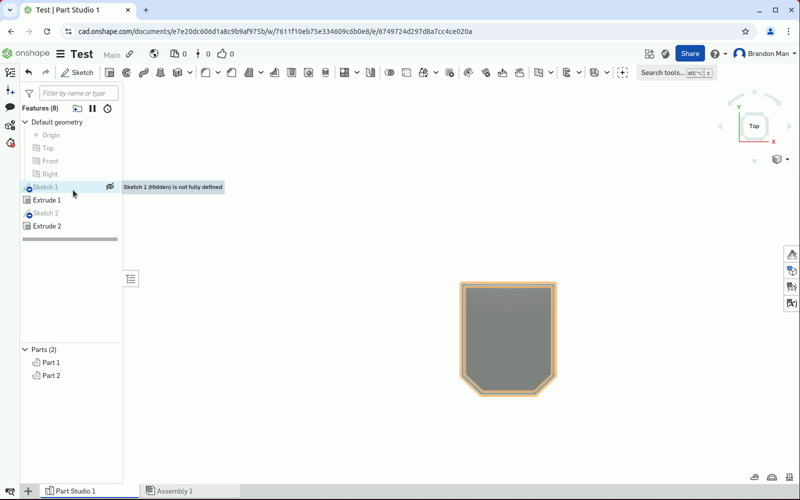
click(73, 189)
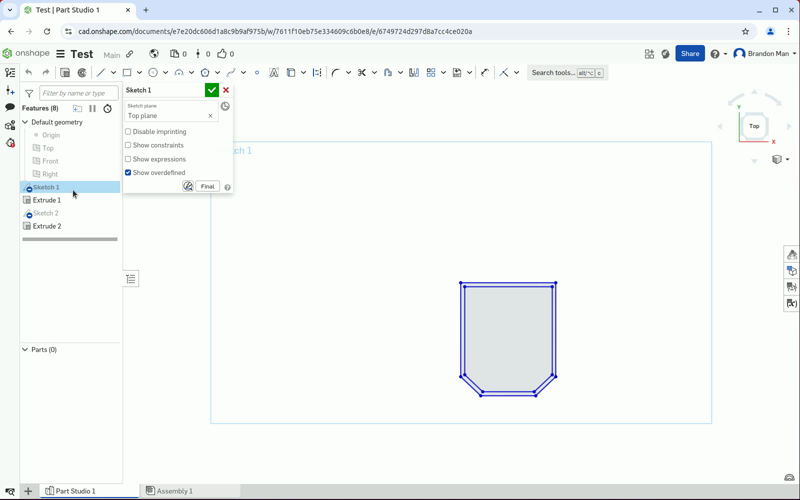
mouse_move(229, 92)
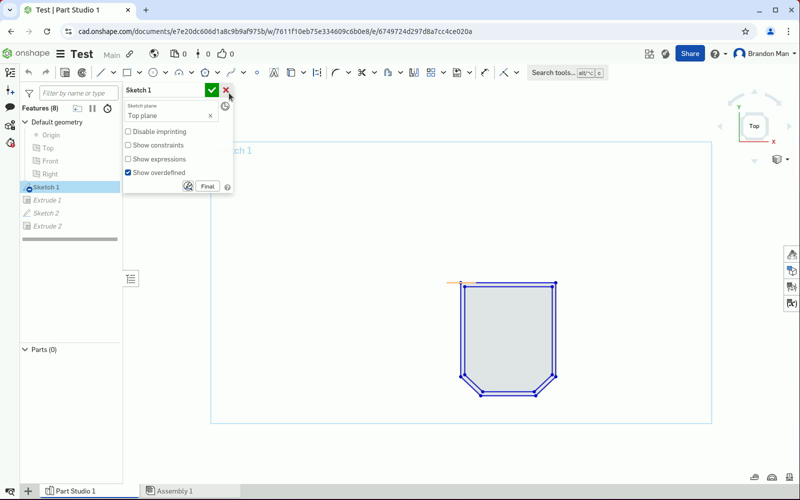
click(229, 92)
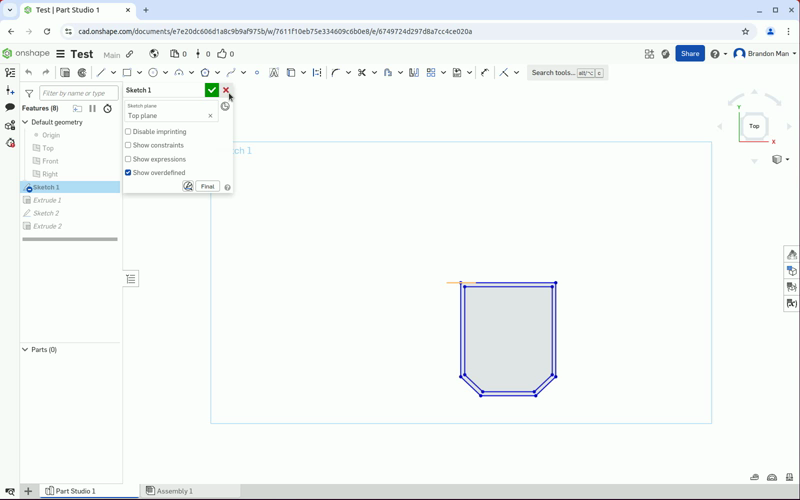
key(shift+s)
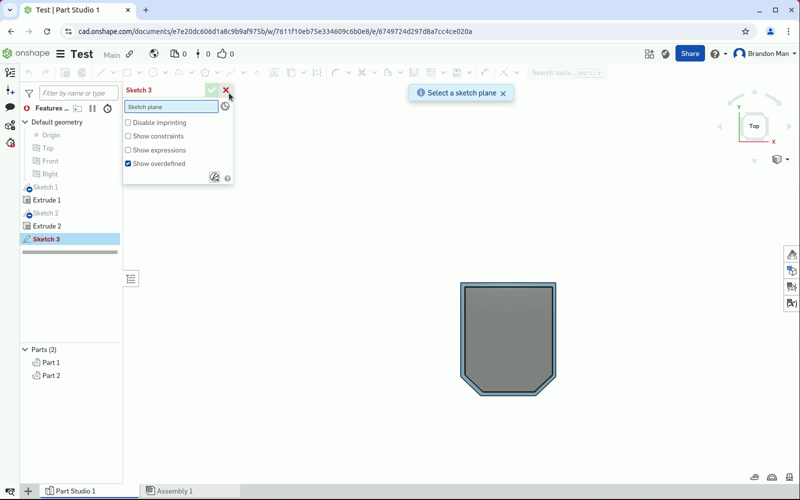
mouse_move(73, 150)
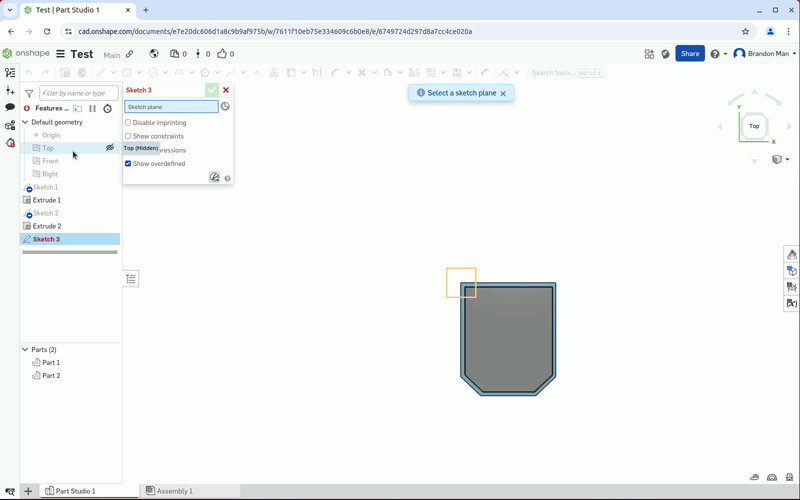
click(73, 150)
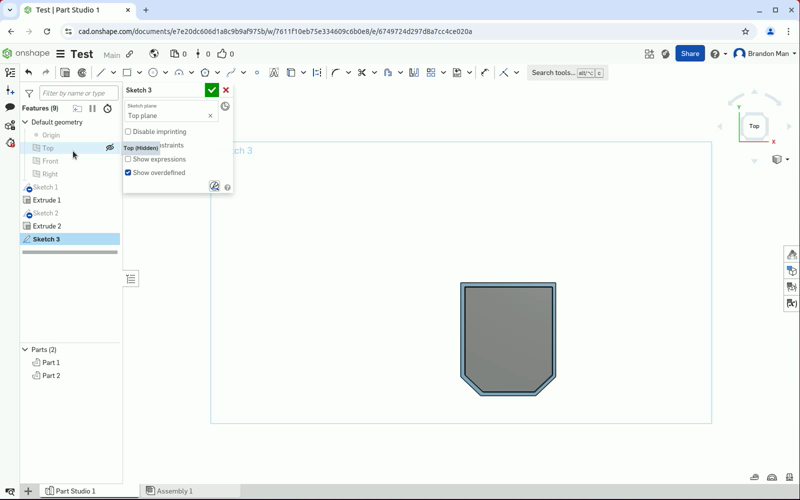
mouse_move(73, 352)
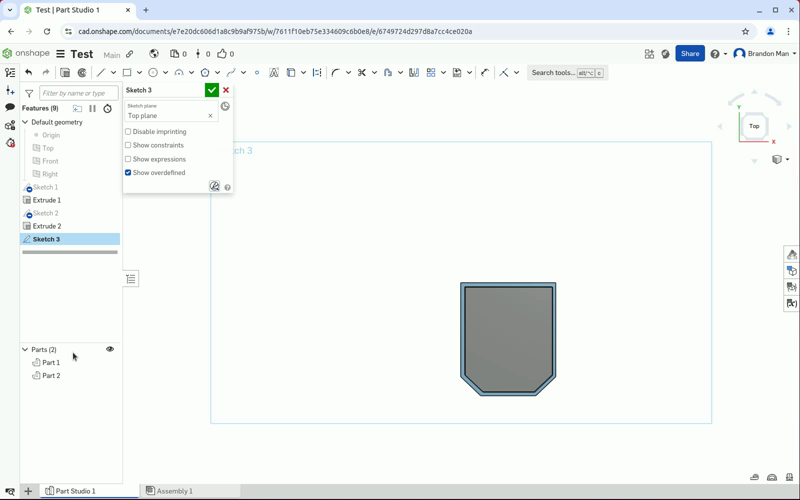
key(y)
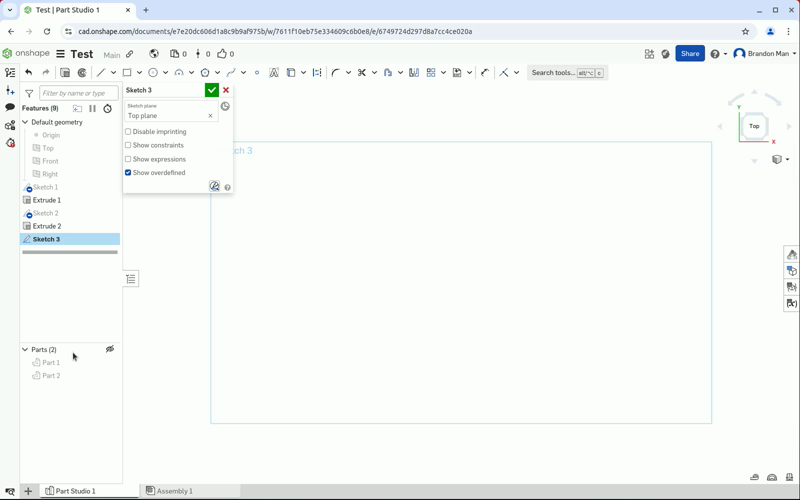
key(l)
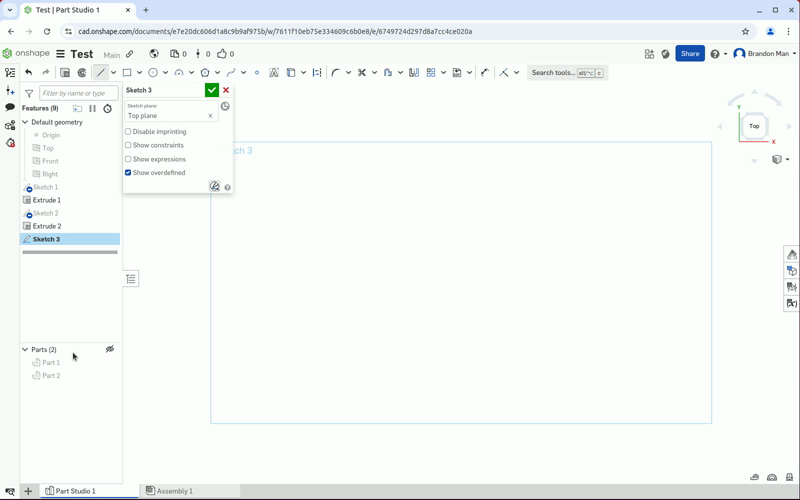
key_down(shift)
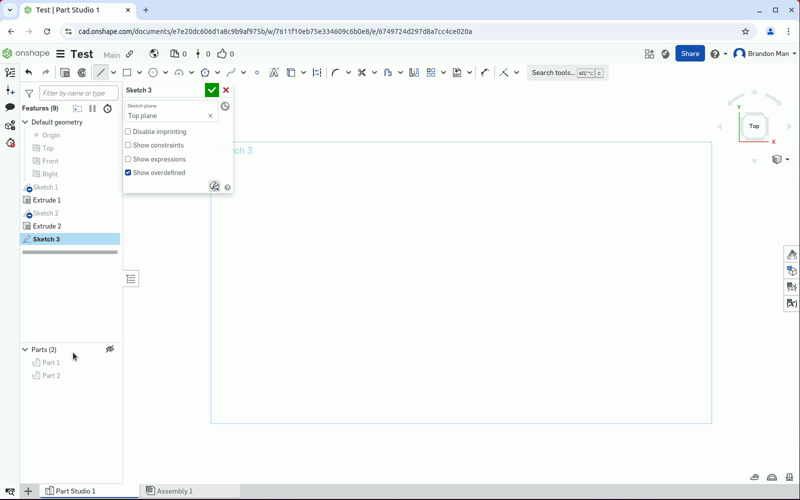
mouse_move(460, 376)
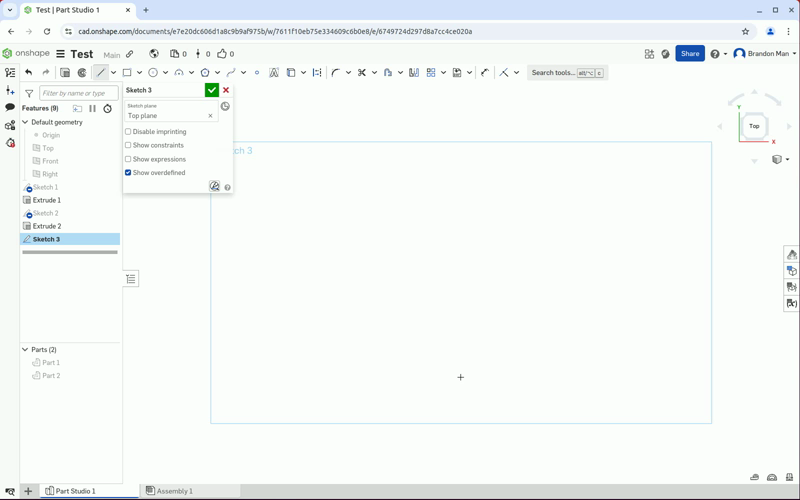
click(460, 376)
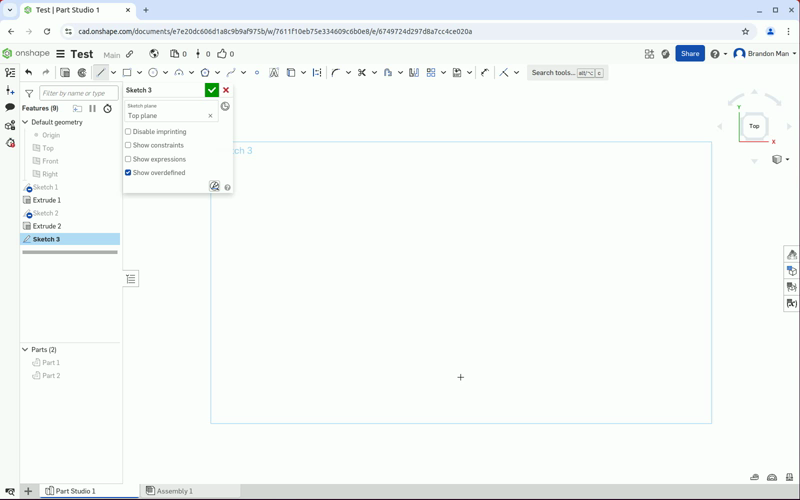
key_up(shift)
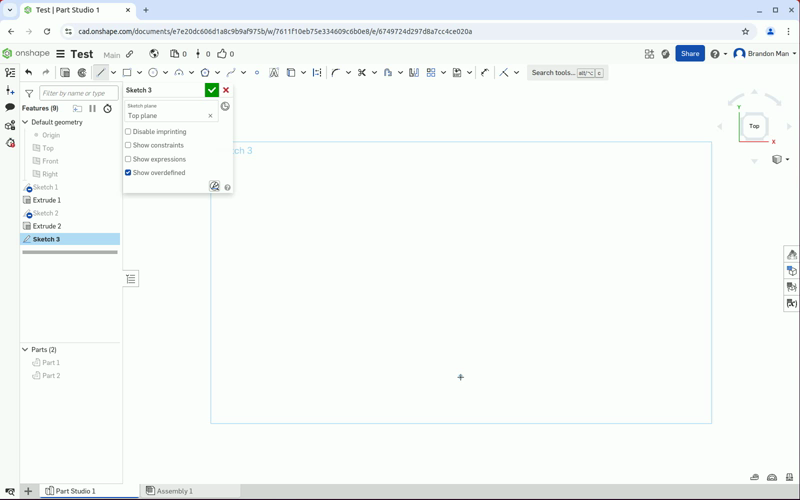
key_down(shift)
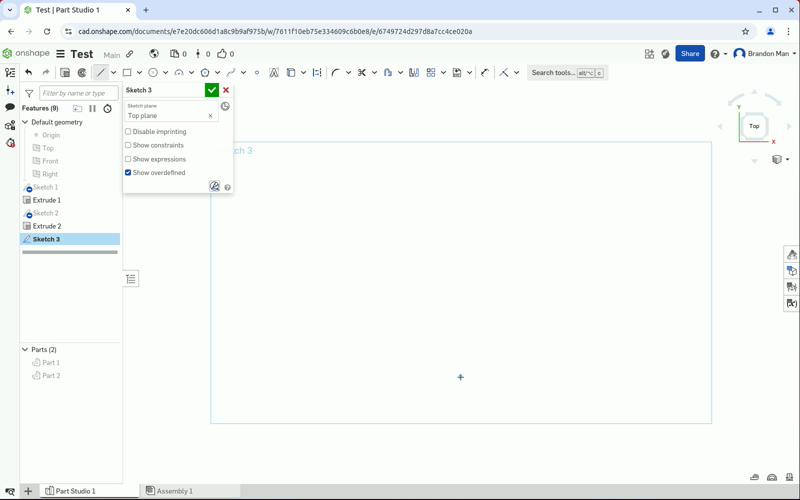
mouse_move(490, 376)
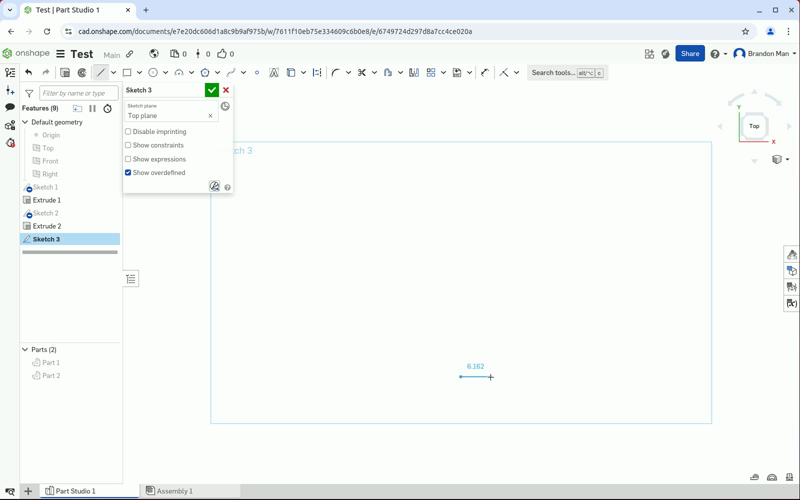
mouse_move(480, 395)
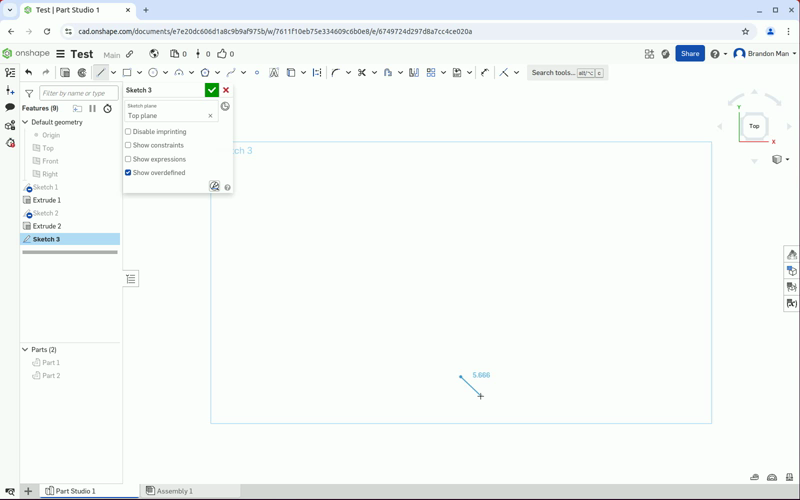
click(480, 395)
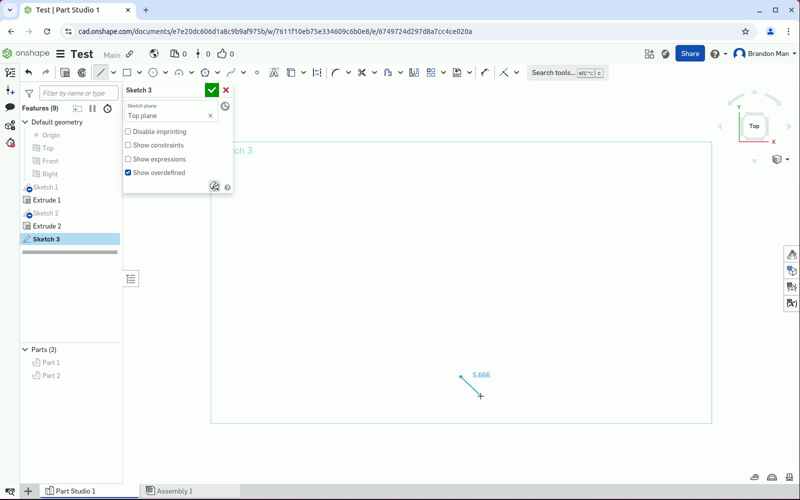
key_up(shift)
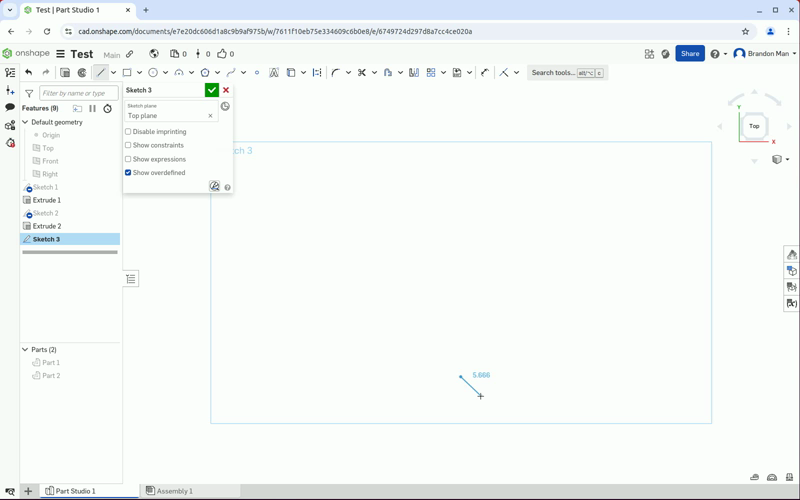
key_down(shift)
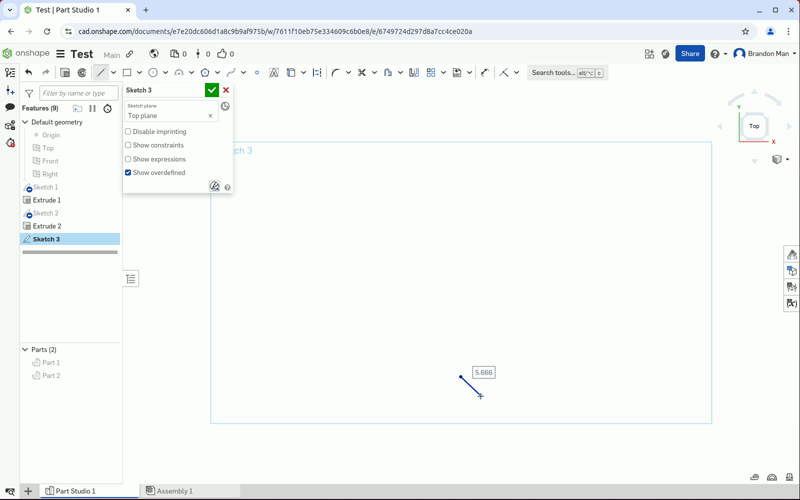
mouse_move(510, 395)
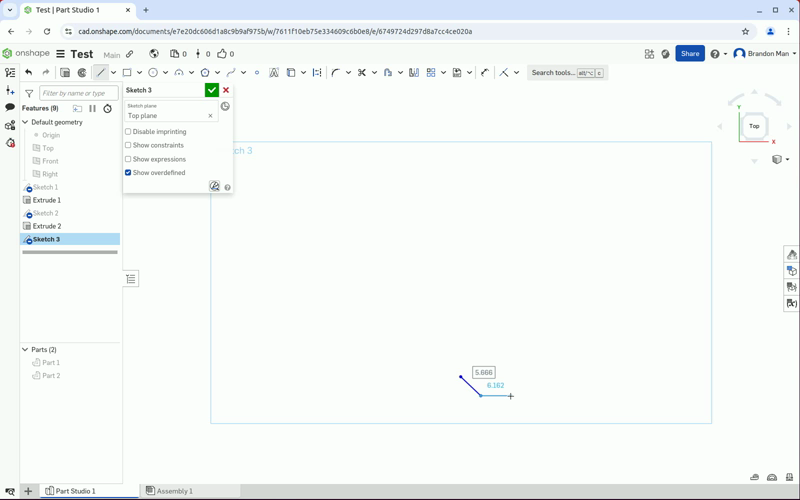
mouse_move(535, 395)
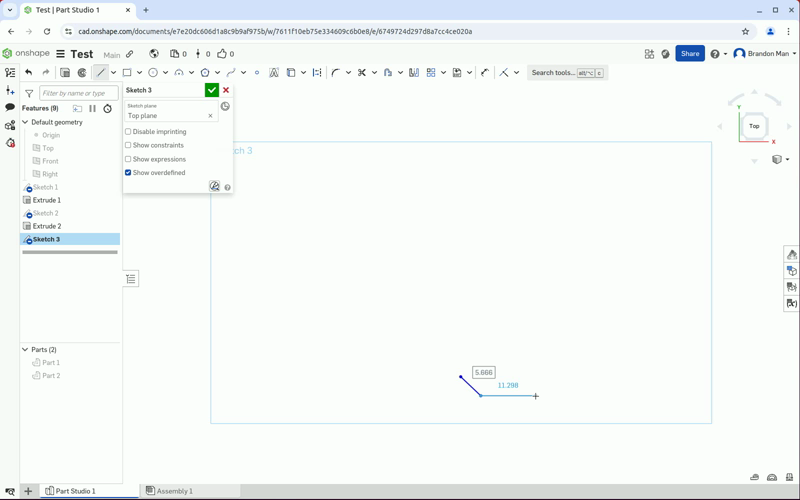
click(535, 395)
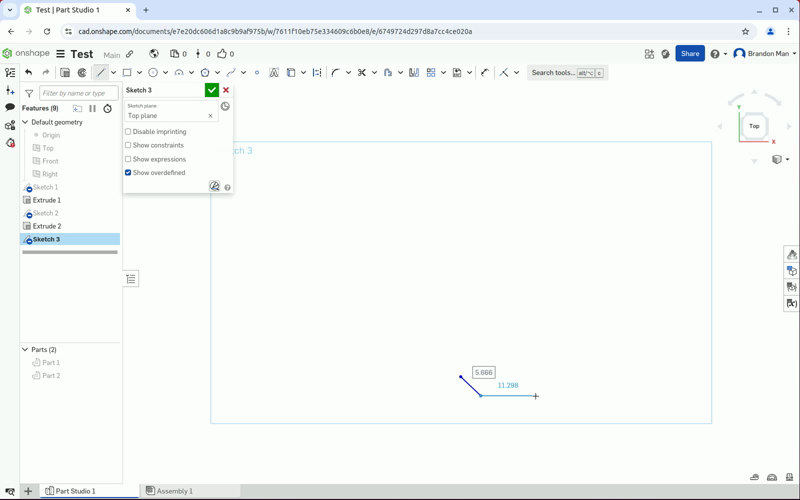
key_up(shift)
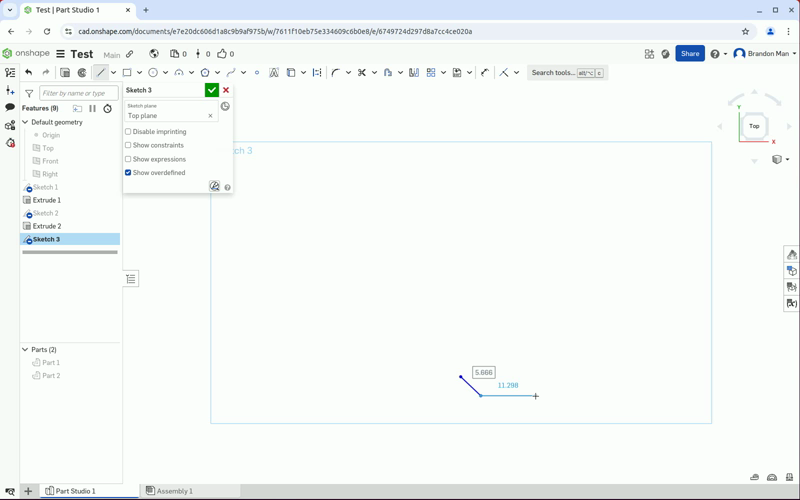
key_down(shift)
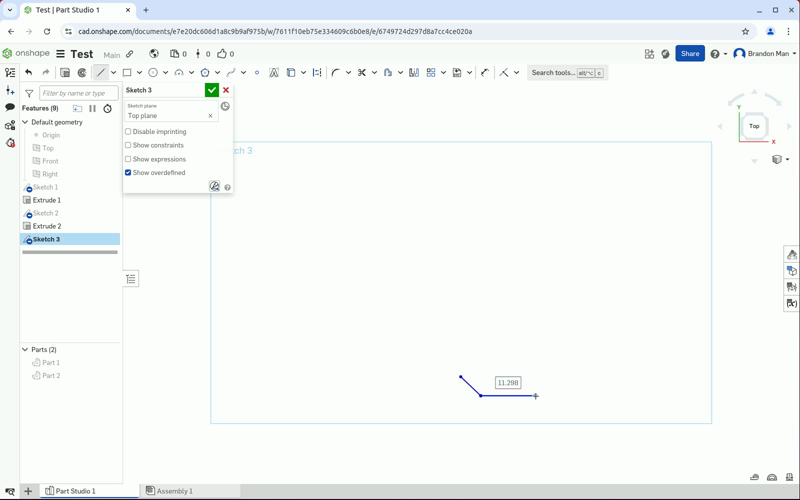
mouse_move(565, 395)
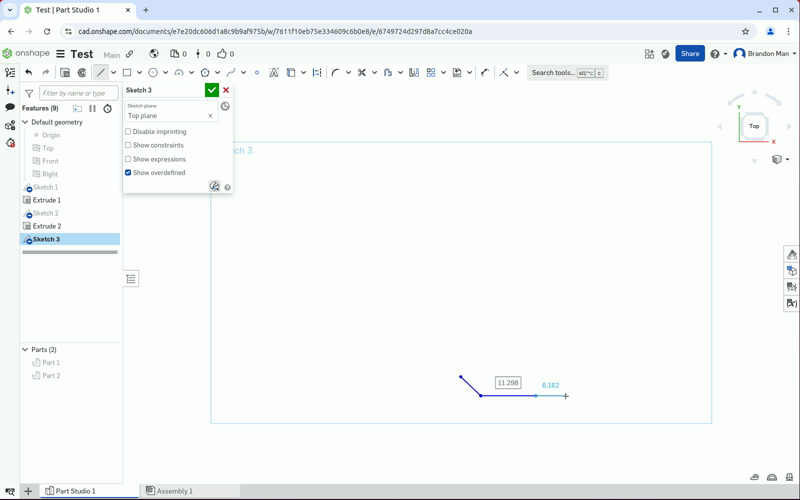
mouse_move(555, 376)
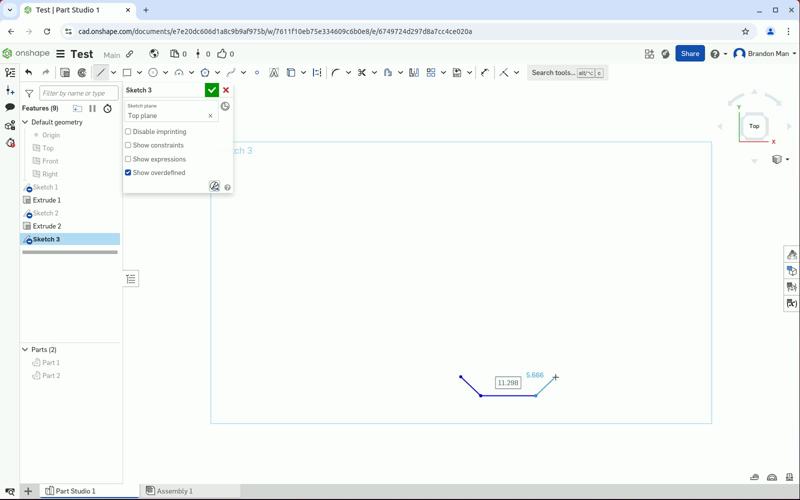
click(555, 376)
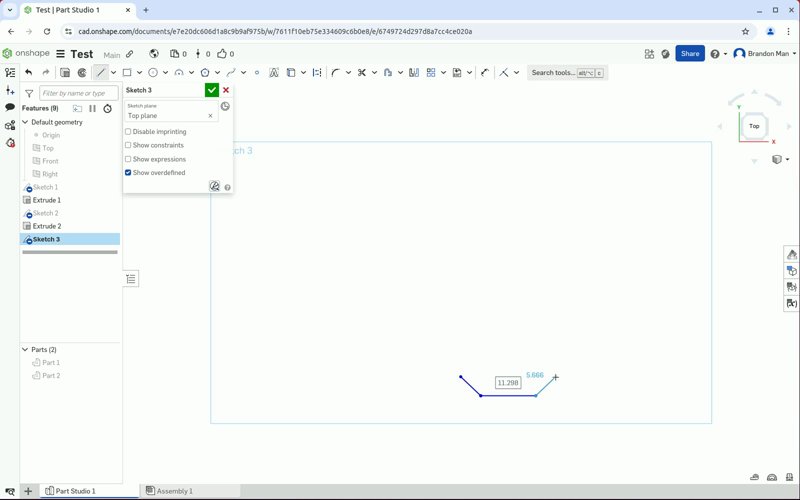
key_up(shift)
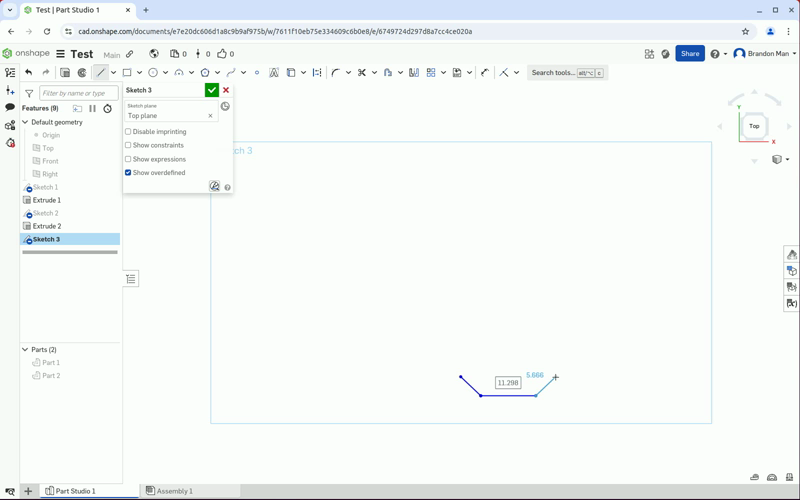
key_down(shift)
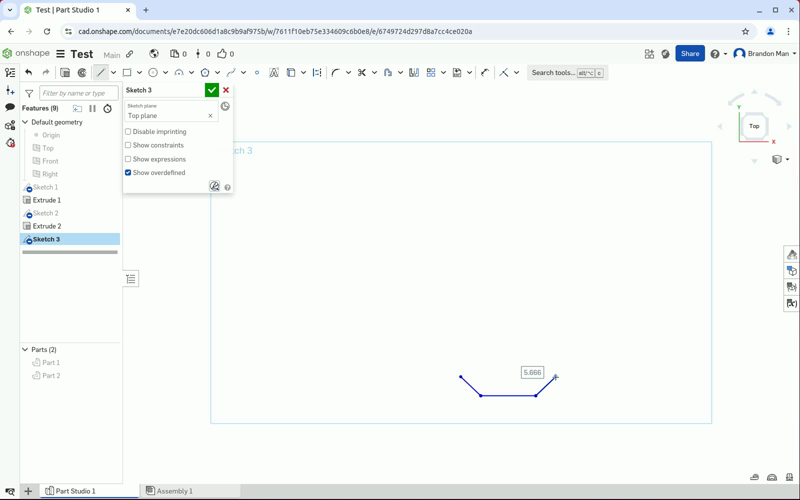
mouse_move(555, 282)
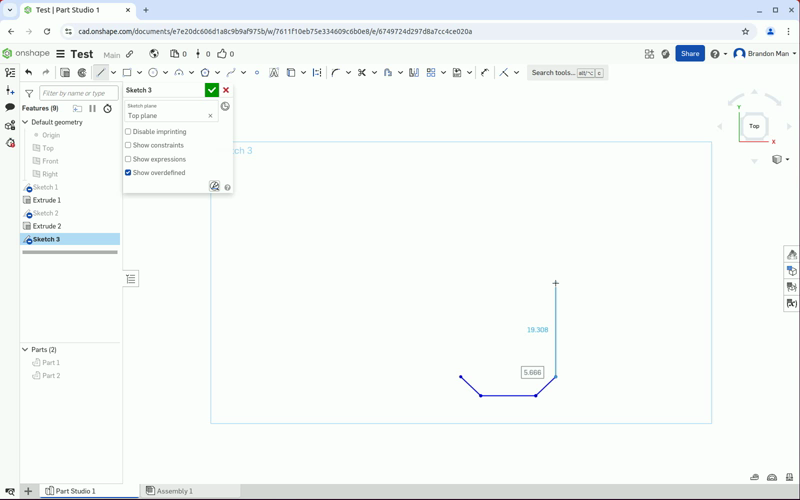
click(555, 282)
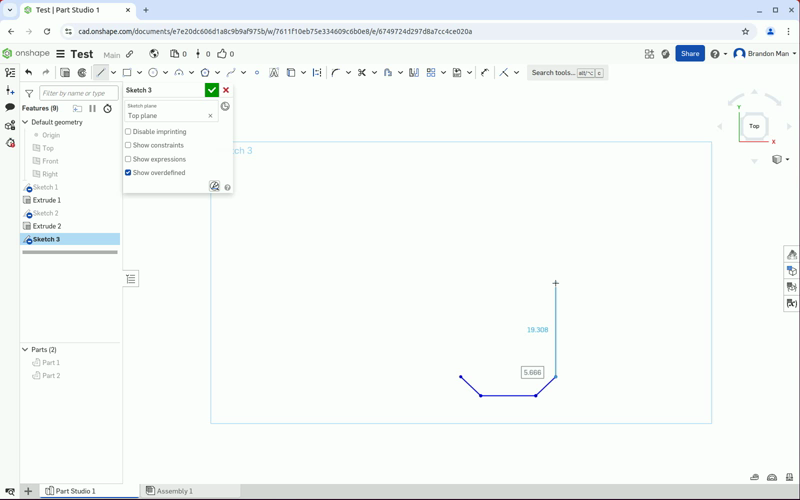
key_up(shift)
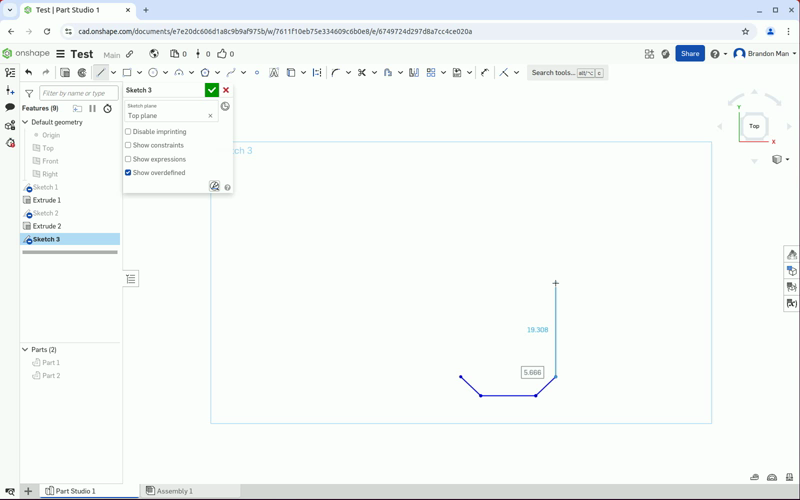
key_down(shift)
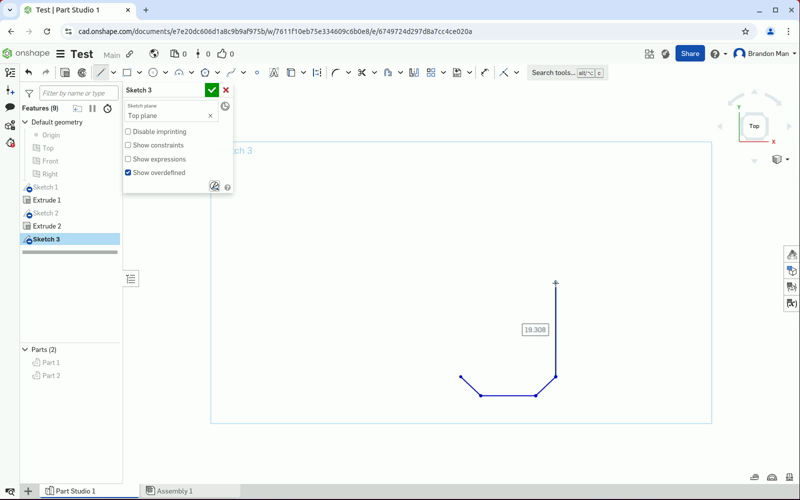
mouse_move(460, 282)
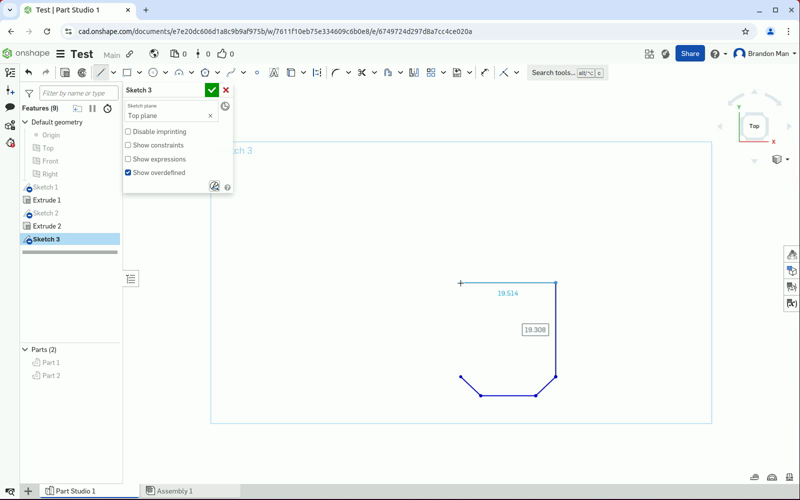
click(460, 282)
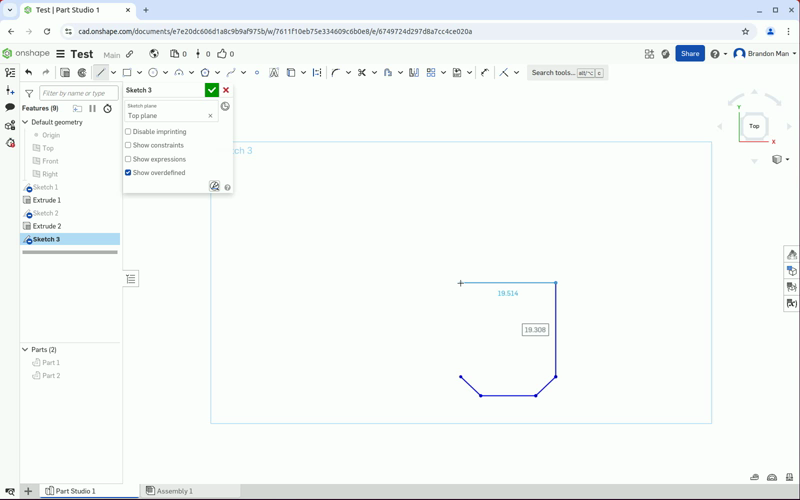
key_up(shift)
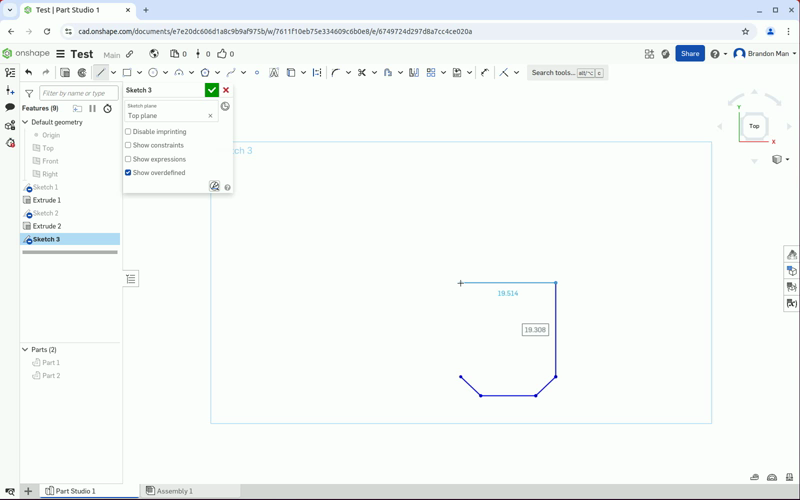
key_down(shift)
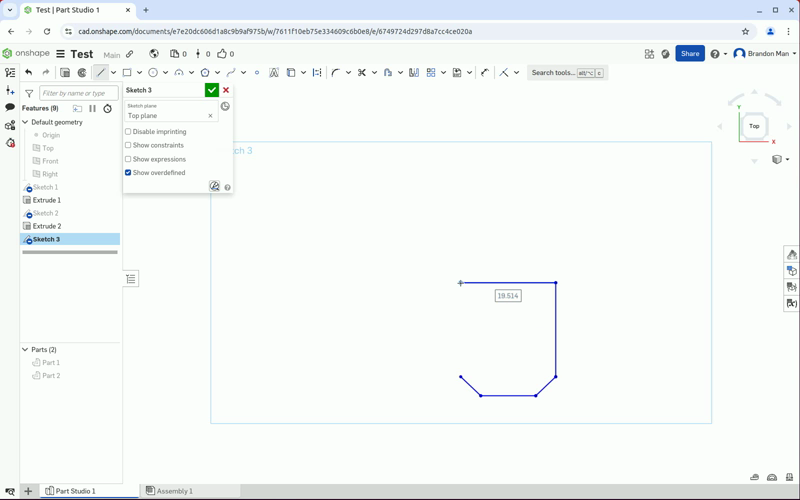
mouse_move(460, 376)
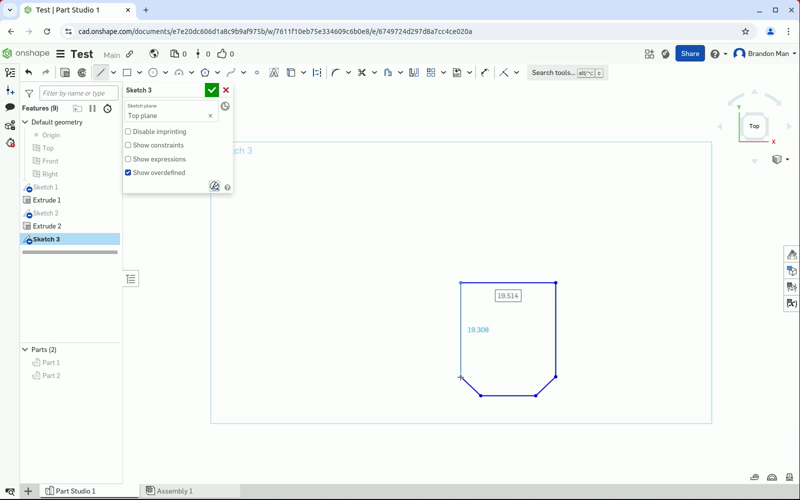
key_up(shift)
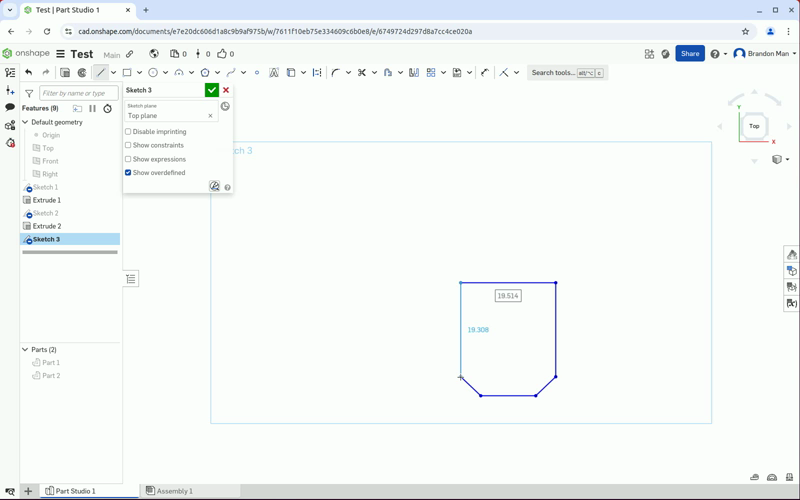
click(460, 376)
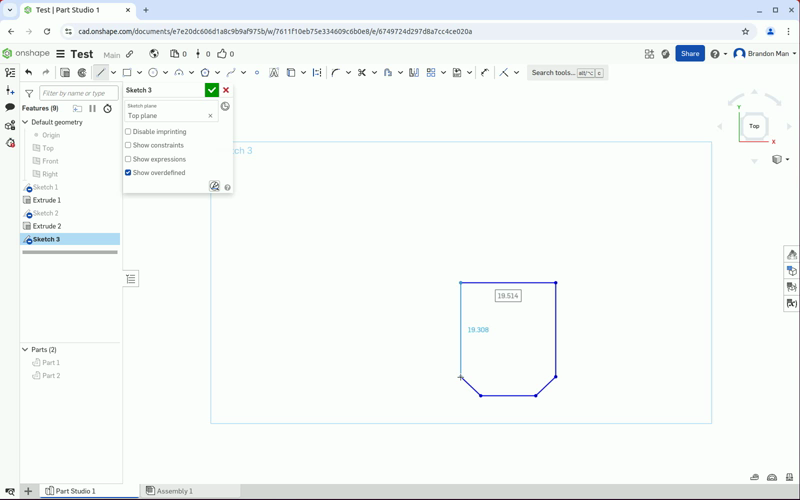
key(esc)
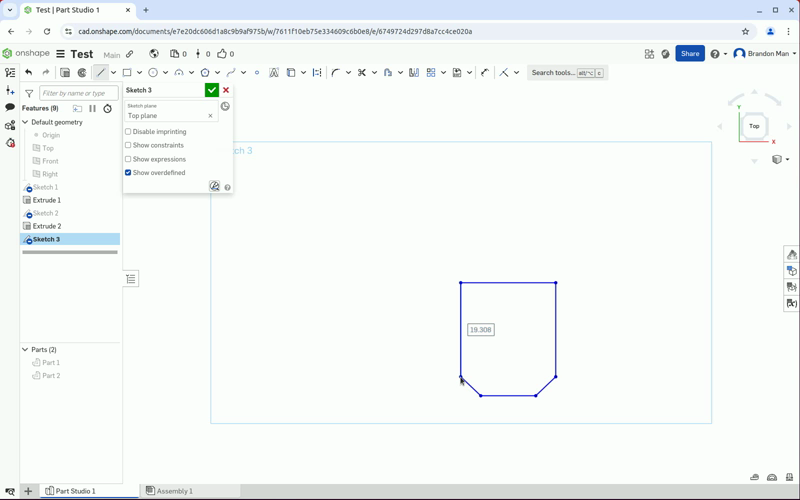
key(l)
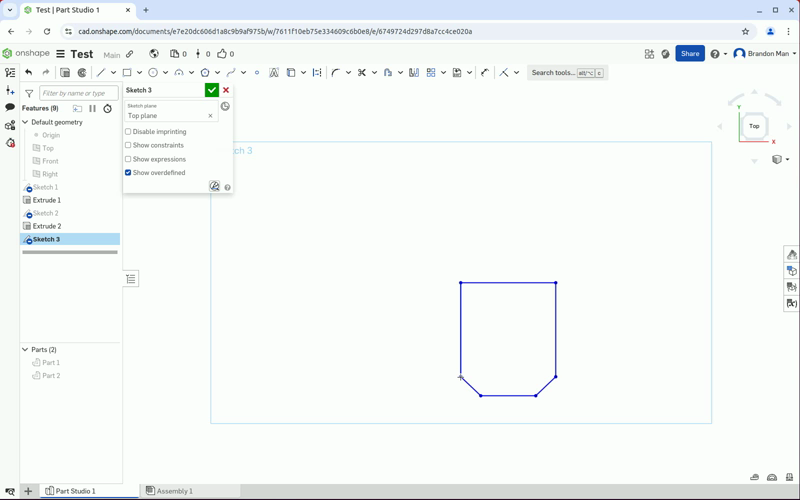
key_down(shift)
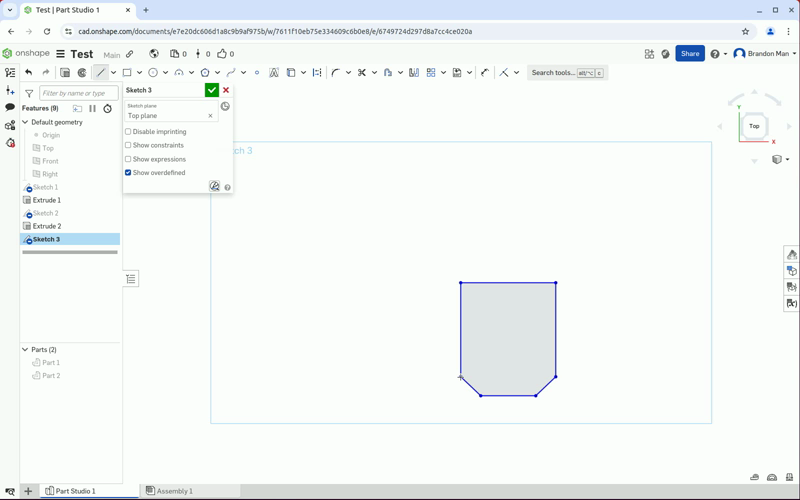
mouse_move(464, 374)
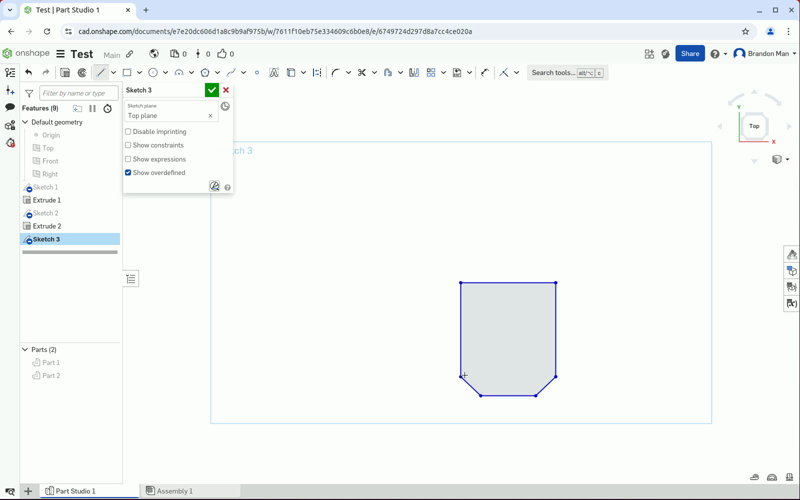
scroll(6)
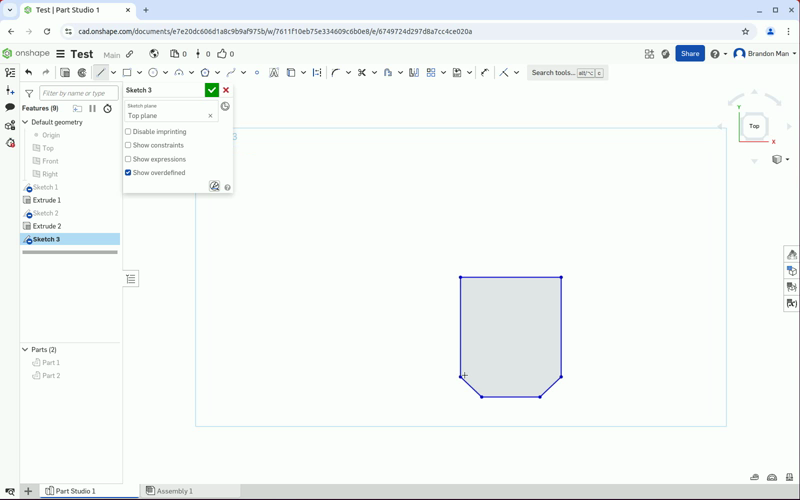
scroll(6)
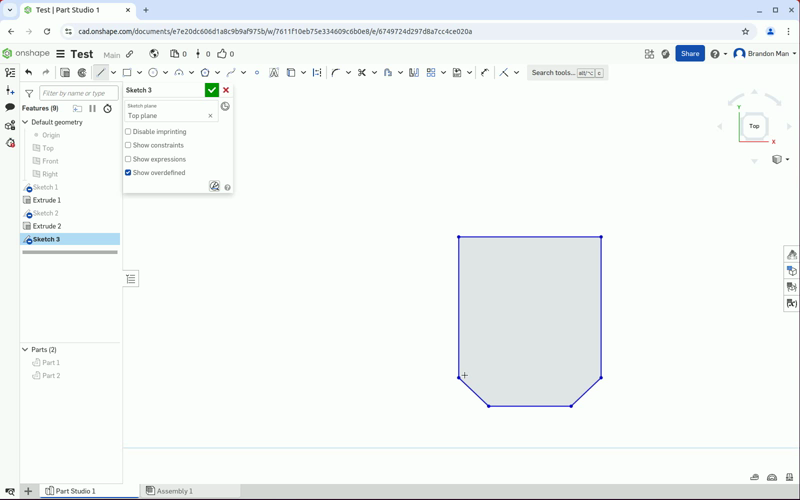
scroll(6)
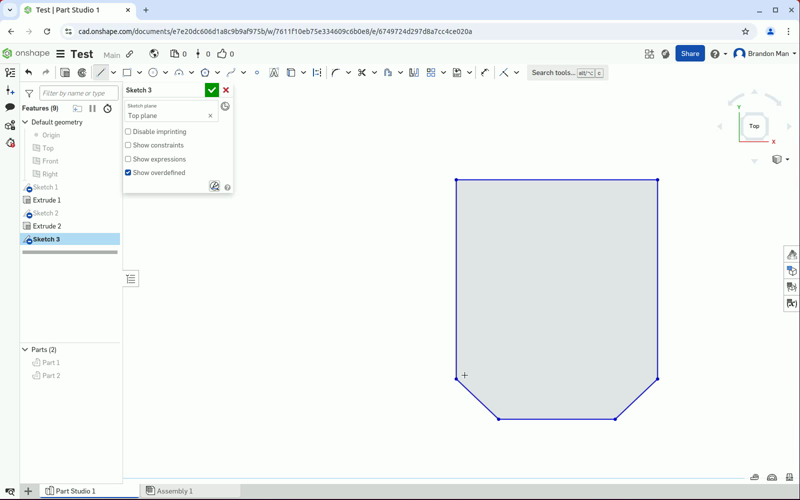
scroll(6)
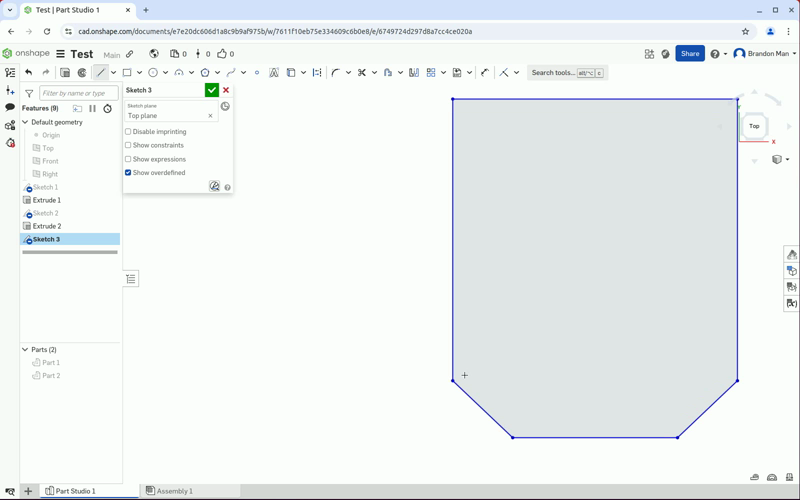
scroll(6)
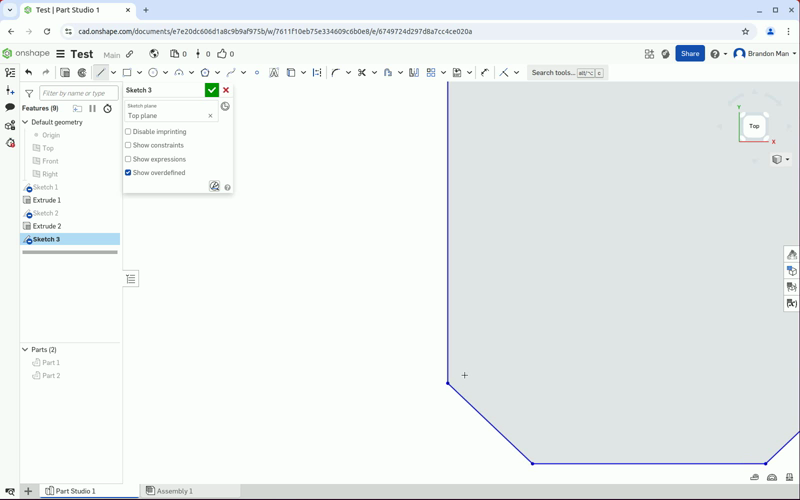
scroll(6)
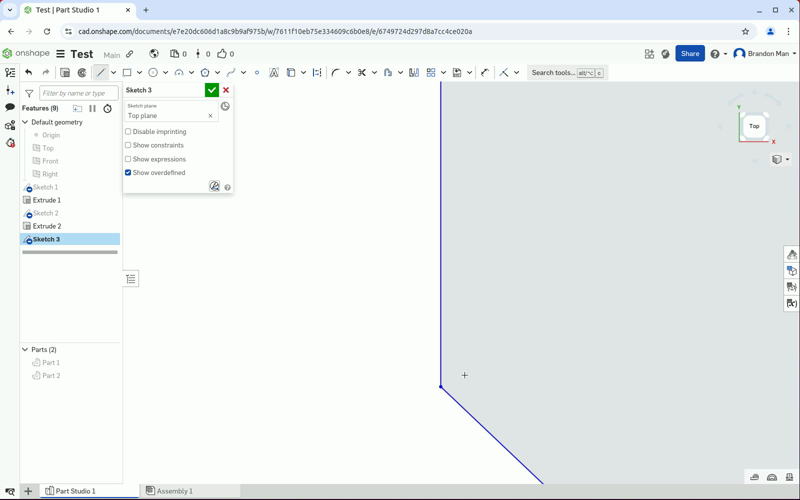
scroll(6)
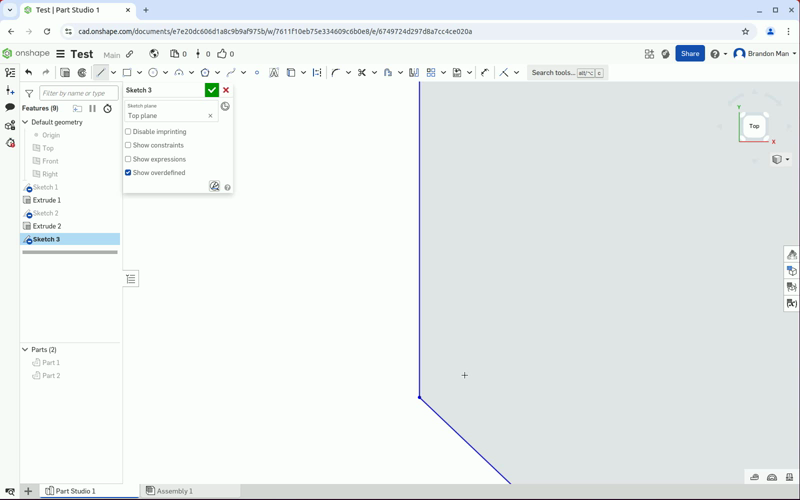
click(464, 374)
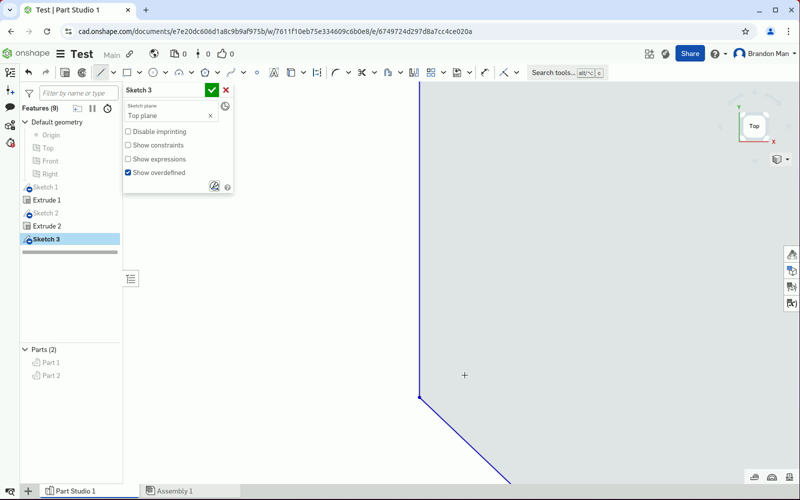
scroll(-6)
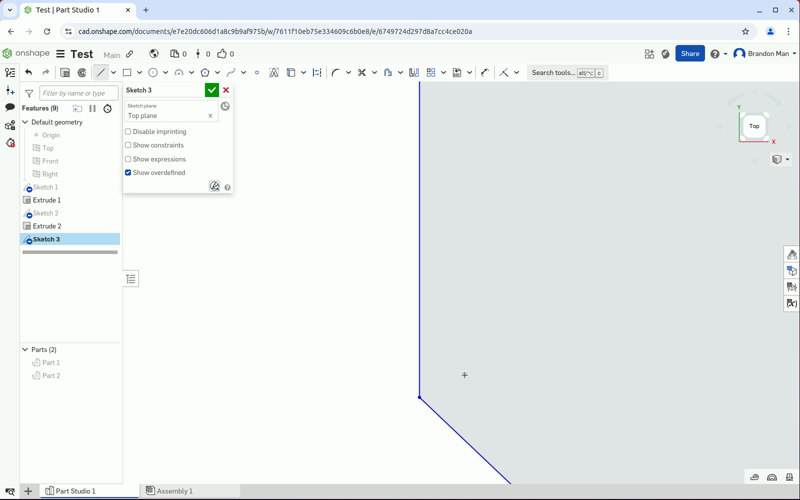
scroll(-6)
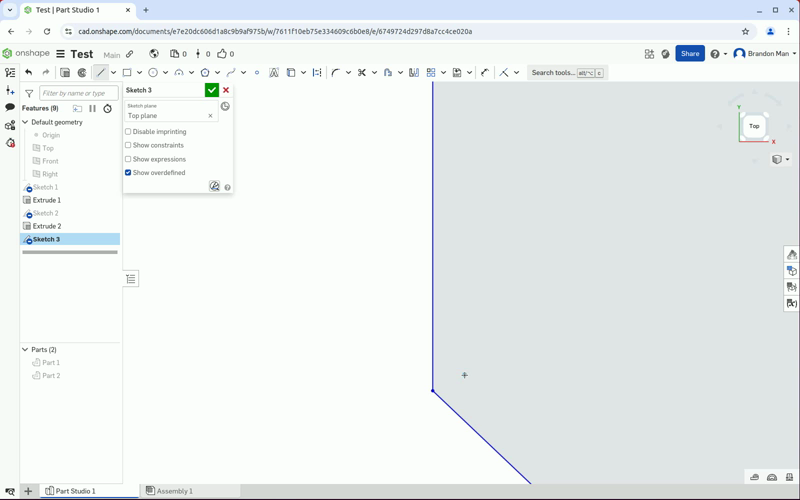
scroll(-6)
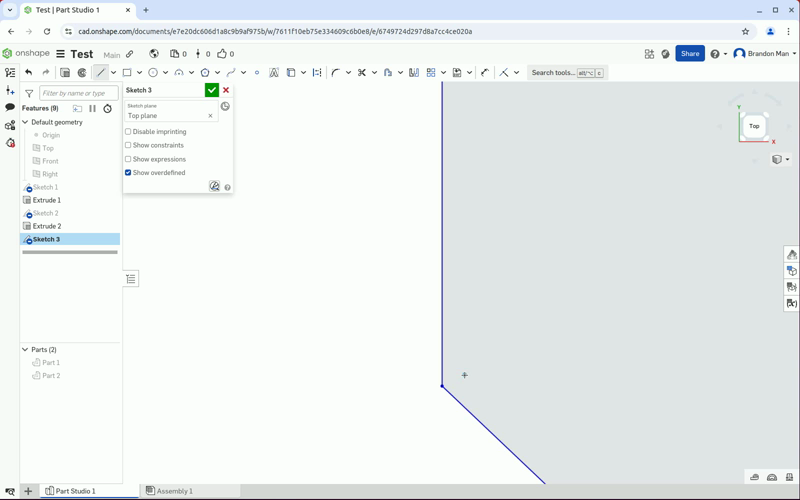
scroll(-6)
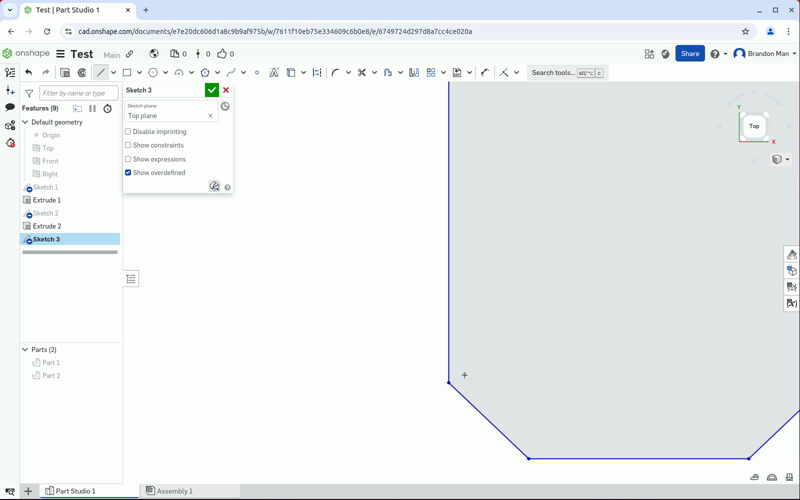
scroll(-6)
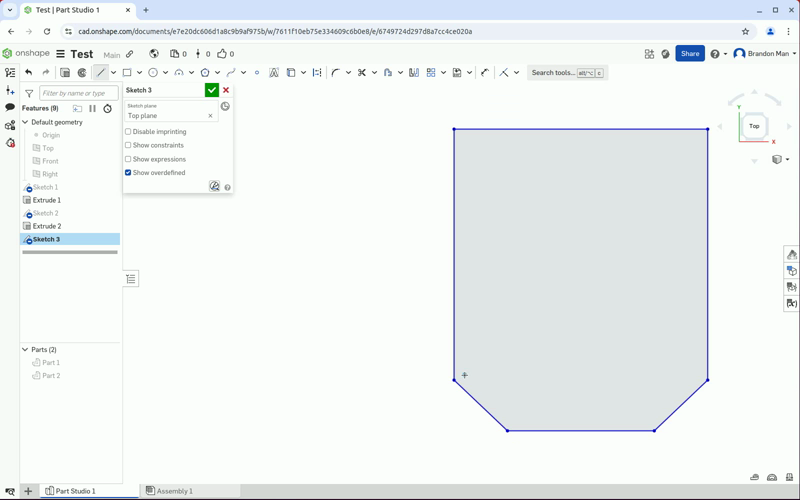
scroll(-6)
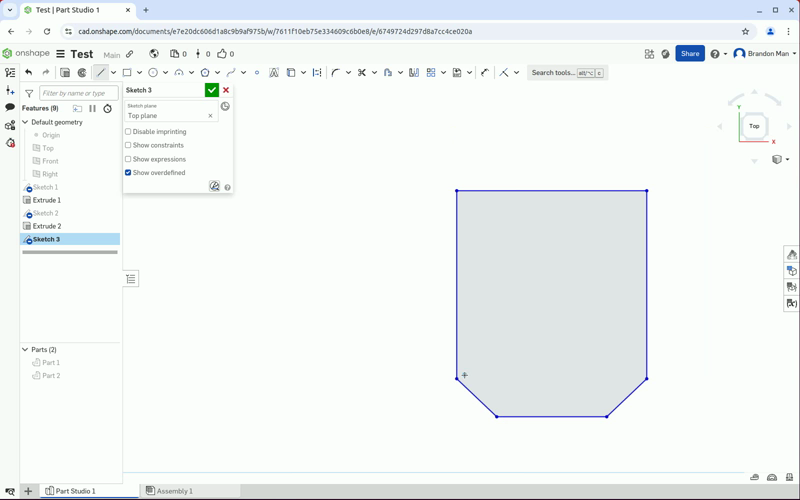
scroll(-6)
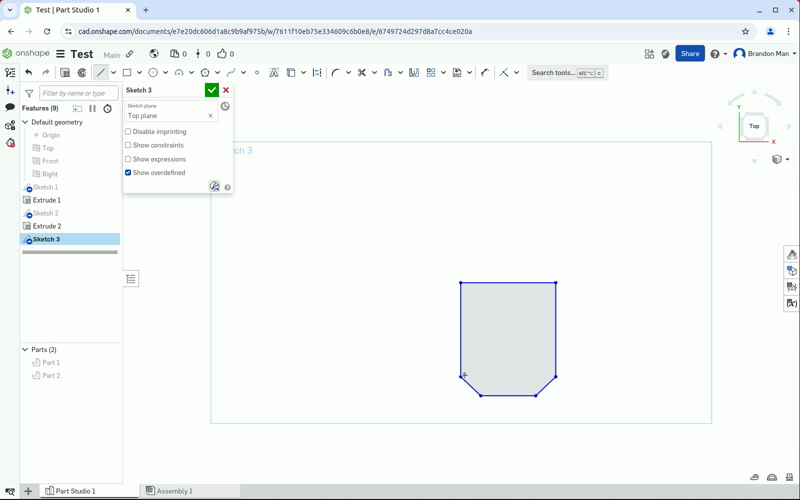
key_up(shift)
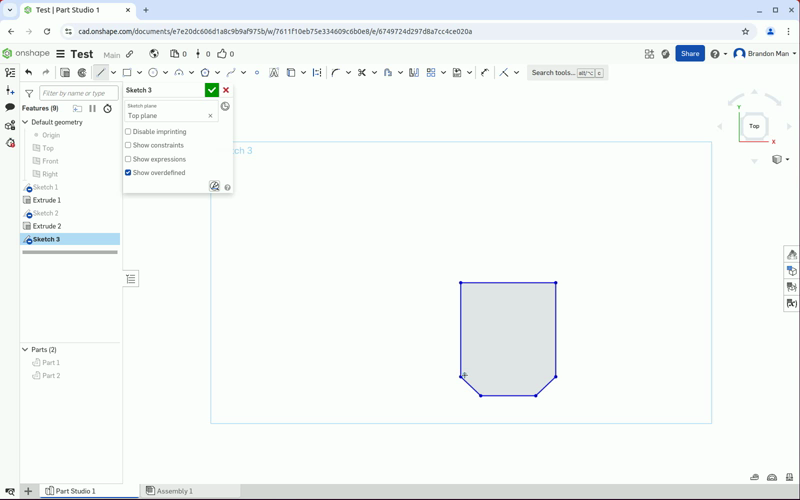
key_down(shift)
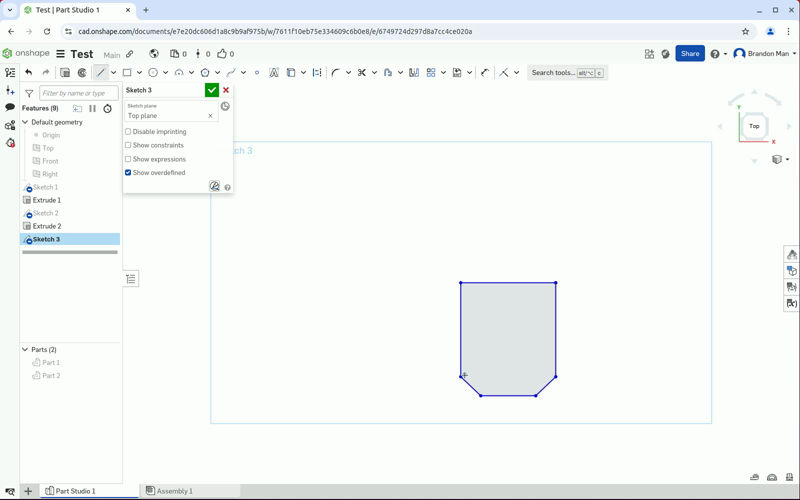
mouse_move(494, 374)
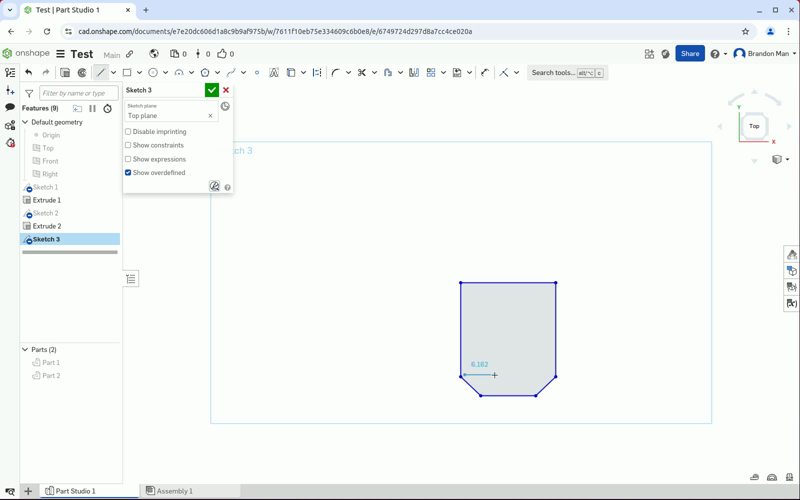
mouse_move(482, 391)
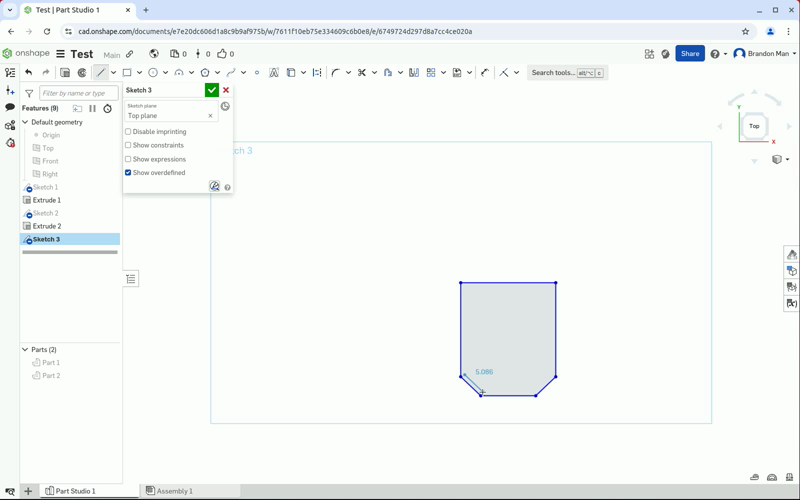
scroll(6)
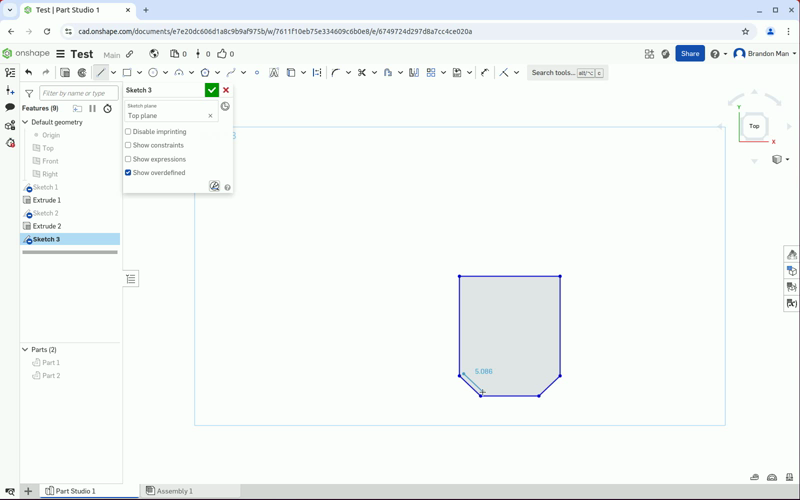
scroll(6)
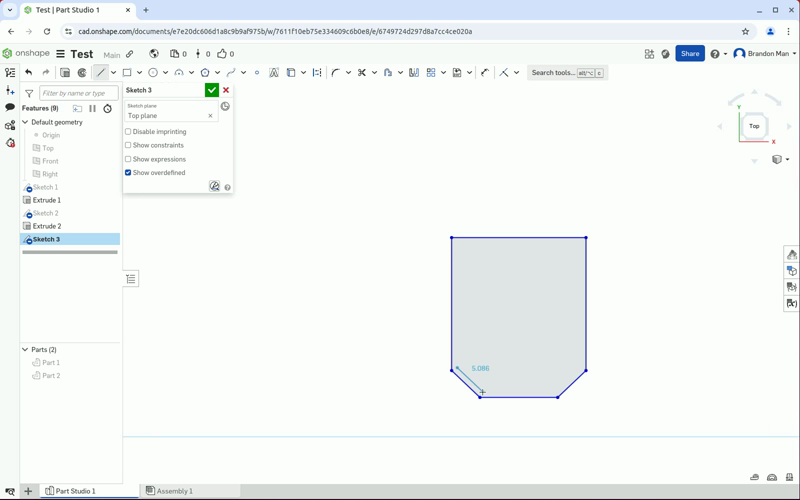
scroll(6)
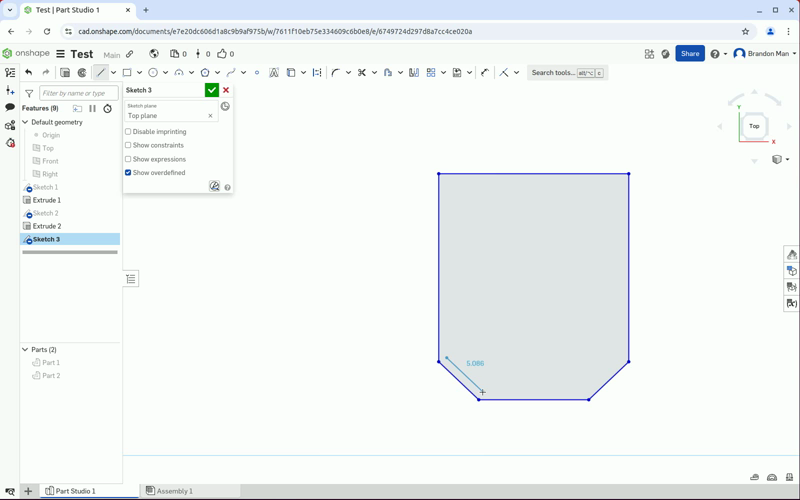
scroll(6)
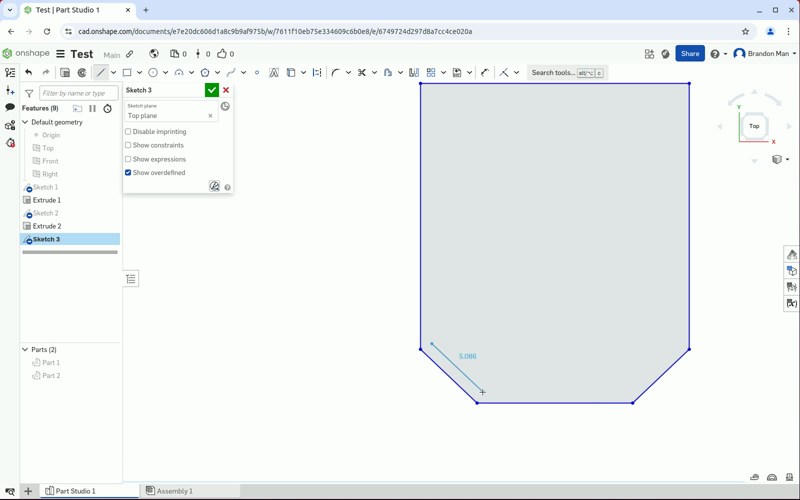
scroll(6)
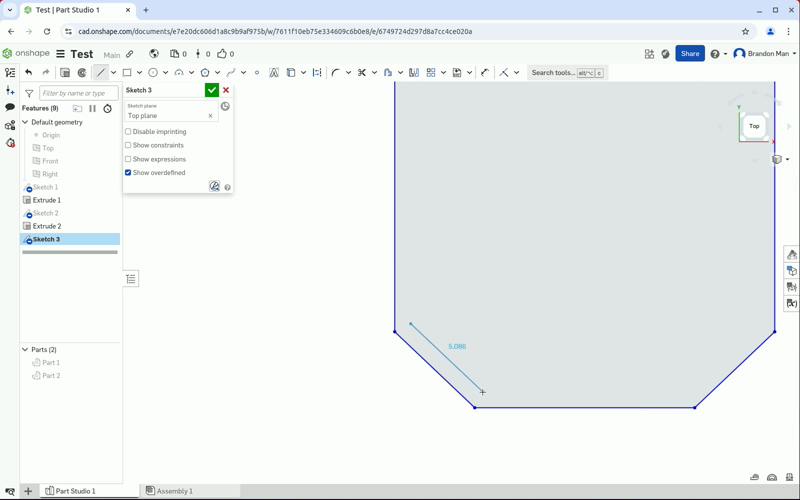
scroll(6)
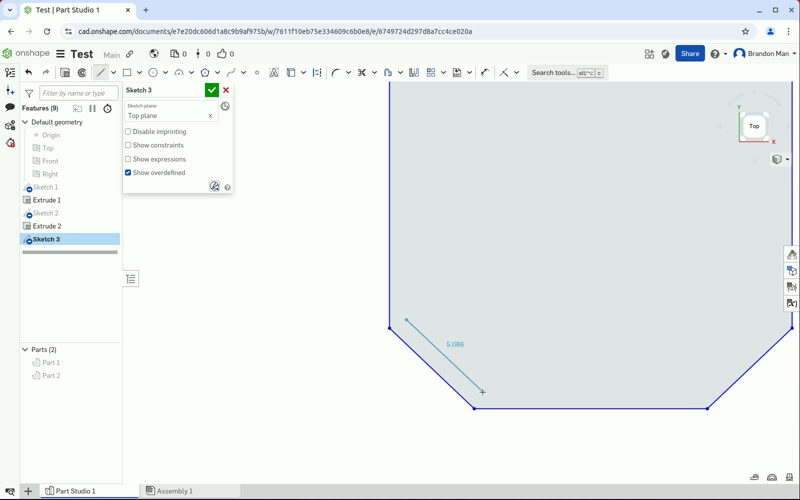
scroll(6)
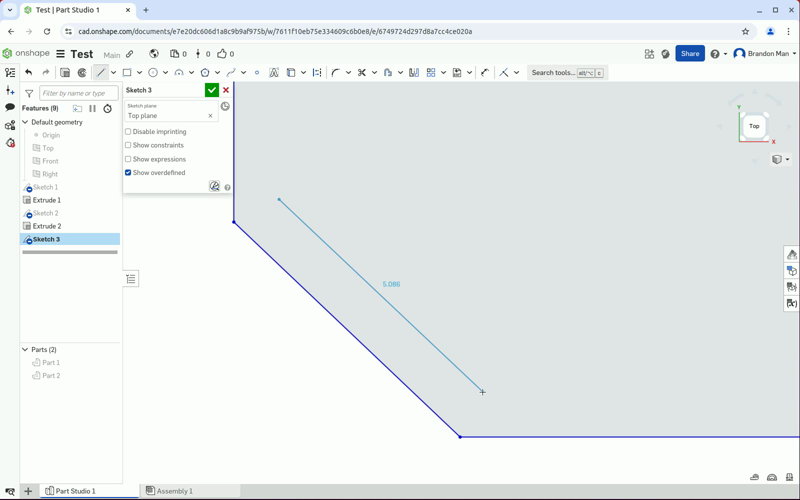
click(482, 391)
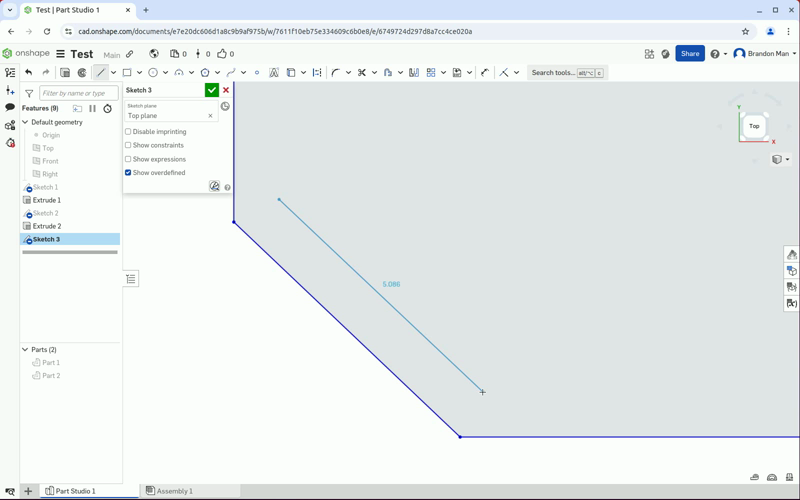
scroll(-6)
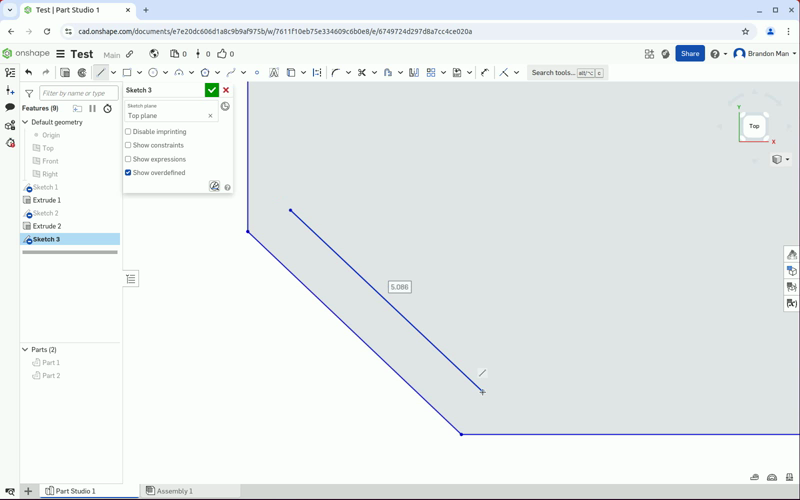
scroll(-6)
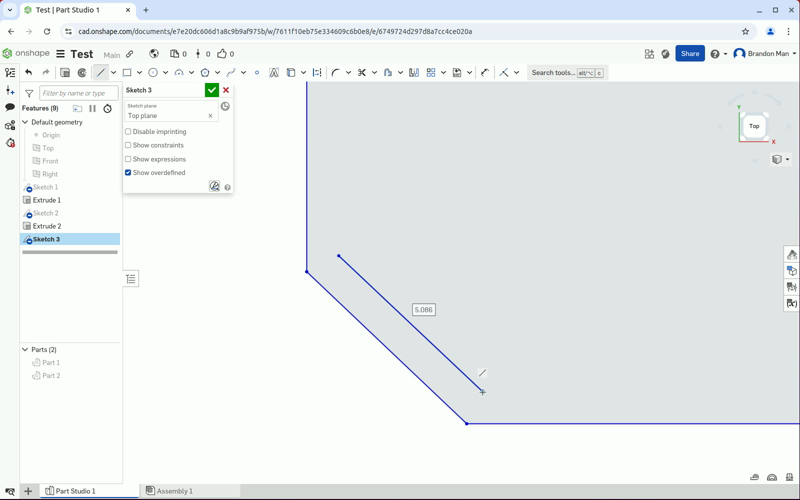
scroll(-6)
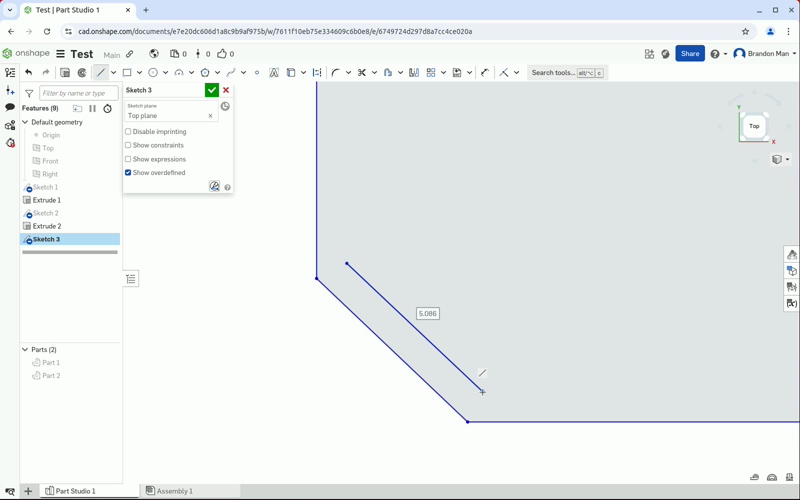
scroll(-6)
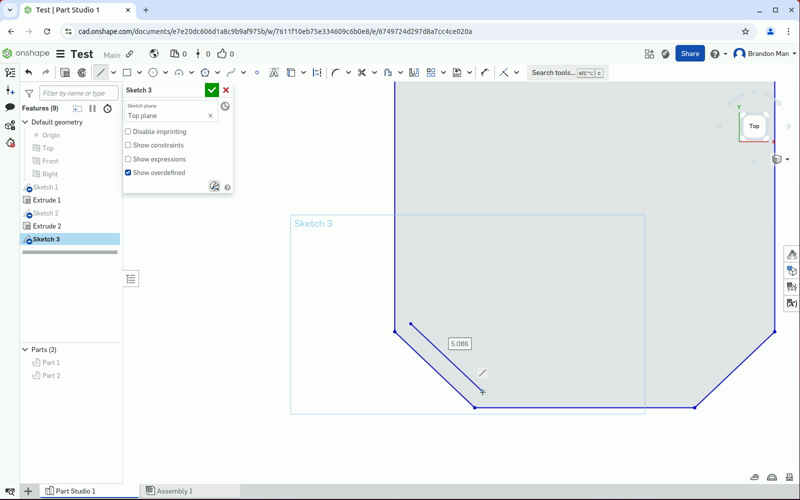
scroll(-6)
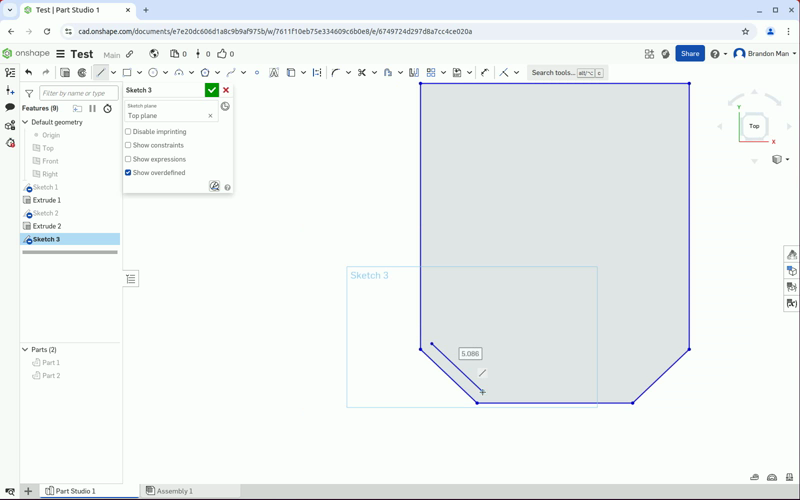
scroll(-6)
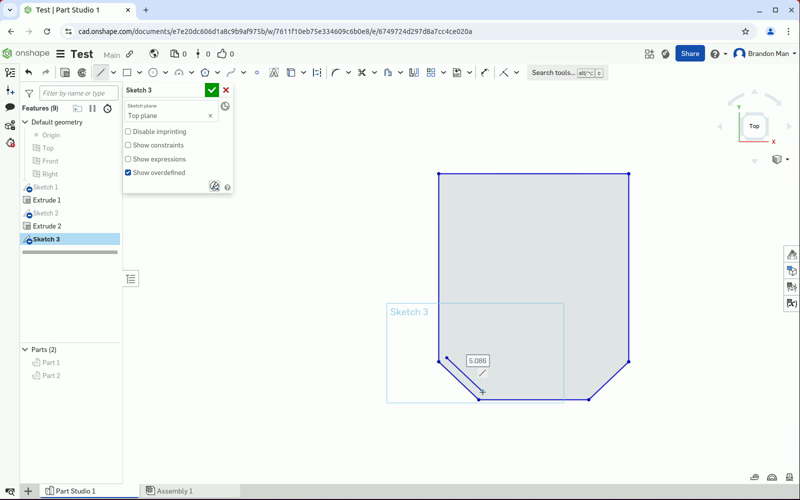
scroll(-6)
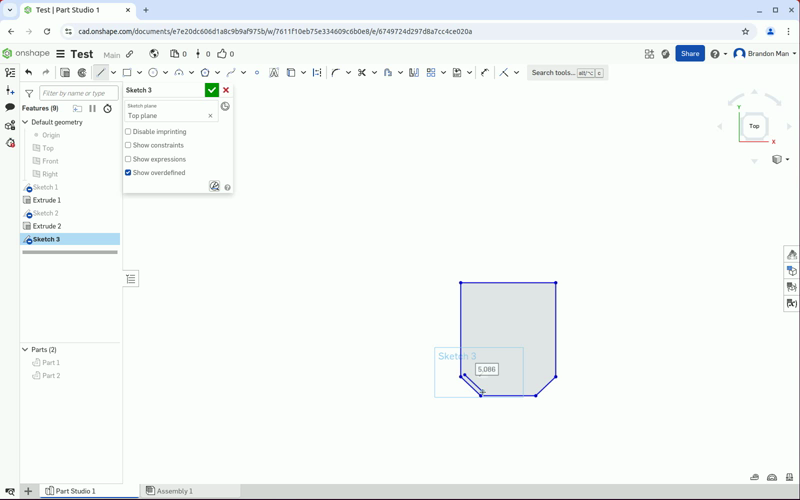
key_up(shift)
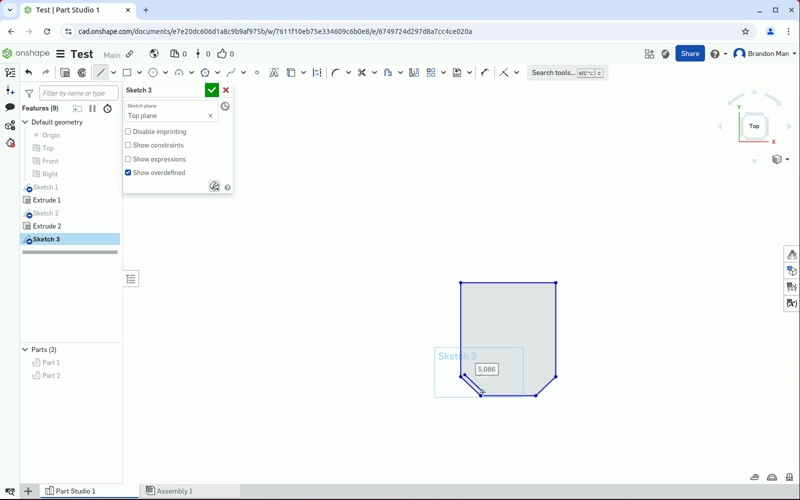
key_down(shift)
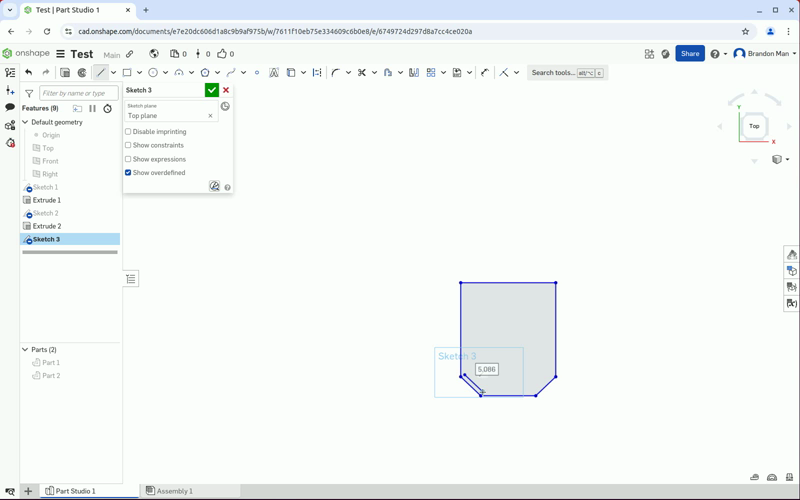
mouse_move(512, 391)
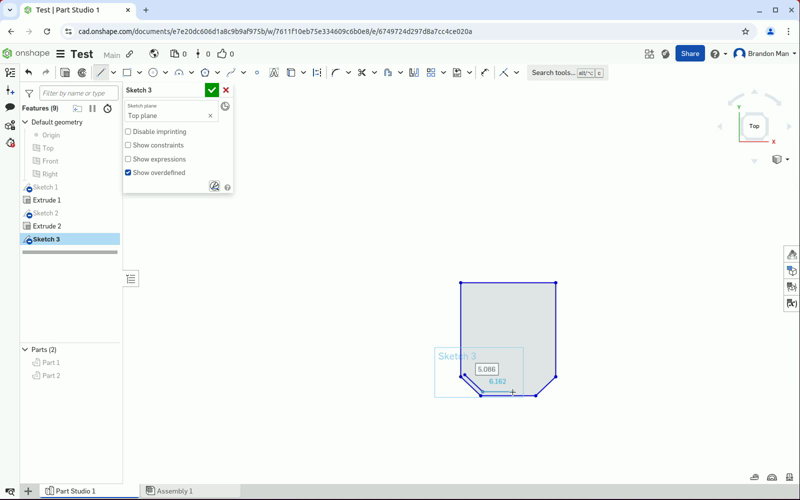
mouse_move(534, 391)
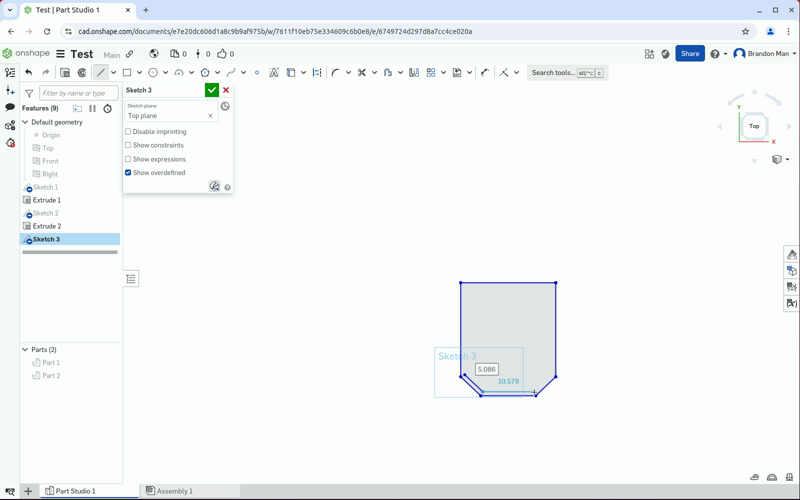
scroll(6)
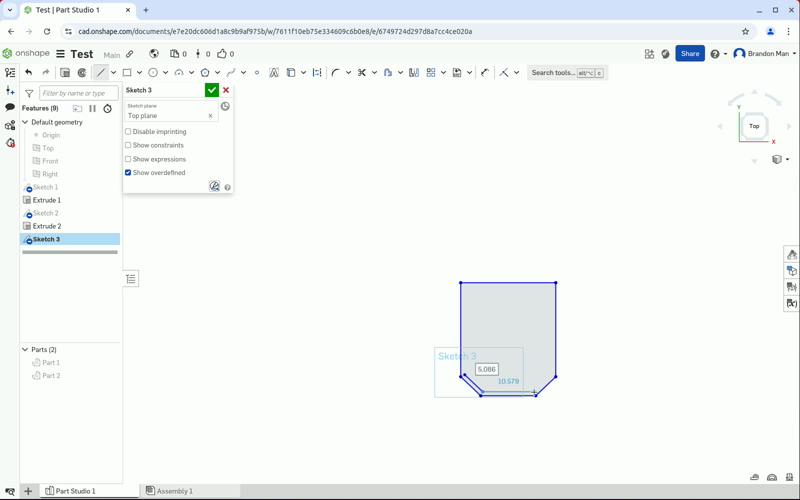
scroll(6)
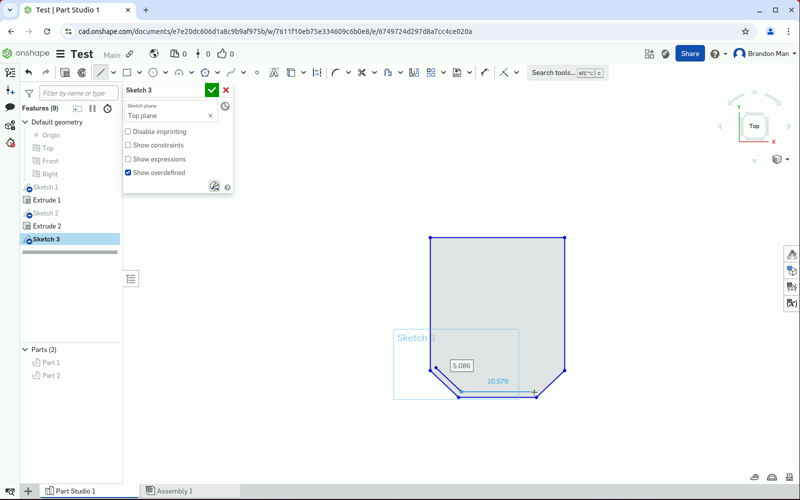
scroll(6)
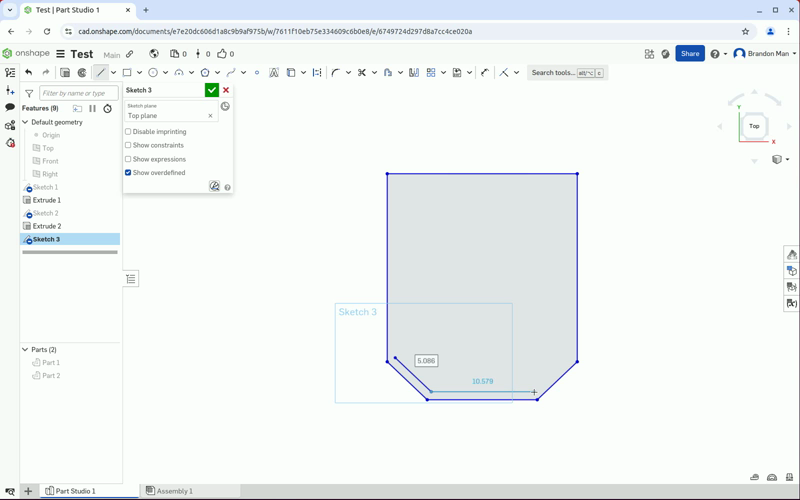
scroll(6)
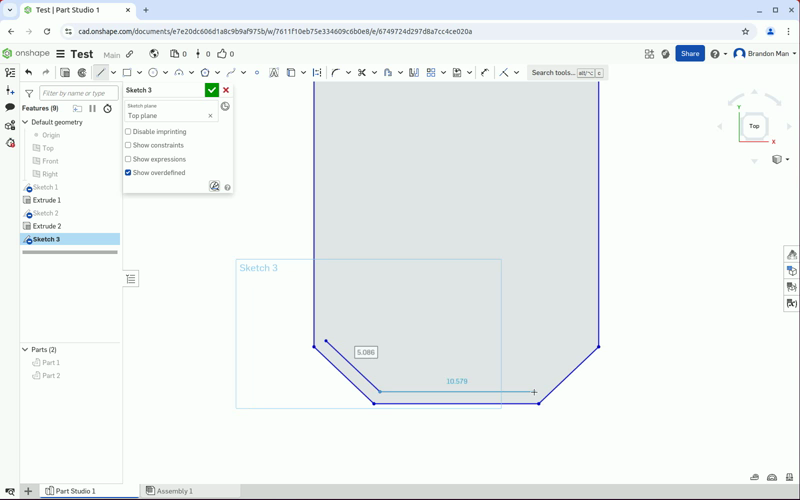
scroll(6)
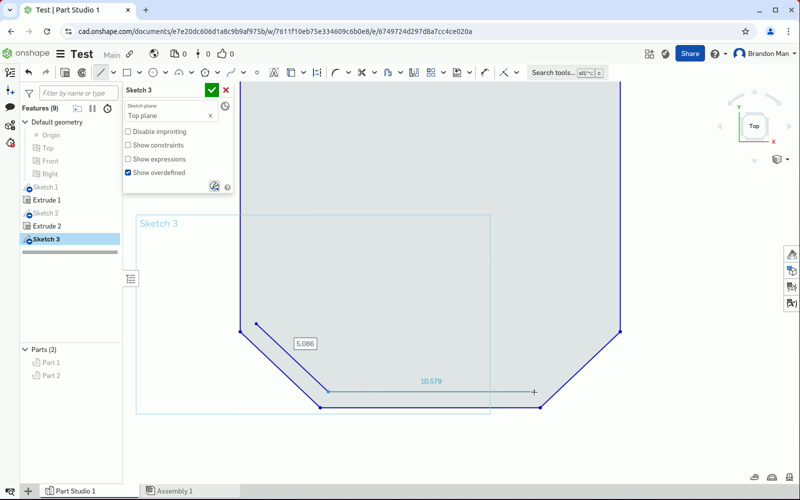
scroll(6)
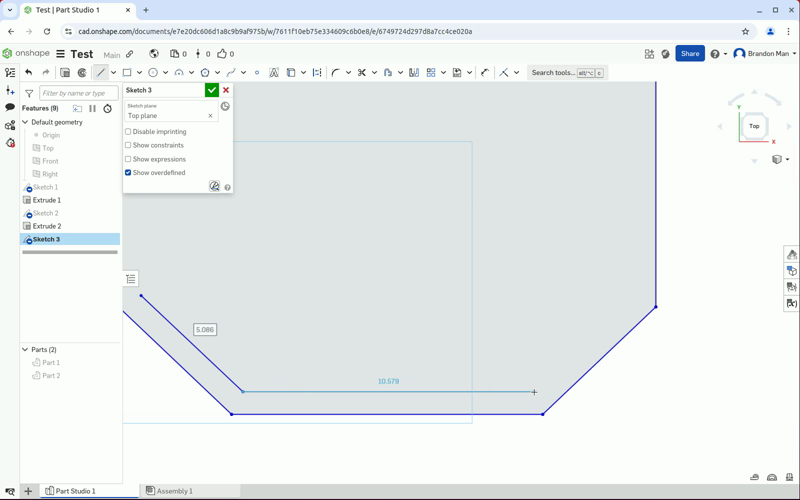
scroll(6)
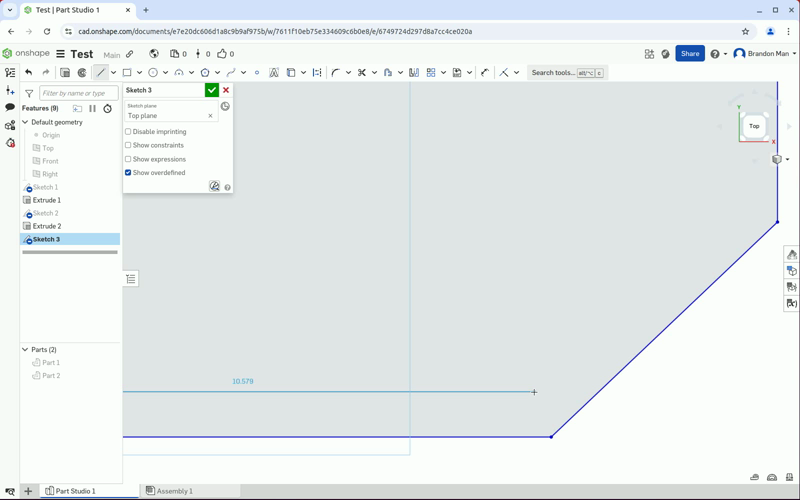
click(534, 391)
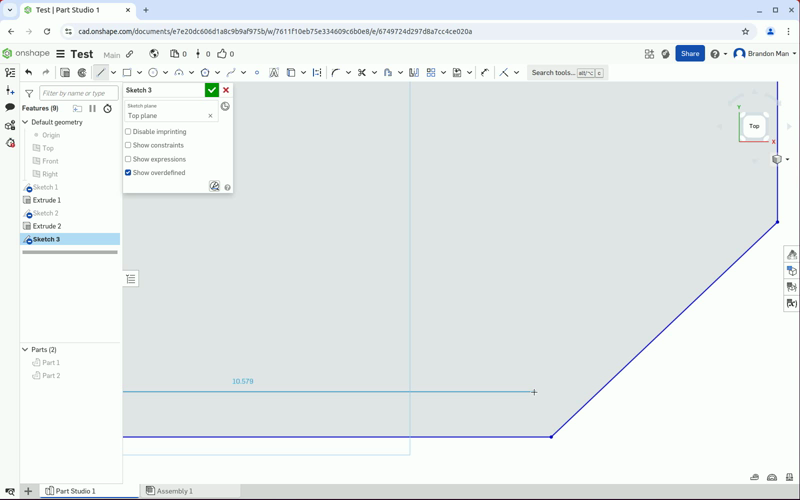
scroll(-6)
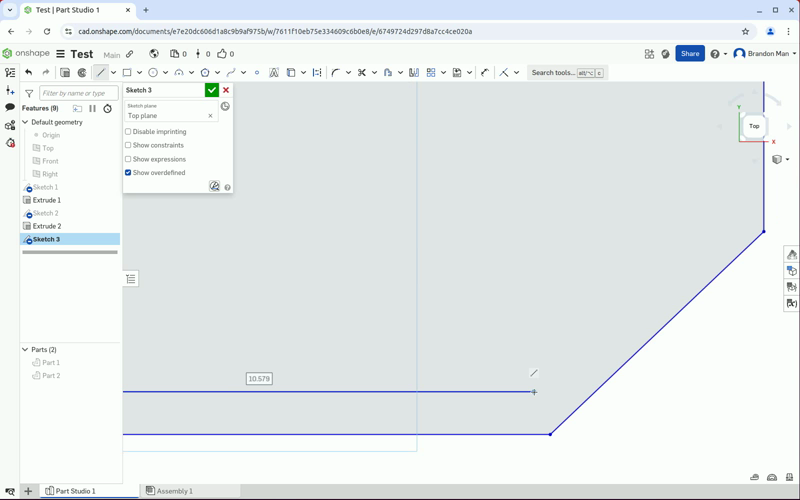
scroll(-6)
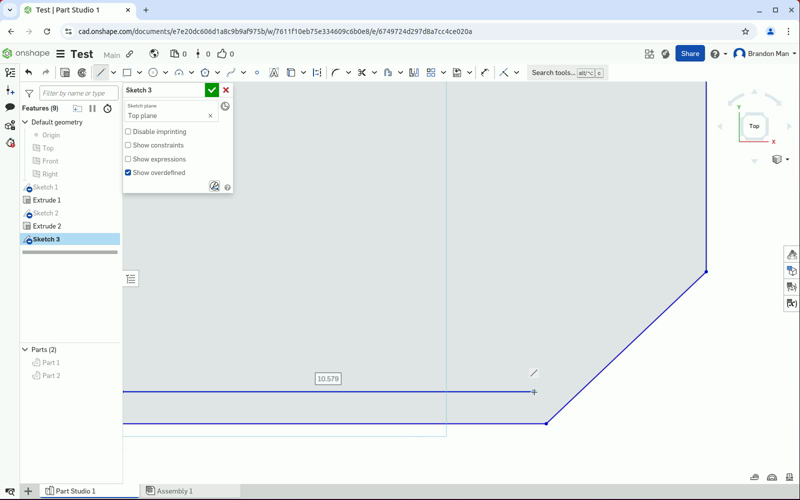
scroll(-6)
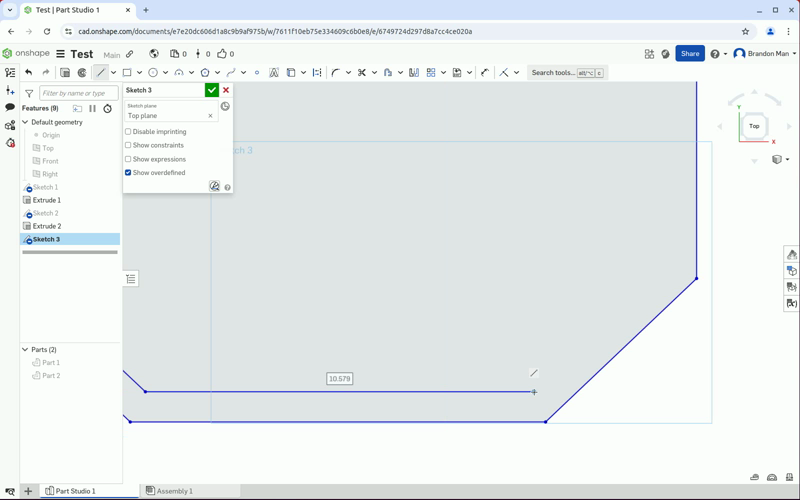
scroll(-6)
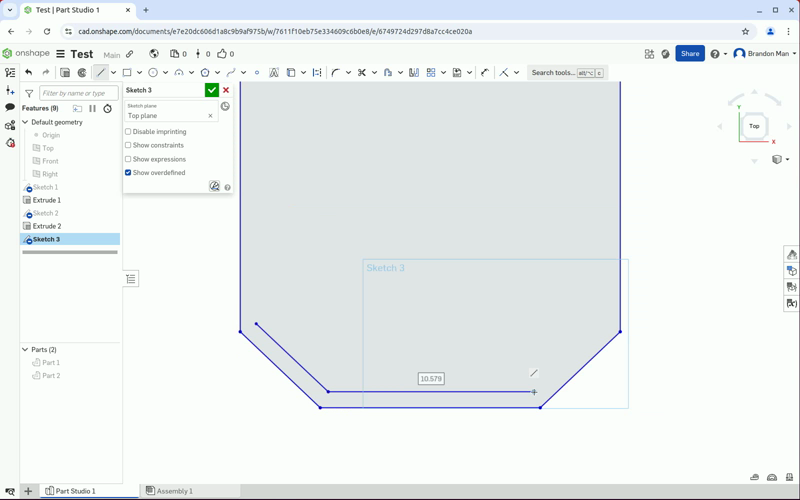
scroll(-6)
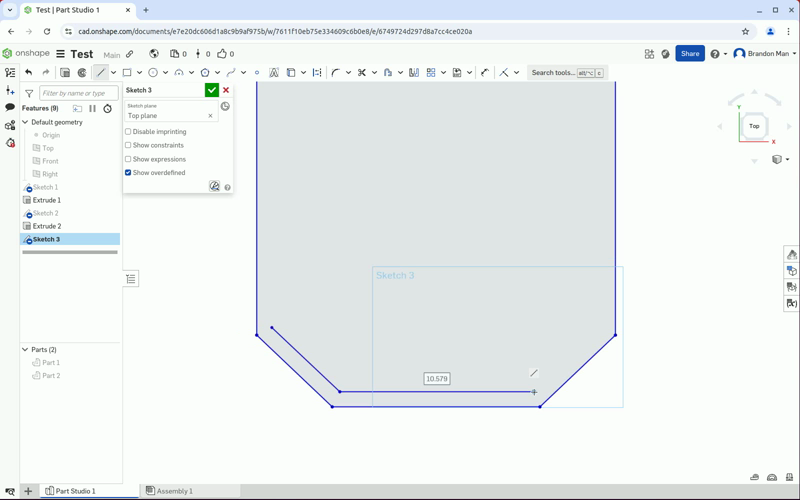
scroll(-6)
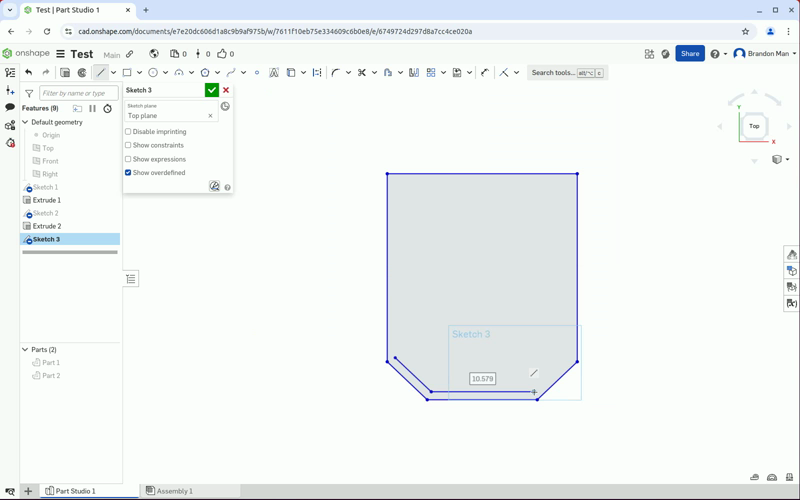
scroll(-6)
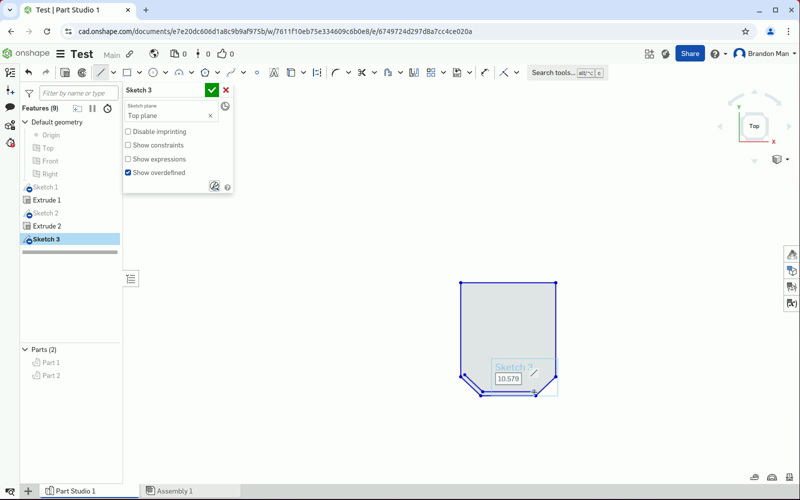
key_up(shift)
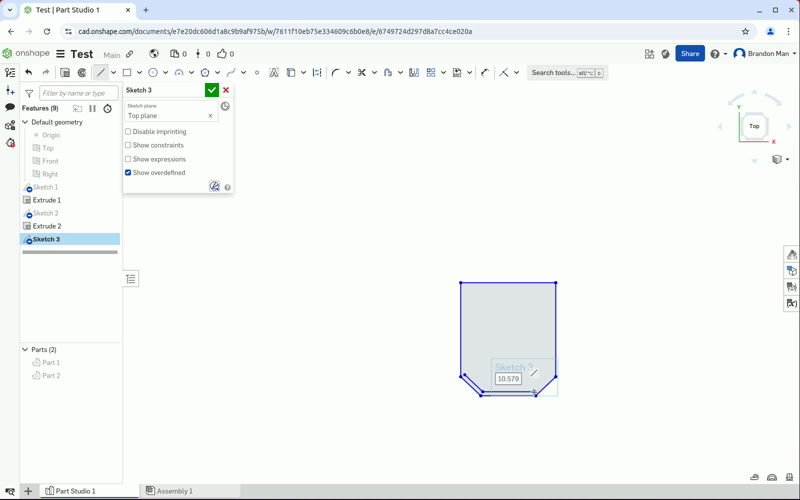
key_down(shift)
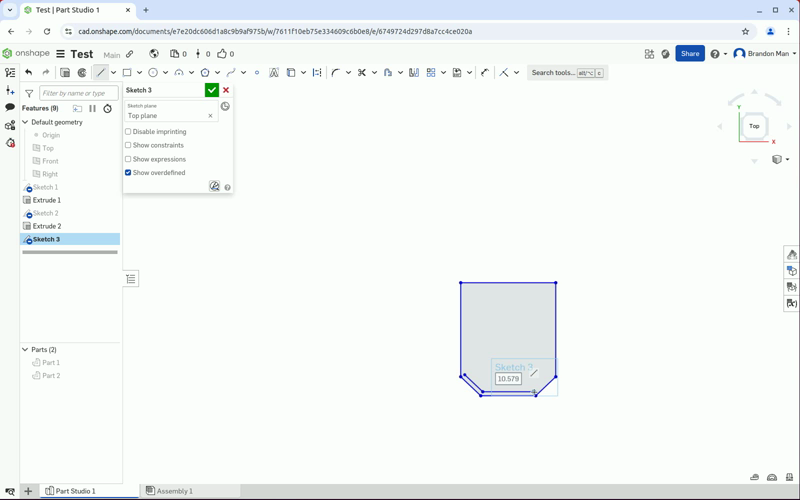
mouse_move(564, 391)
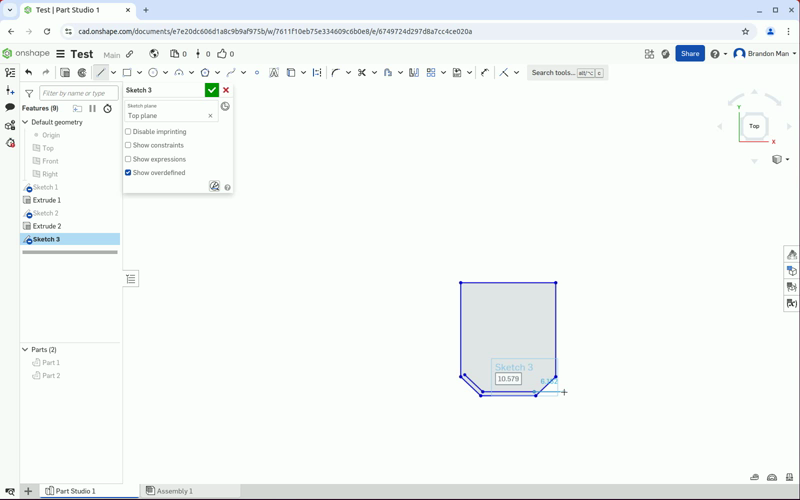
mouse_move(552, 374)
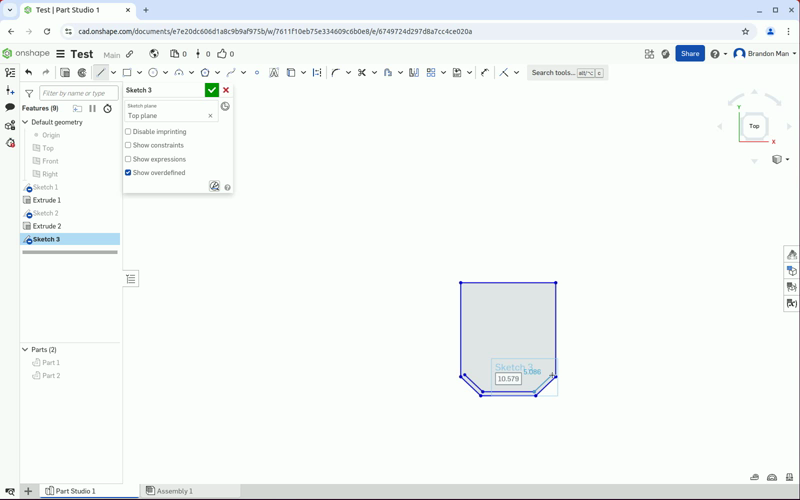
scroll(6)
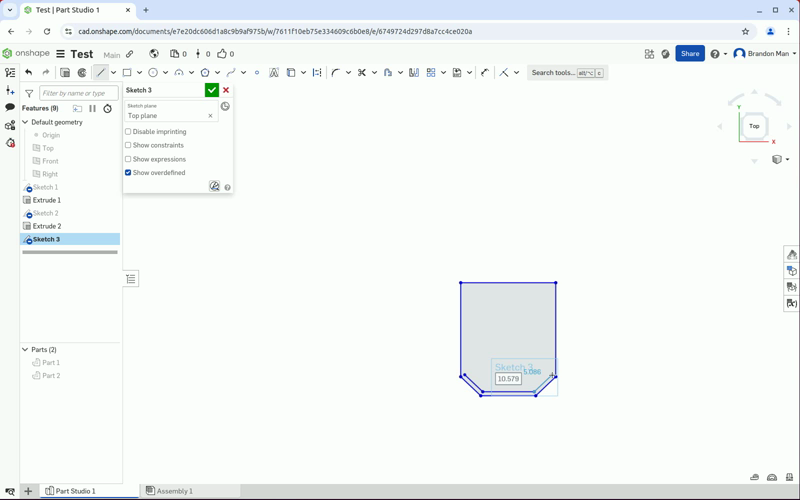
scroll(6)
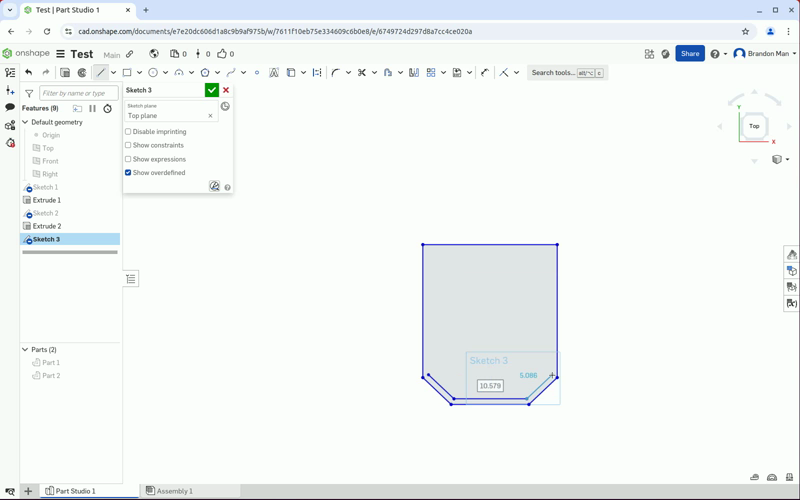
scroll(6)
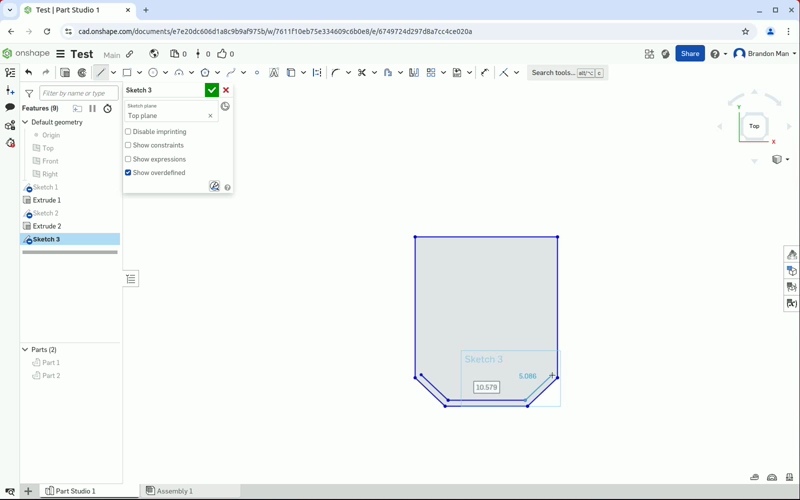
scroll(6)
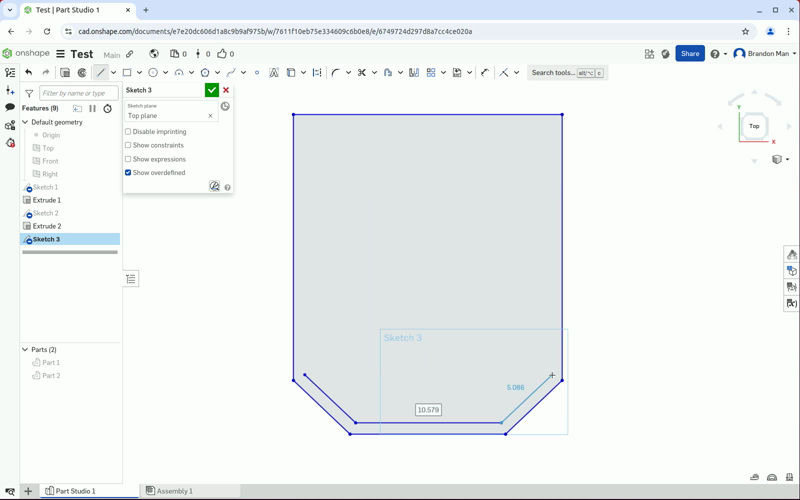
scroll(6)
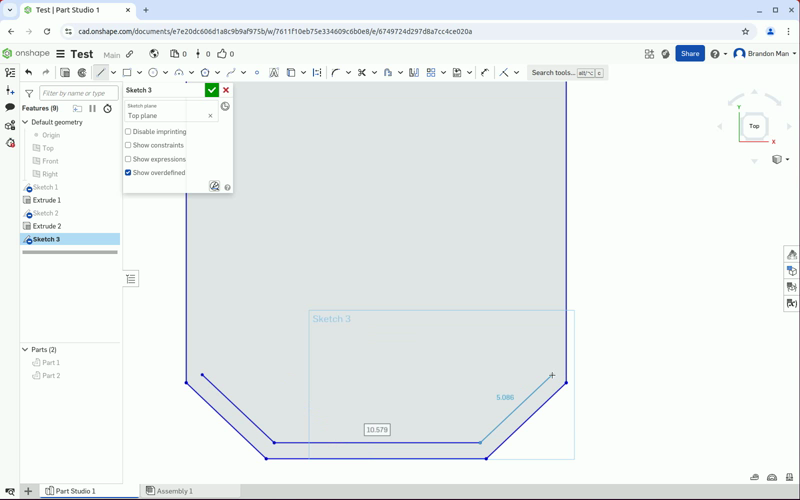
scroll(6)
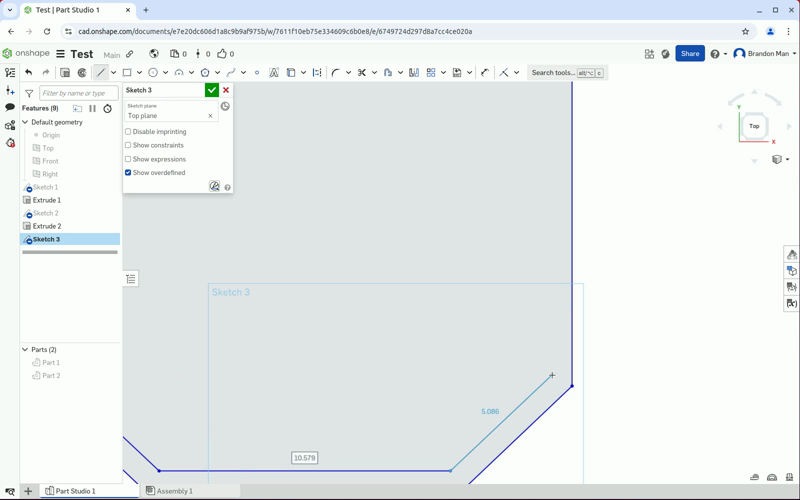
scroll(6)
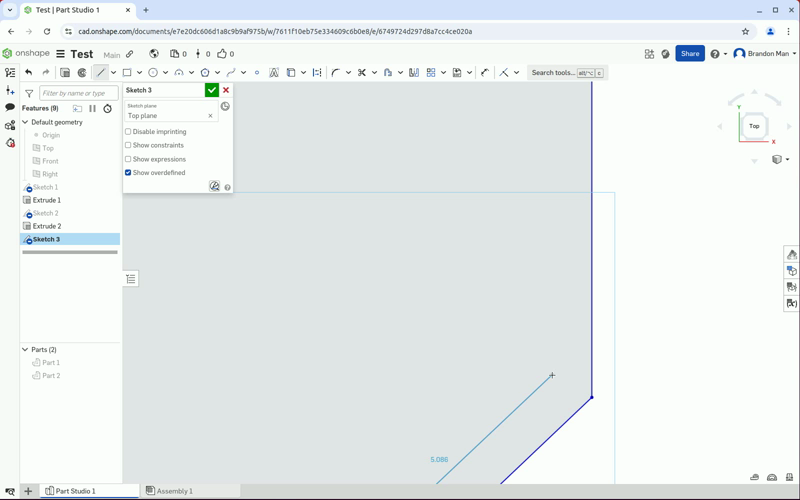
click(552, 374)
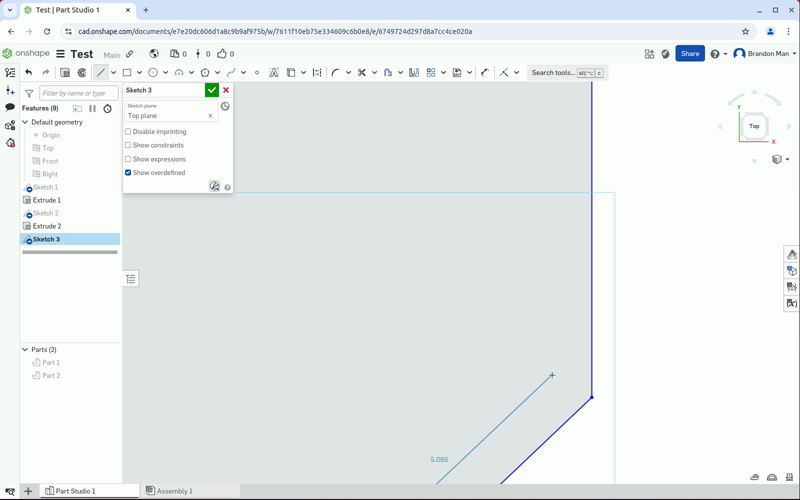
scroll(-6)
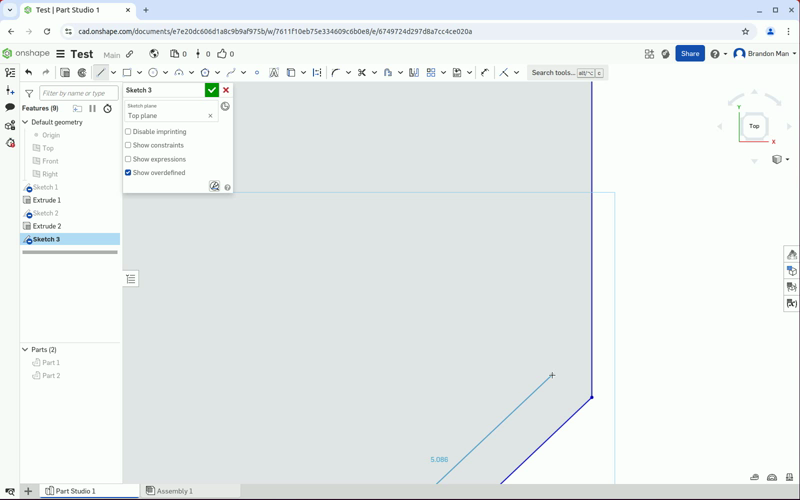
scroll(-6)
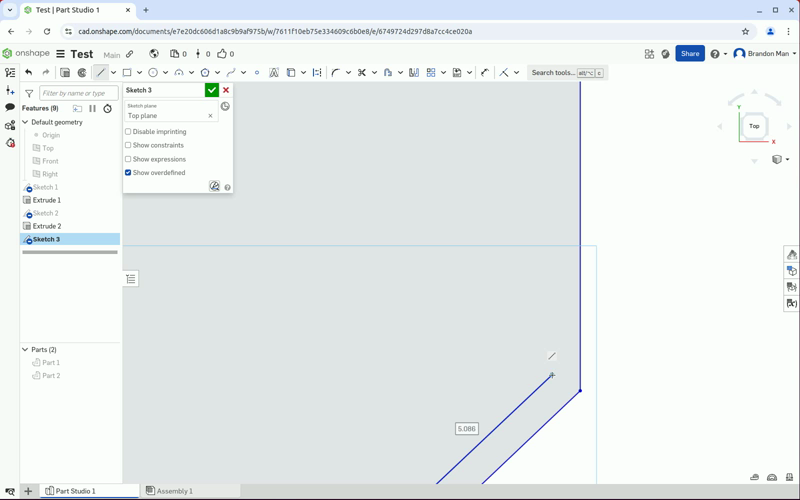
scroll(-6)
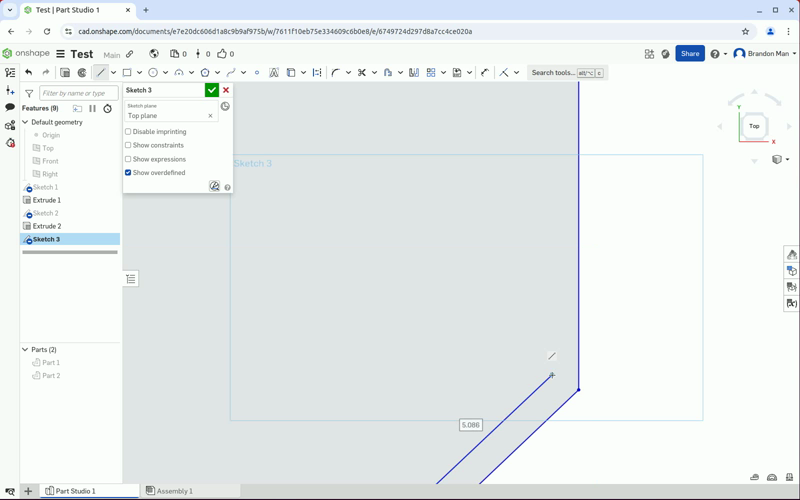
scroll(-6)
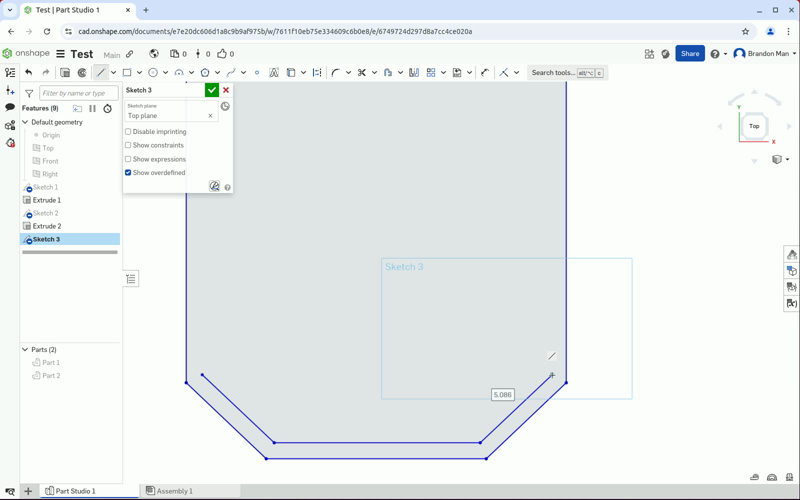
scroll(-6)
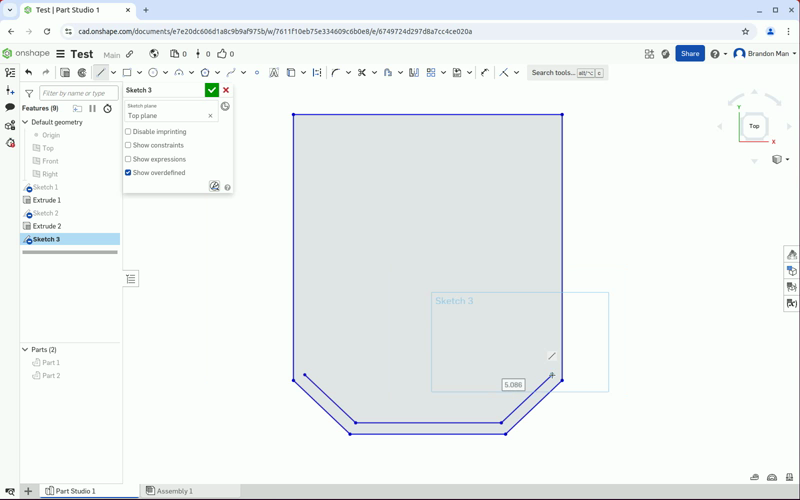
scroll(-6)
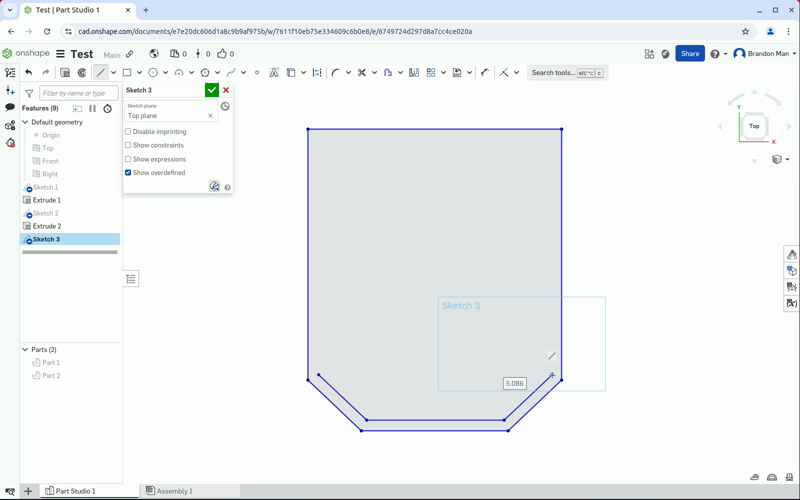
scroll(-6)
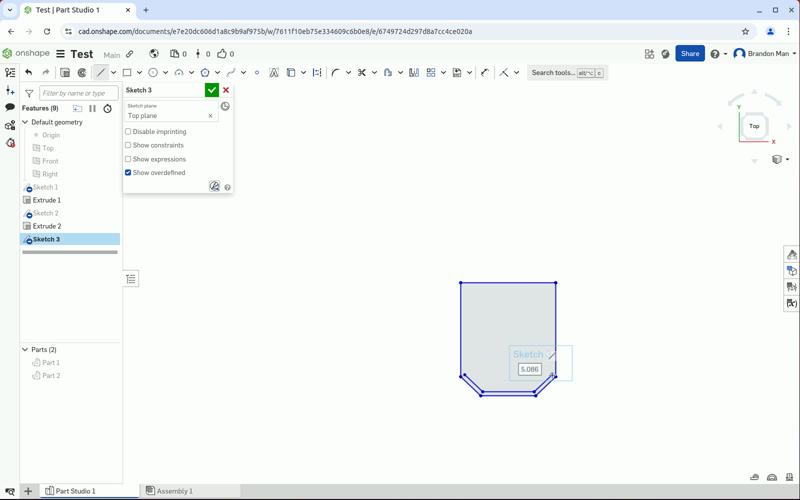
key_up(shift)
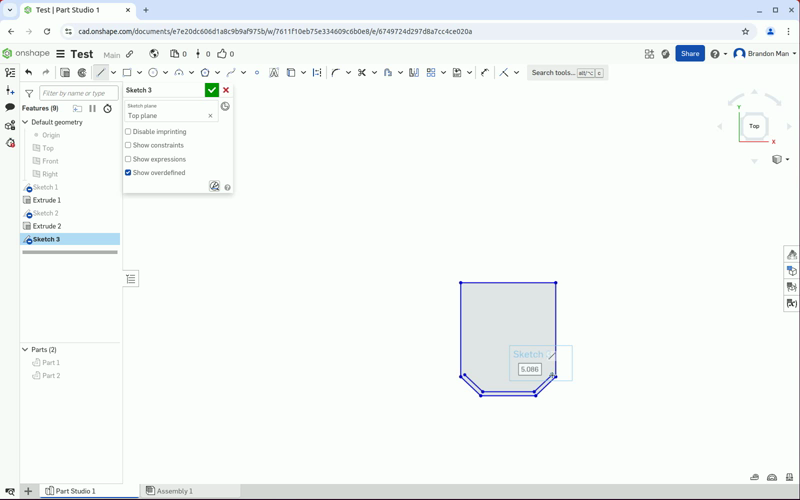
key_down(shift)
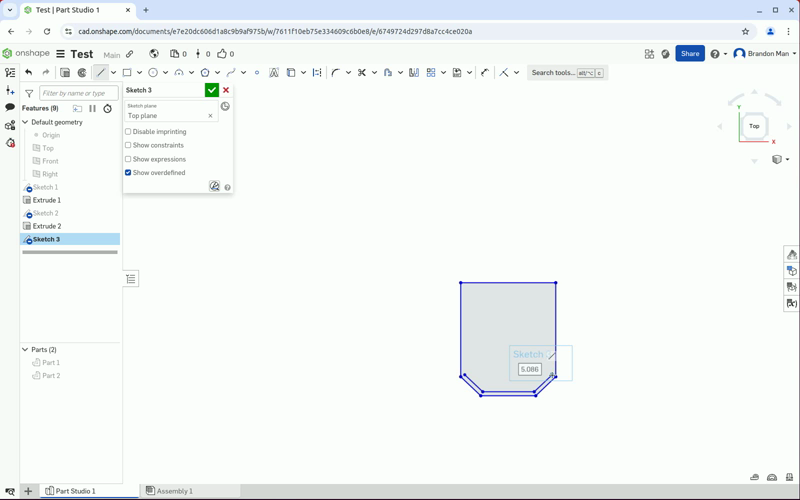
mouse_move(552, 286)
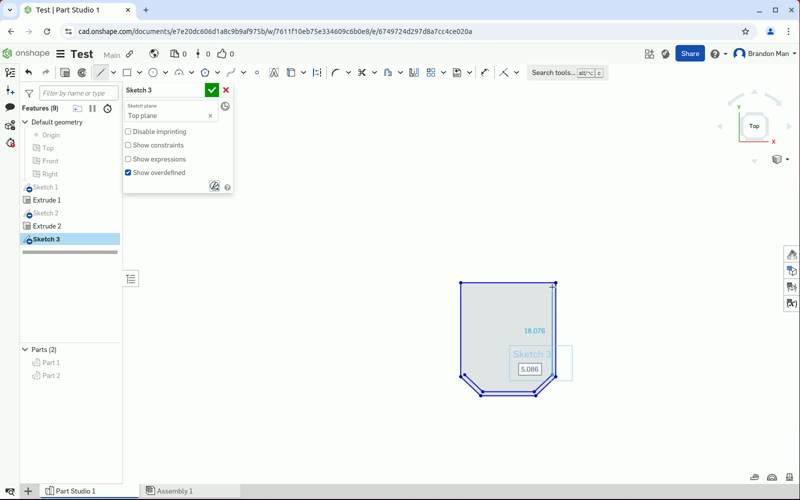
click(552, 286)
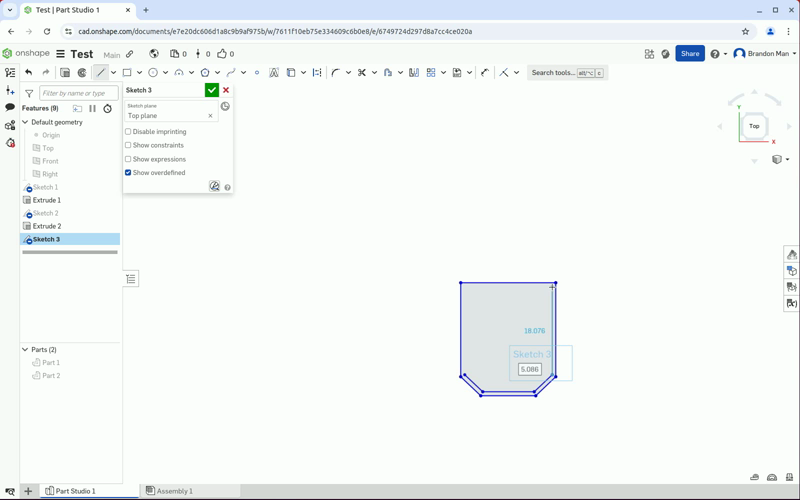
key_up(shift)
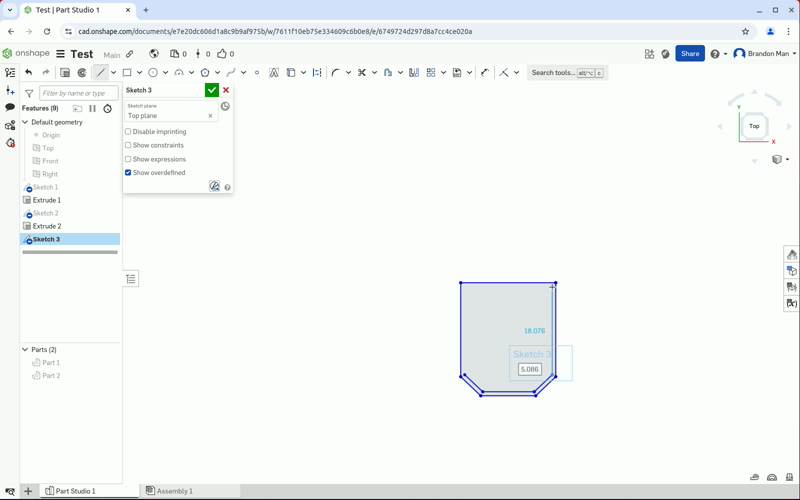
key_down(shift)
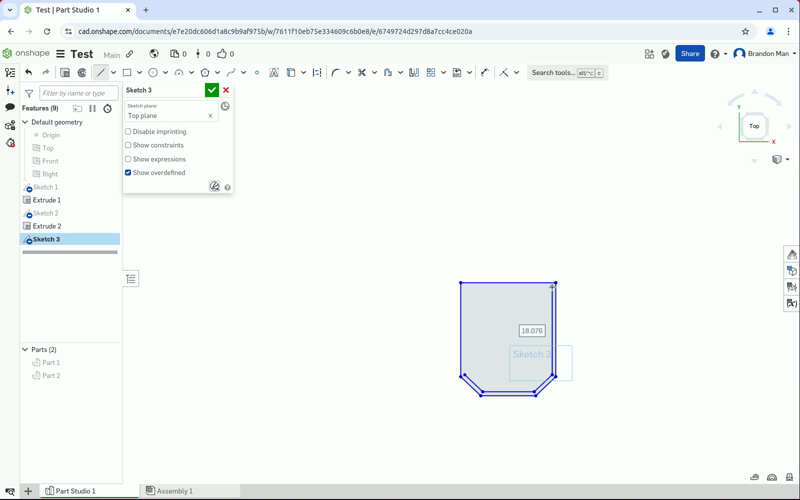
mouse_move(464, 286)
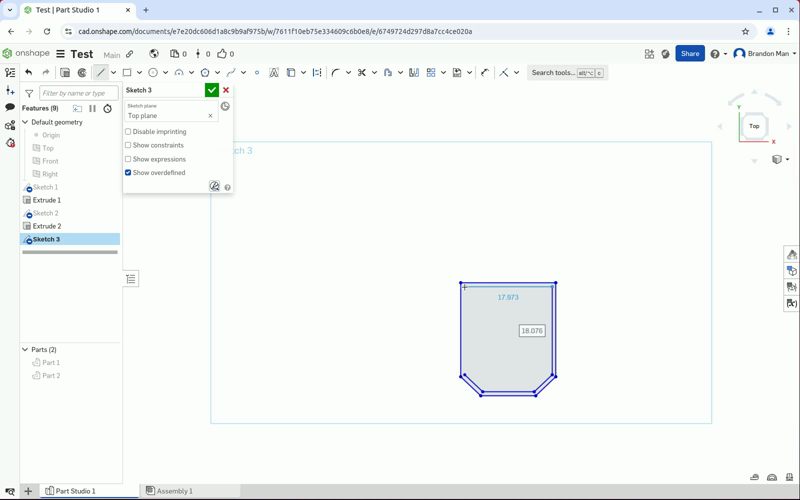
click(464, 286)
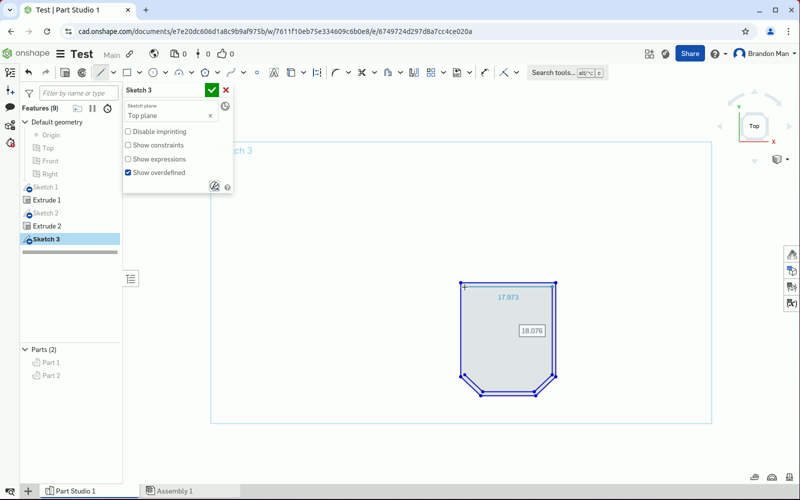
key_up(shift)
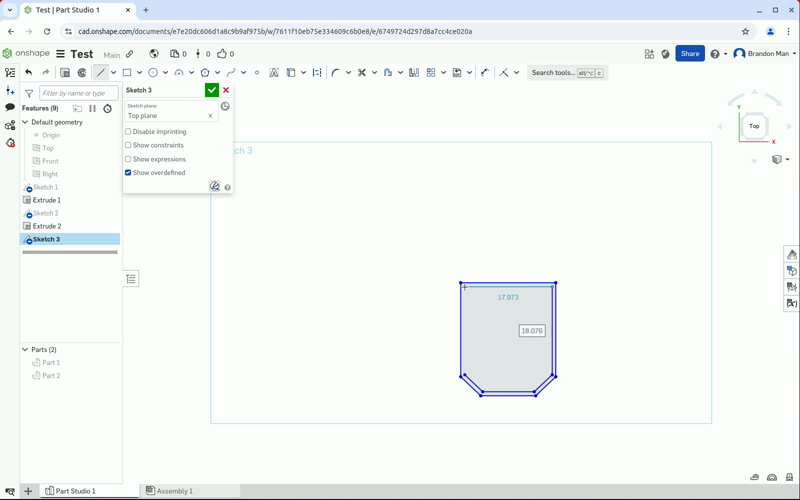
key_down(shift)
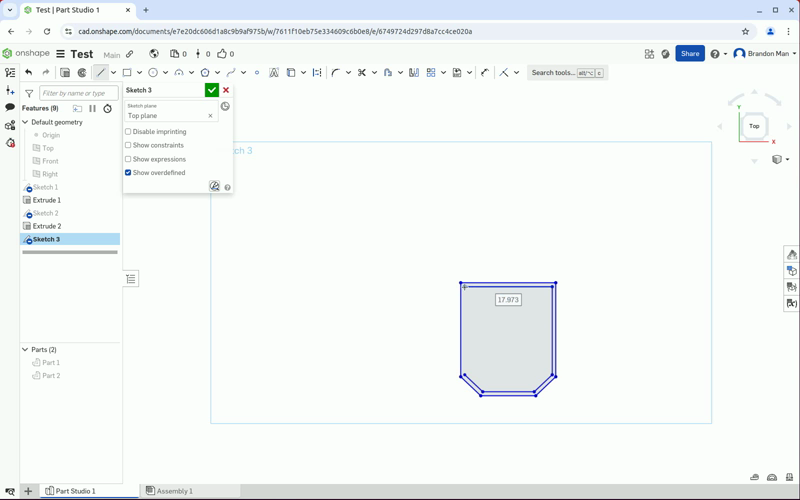
mouse_move(464, 374)
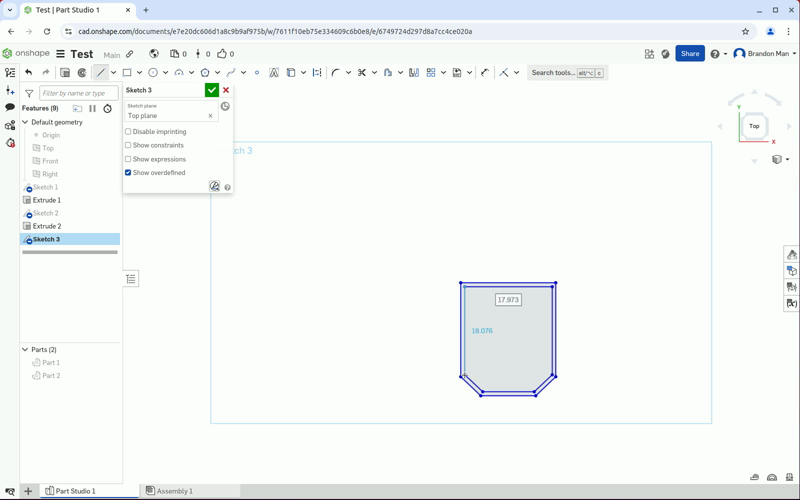
scroll(6)
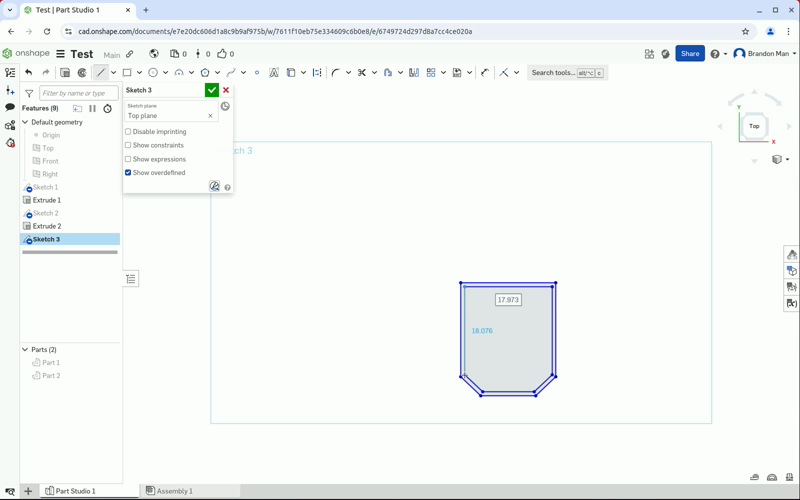
scroll(6)
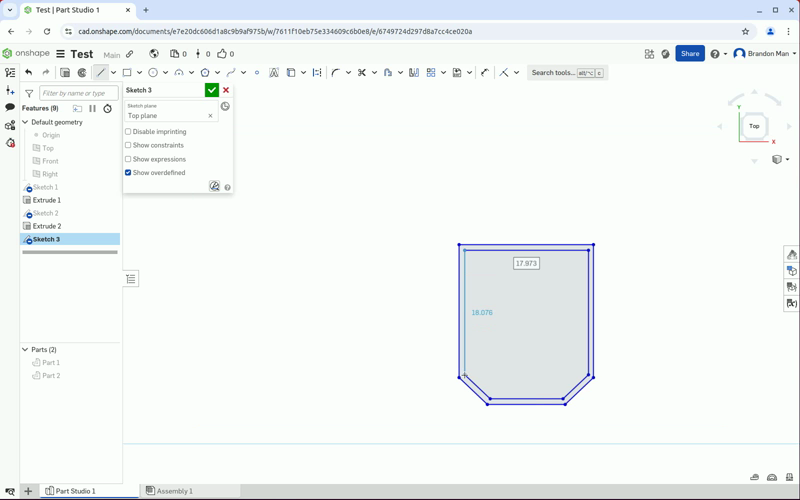
scroll(6)
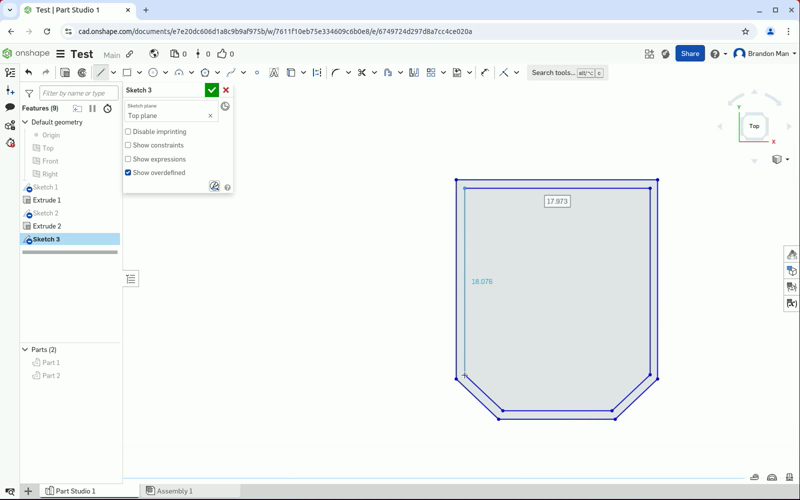
scroll(6)
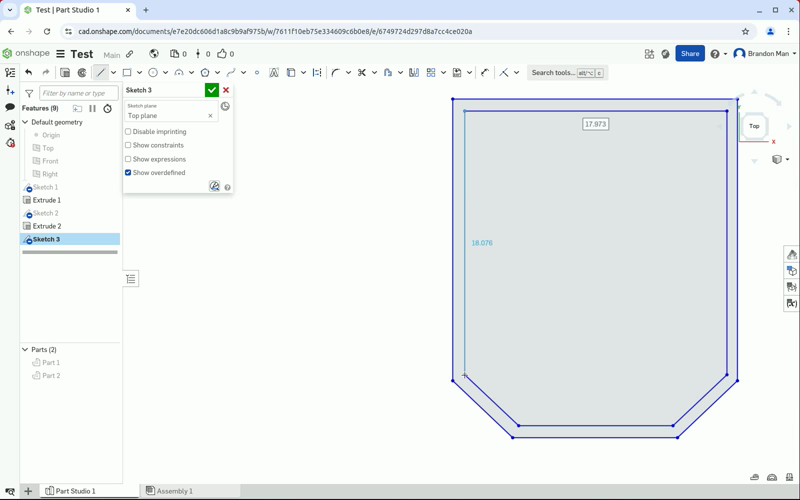
scroll(6)
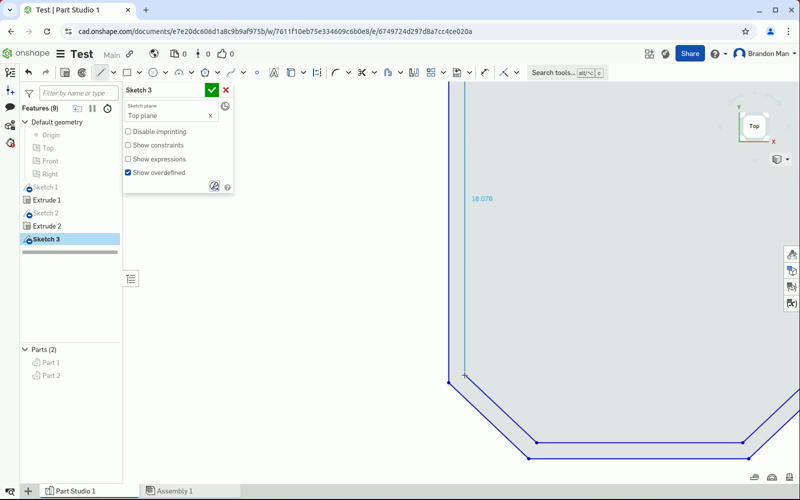
scroll(6)
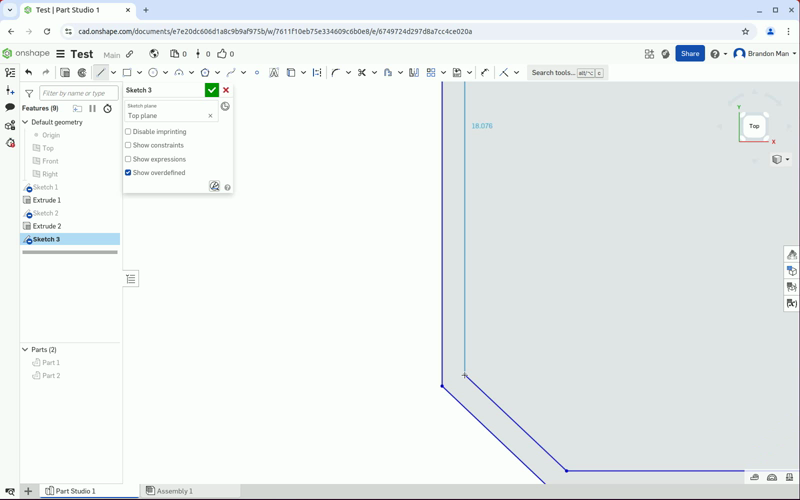
scroll(6)
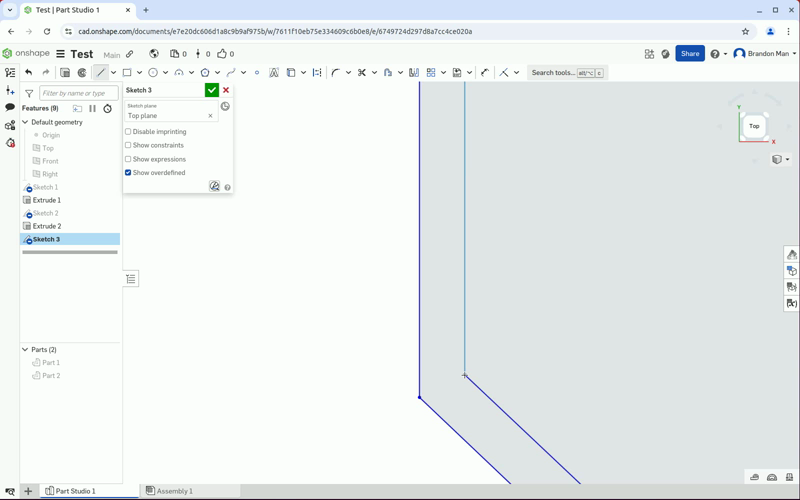
key_up(shift)
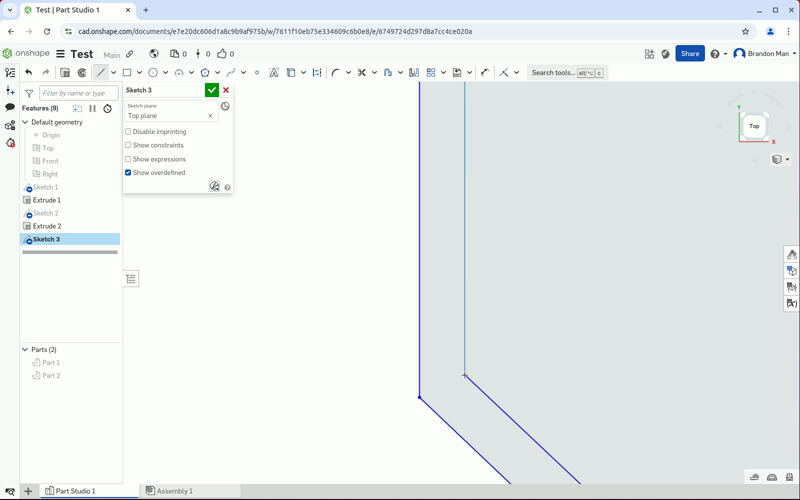
click(464, 374)
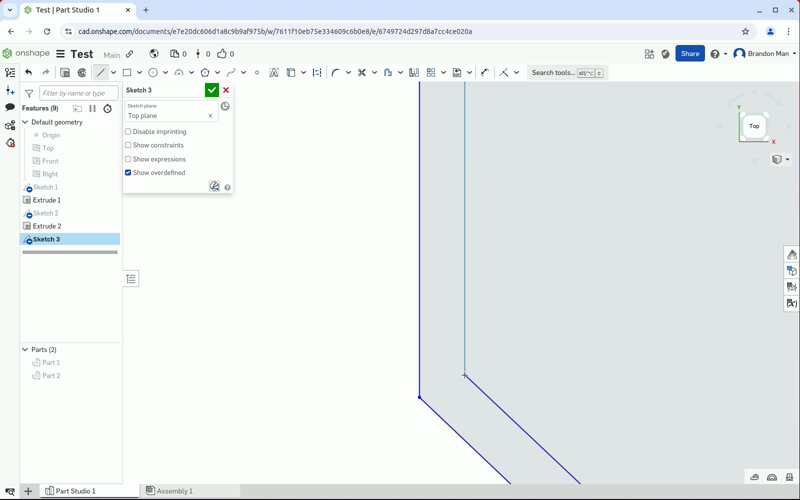
scroll(-6)
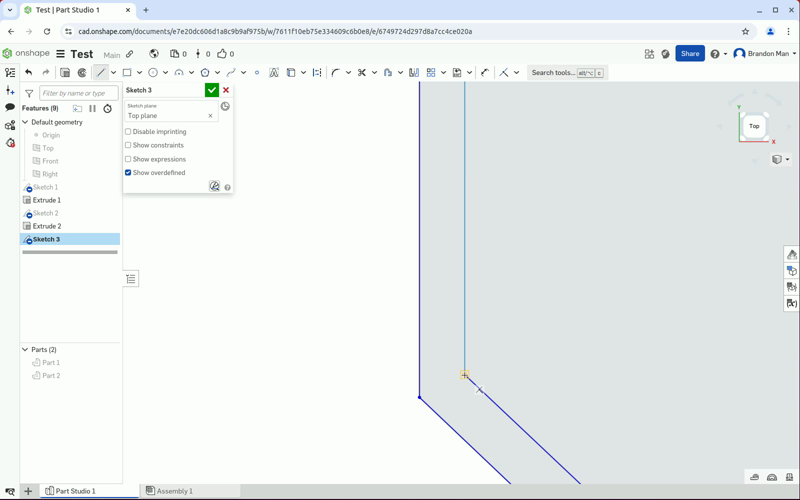
scroll(-6)
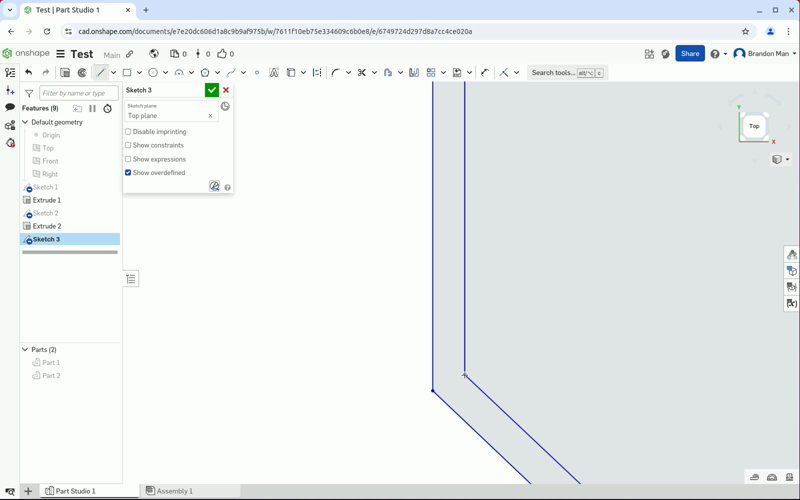
scroll(-6)
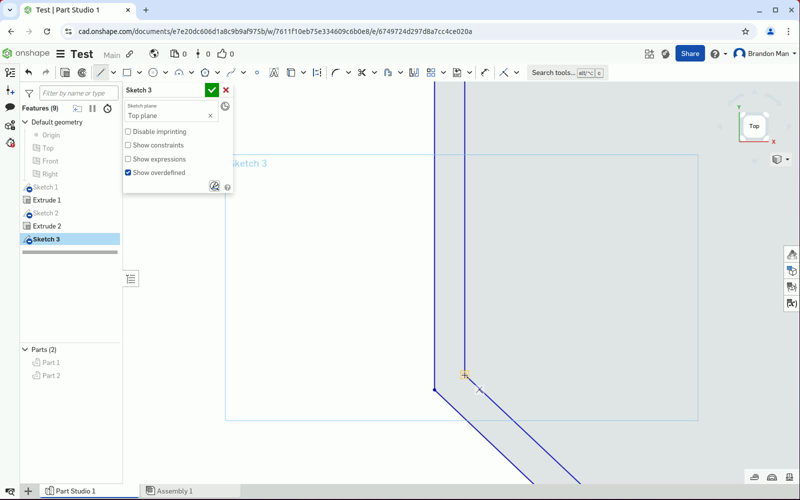
scroll(-6)
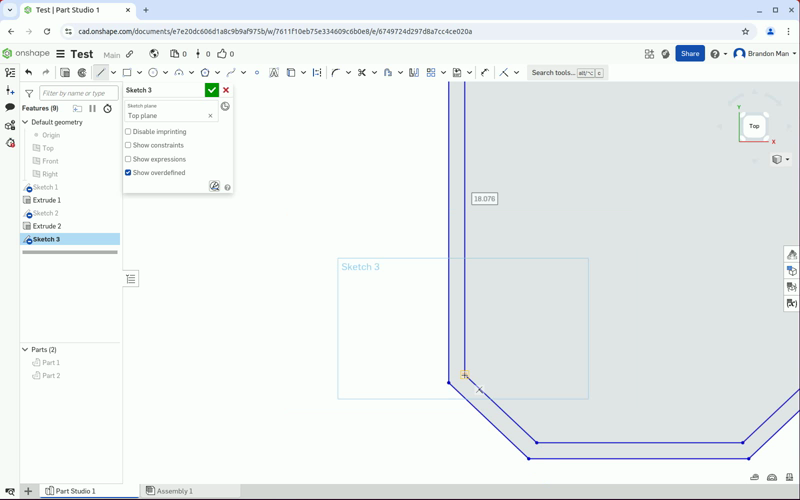
scroll(-6)
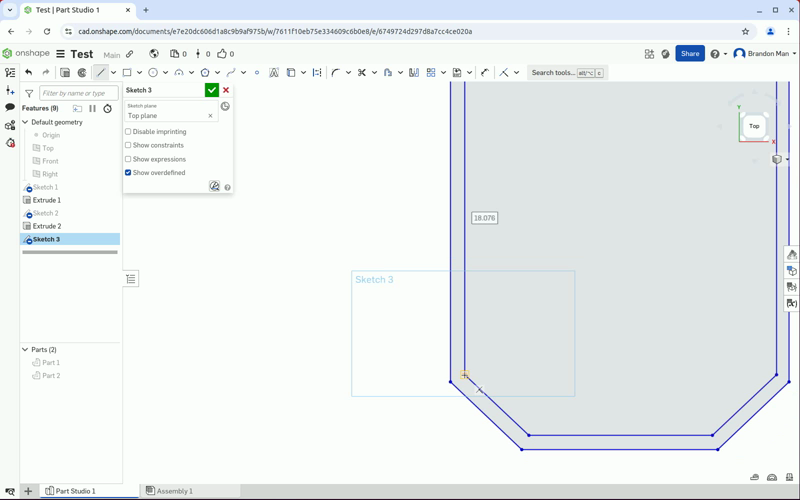
scroll(-6)
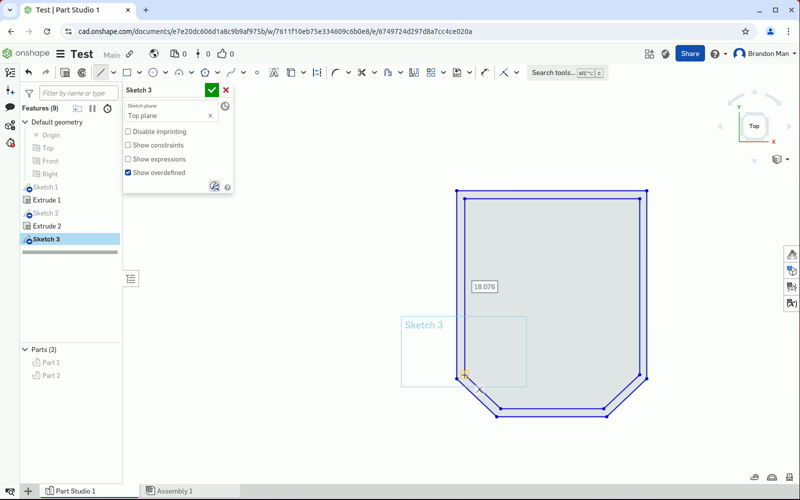
scroll(-6)
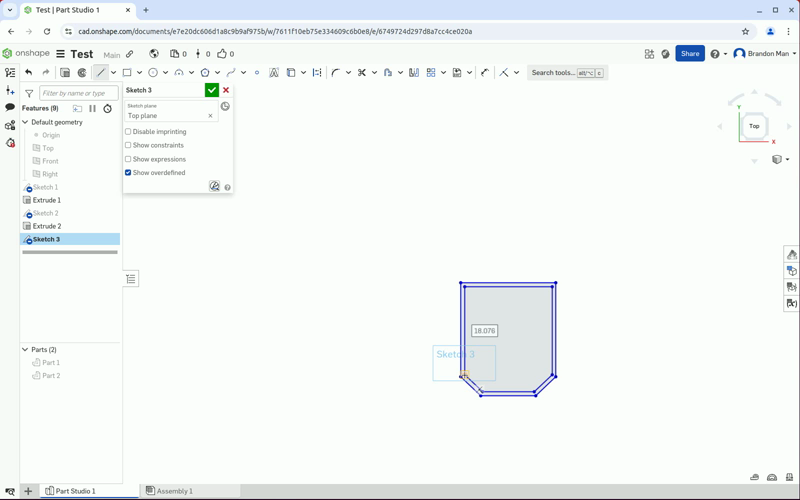
key(esc)
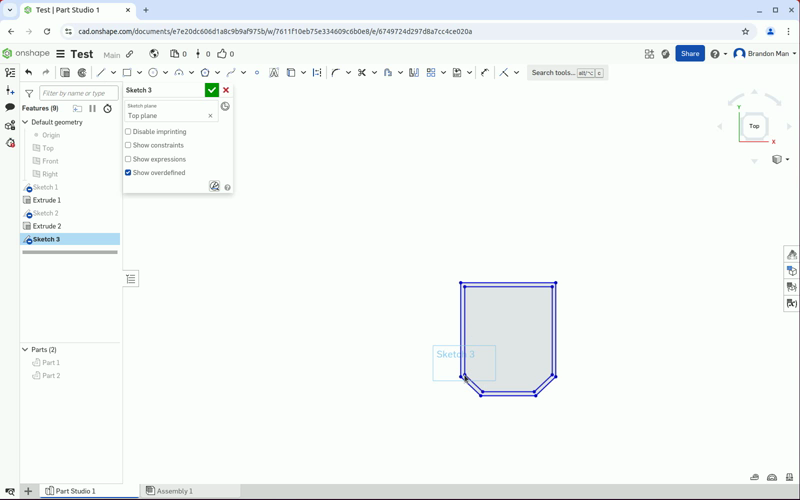
mouse_move(553, 294)
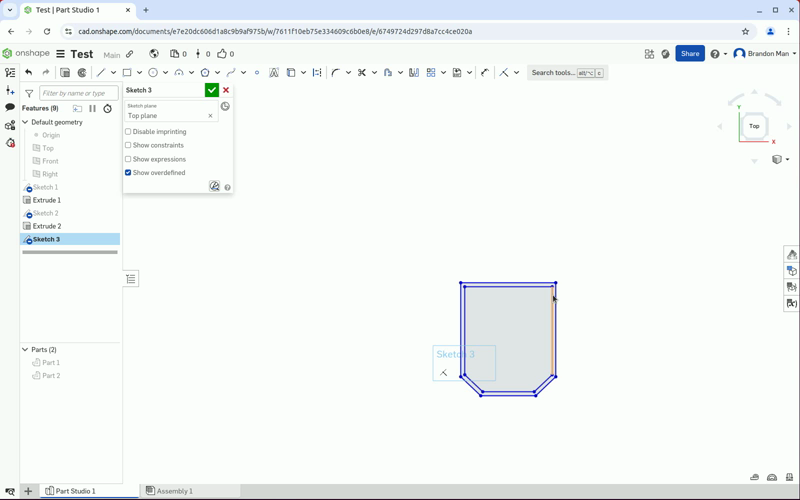
scroll(6)
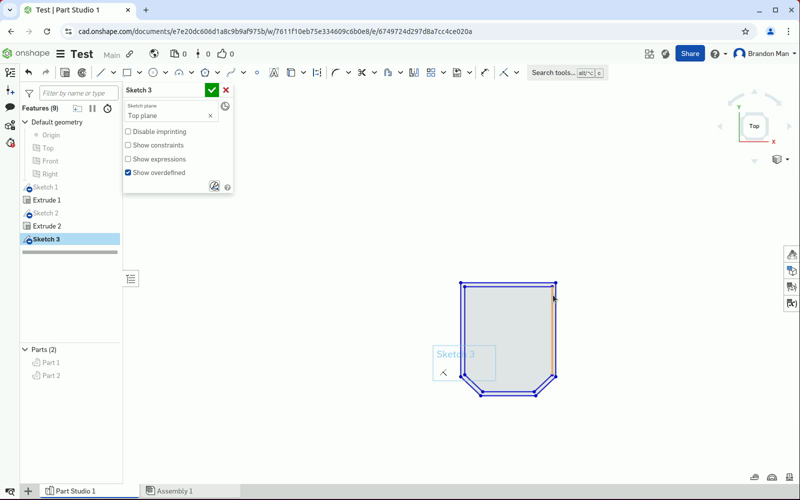
scroll(6)
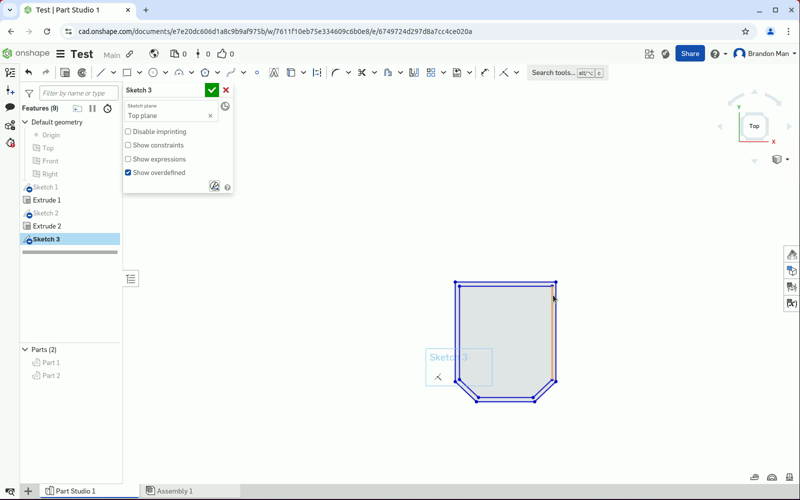
scroll(6)
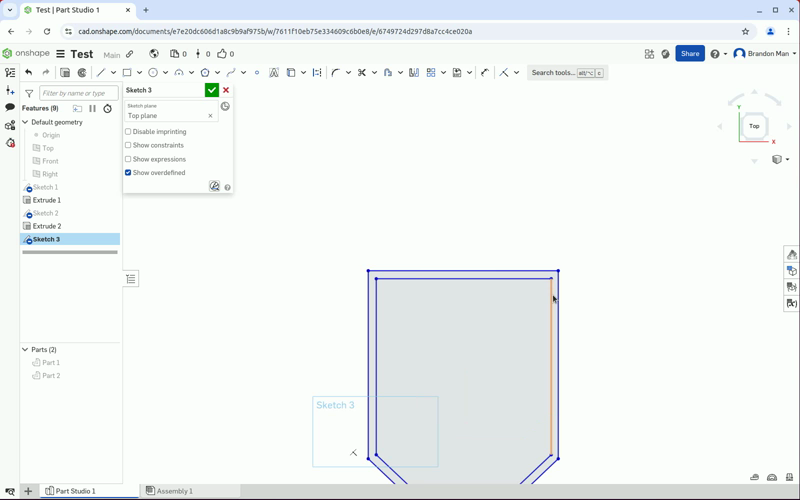
scroll(6)
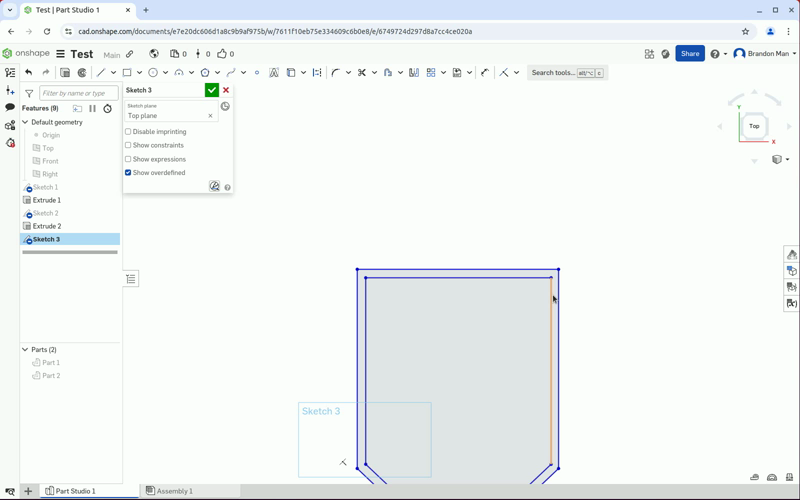
scroll(6)
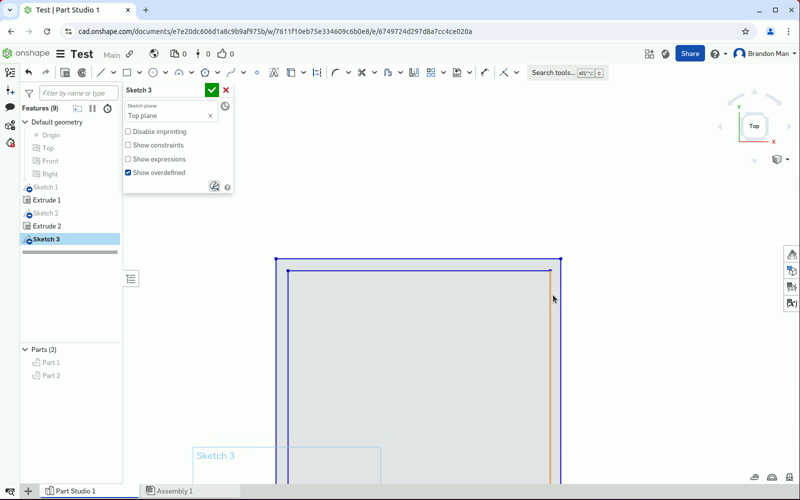
scroll(6)
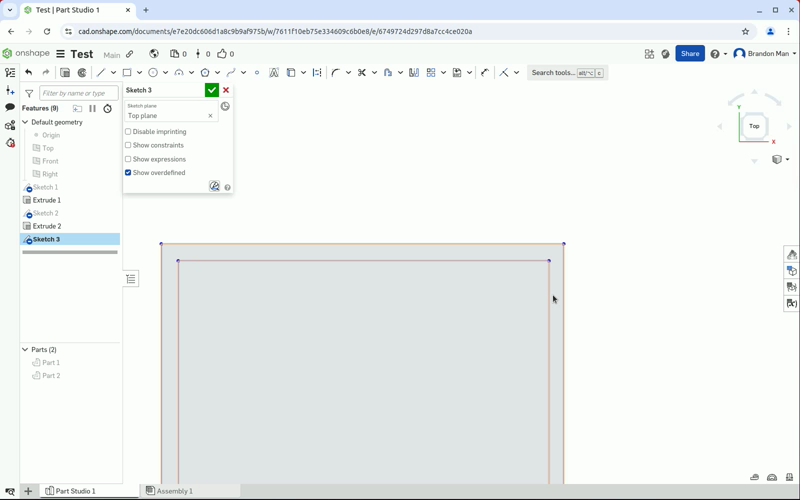
scroll(6)
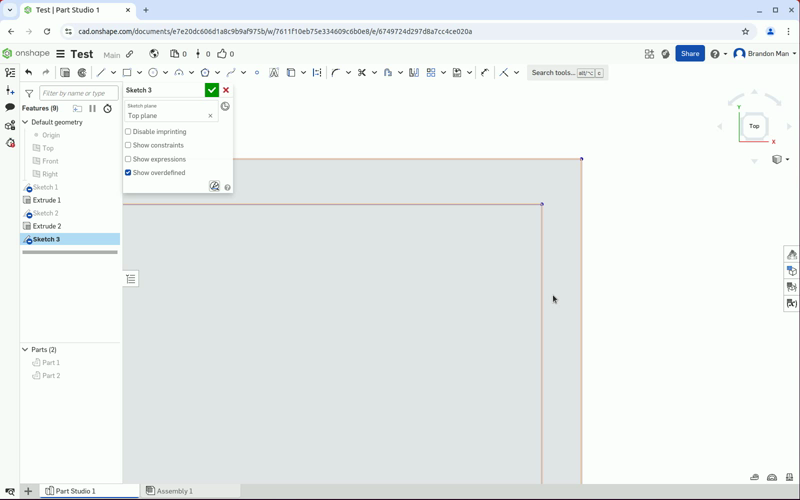
click(553, 294)
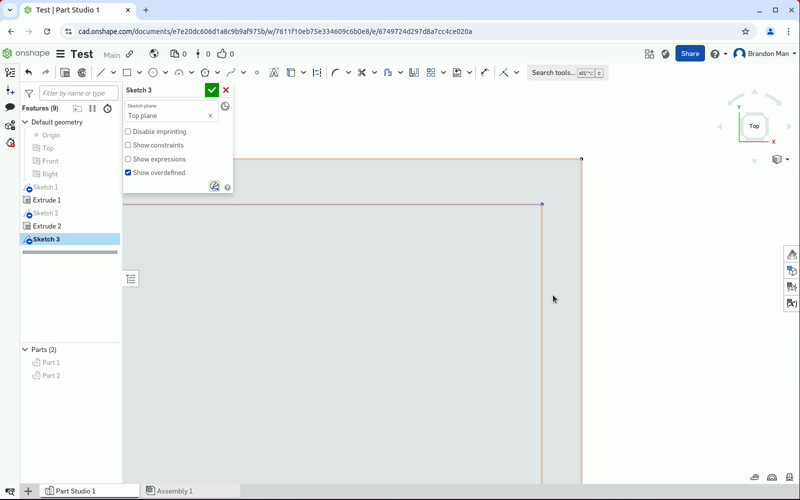
scroll(-6)
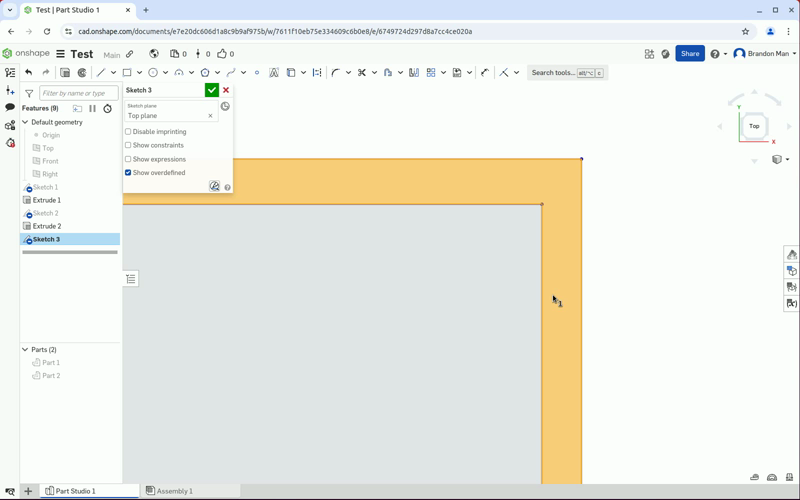
scroll(-6)
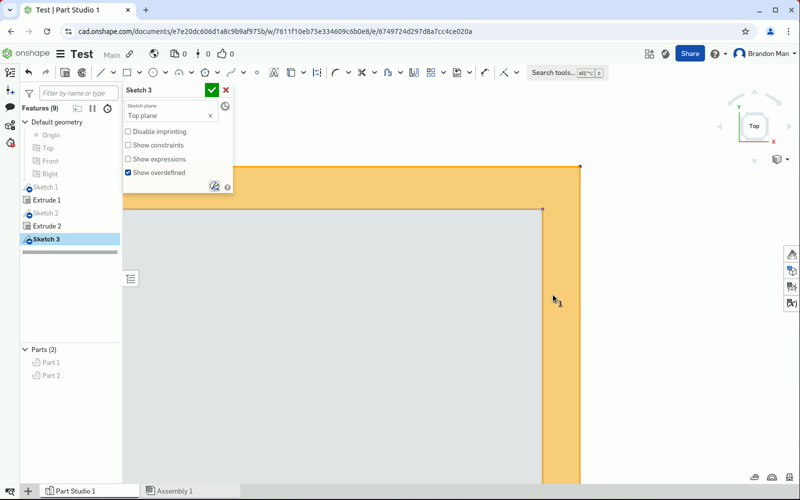
scroll(-6)
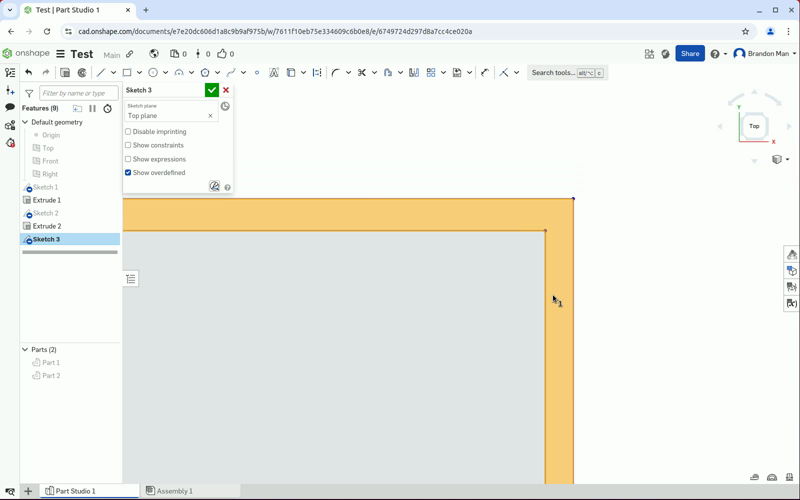
scroll(-6)
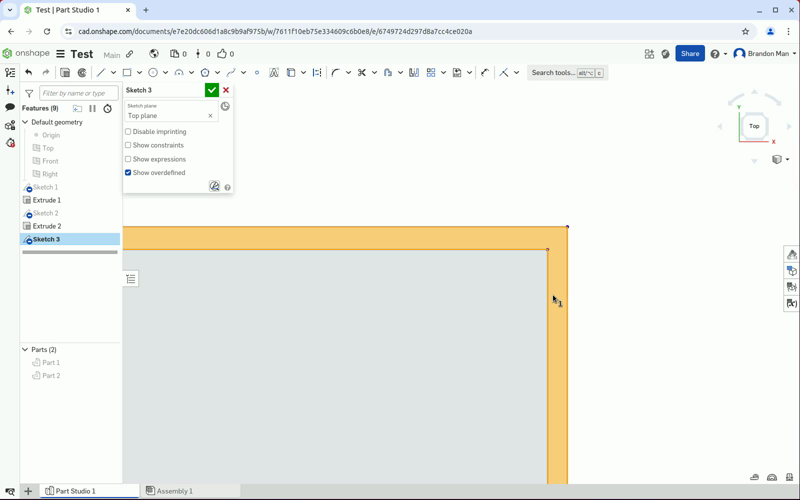
scroll(-6)
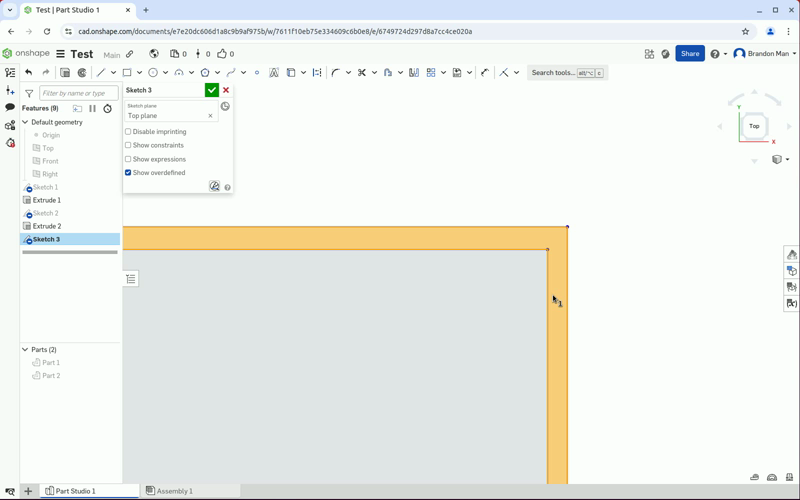
scroll(-6)
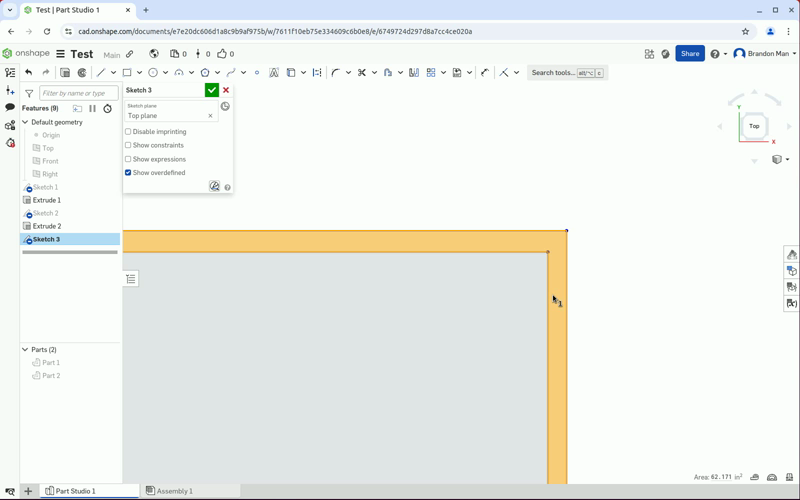
scroll(-6)
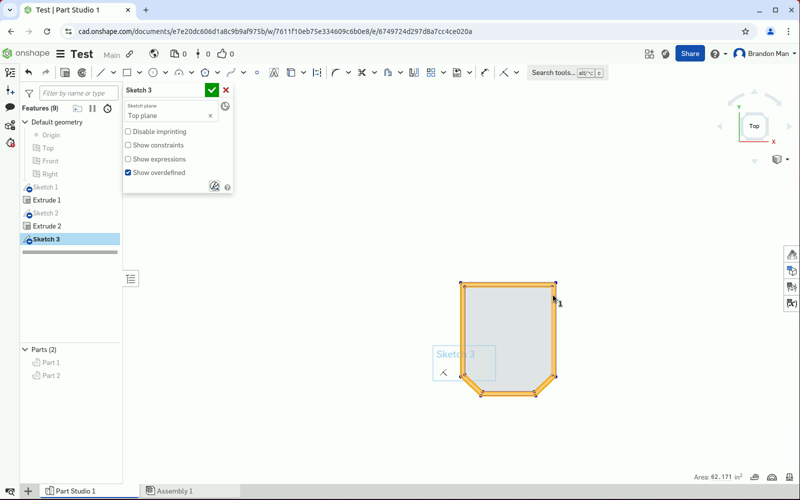
mouse_move(73, 352)
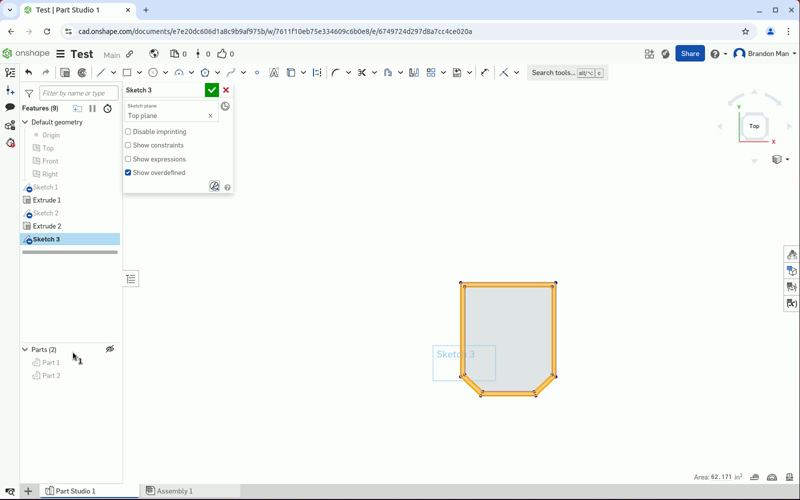
key(shift+y)
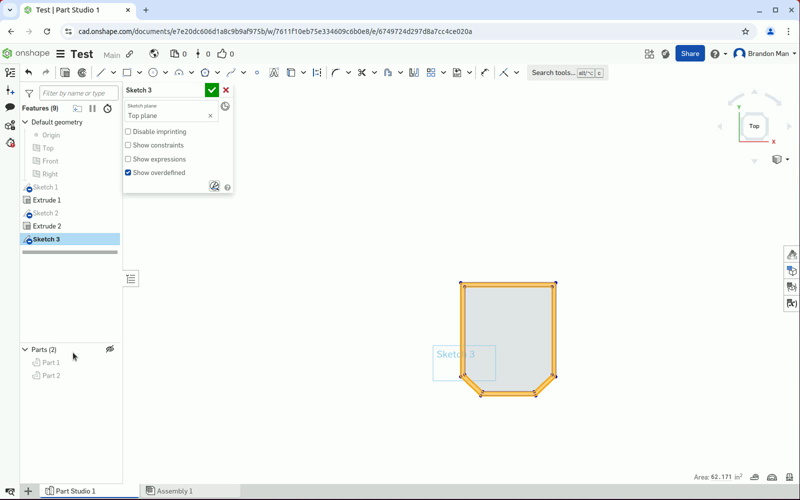
key(shift+e)
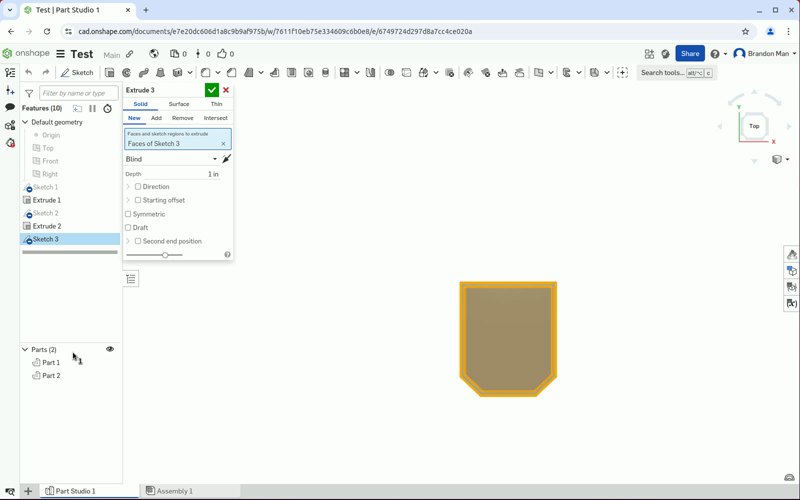
mouse_move(143, 106)
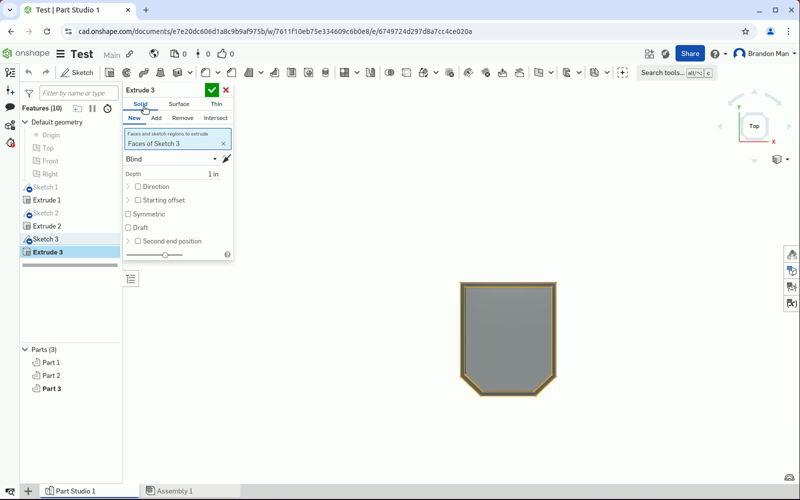
click(143, 106)
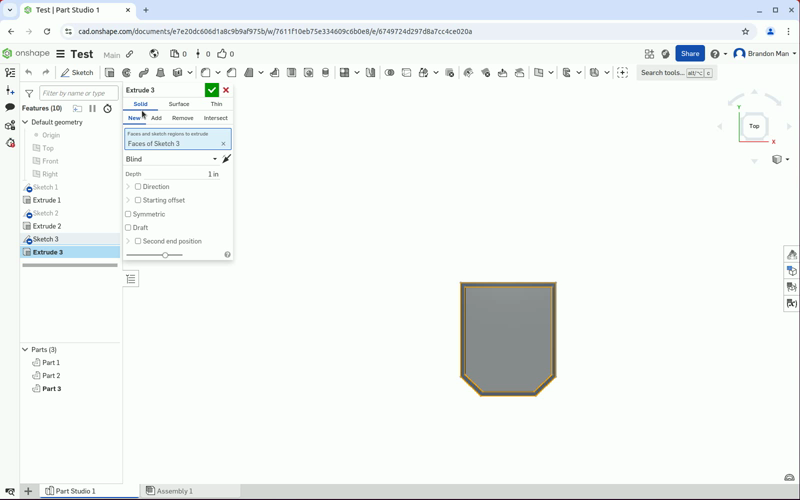
mouse_move(137, 120)
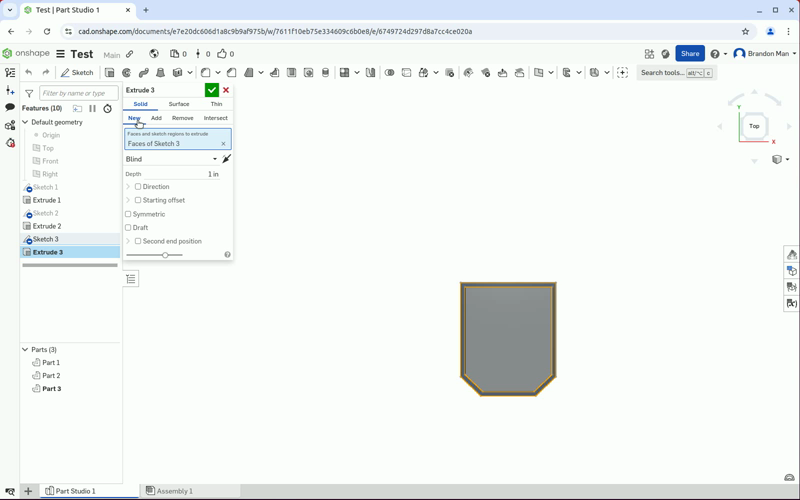
click(137, 120)
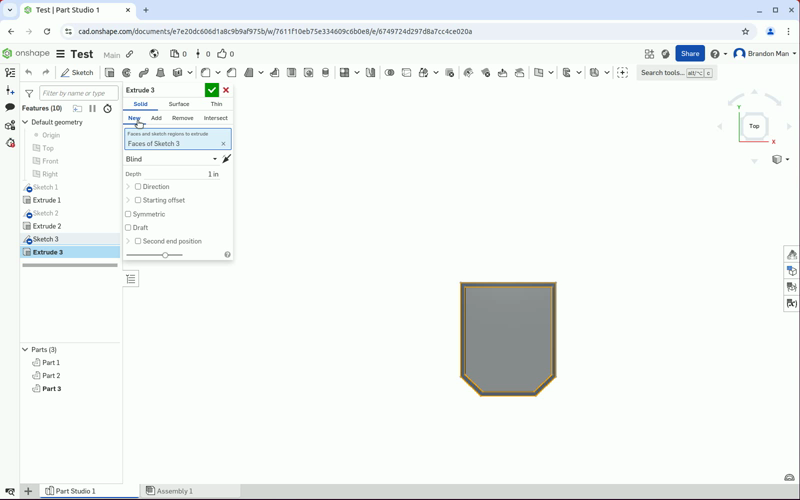
key(tab, 4)
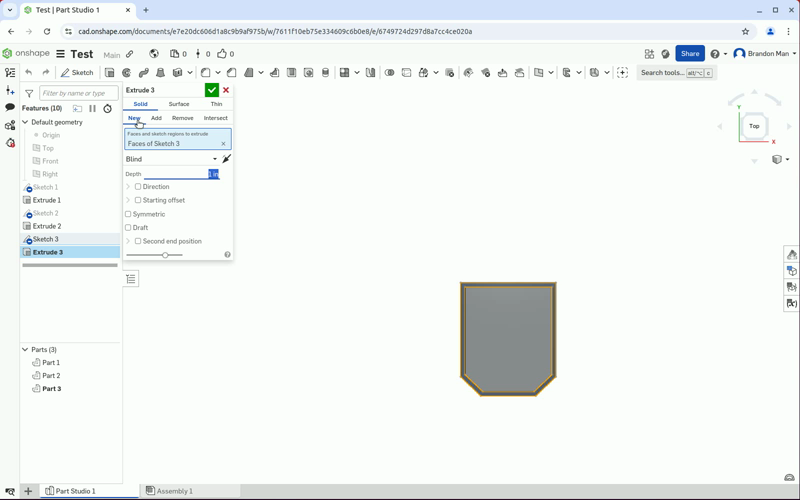
text(4.333)
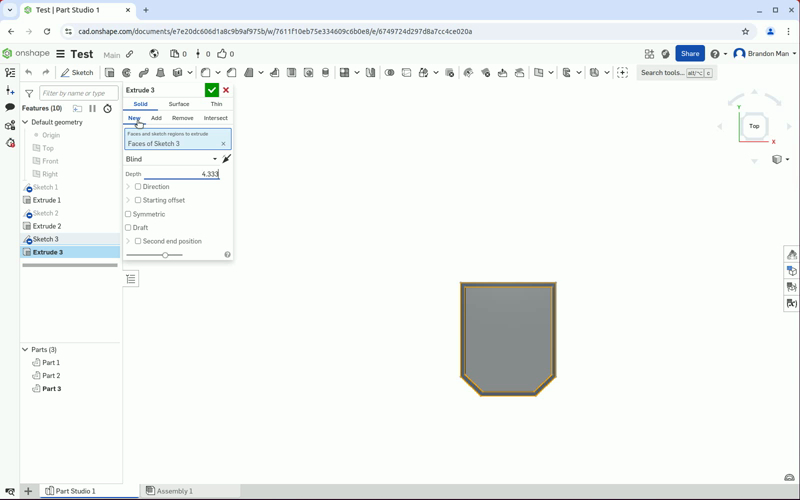
key(enter)
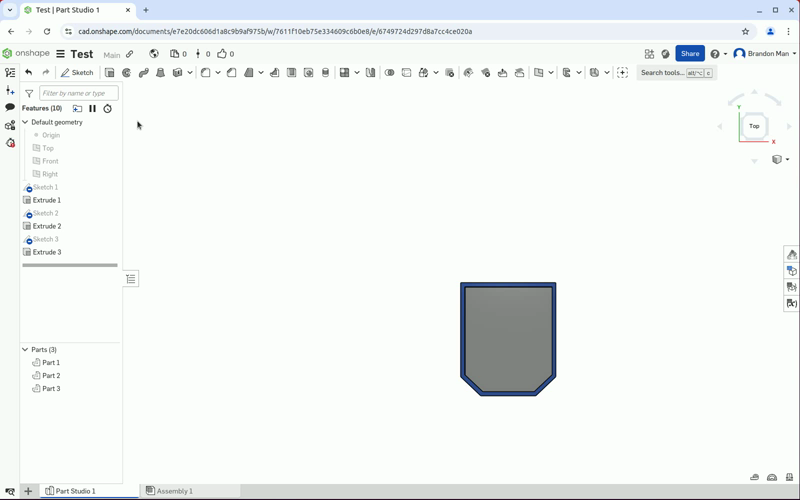
key(shift+h)
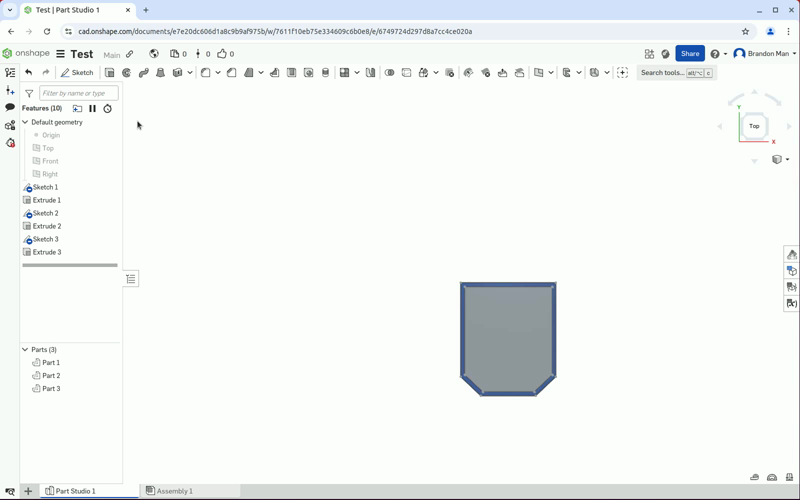
key(shift+h)
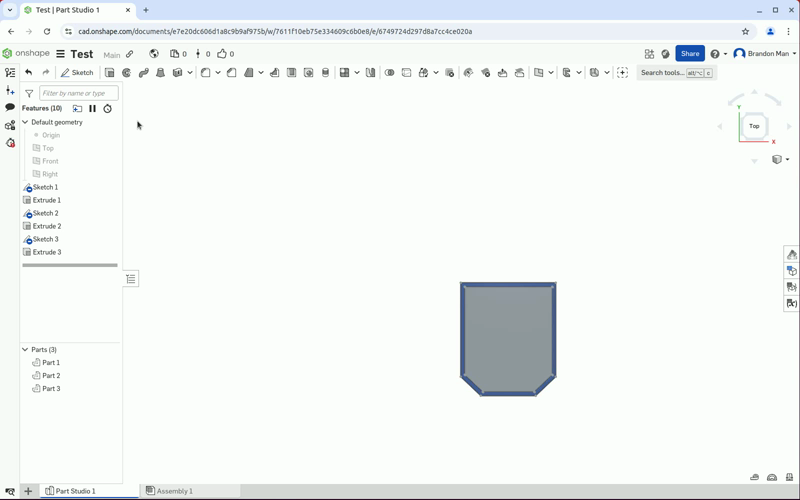
key(shift+7)
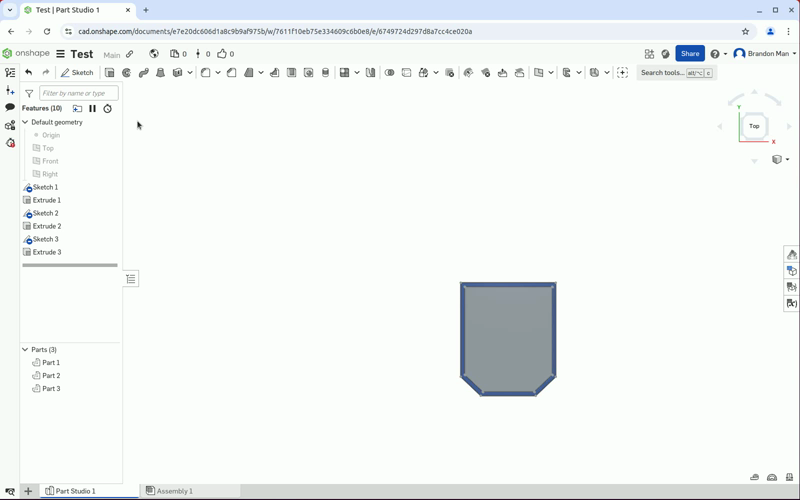
key(up, 3)
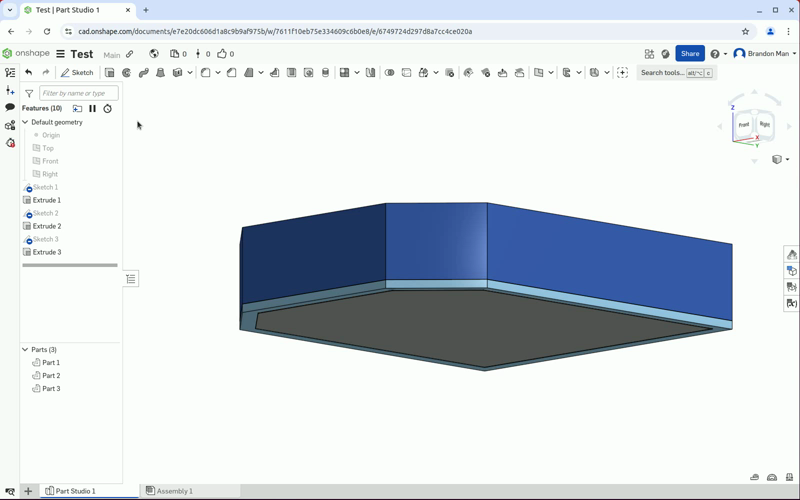
key(left, 3)
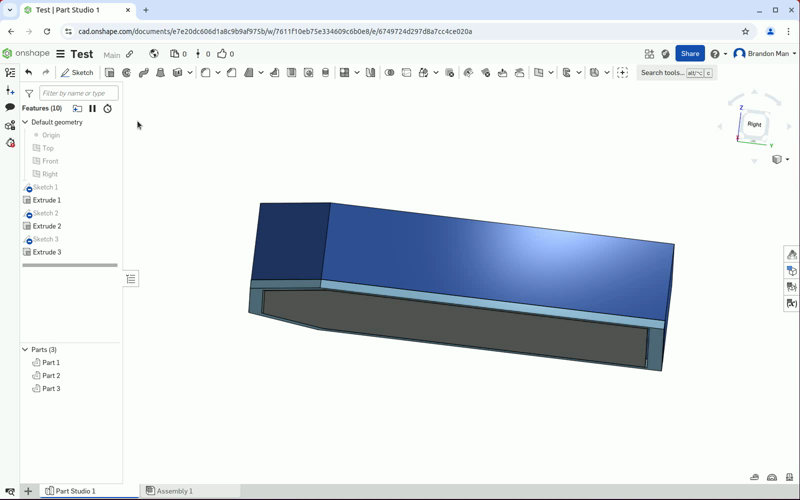
key(right, 3)
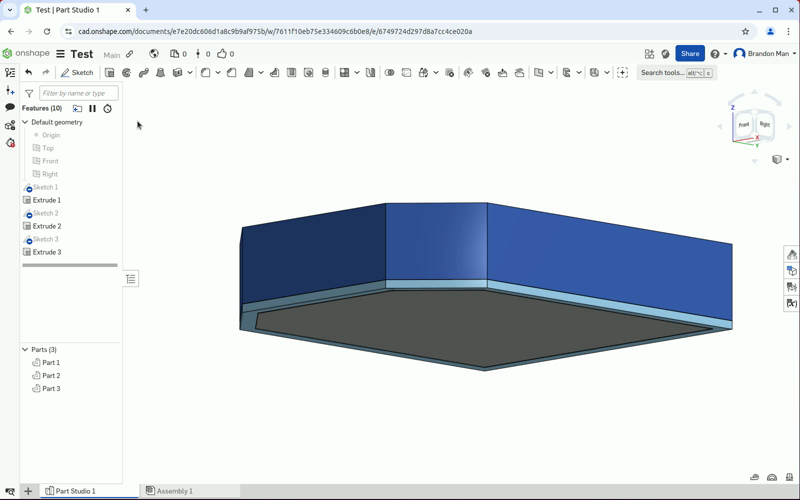
key(down, 3)
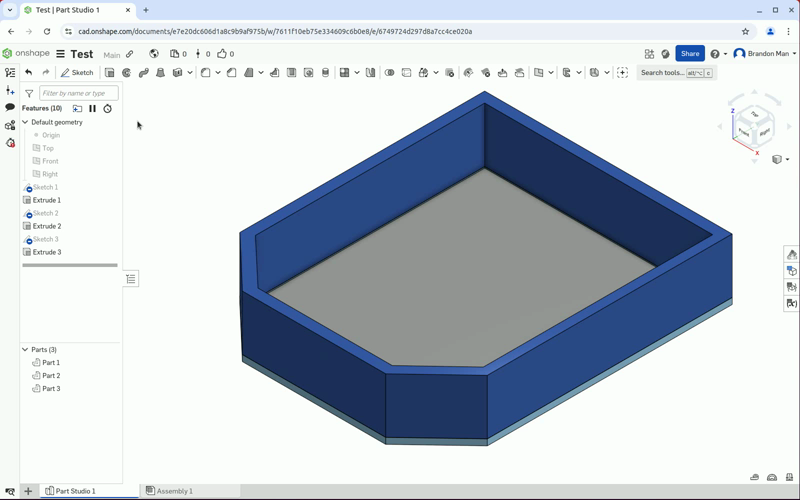
mouse_move(73, 189)
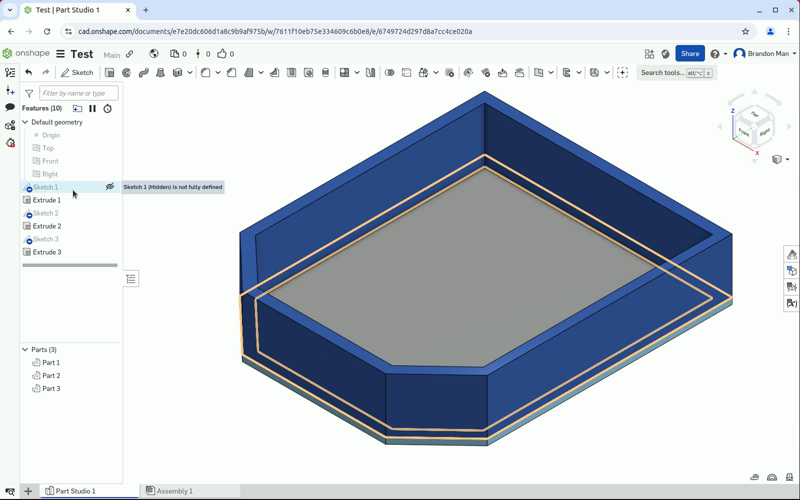
click(73, 189)